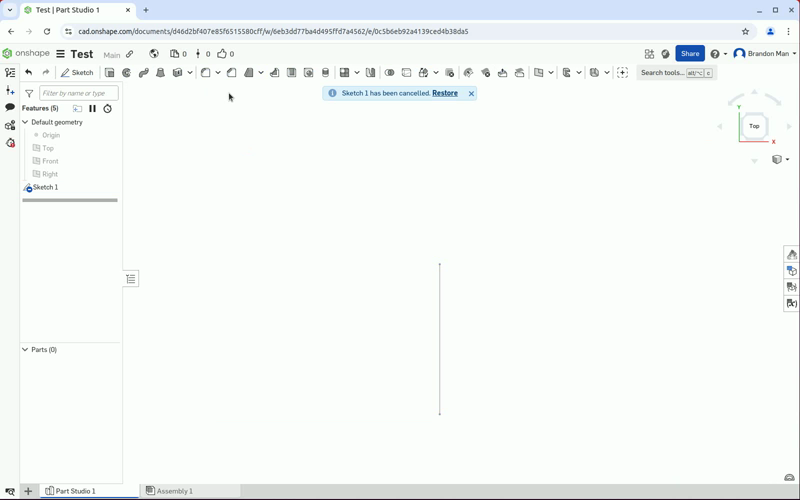
key(shift+h)
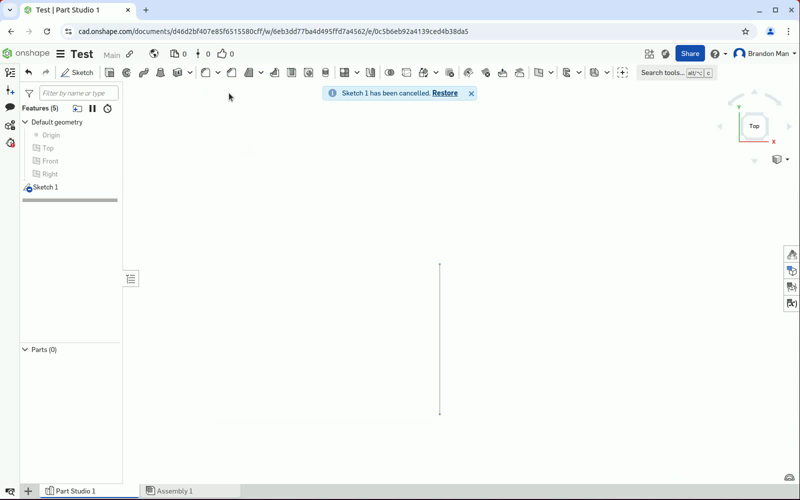
key(shift+s)
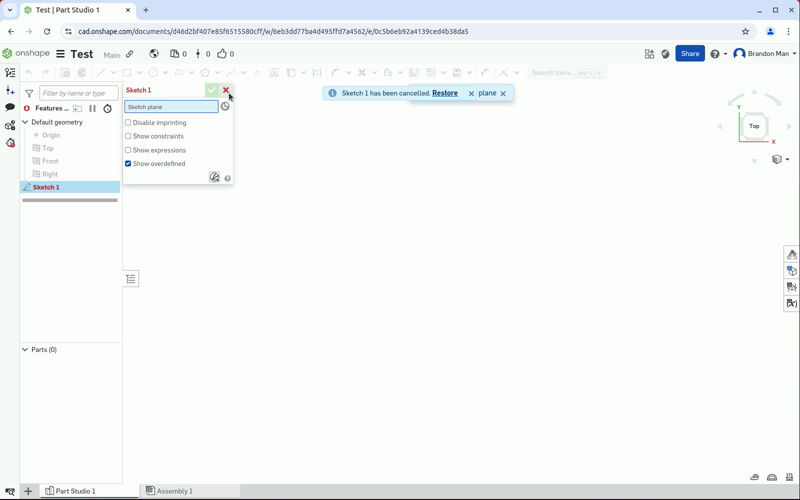
mouse_move(73, 150)
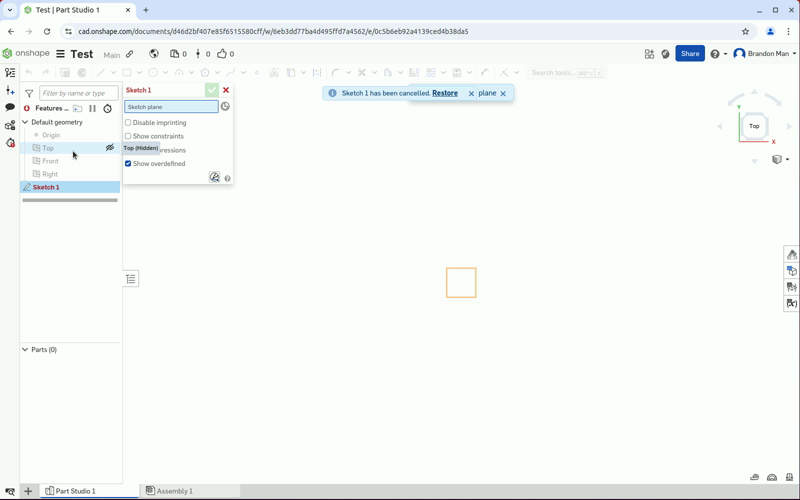
click(73, 150)
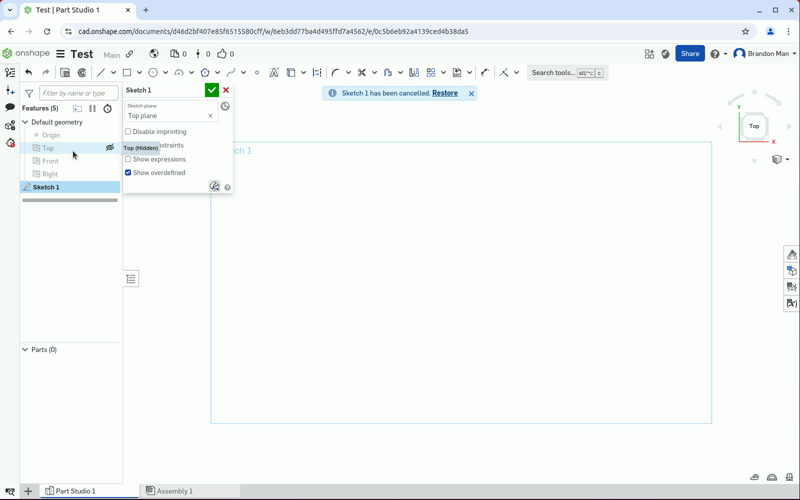
mouse_move(73, 352)
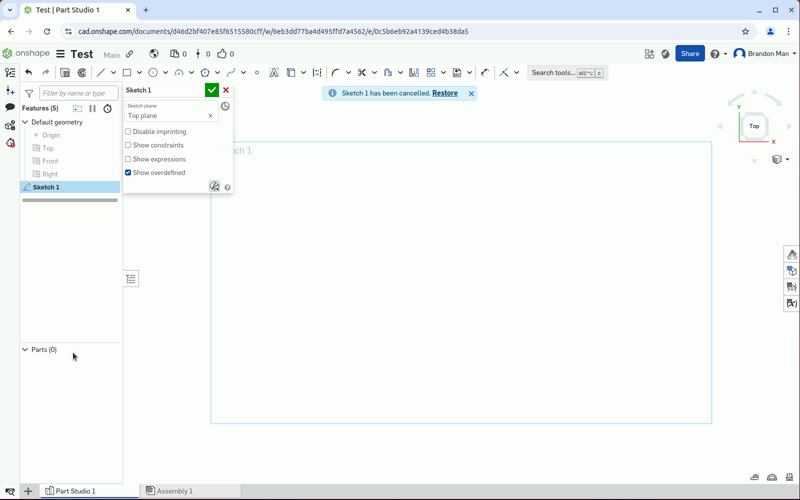
key(y)
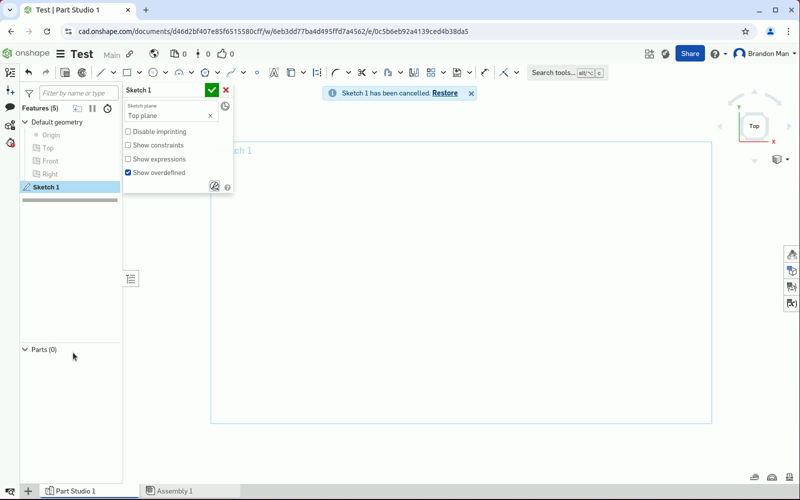
key(l)
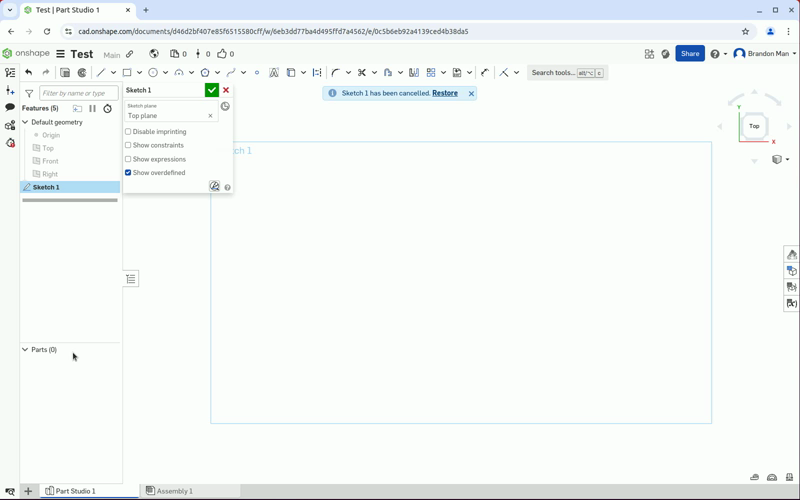
key_down(shift)
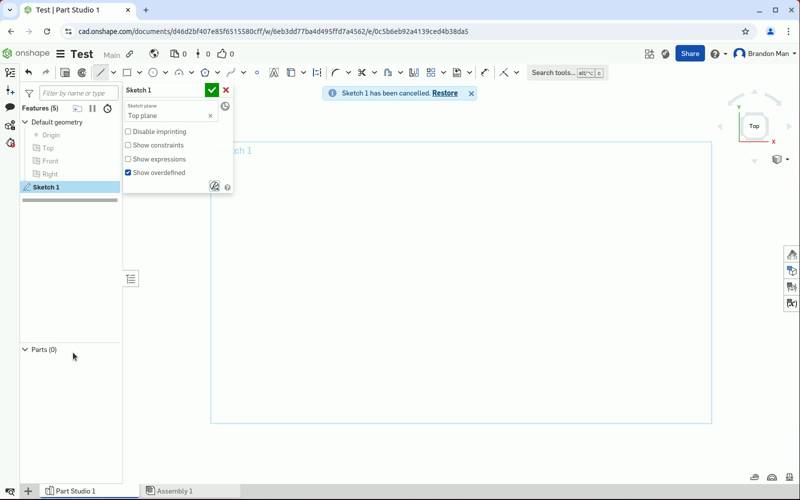
mouse_move(388, 293)
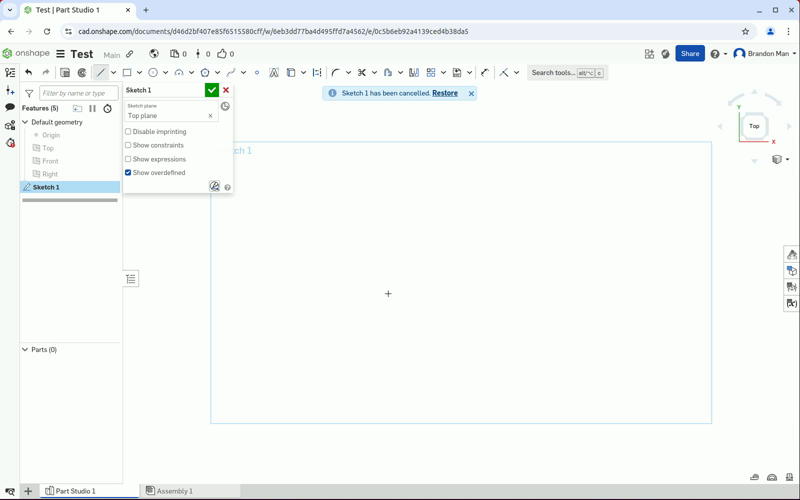
click(388, 293)
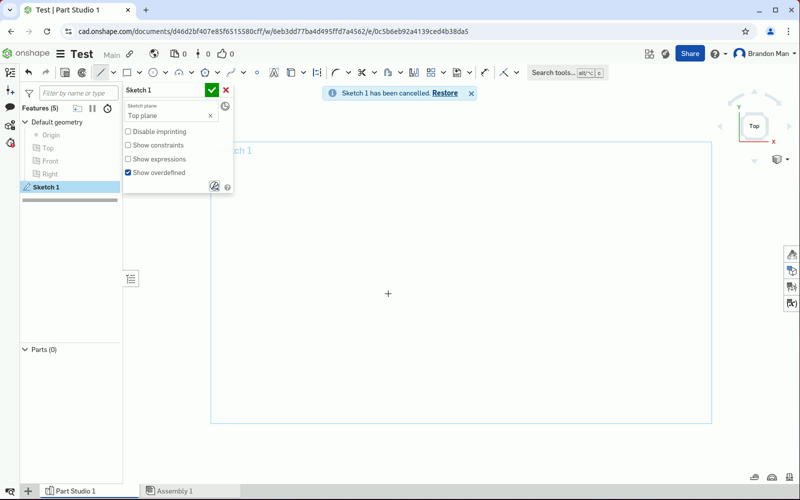
key_up(shift)
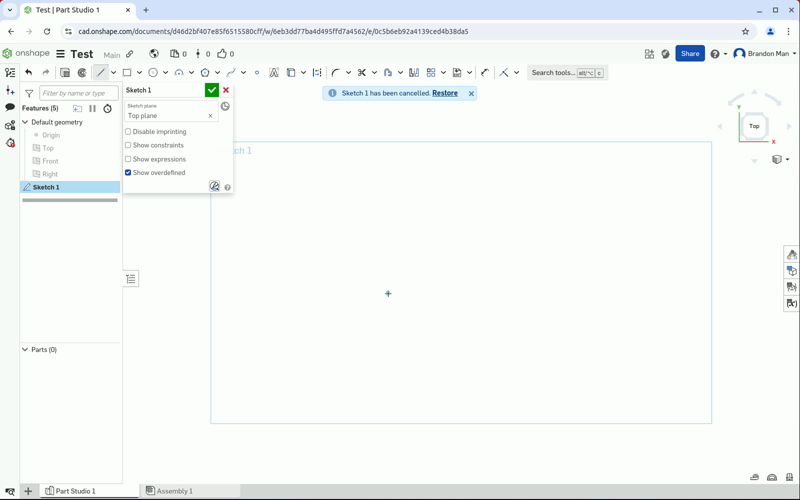
key_down(shift)
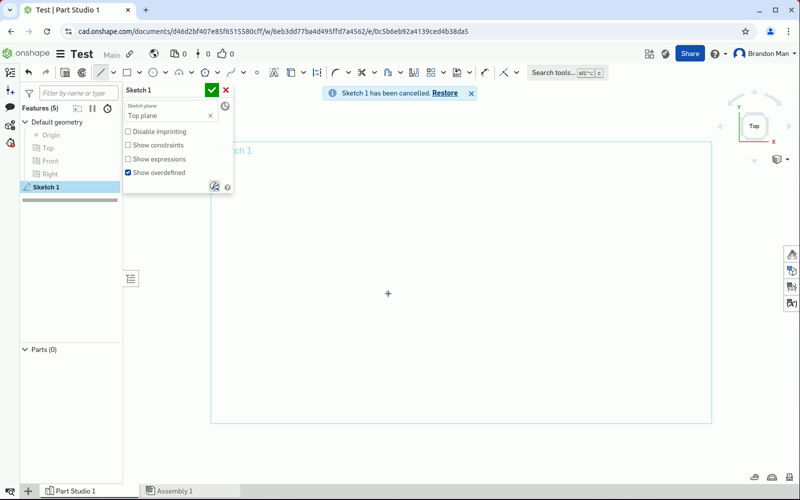
mouse_move(418, 293)
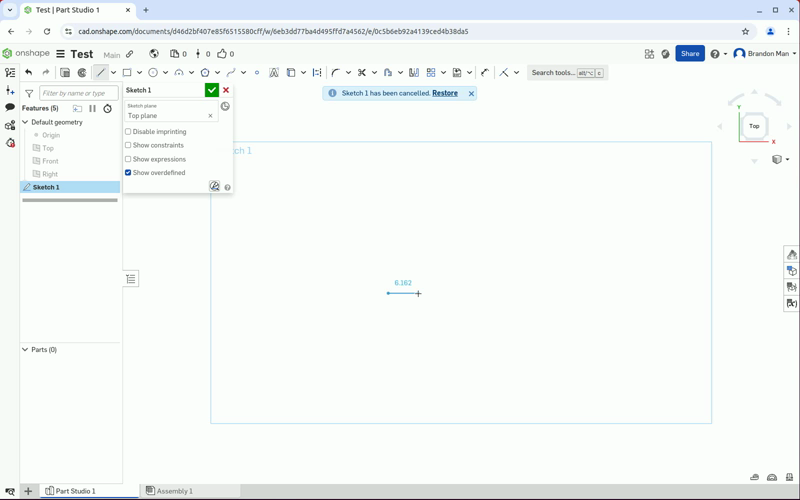
mouse_move(394, 293)
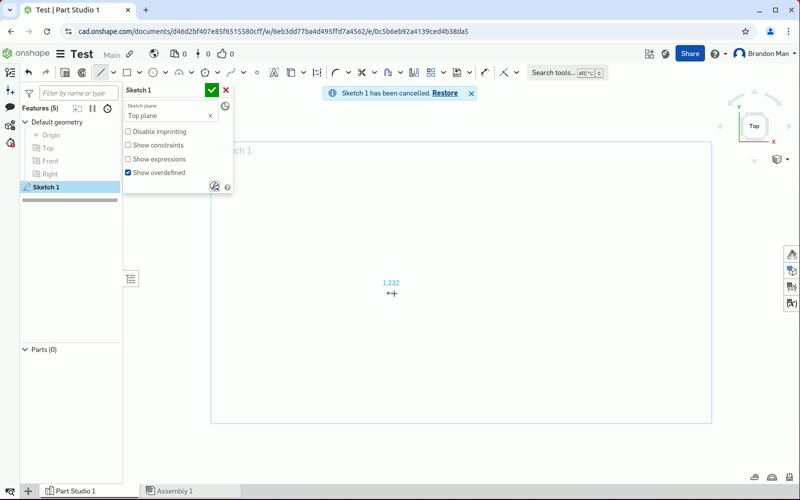
scroll(6)
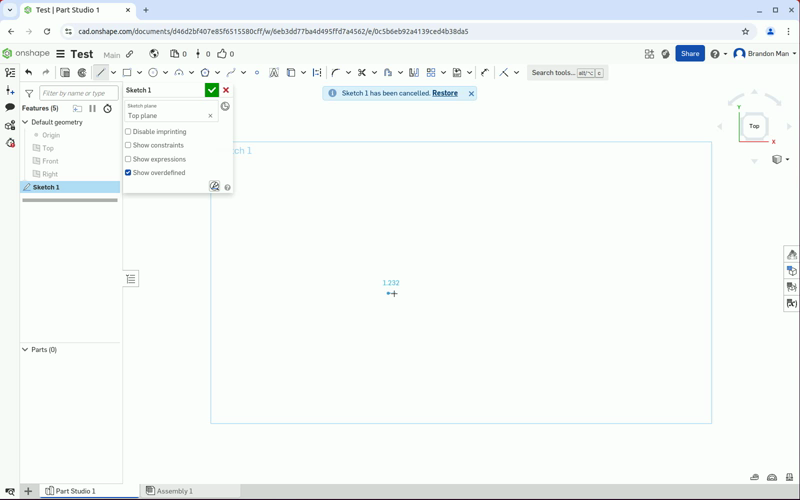
scroll(6)
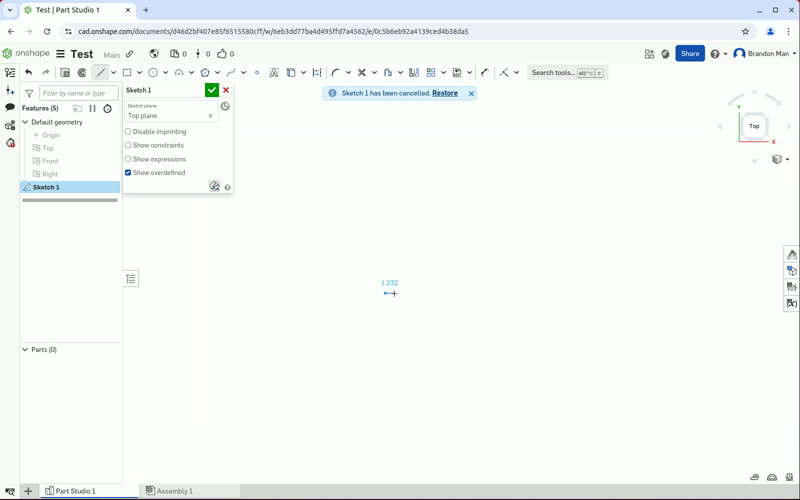
scroll(6)
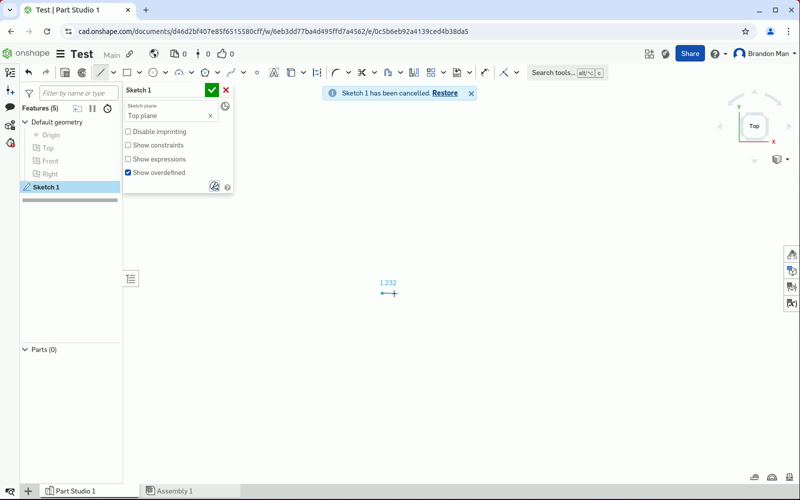
scroll(6)
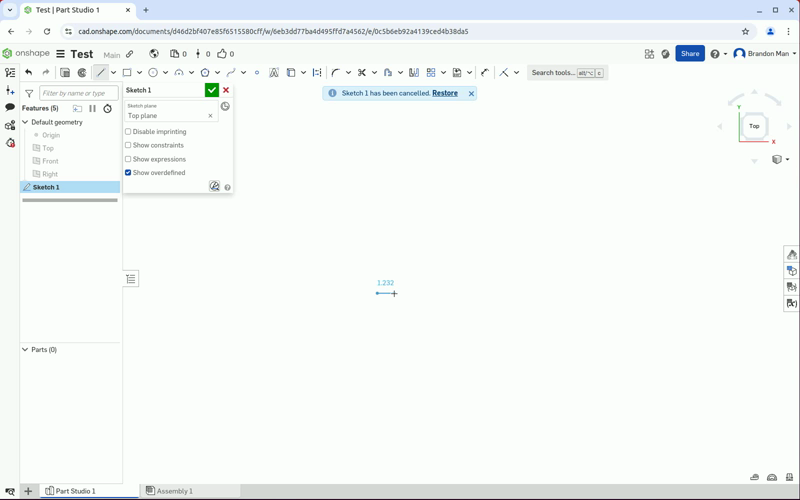
scroll(6)
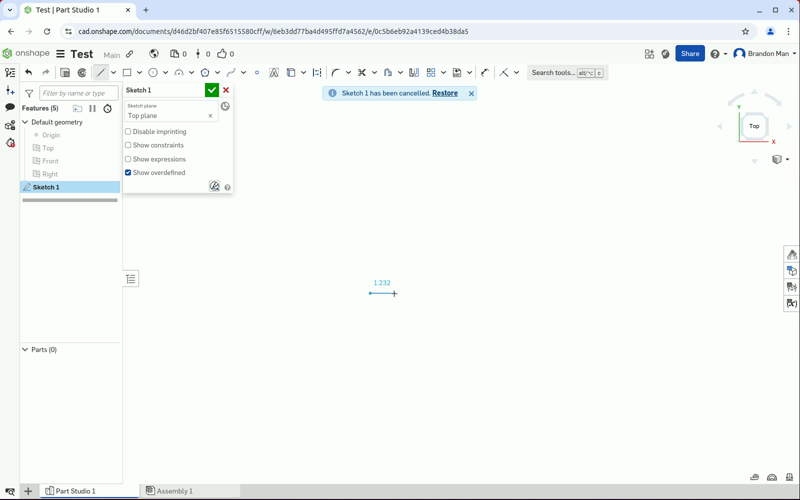
scroll(6)
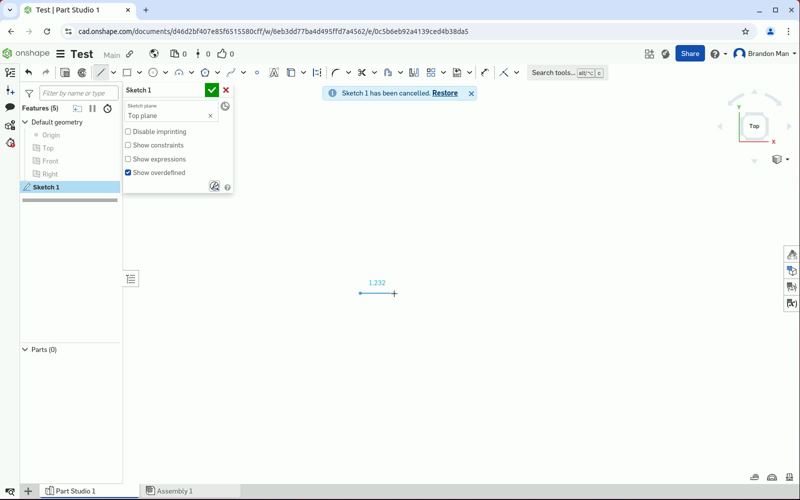
scroll(6)
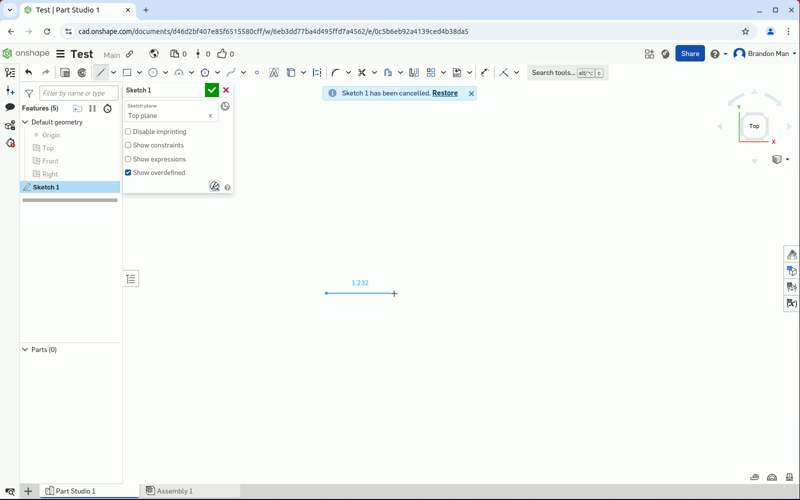
click(394, 293)
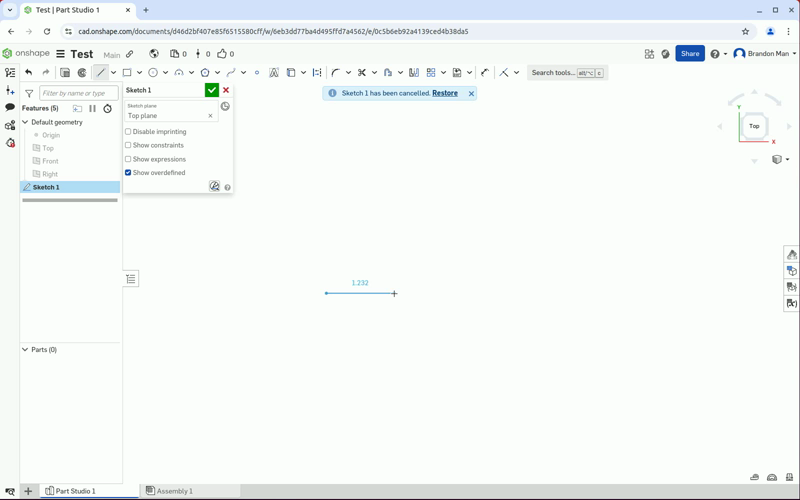
scroll(-6)
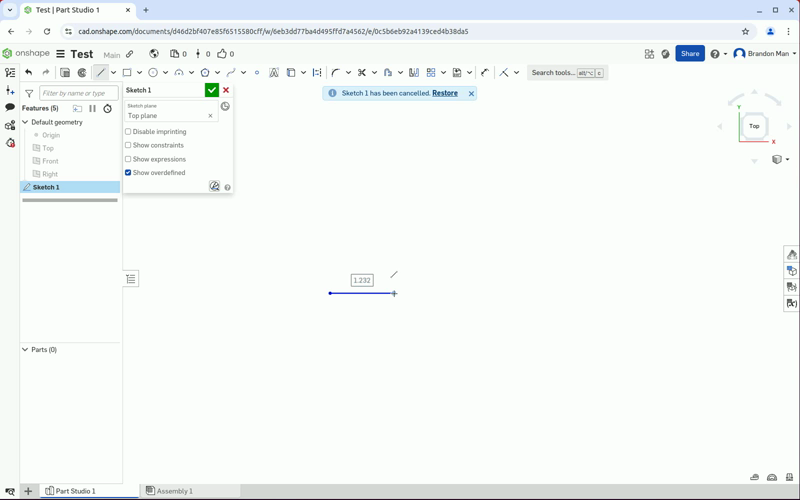
scroll(-6)
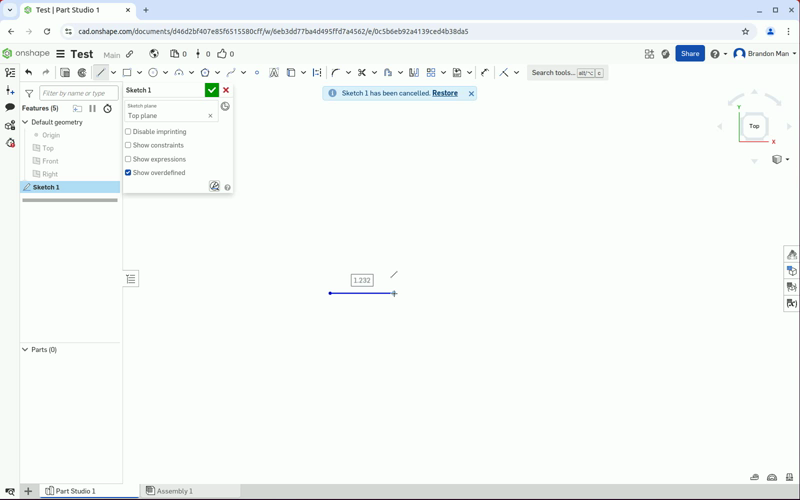
scroll(-6)
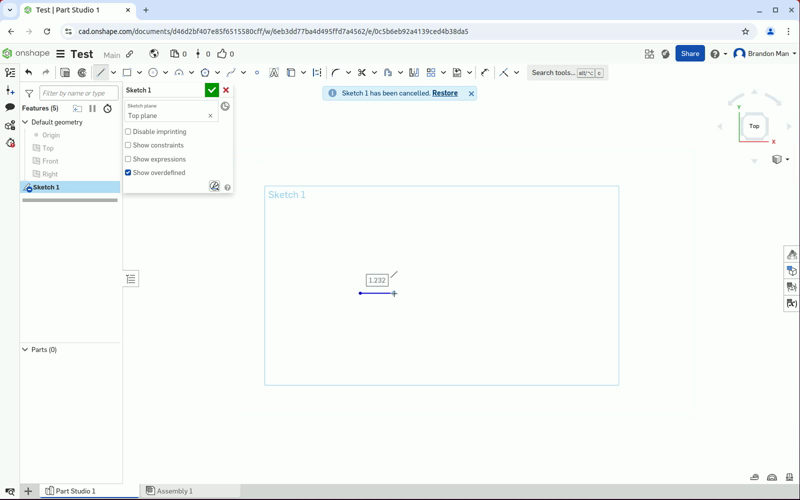
scroll(-6)
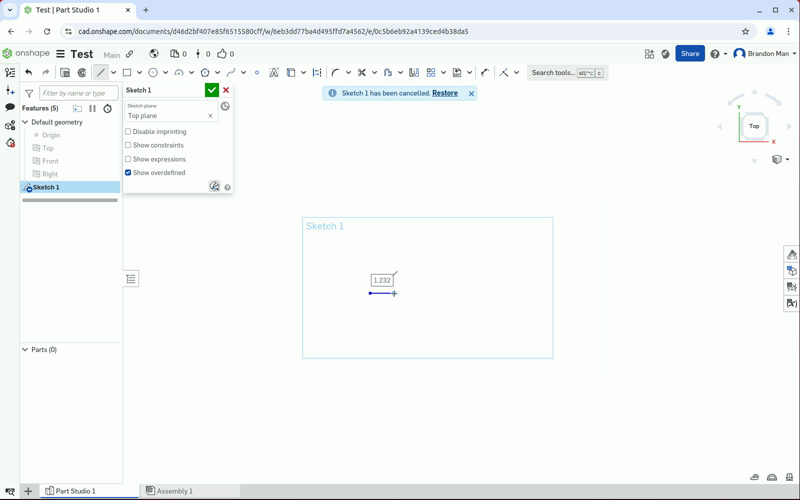
scroll(-6)
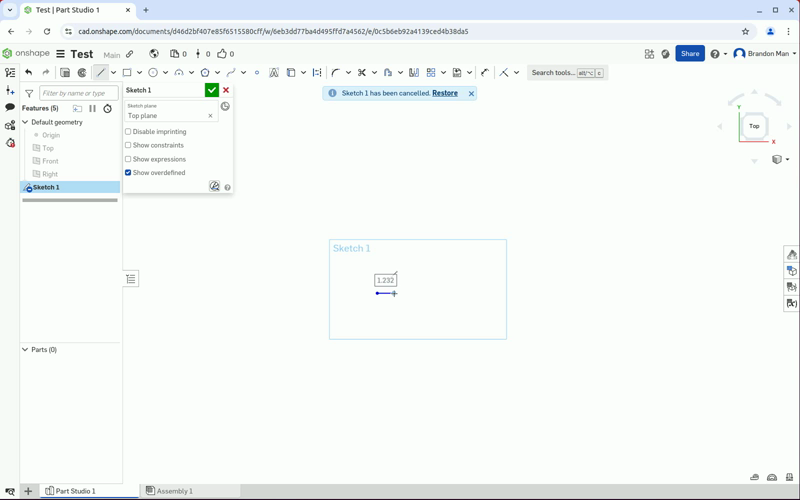
scroll(-6)
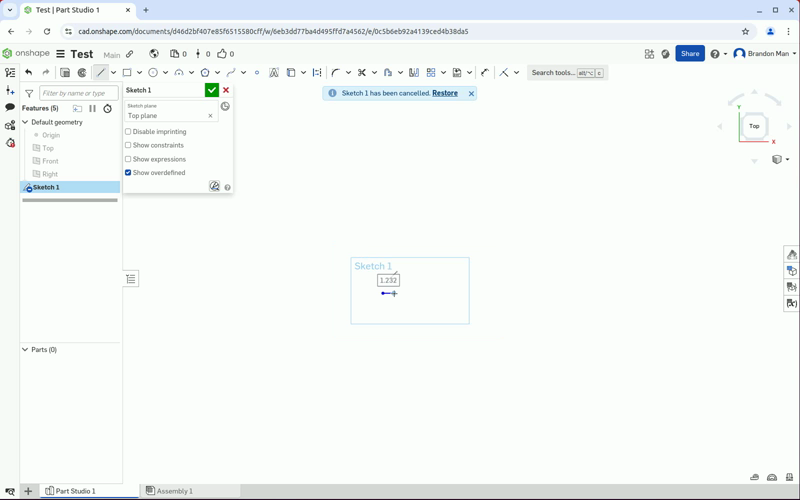
scroll(-6)
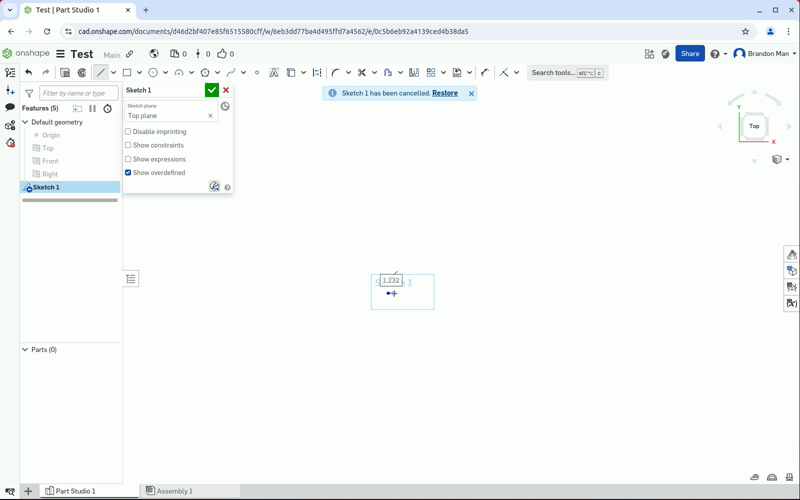
key_up(shift)
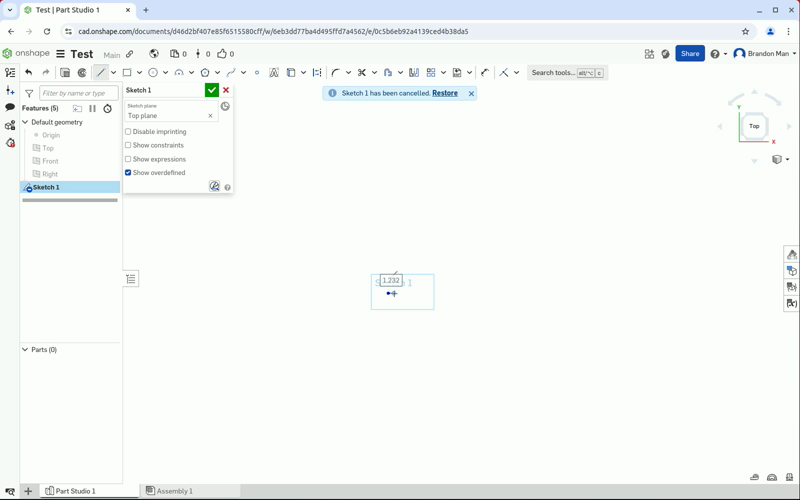
key_down(shift)
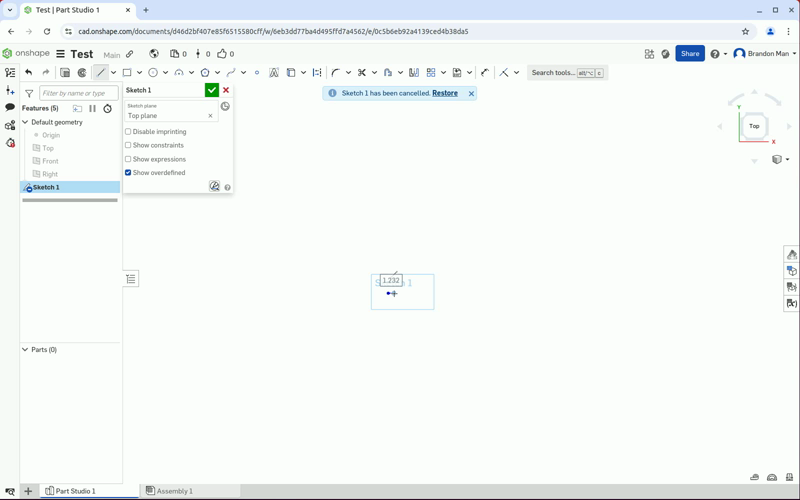
mouse_move(424, 293)
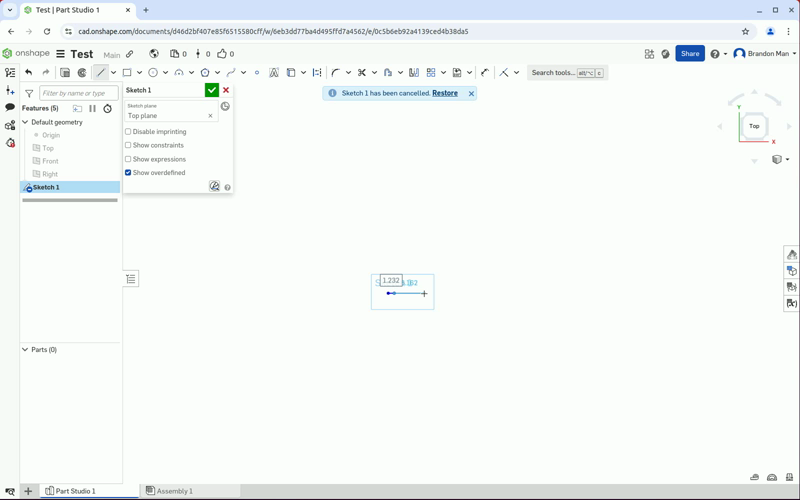
mouse_move(394, 272)
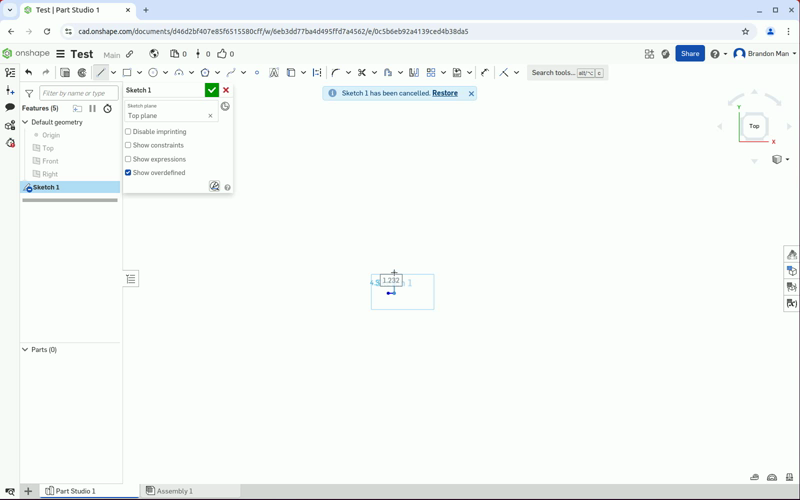
click(394, 272)
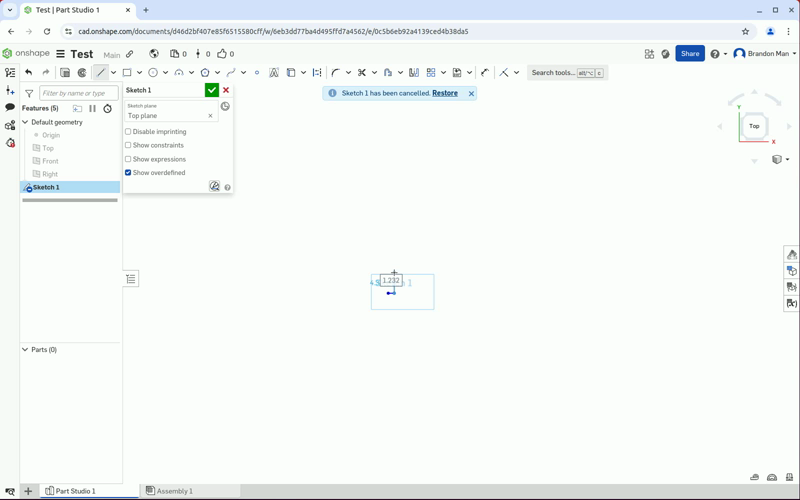
key_up(shift)
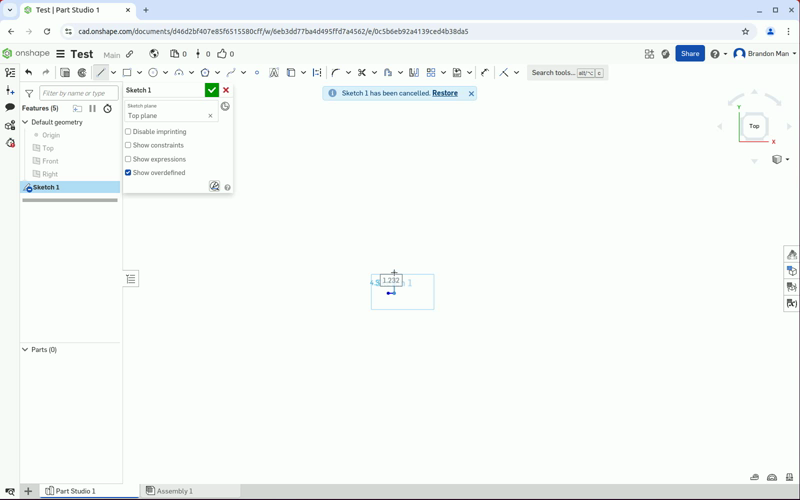
key_down(shift)
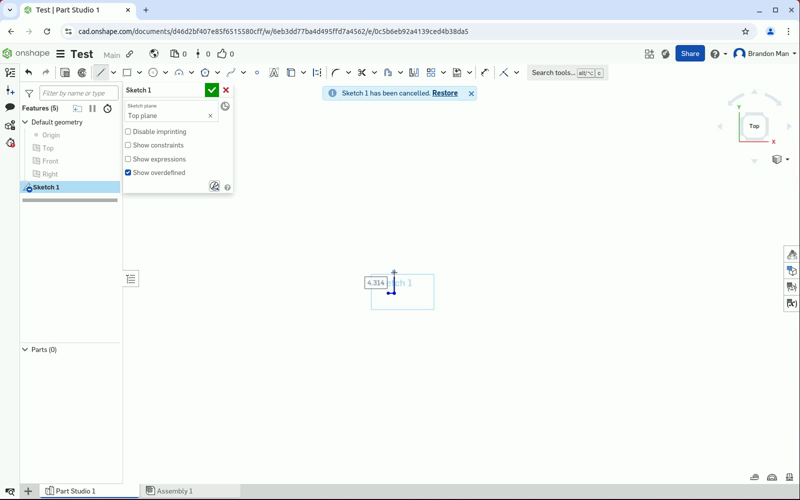
mouse_move(424, 272)
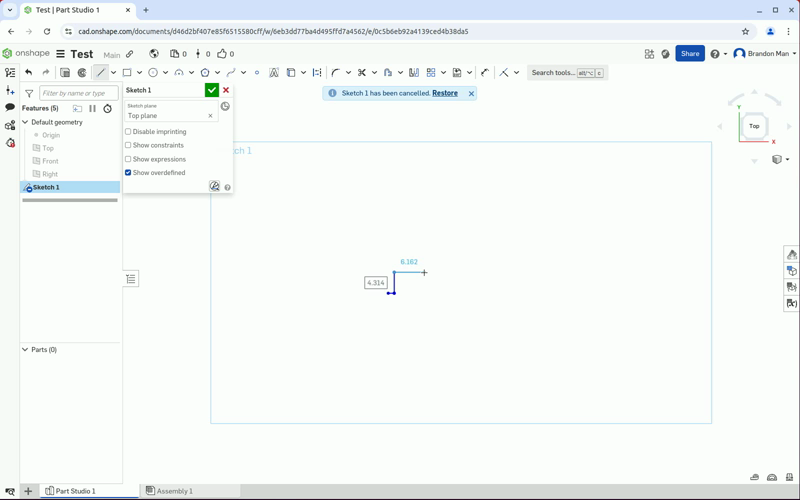
mouse_move(388, 272)
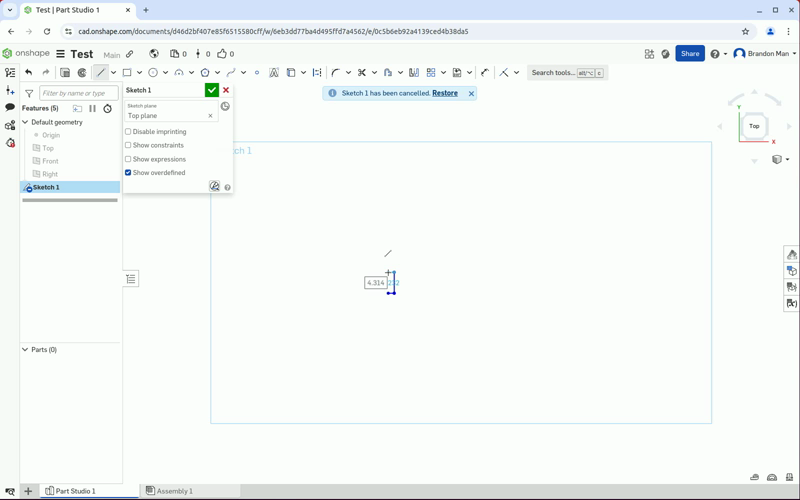
scroll(6)
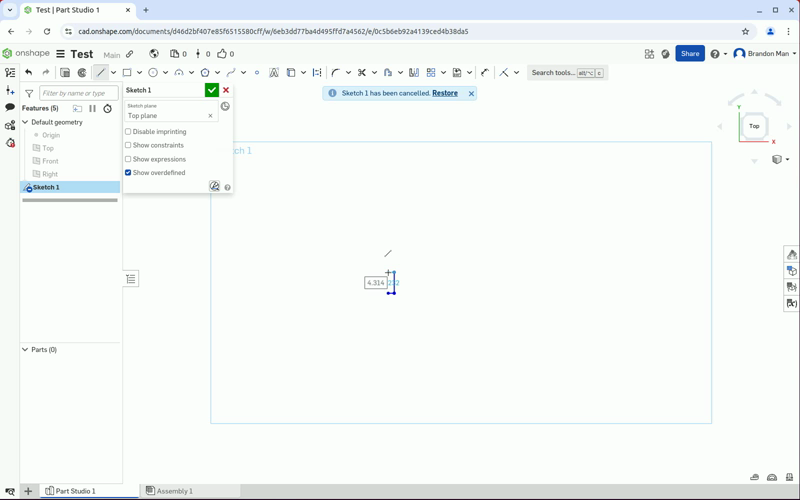
scroll(6)
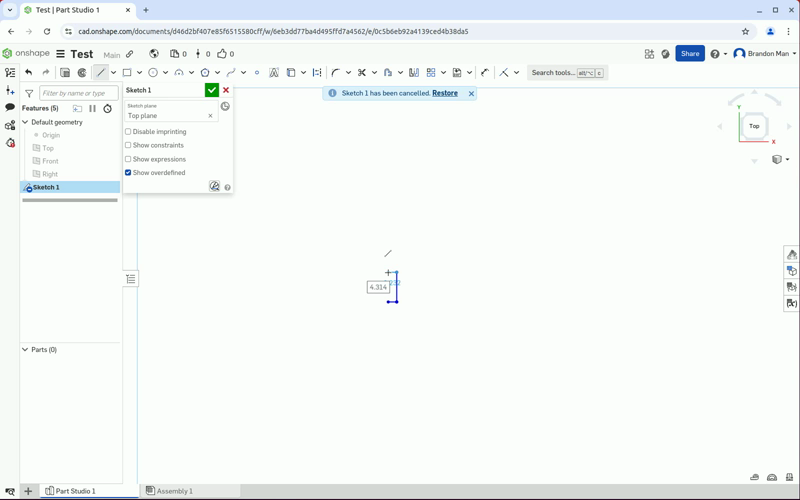
scroll(6)
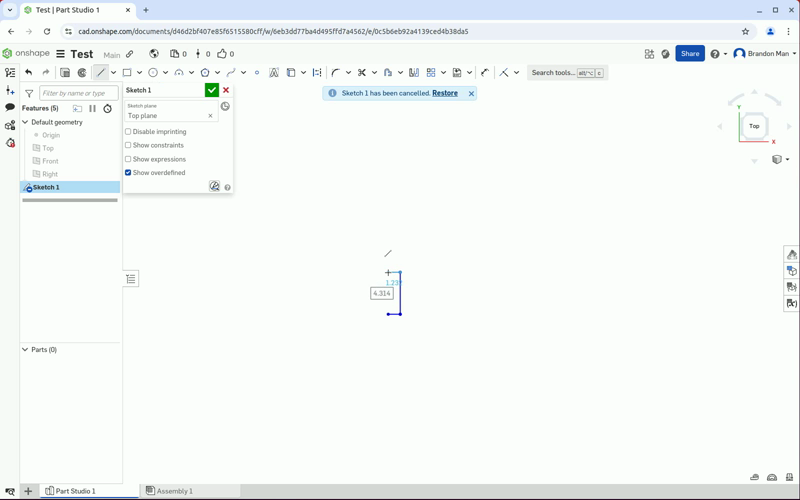
scroll(6)
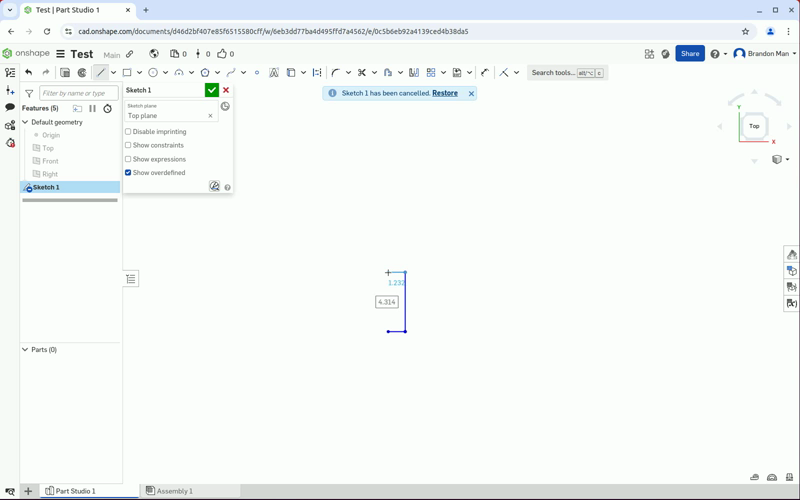
scroll(6)
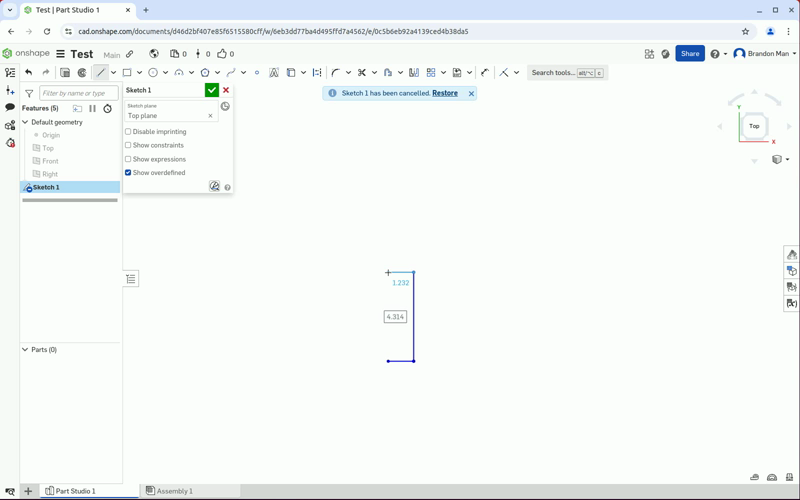
scroll(6)
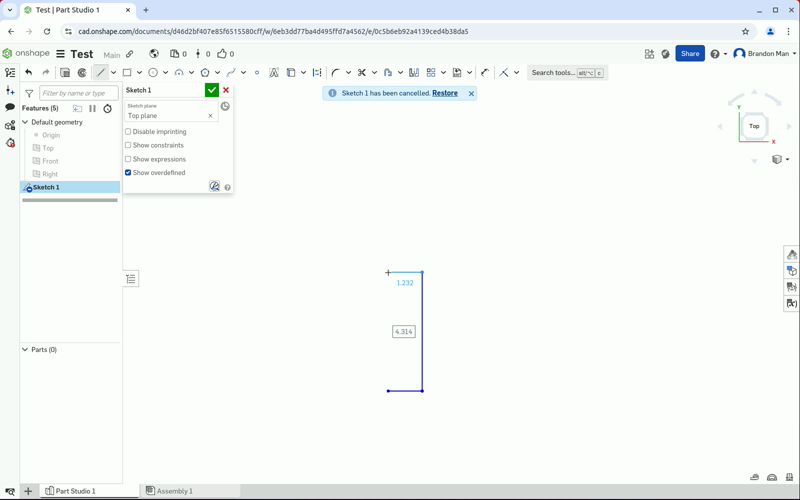
scroll(6)
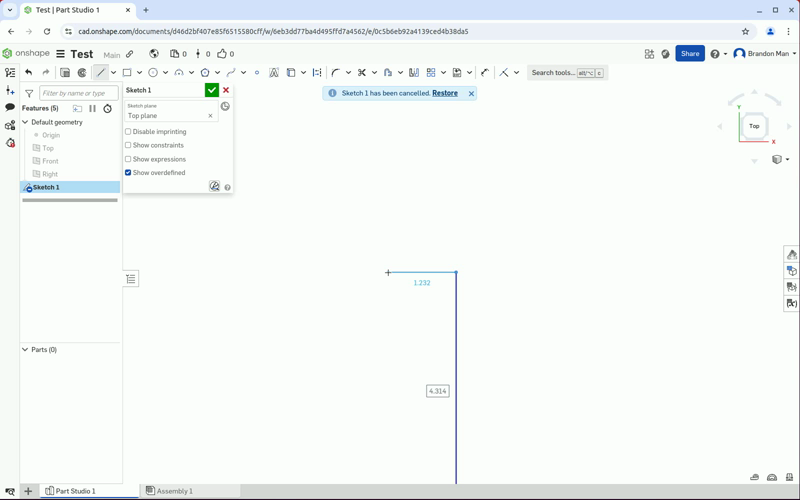
click(388, 272)
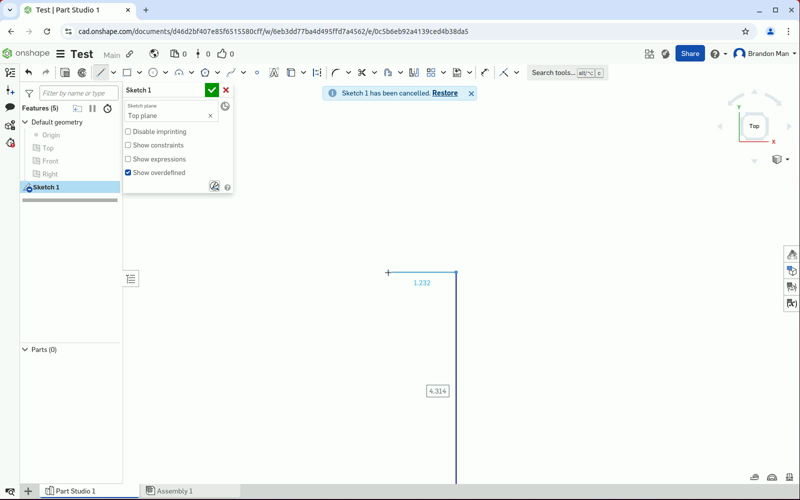
scroll(-6)
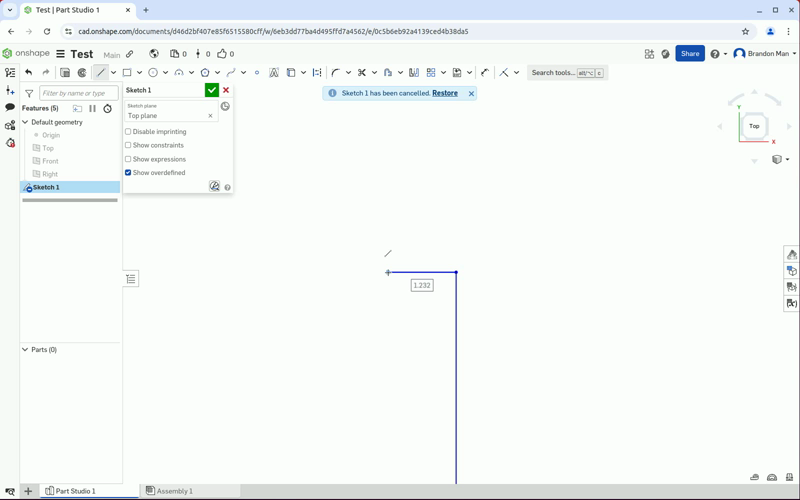
scroll(-6)
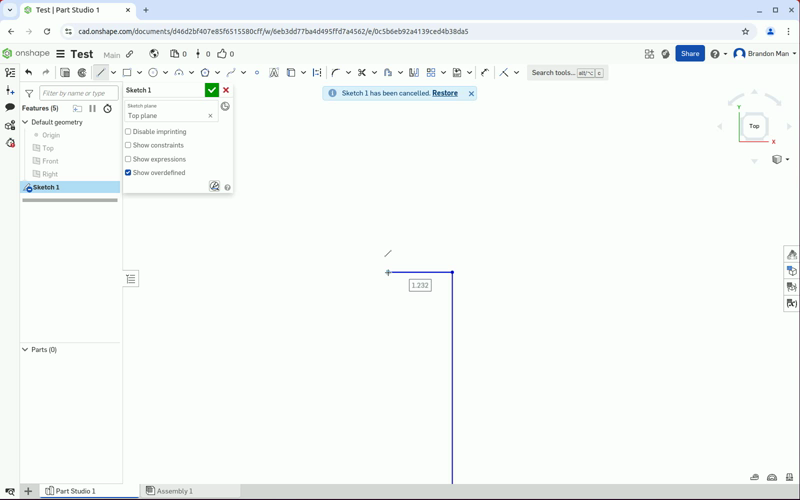
scroll(-6)
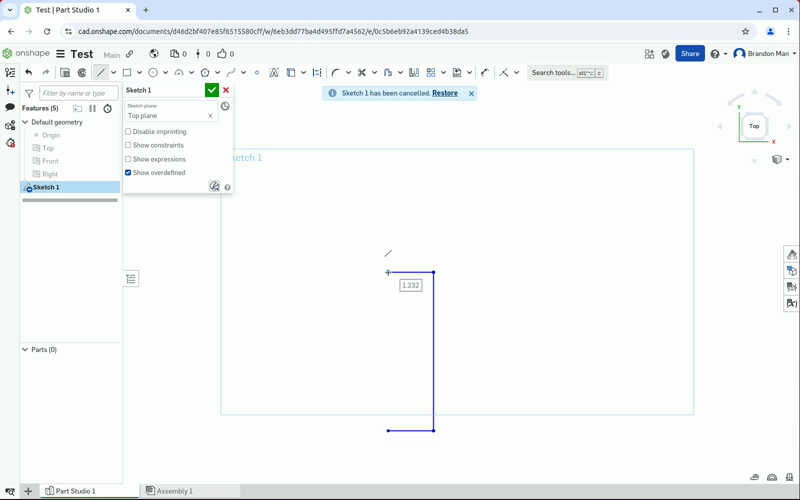
scroll(-6)
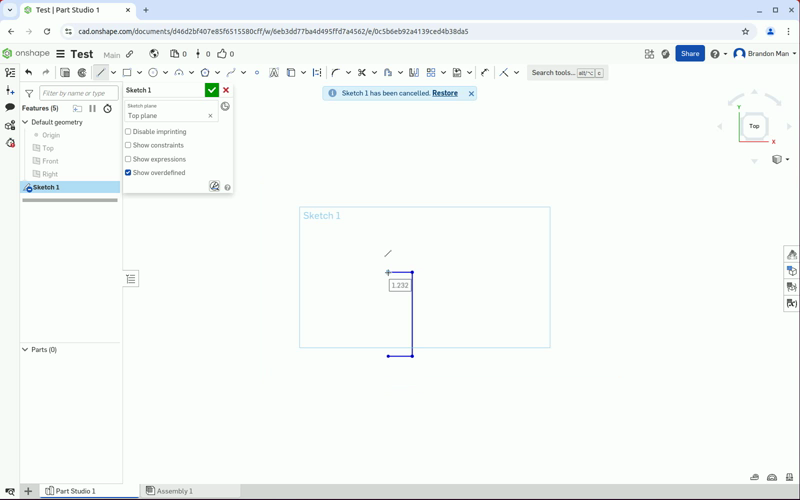
scroll(-6)
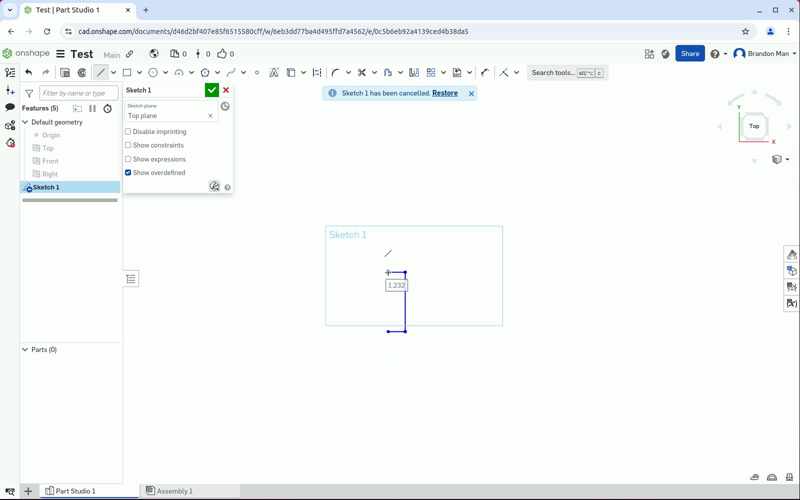
scroll(-6)
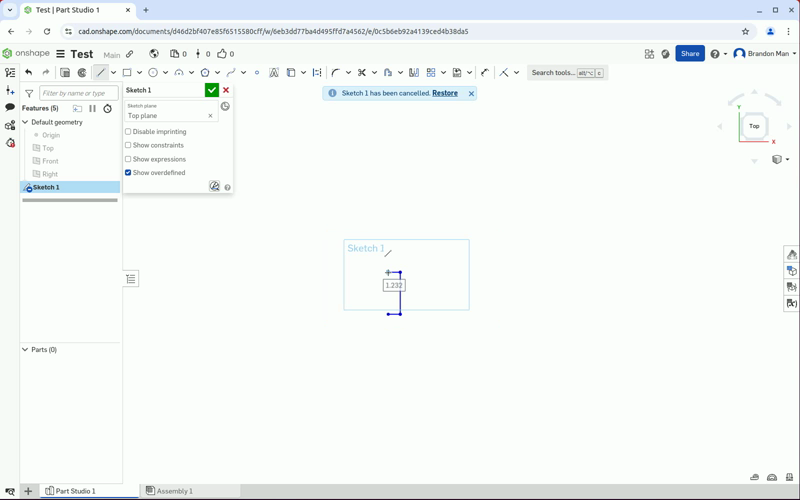
scroll(-6)
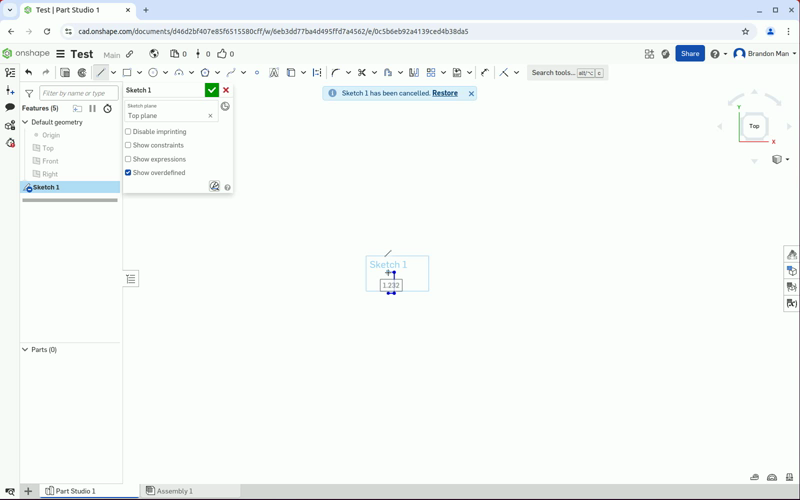
key_up(shift)
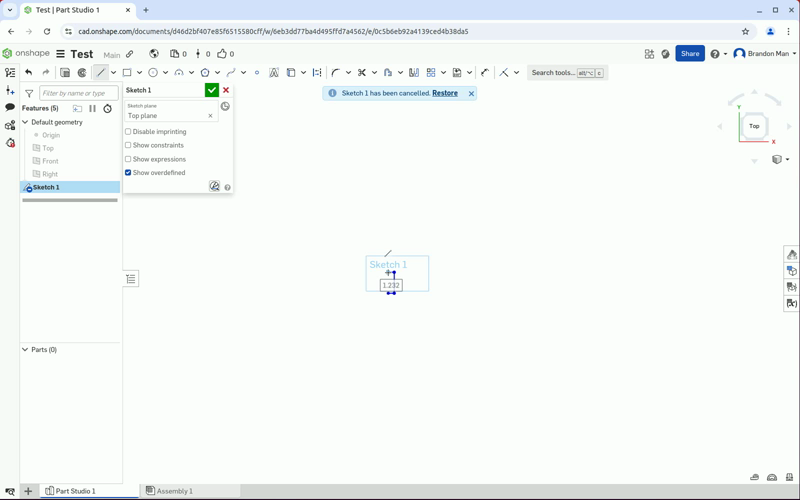
mouse_move(418, 272)
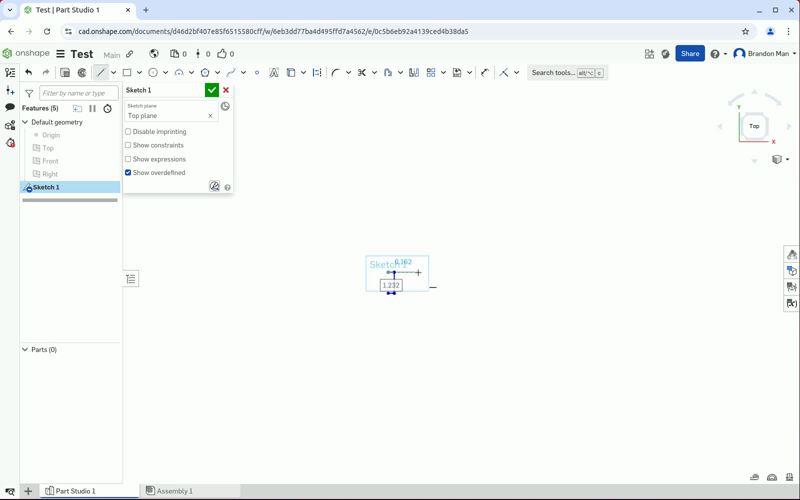
key_down(shift)
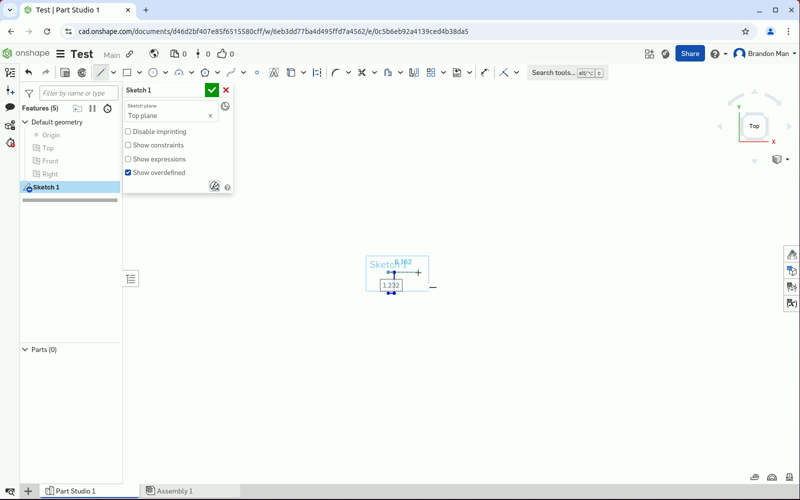
mouse_move(388, 293)
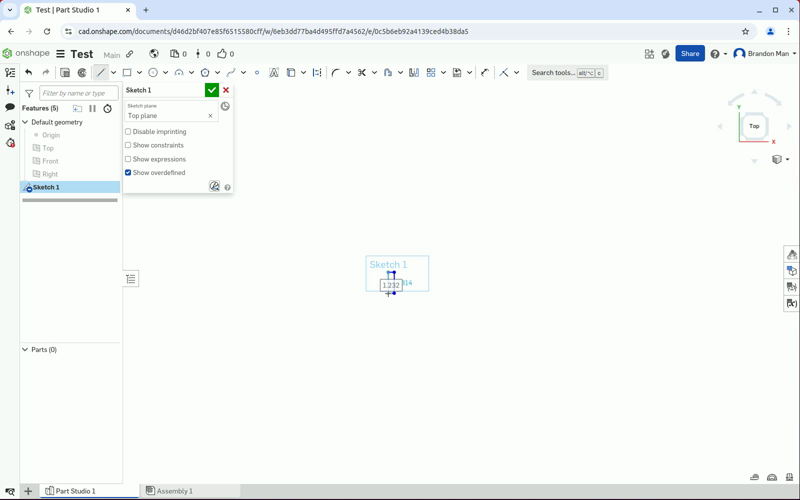
key_up(shift)
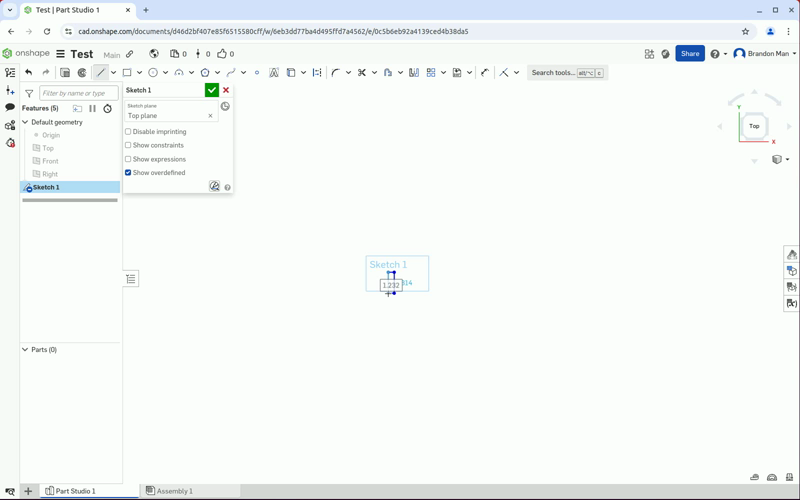
click(388, 293)
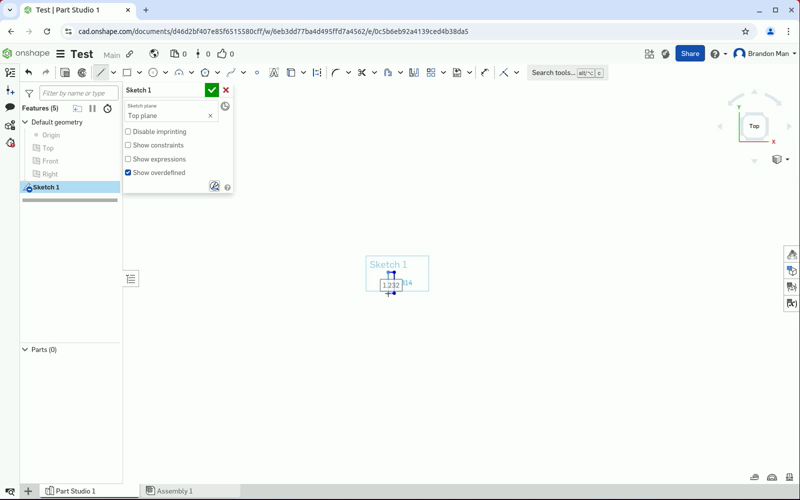
key(esc)
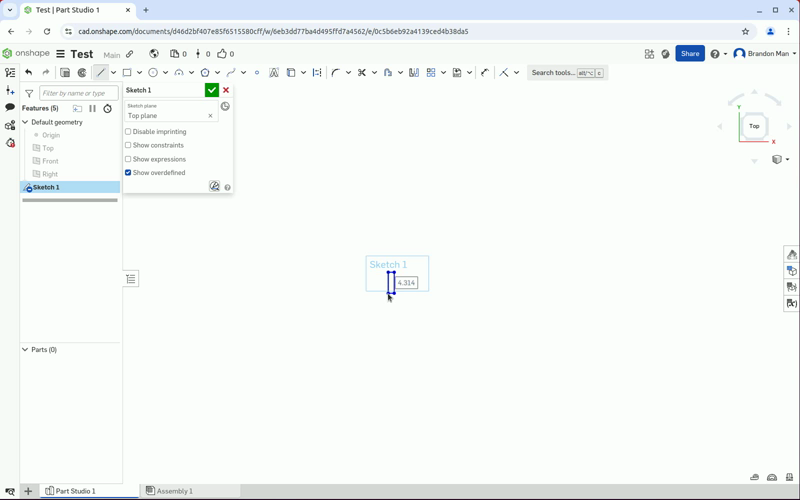
mouse_move(388, 285)
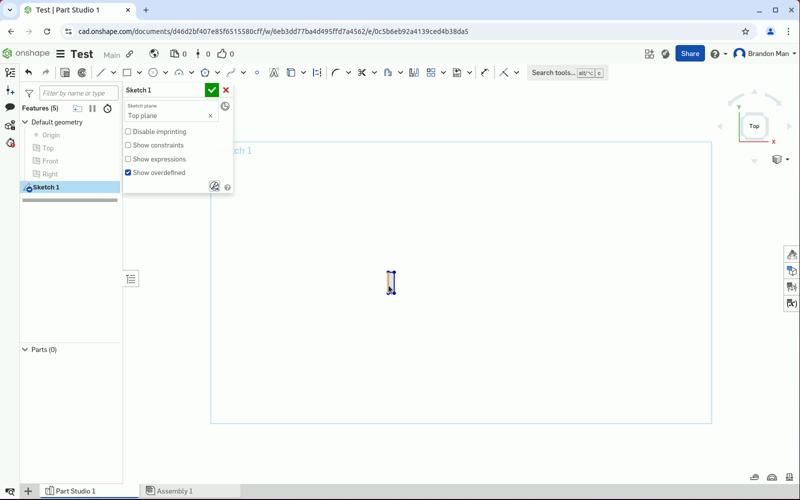
scroll(6)
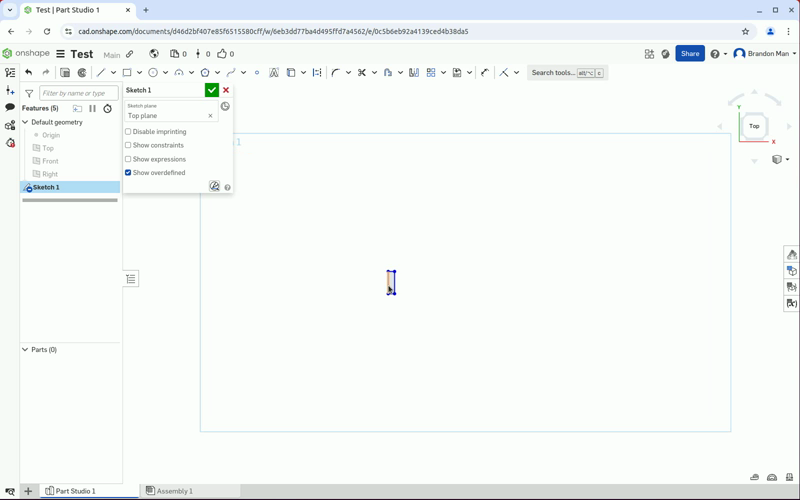
scroll(6)
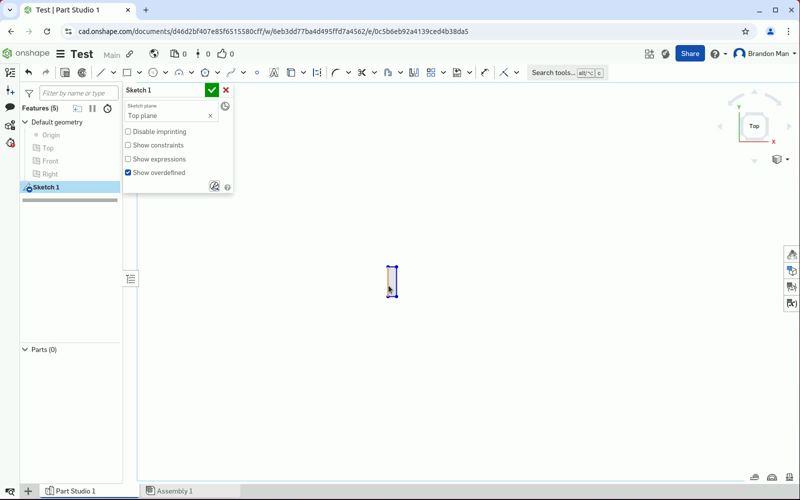
scroll(6)
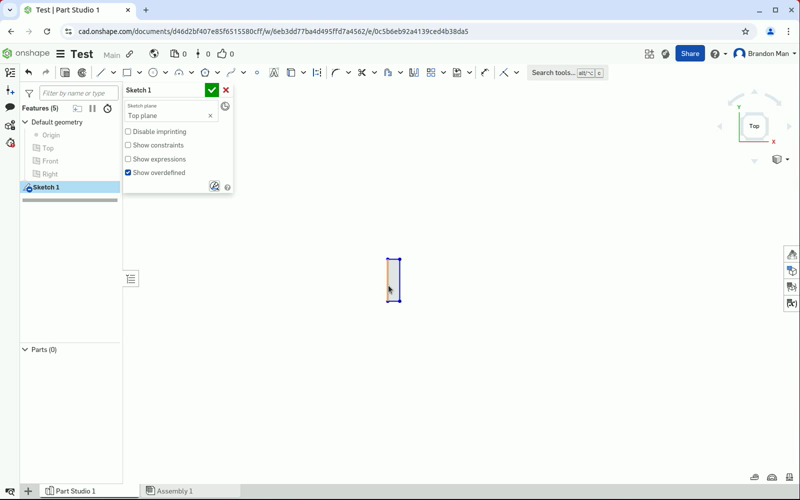
scroll(6)
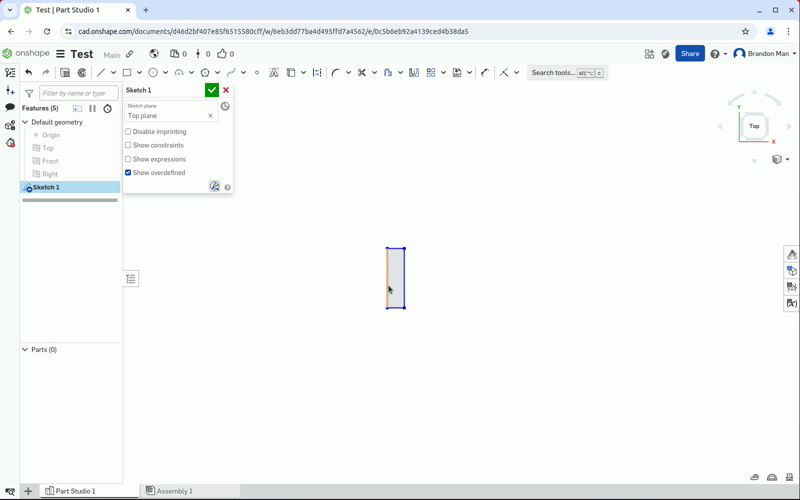
scroll(6)
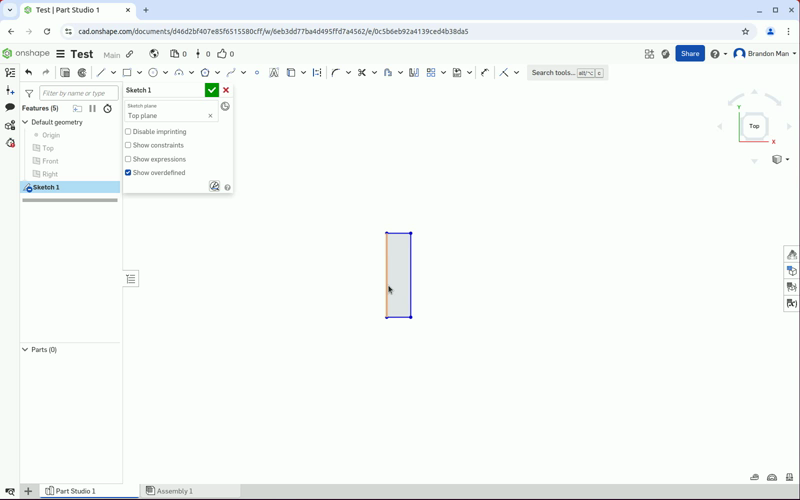
scroll(6)
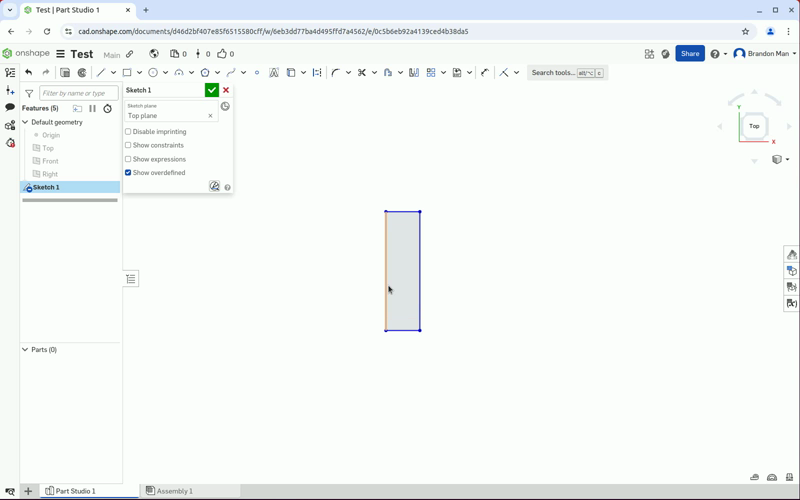
scroll(6)
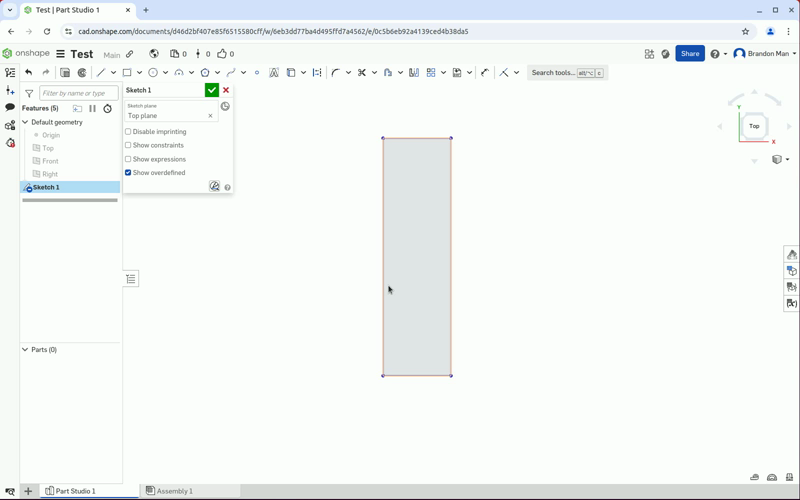
click(388, 285)
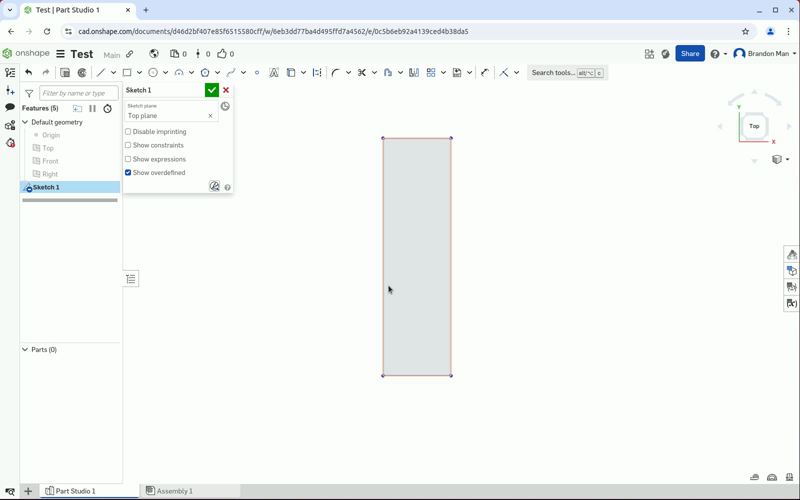
scroll(-6)
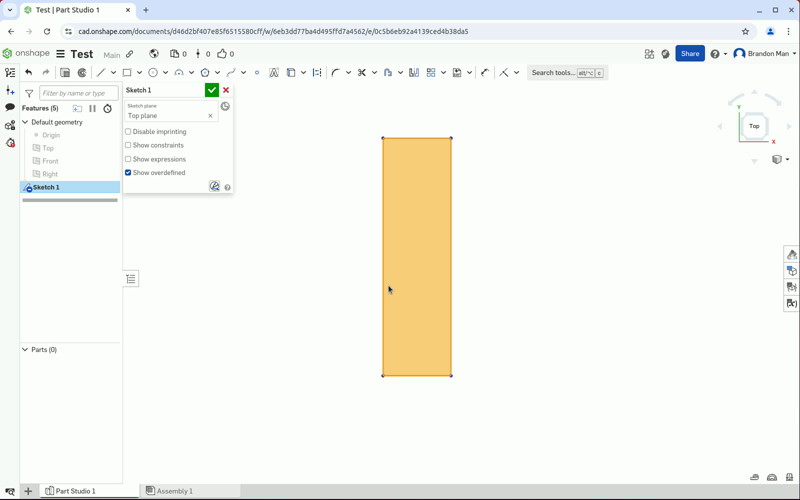
scroll(-6)
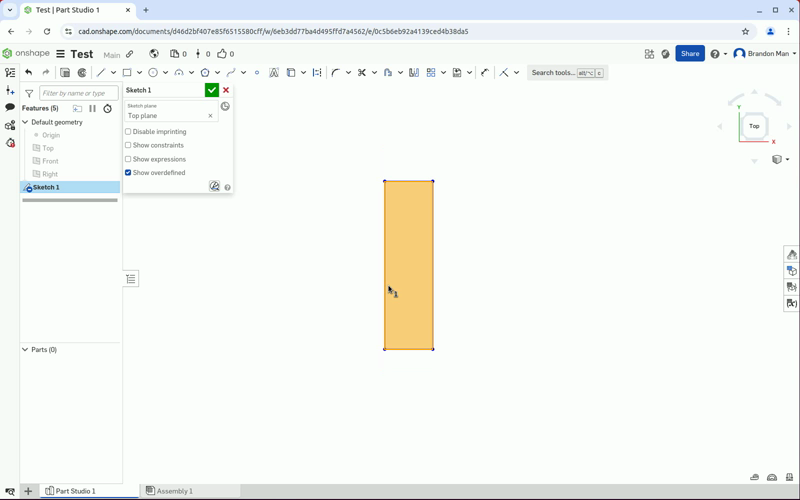
scroll(-6)
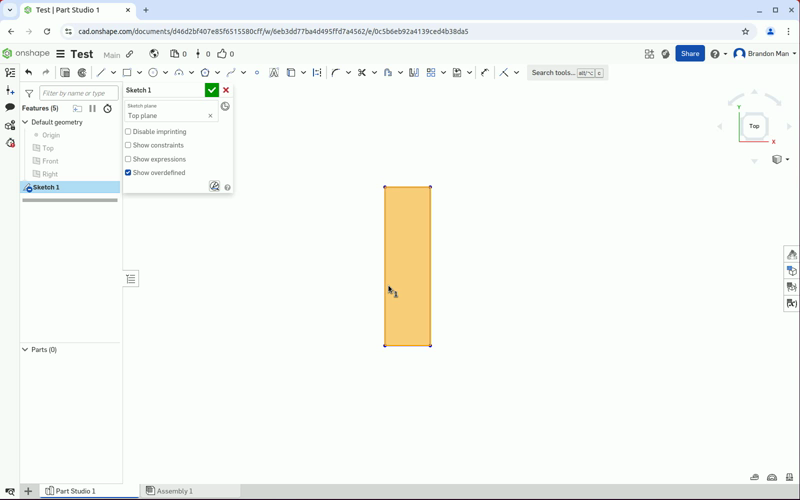
scroll(-6)
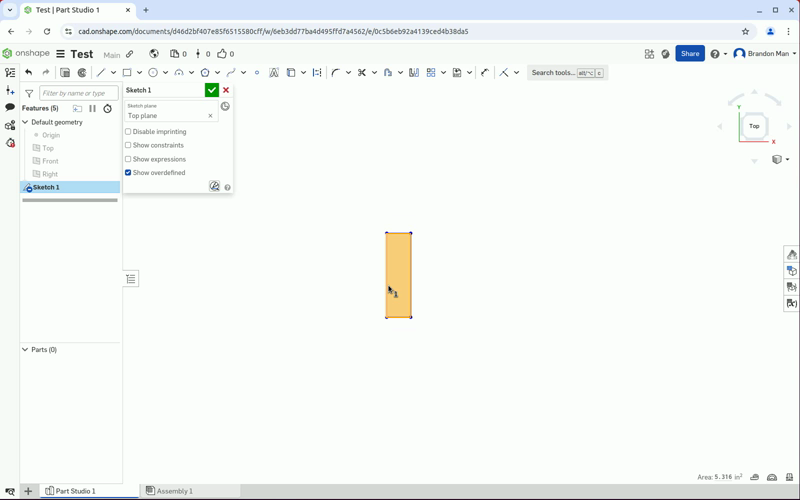
scroll(-6)
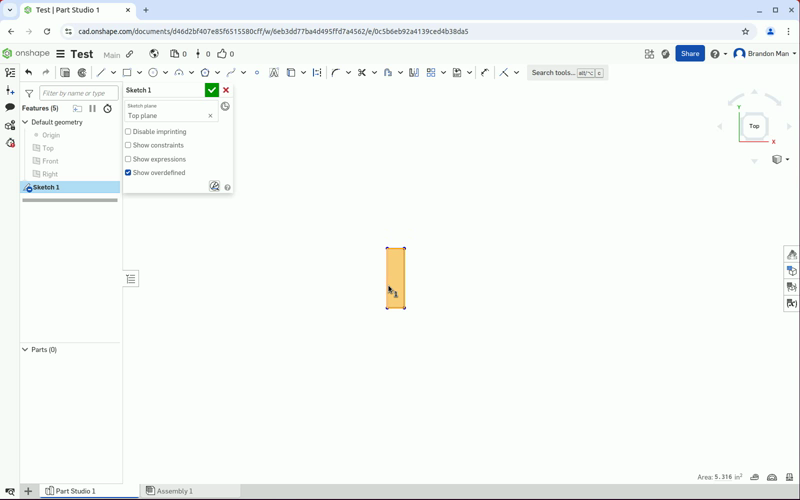
scroll(-6)
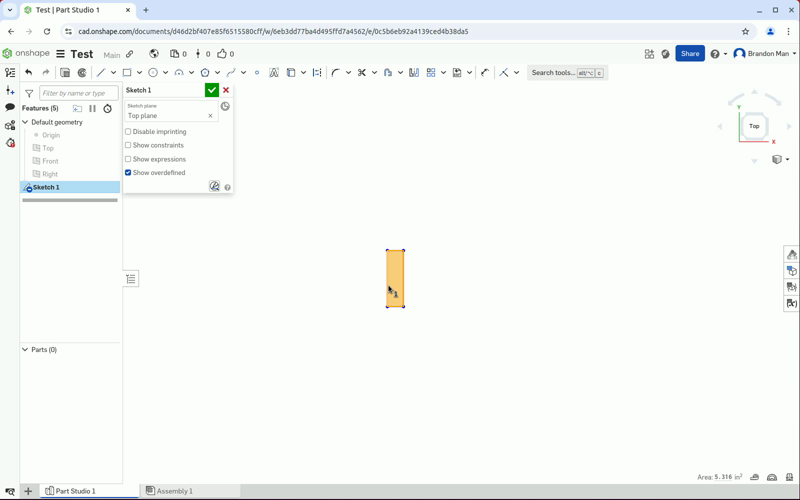
scroll(-6)
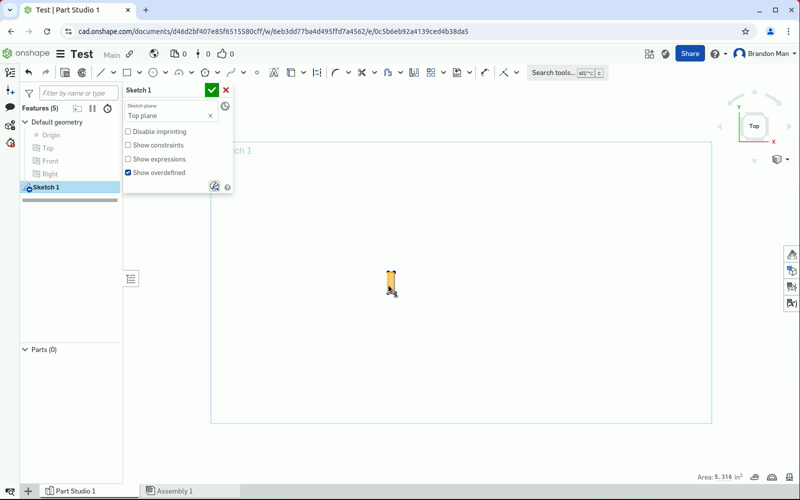
mouse_move(73, 352)
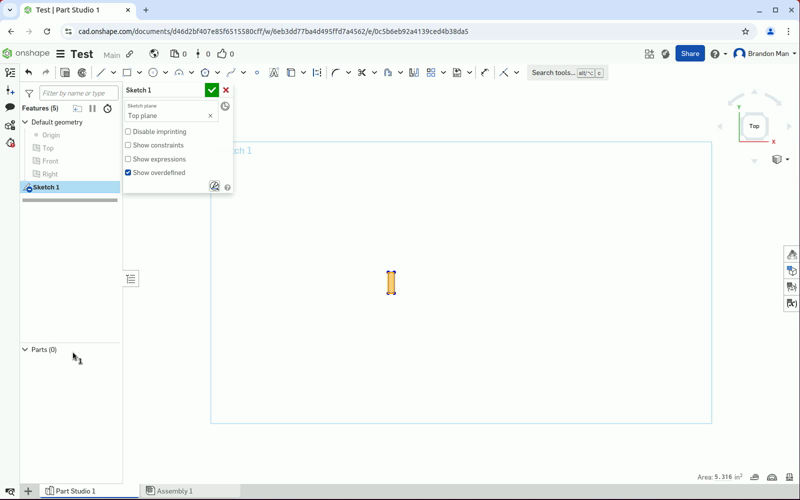
key(shift+y)
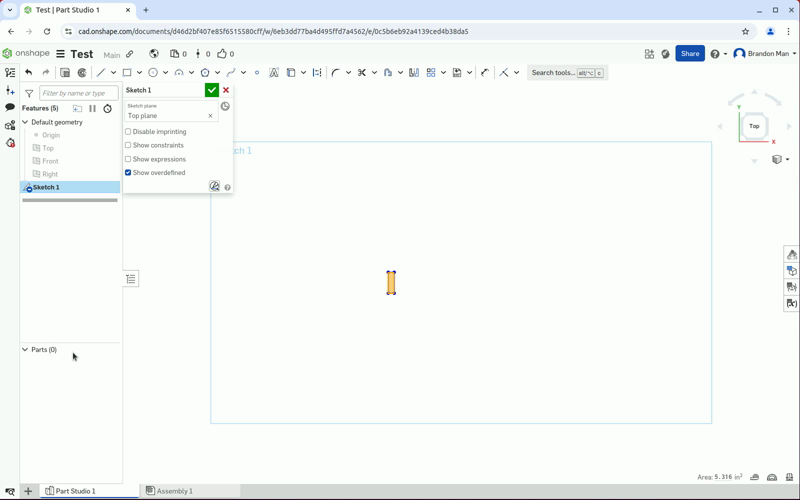
key(shift+e)
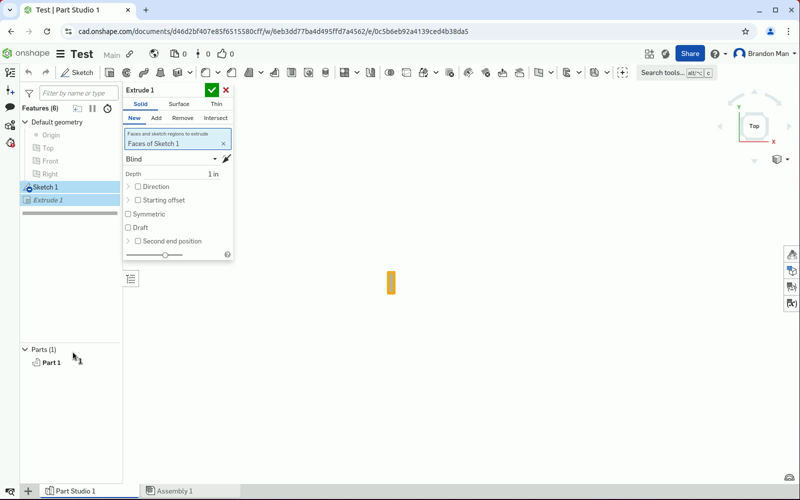
mouse_move(143, 106)
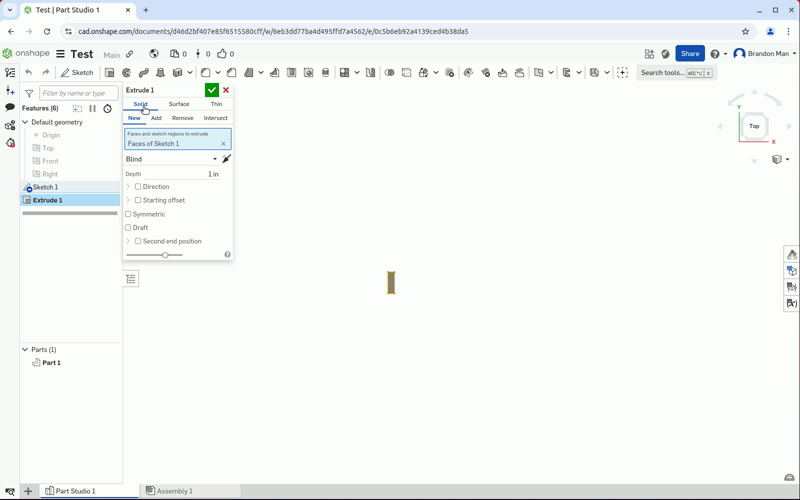
click(143, 106)
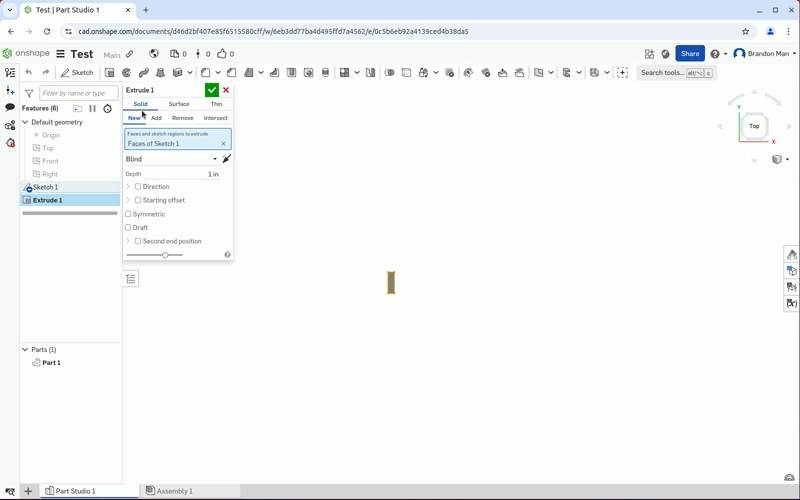
mouse_move(137, 120)
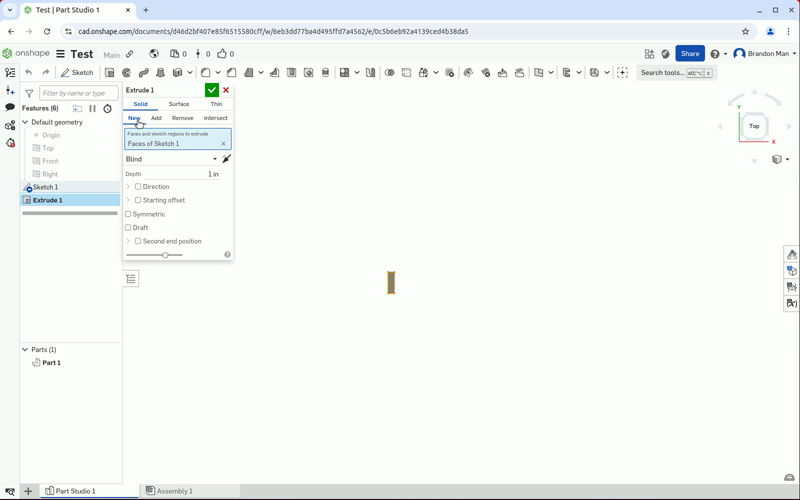
click(137, 120)
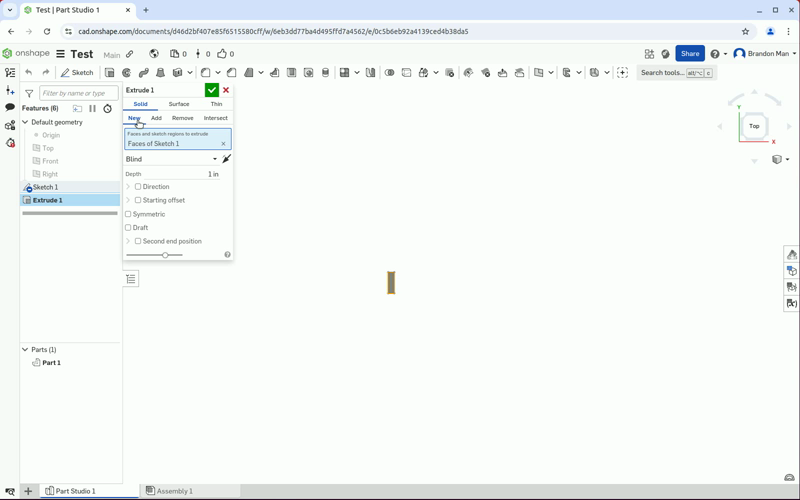
key(tab, 4)
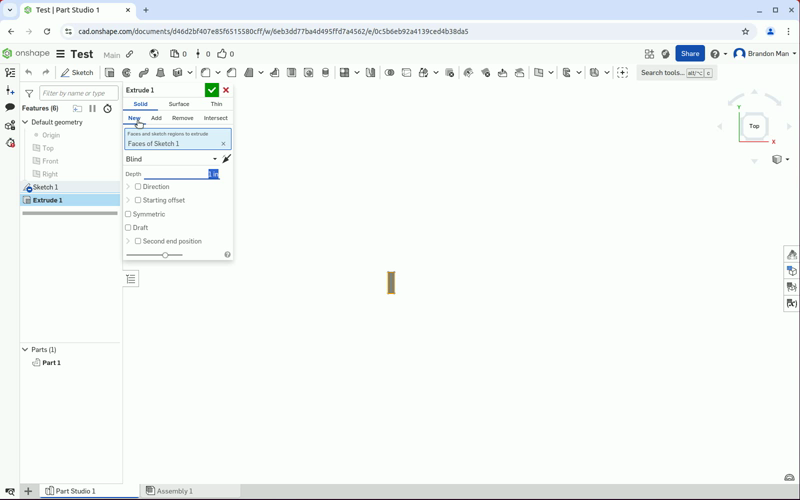
text(1.204)
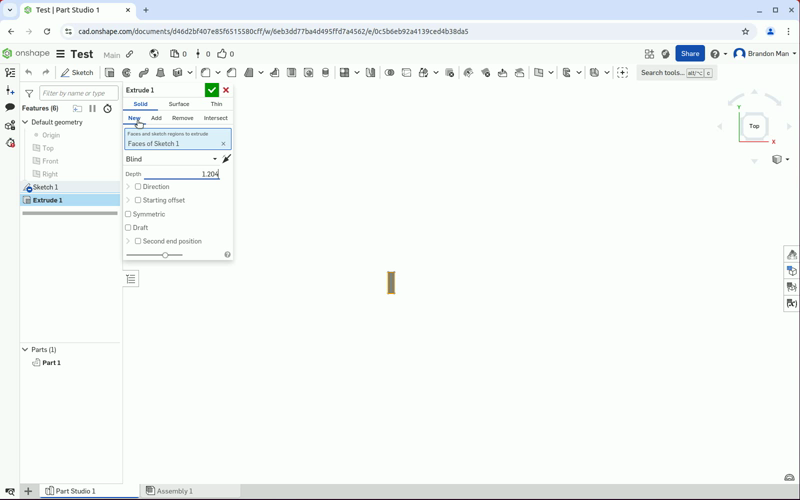
key(enter)
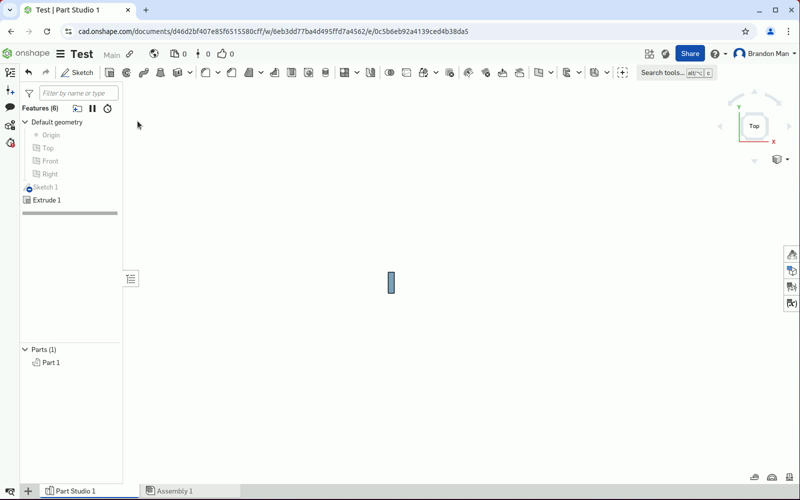
key(shift+h)
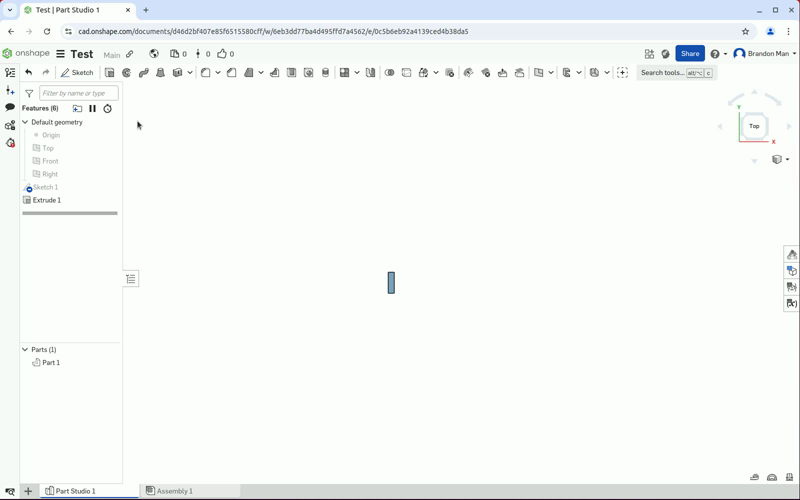
key(shift+h)
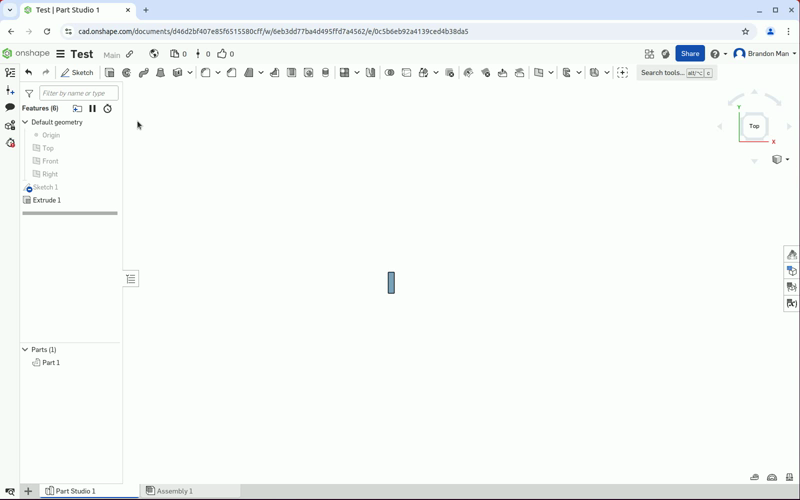
mouse_move(73, 189)
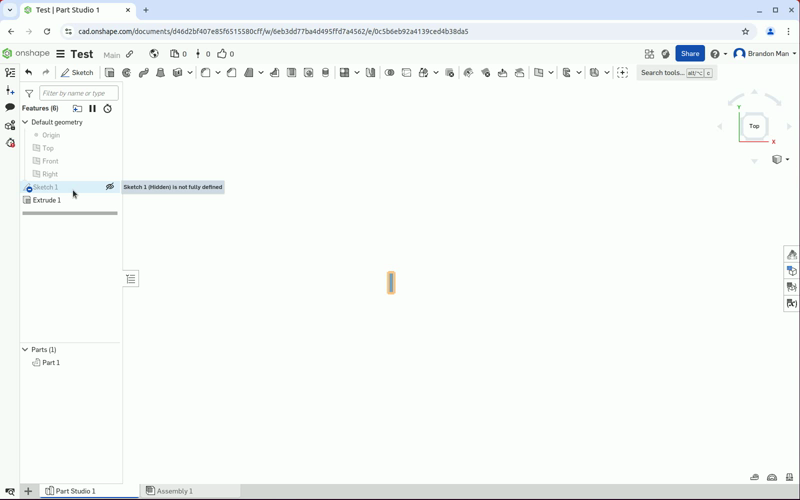
click(73, 189)
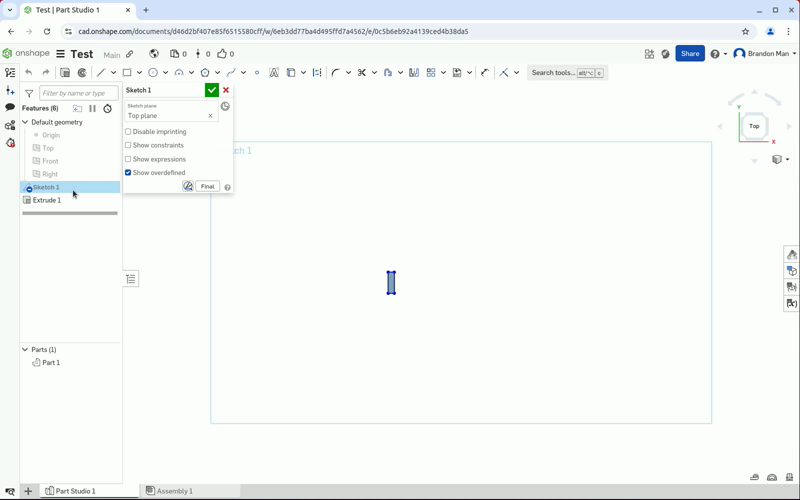
mouse_move(229, 92)
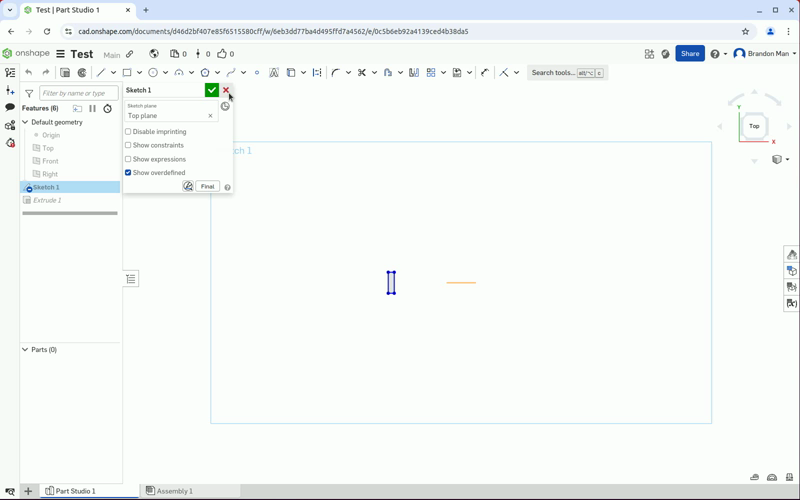
click(229, 92)
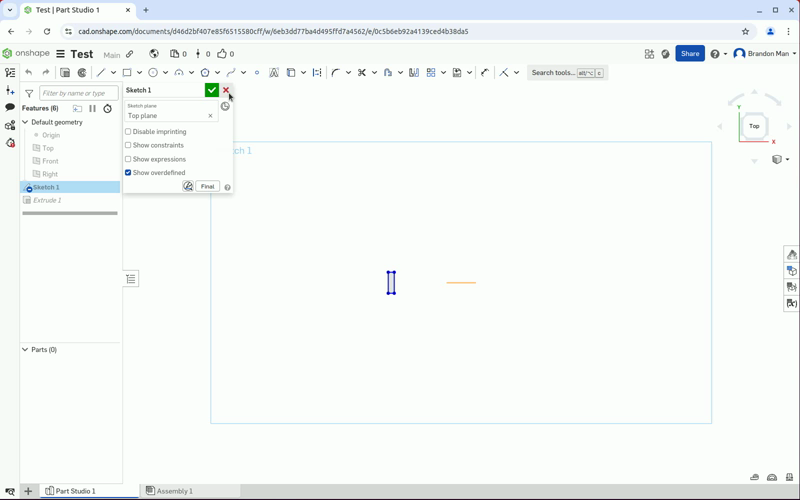
key(shift+s)
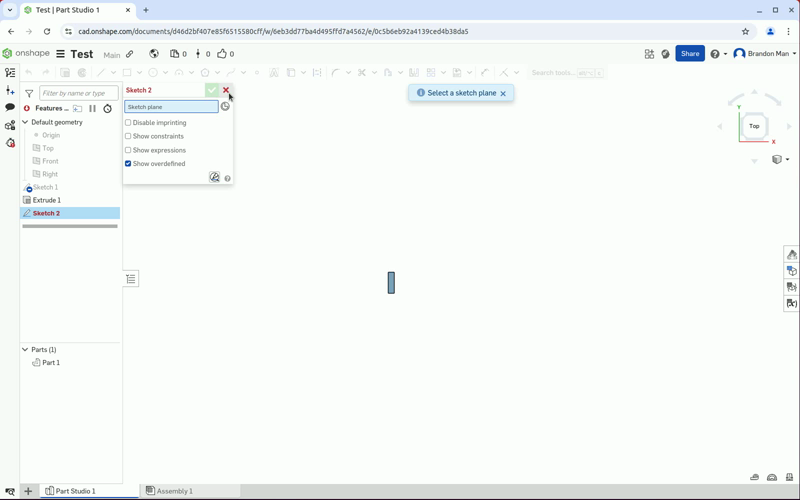
mouse_move(73, 150)
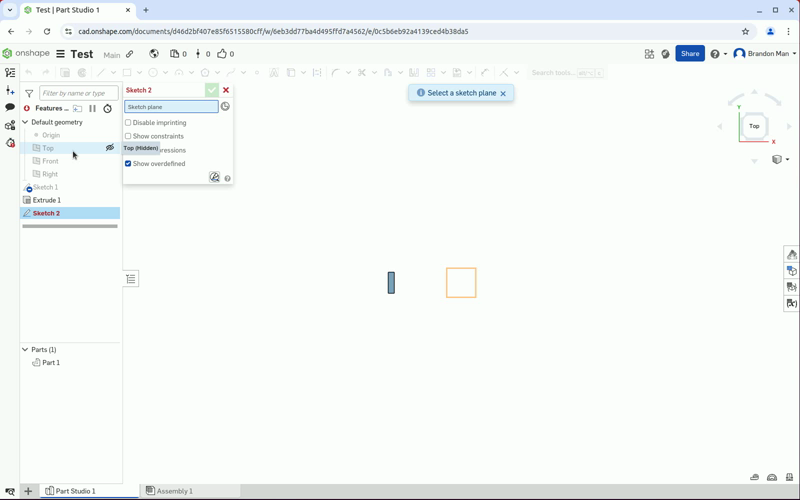
click(73, 150)
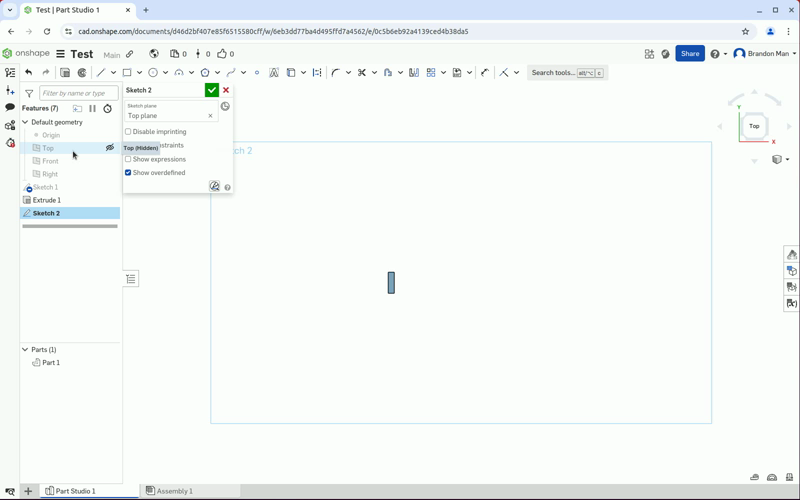
mouse_move(73, 352)
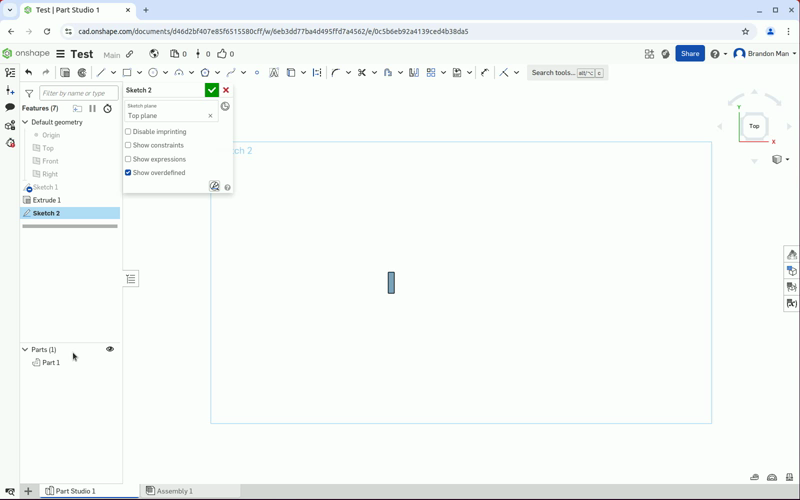
key(y)
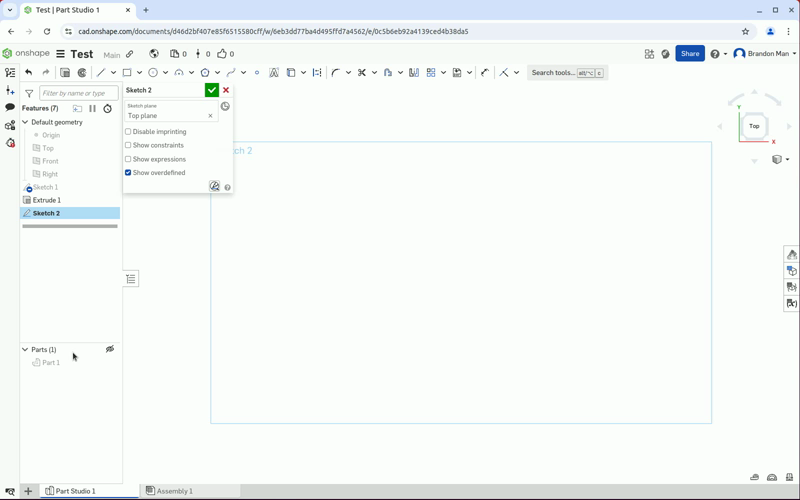
key(l)
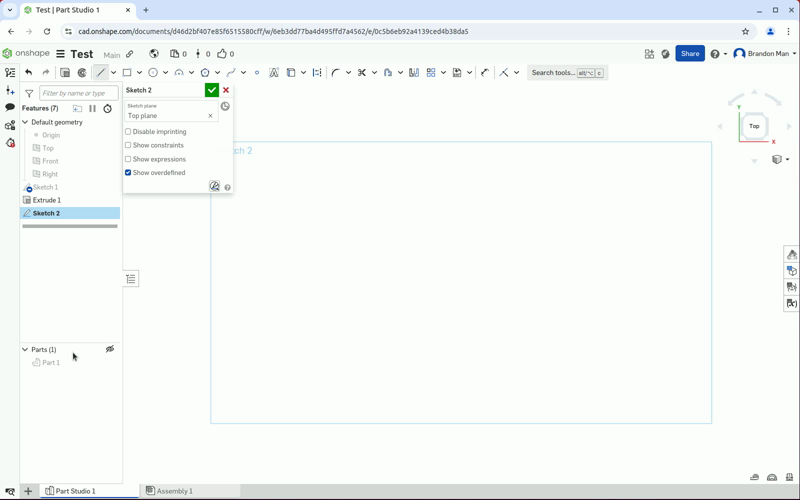
key_down(shift)
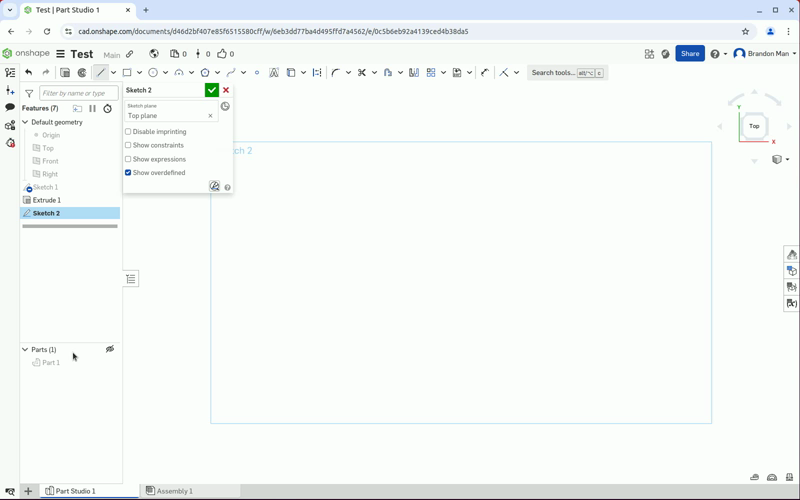
mouse_move(393, 293)
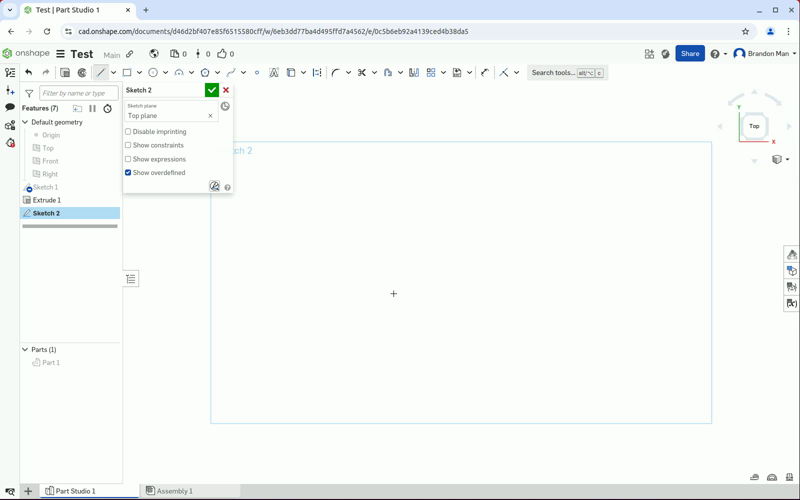
click(393, 293)
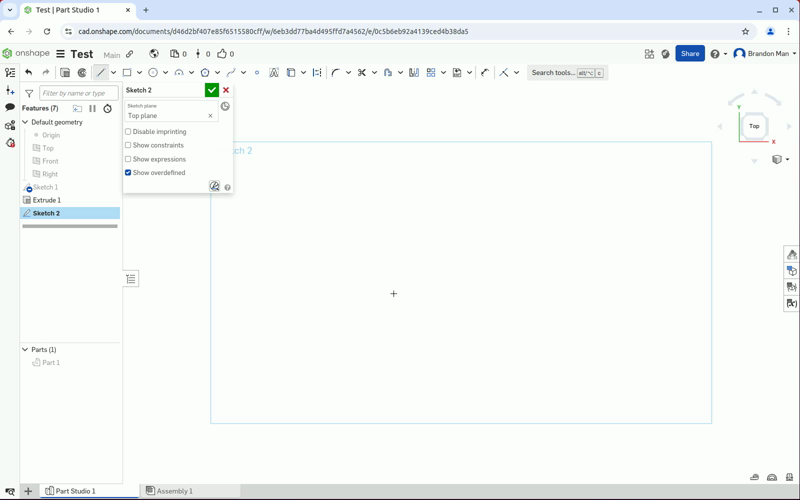
key_up(shift)
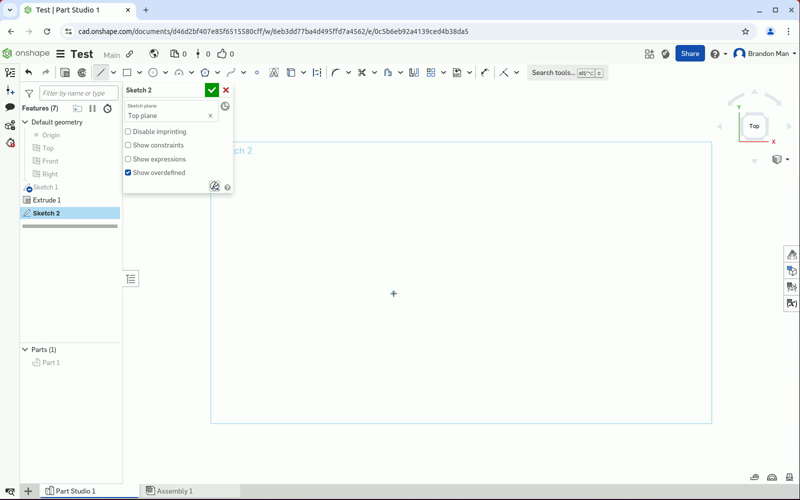
key_down(shift)
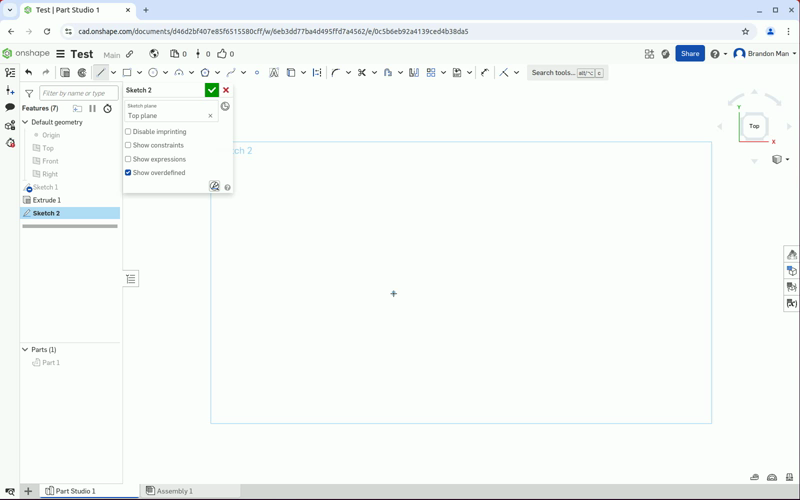
mouse_move(528, 293)
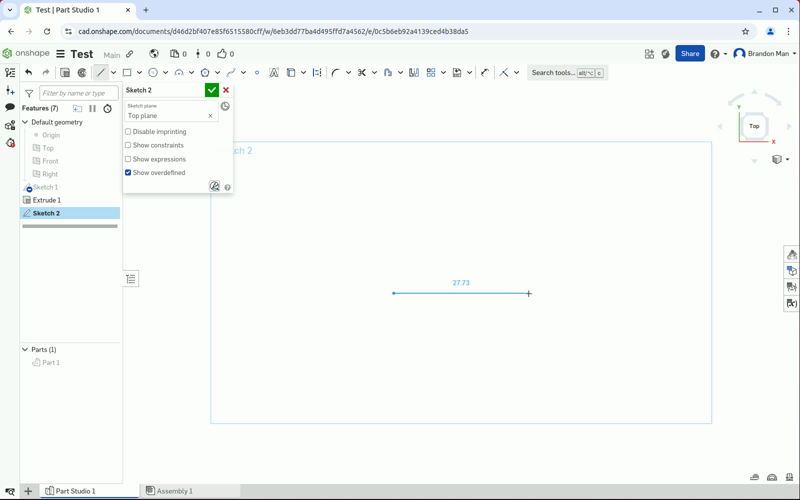
click(528, 293)
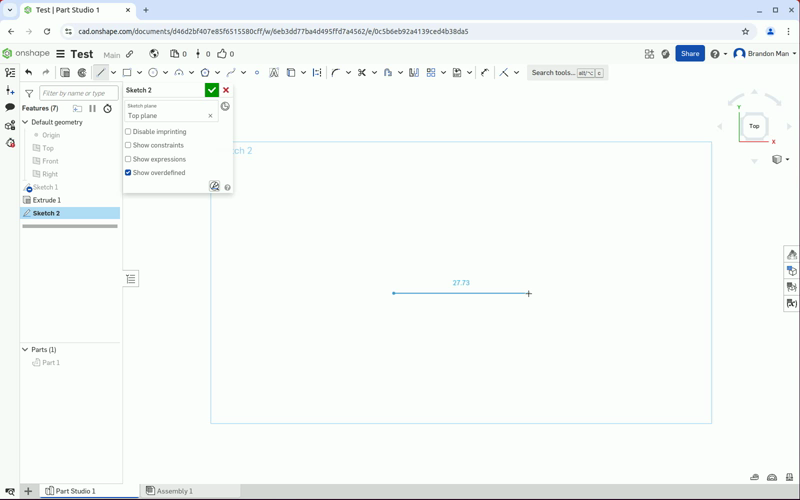
key_up(shift)
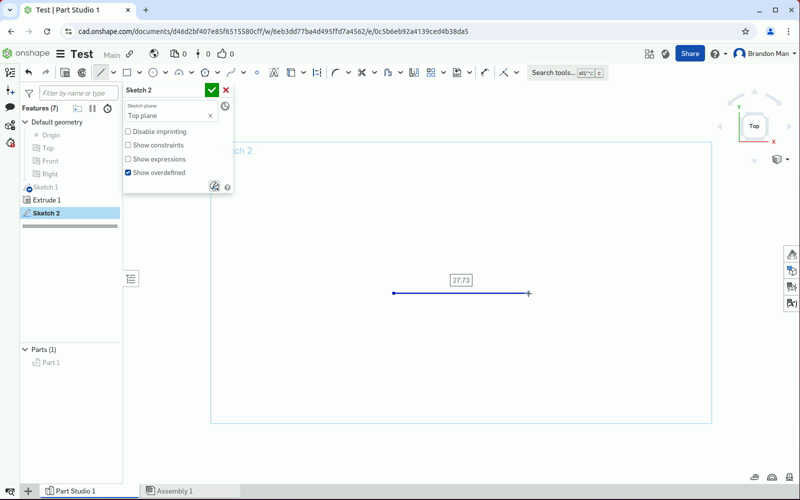
key_down(shift)
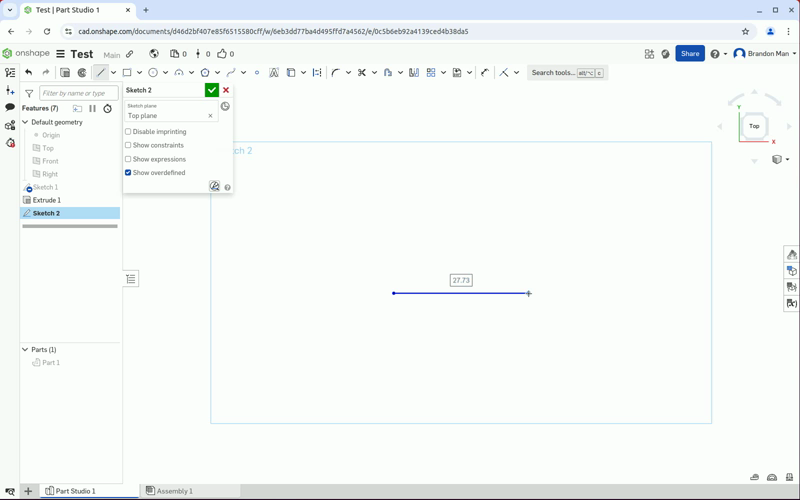
mouse_move(558, 293)
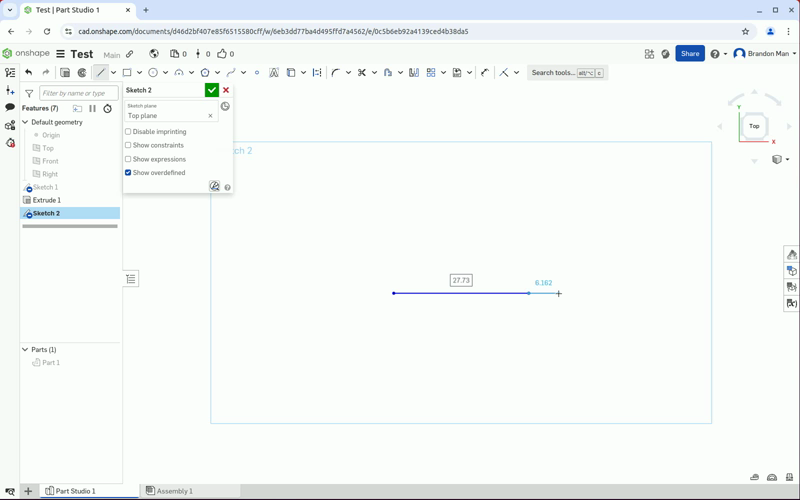
mouse_move(528, 273)
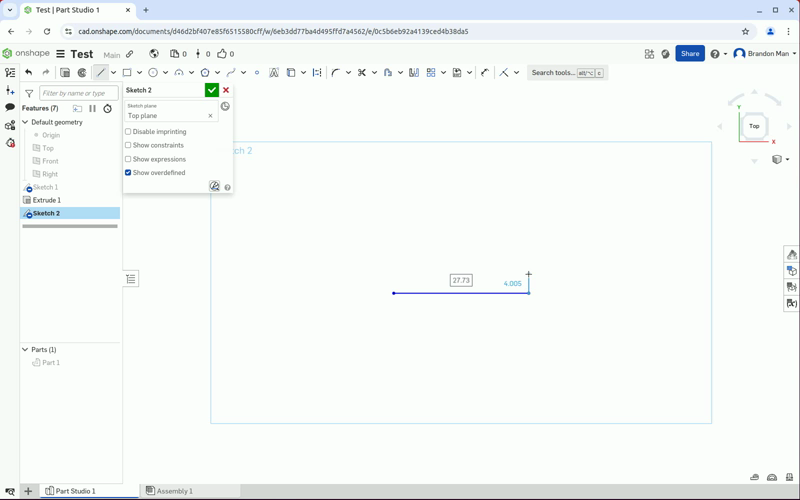
click(528, 273)
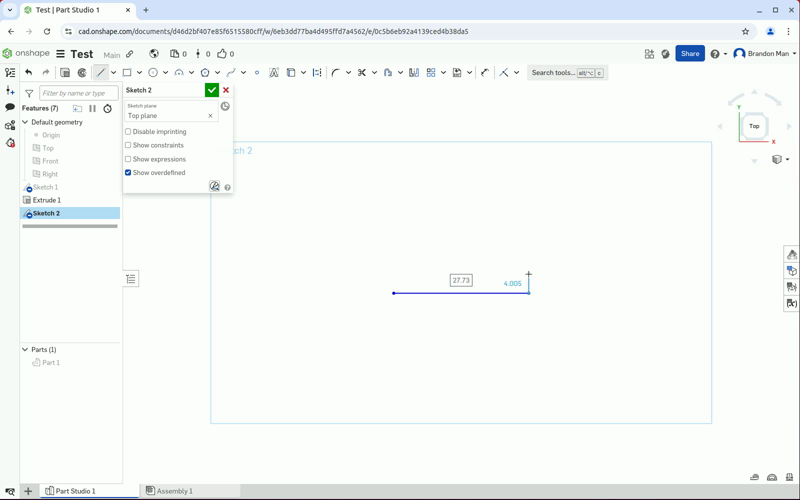
key_up(shift)
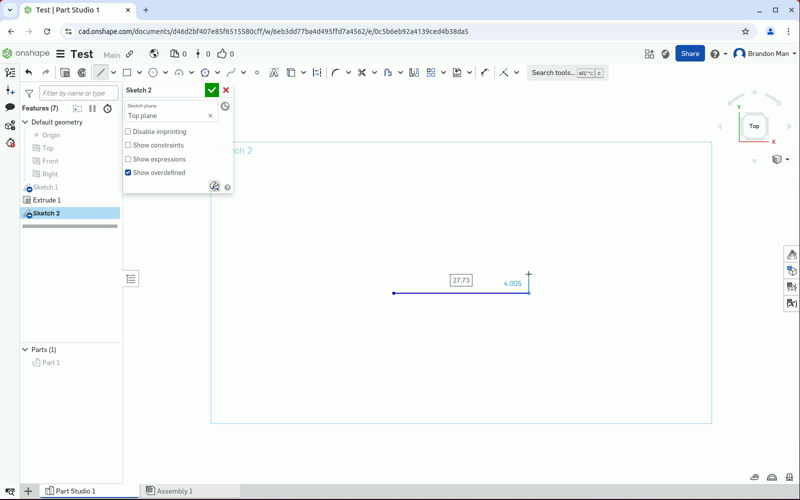
key_down(shift)
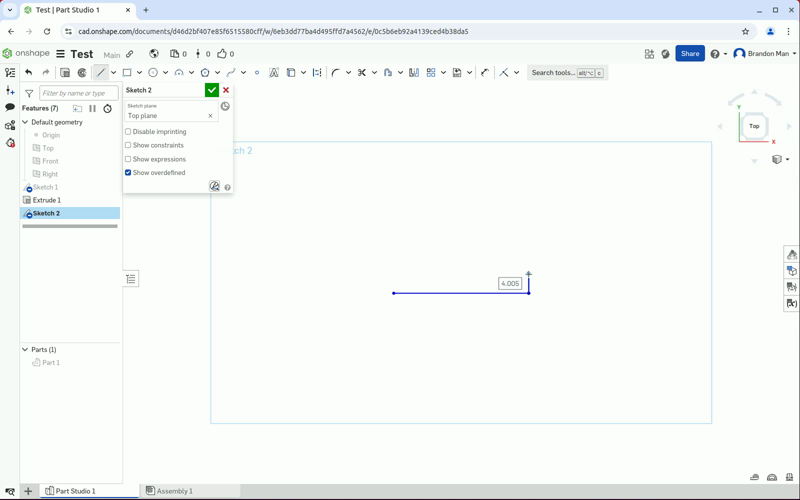
mouse_move(393, 273)
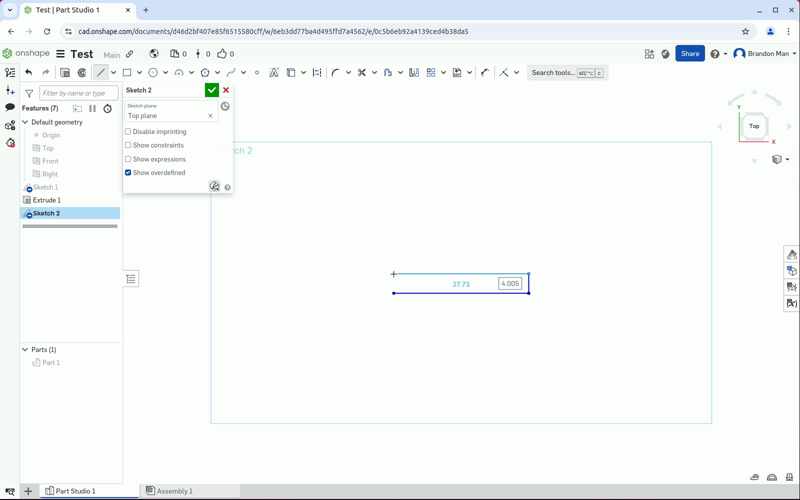
click(393, 273)
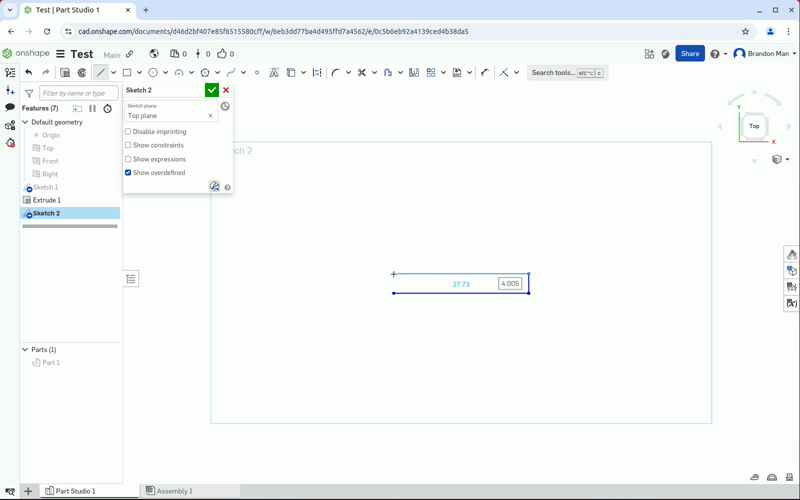
key_up(shift)
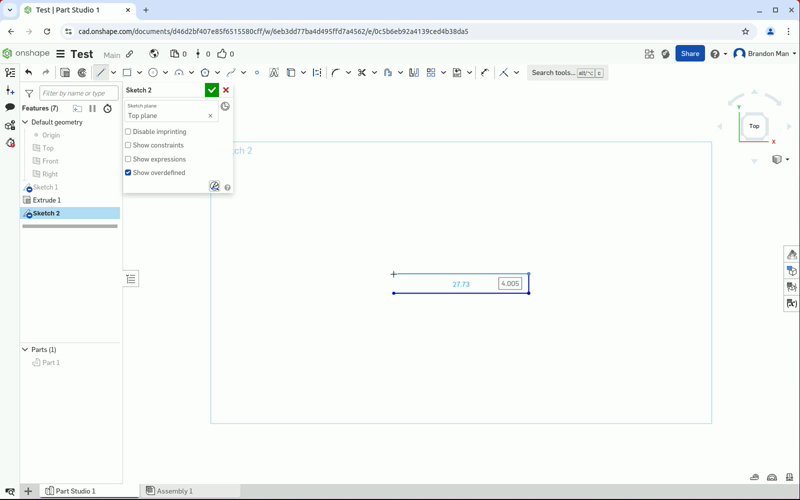
mouse_move(423, 273)
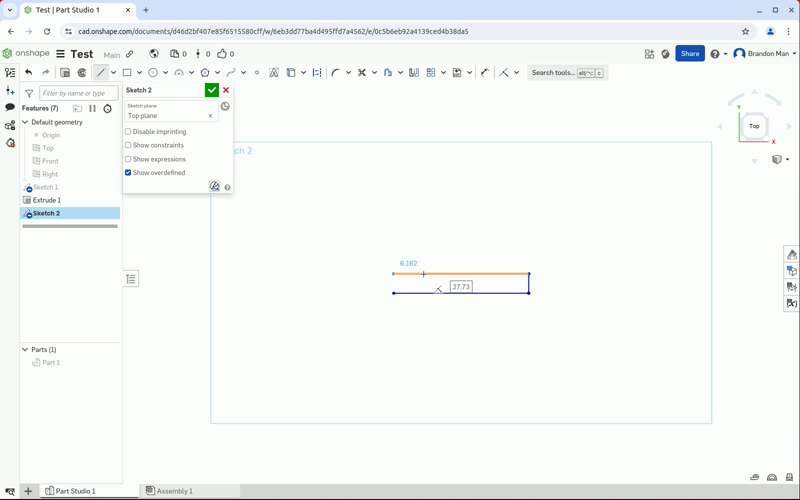
key_down(shift)
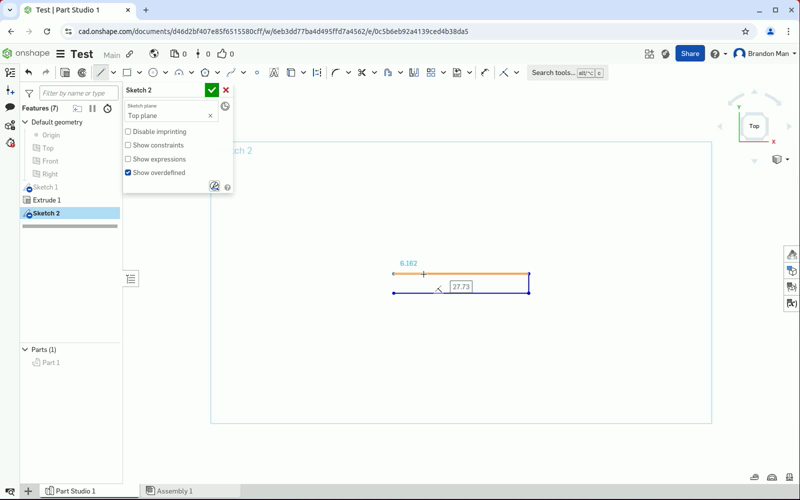
mouse_move(393, 293)
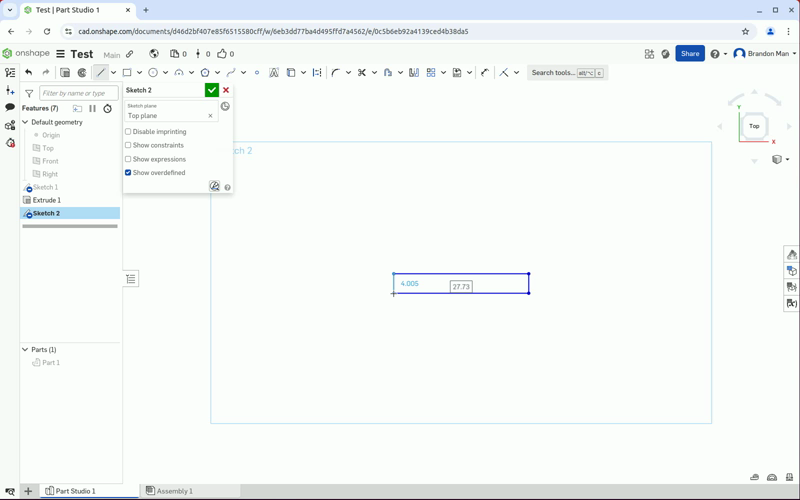
key_up(shift)
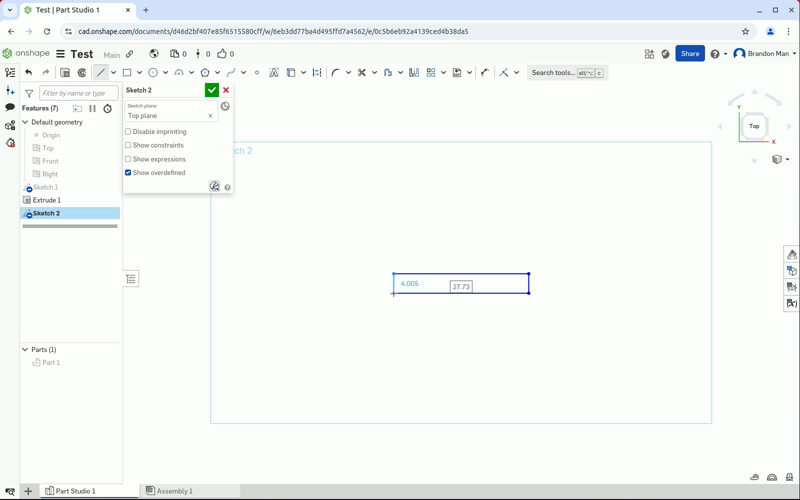
click(393, 293)
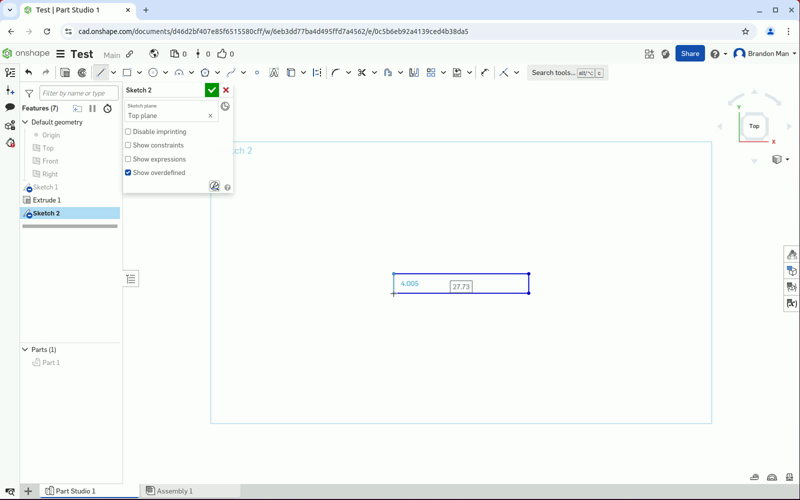
key(esc)
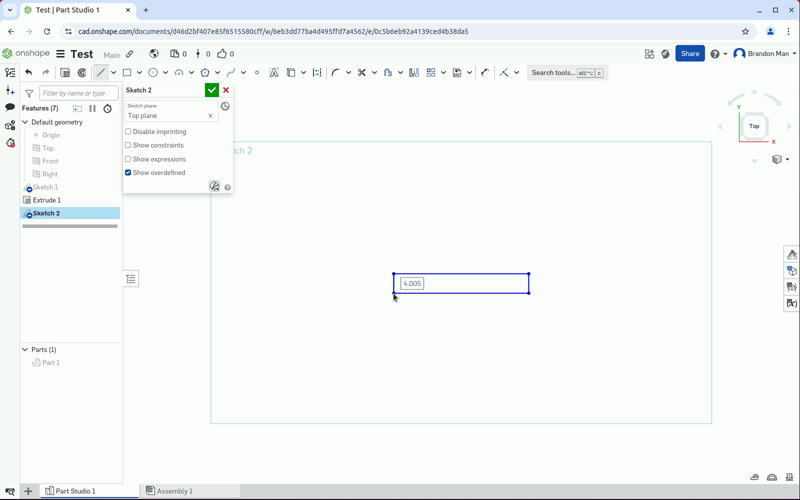
mouse_move(498, 288)
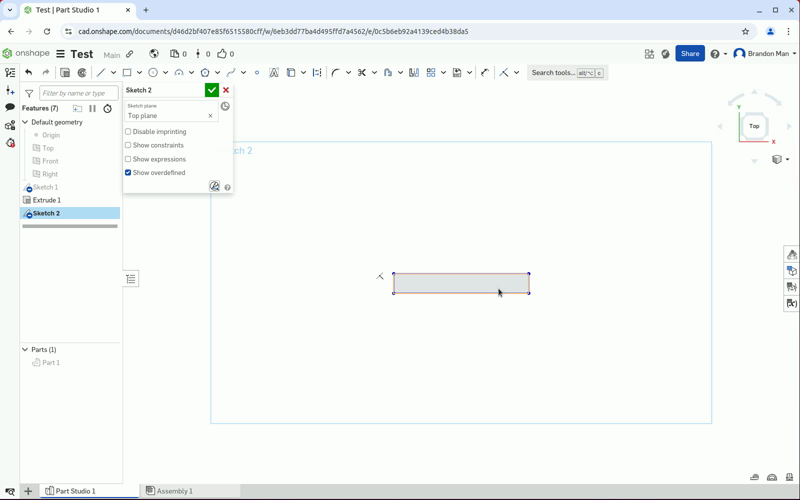
click(498, 288)
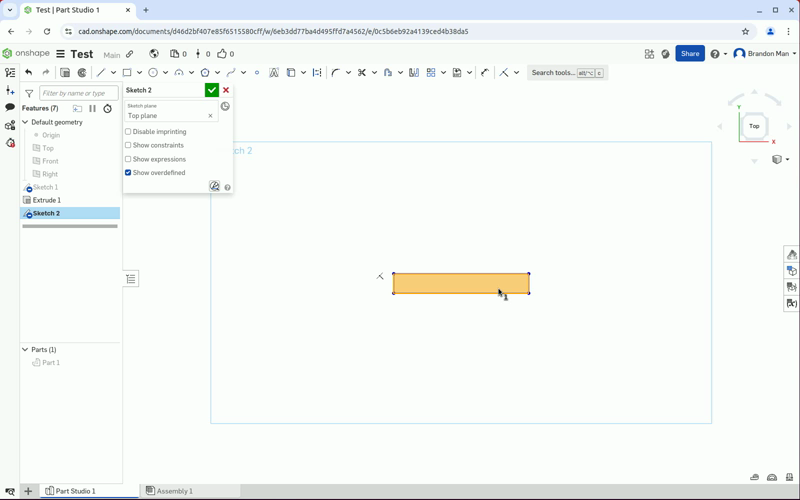
mouse_move(73, 352)
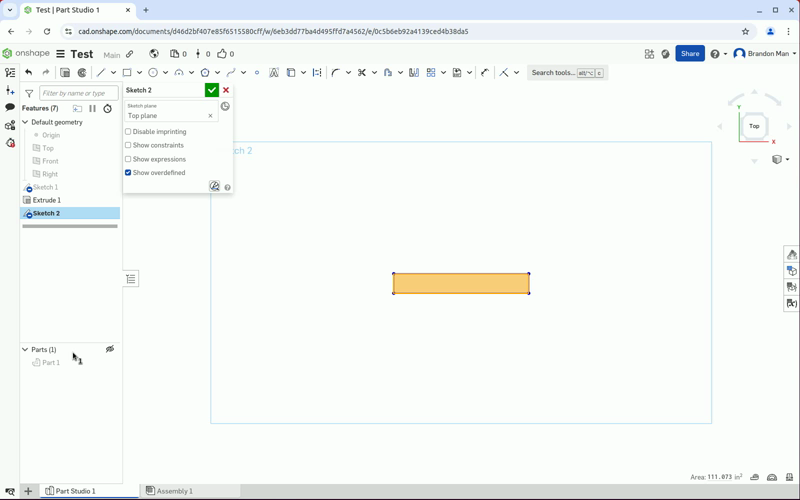
key(shift+y)
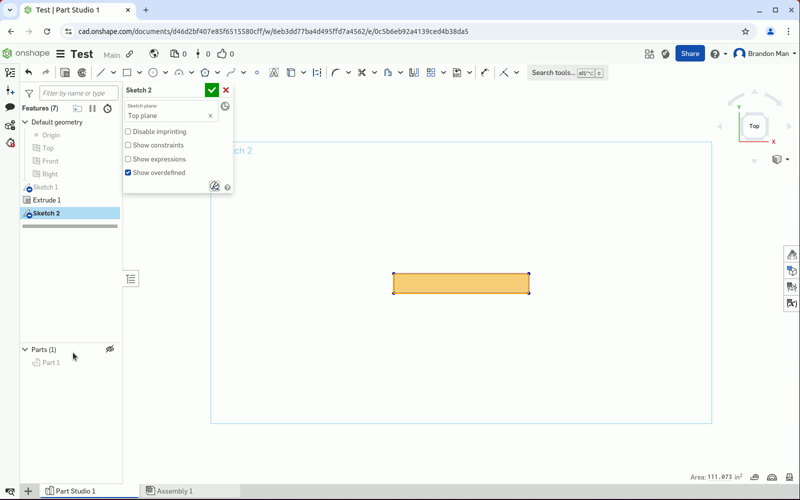
key(shift+e)
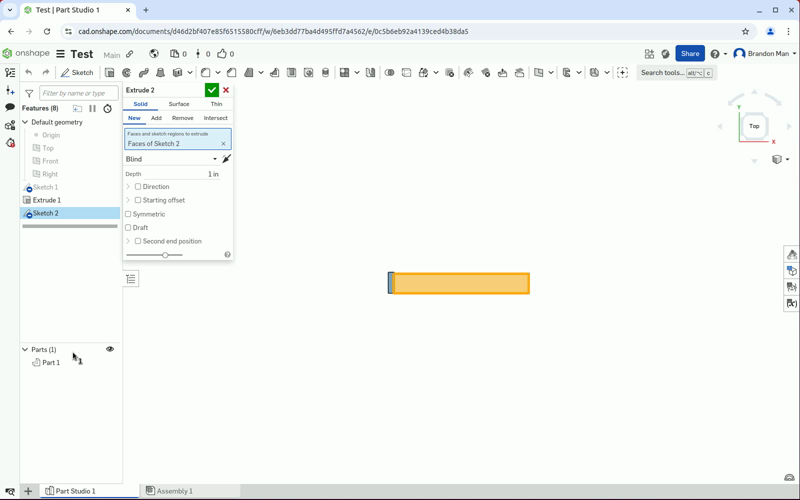
mouse_move(143, 106)
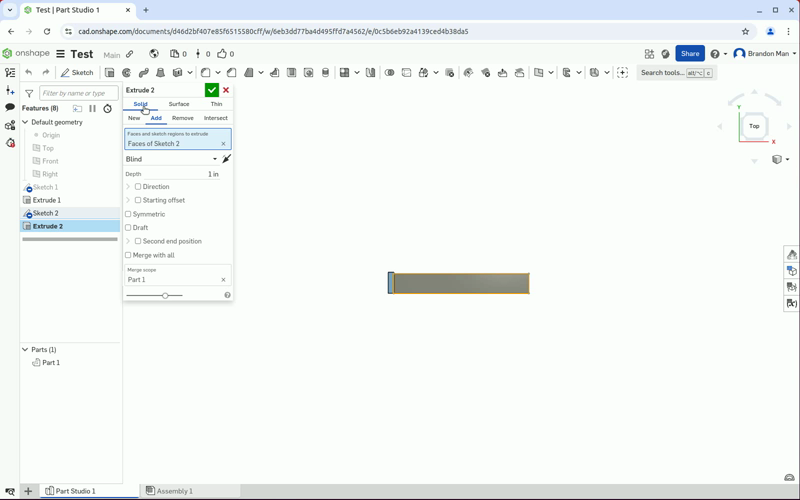
click(143, 106)
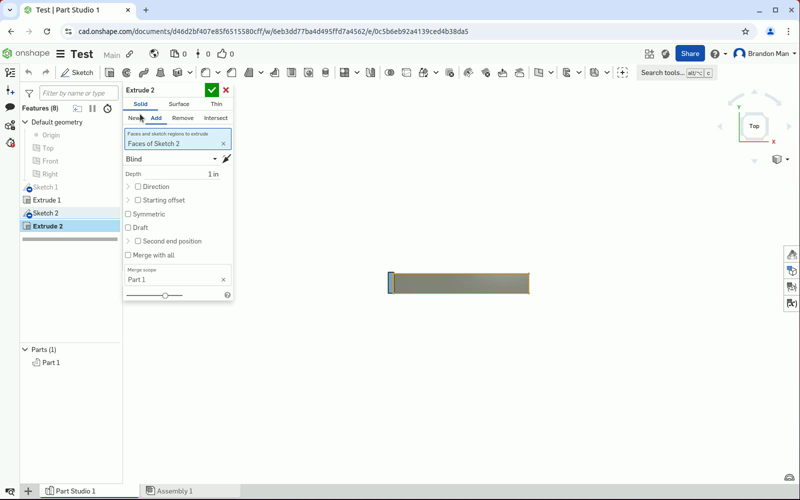
mouse_move(137, 120)
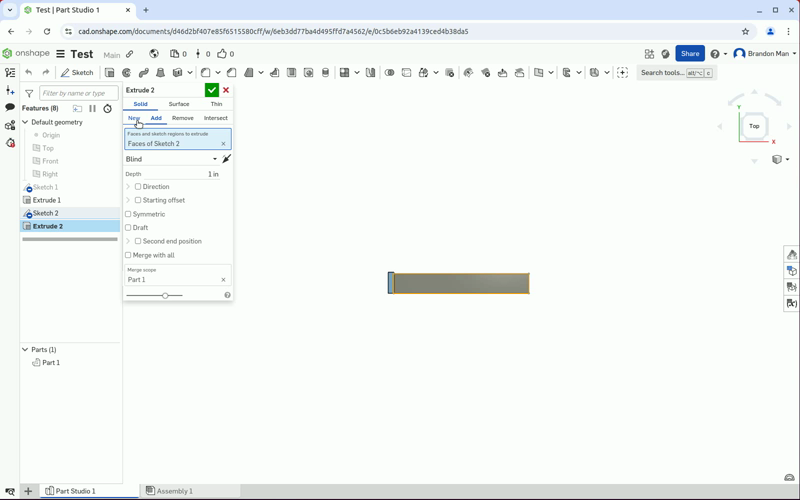
click(137, 120)
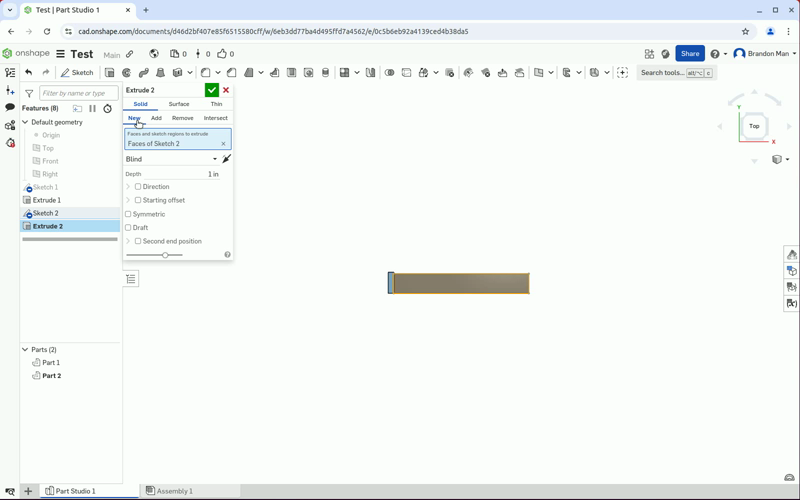
key(tab, 4)
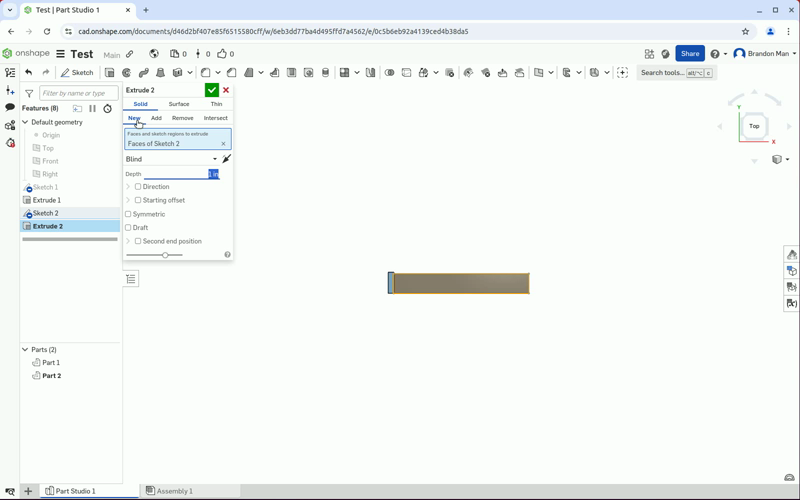
text(1.204)
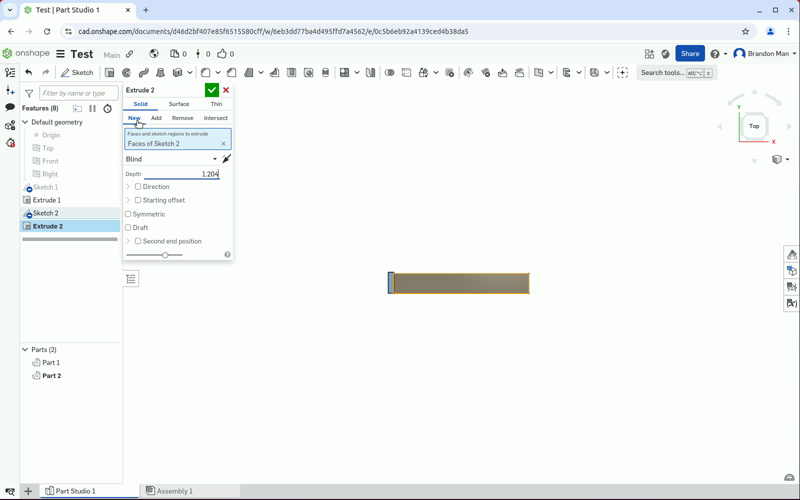
key(enter)
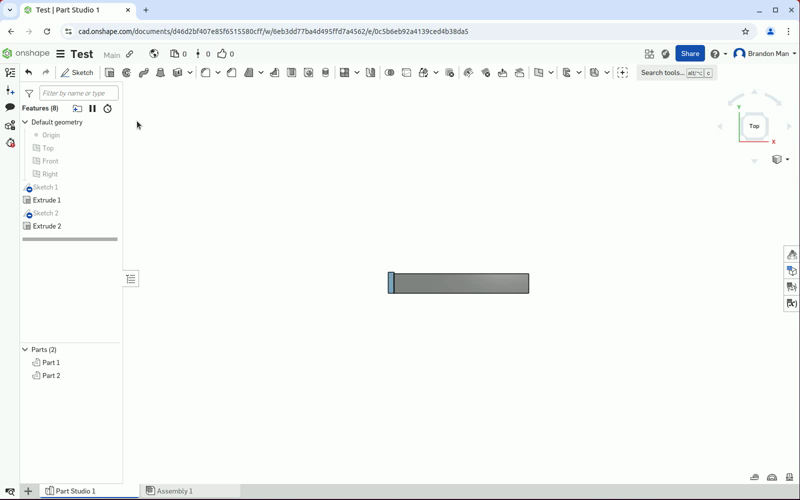
key(shift+h)
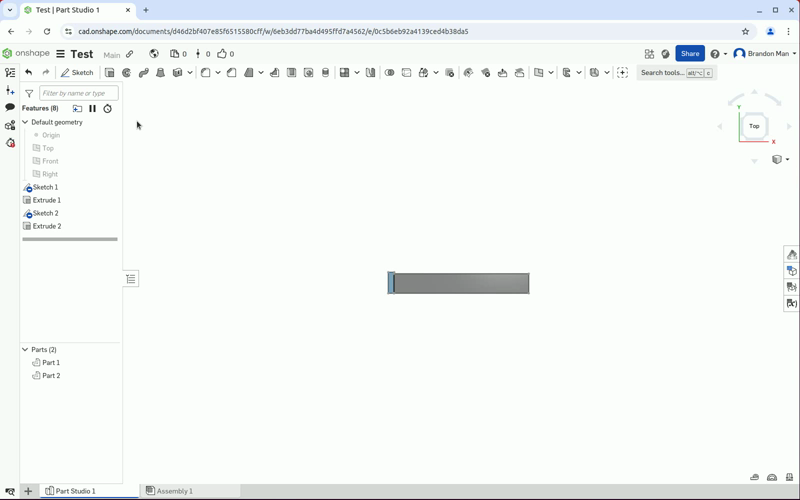
key(shift+h)
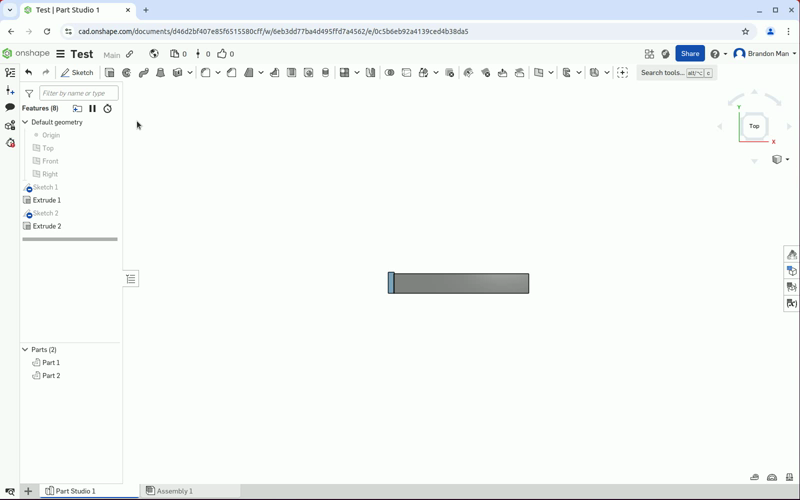
mouse_move(73, 189)
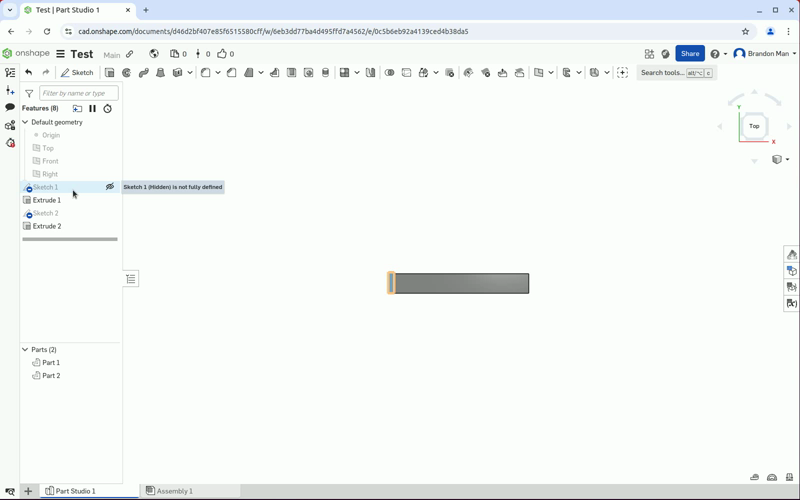
click(73, 189)
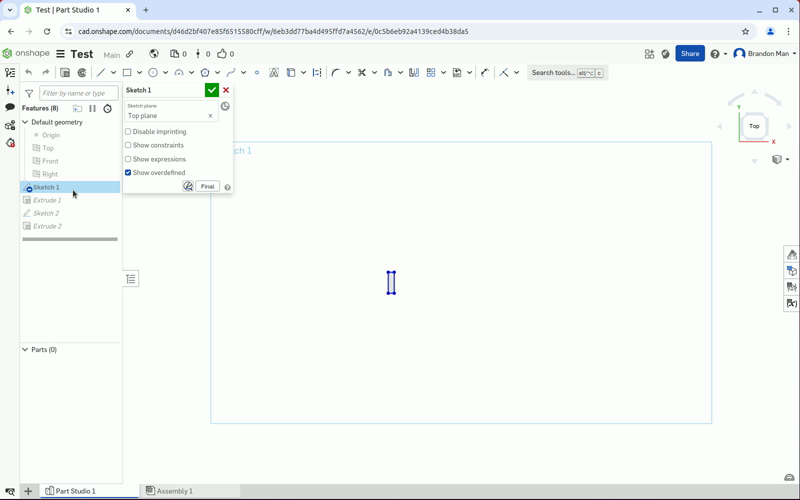
mouse_move(229, 92)
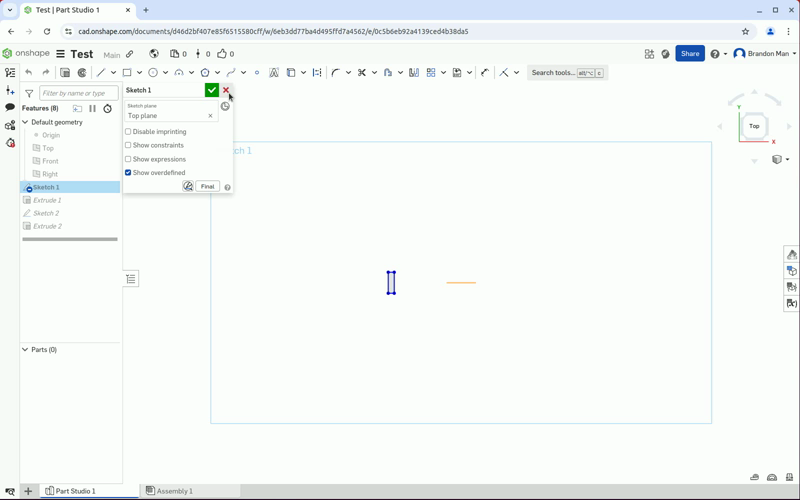
click(229, 92)
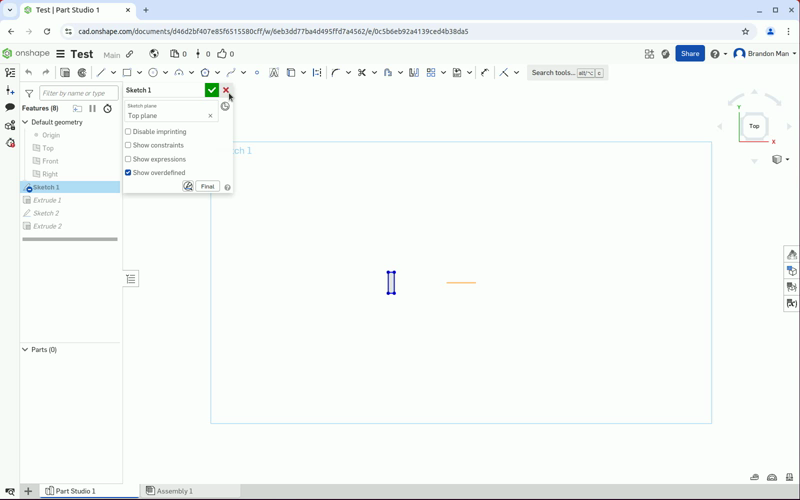
key(shift+s)
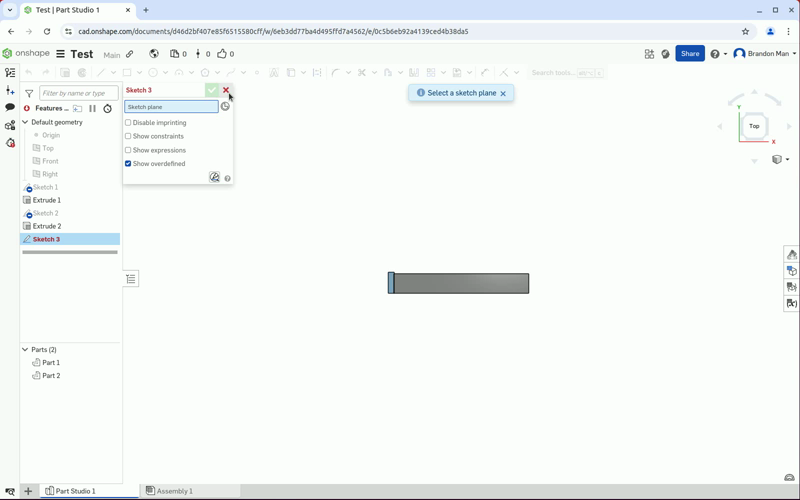
mouse_move(73, 150)
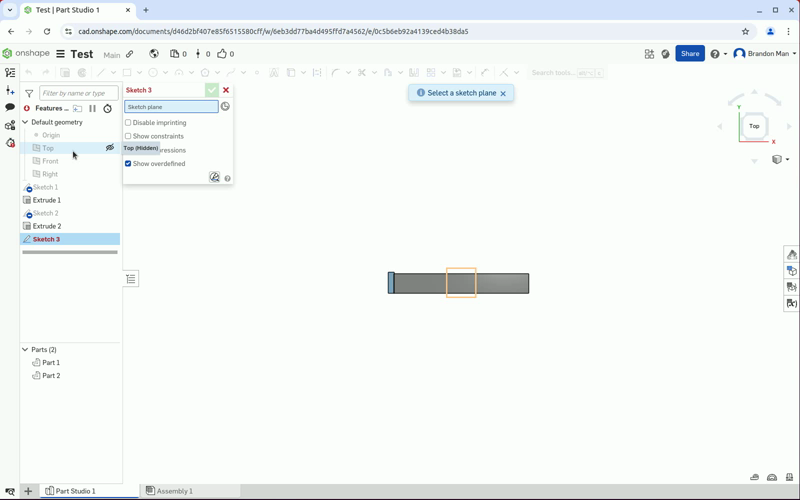
click(73, 150)
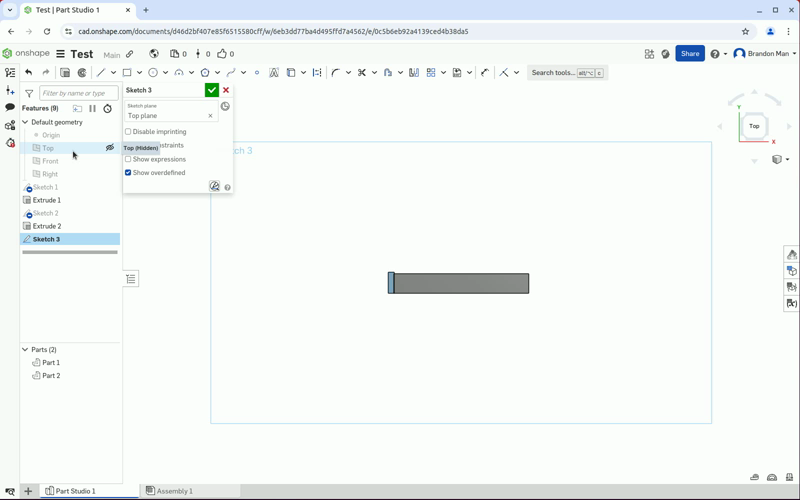
mouse_move(73, 352)
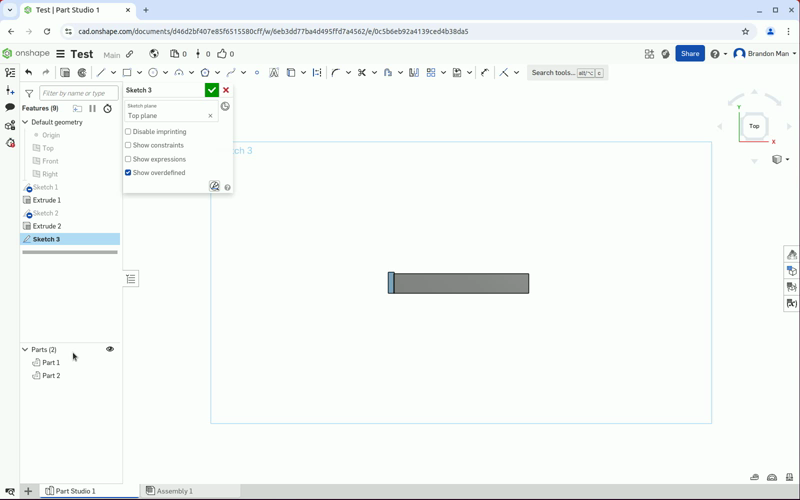
key(y)
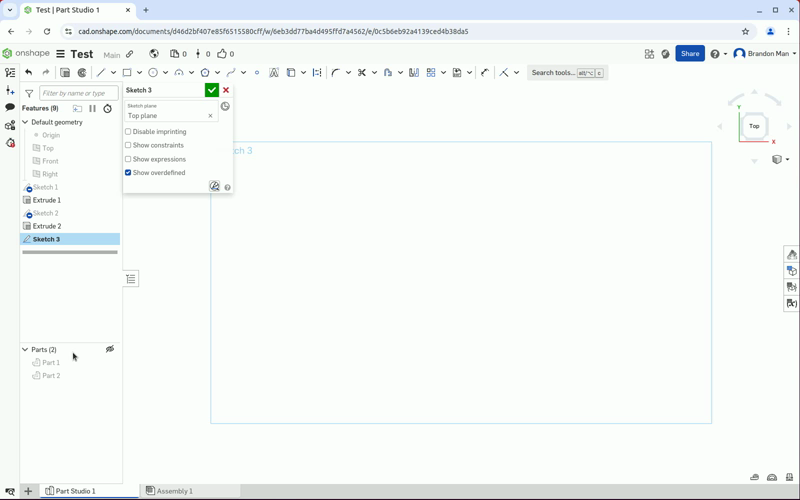
key(l)
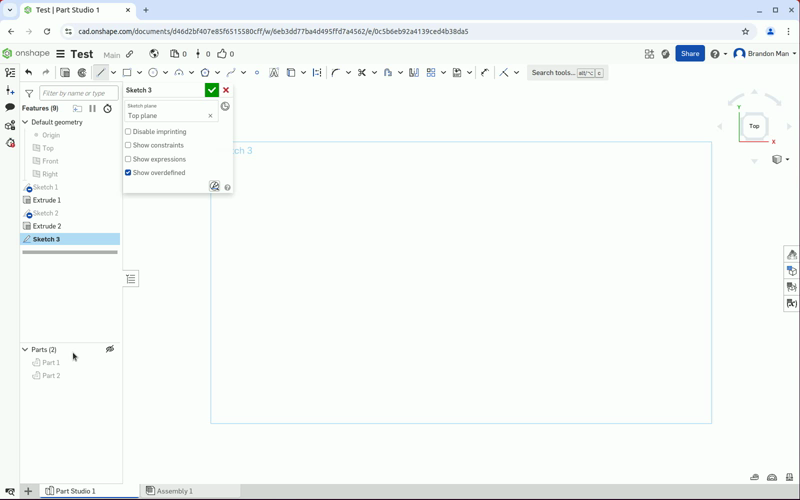
key_down(shift)
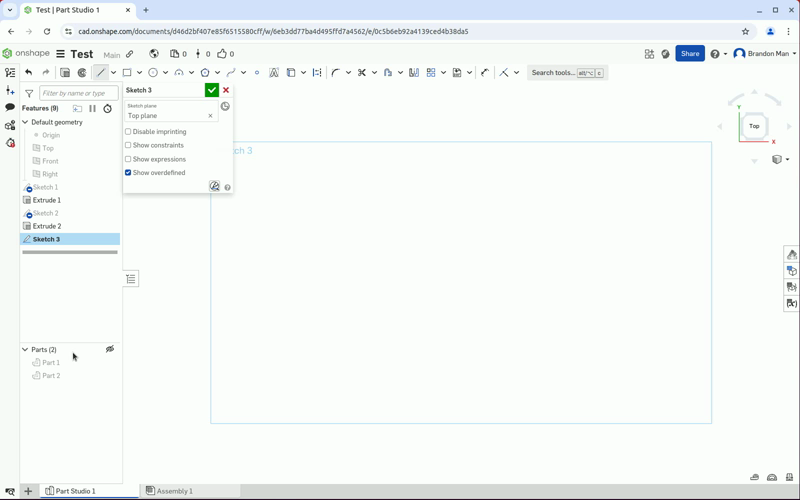
mouse_move(358, 293)
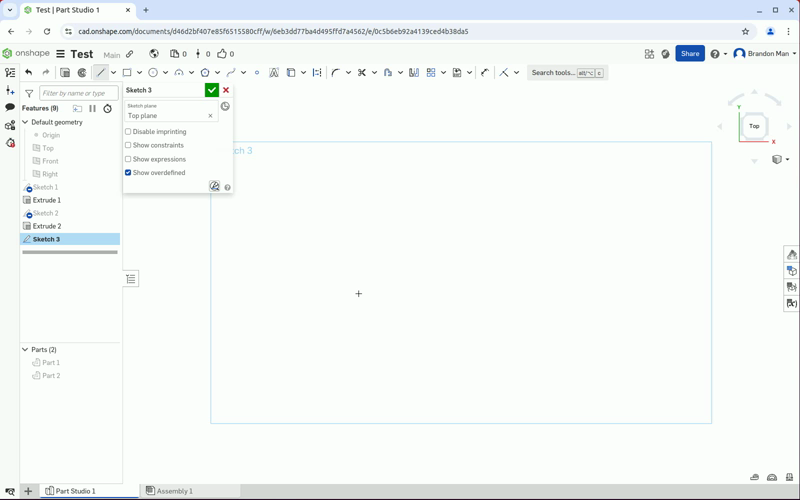
click(358, 293)
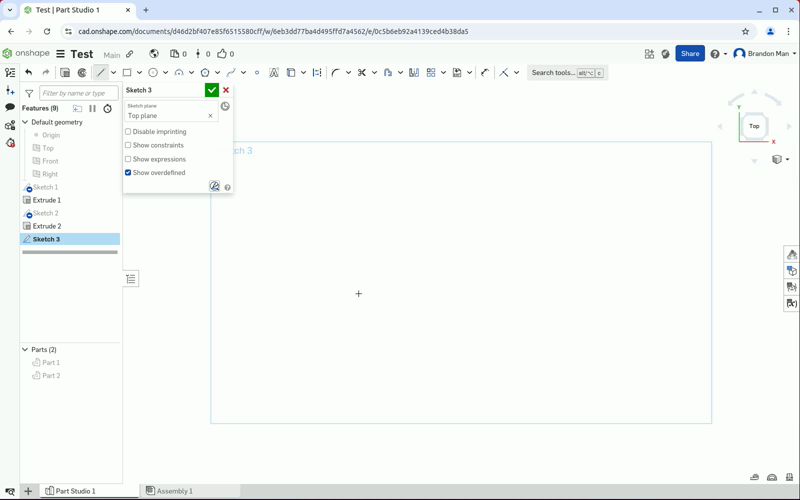
key_up(shift)
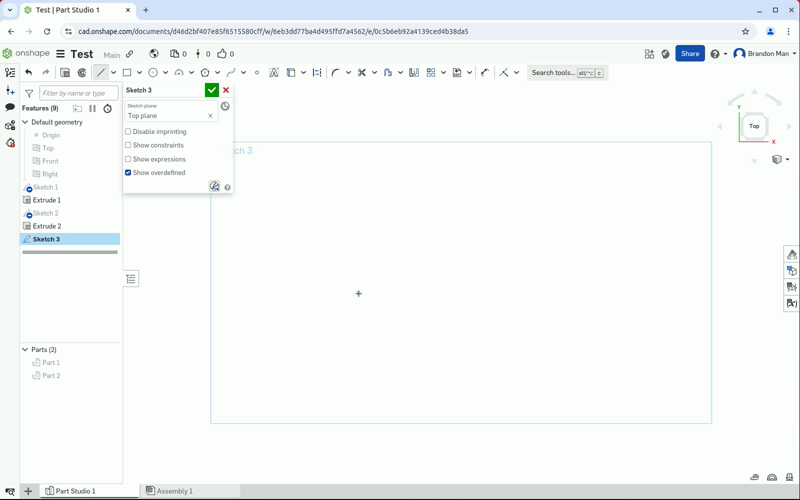
key_down(shift)
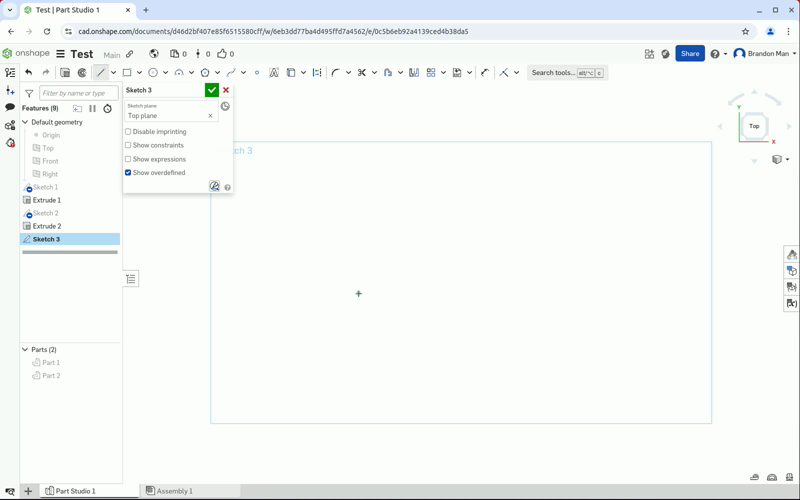
mouse_move(388, 293)
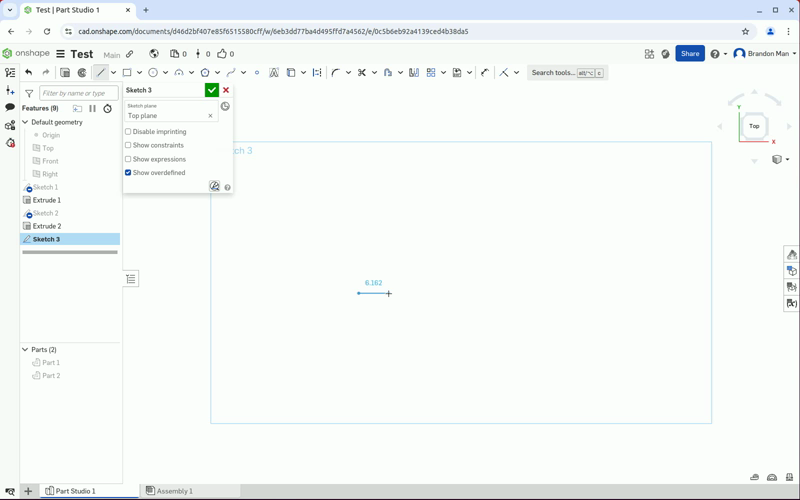
mouse_move(389, 293)
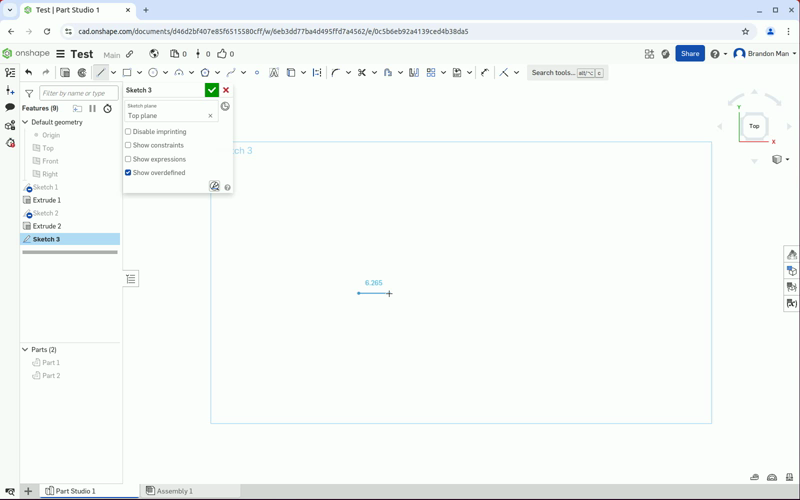
click(389, 293)
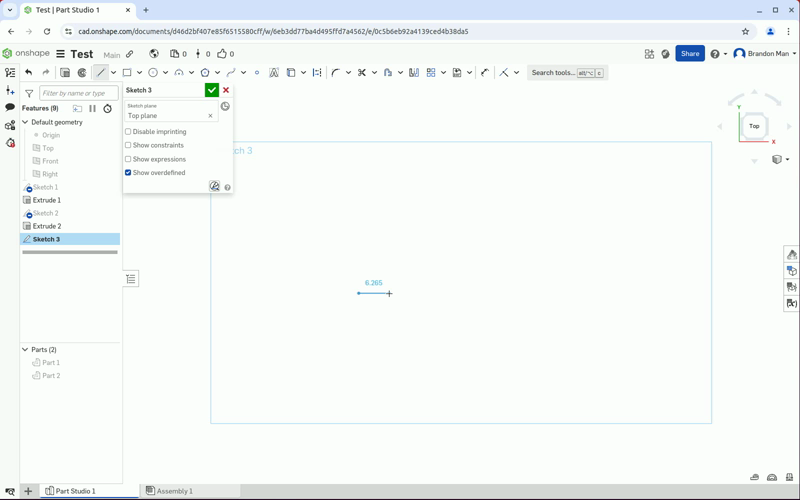
key_up(shift)
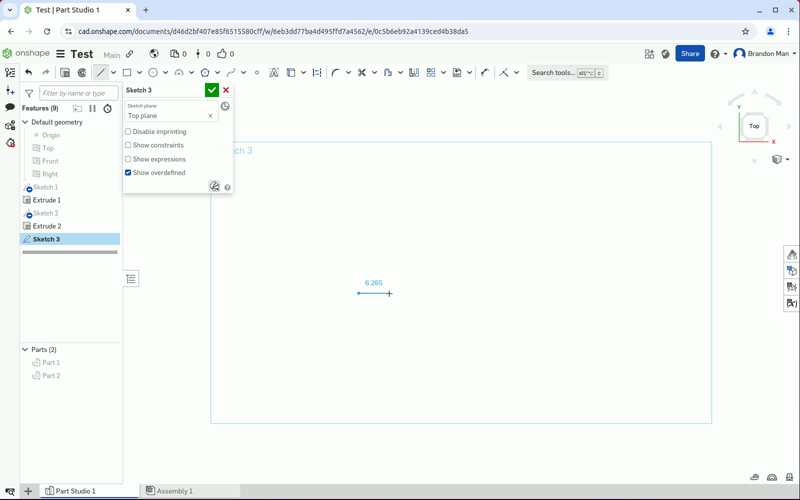
key_down(shift)
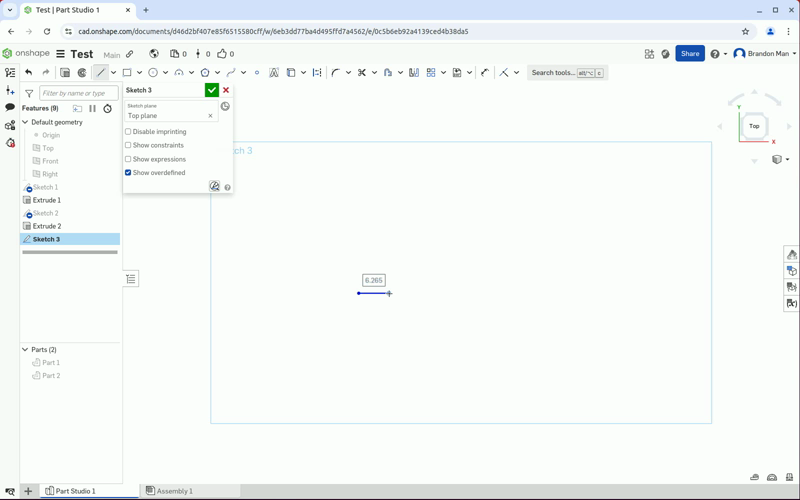
mouse_move(419, 293)
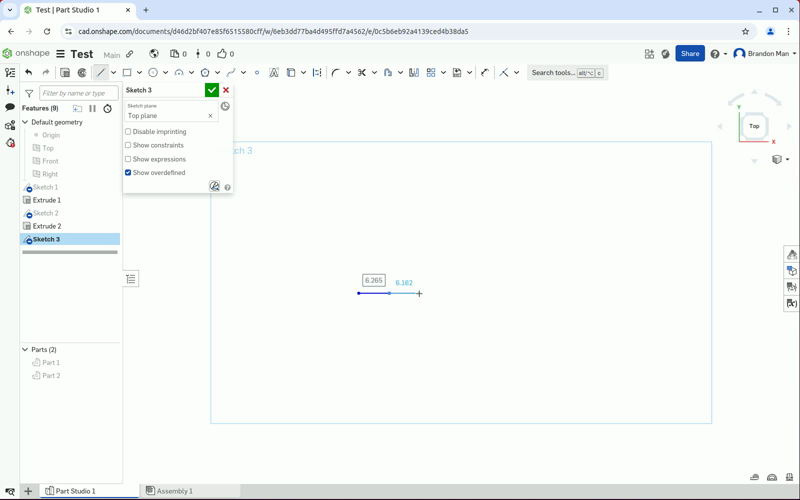
mouse_move(389, 272)
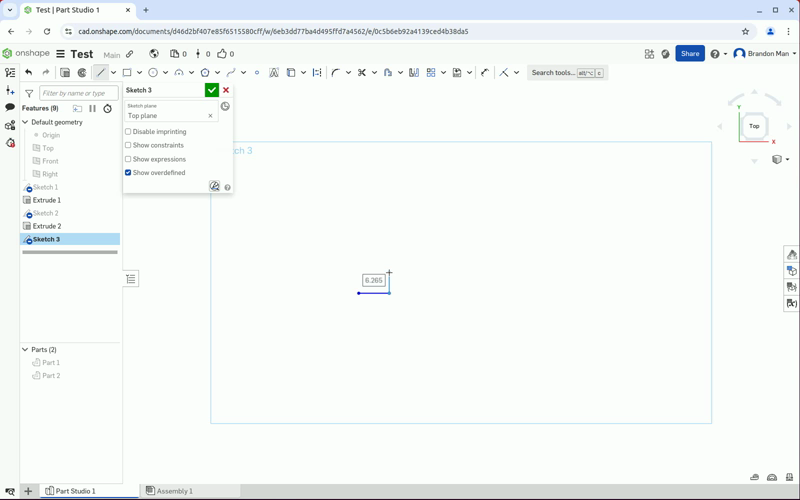
click(389, 272)
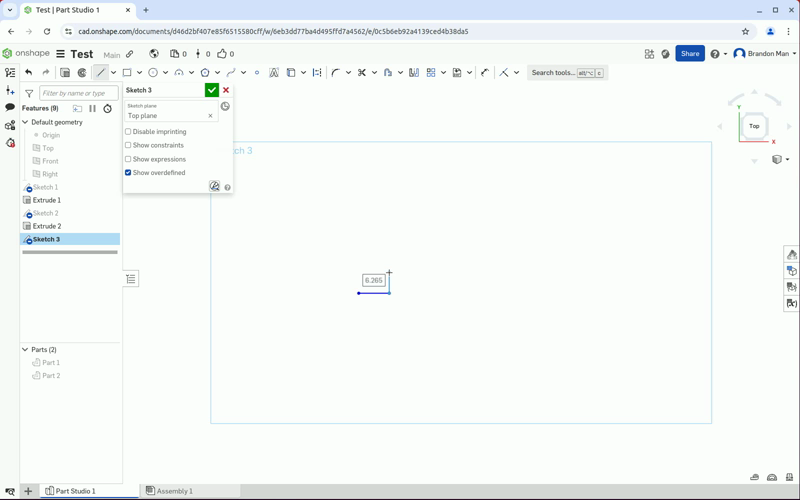
key_up(shift)
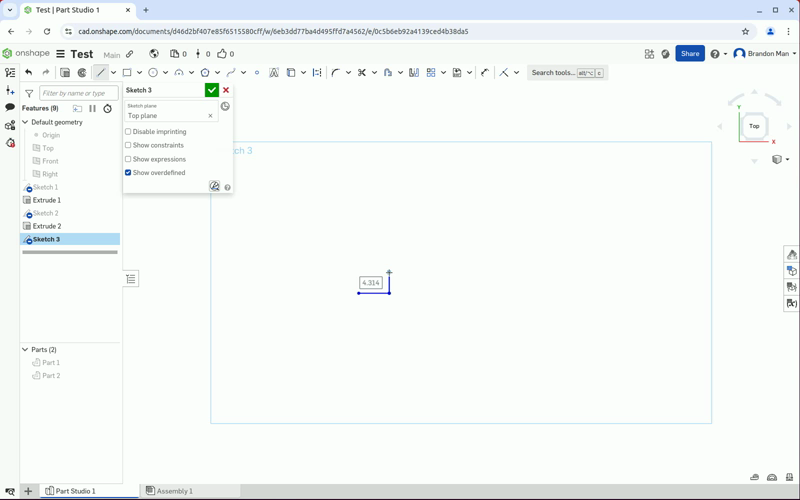
key_down(shift)
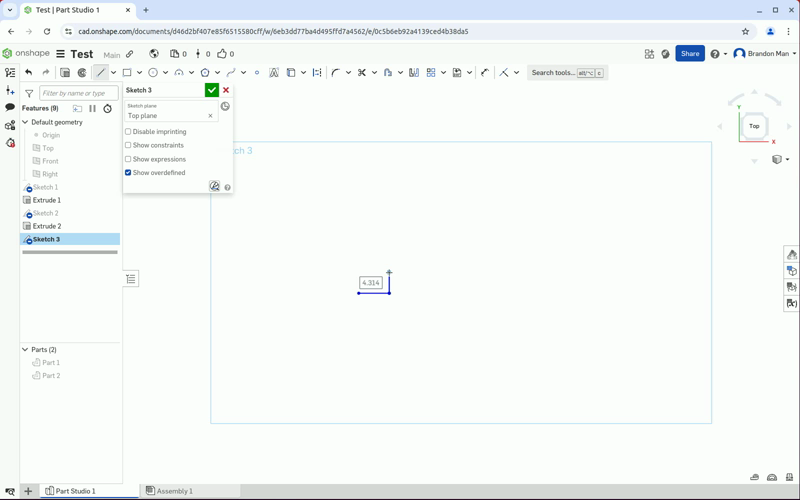
mouse_move(419, 272)
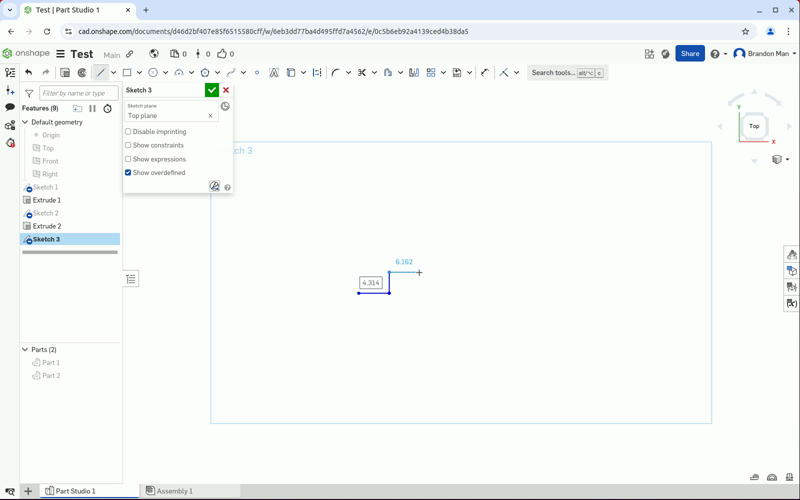
mouse_move(358, 272)
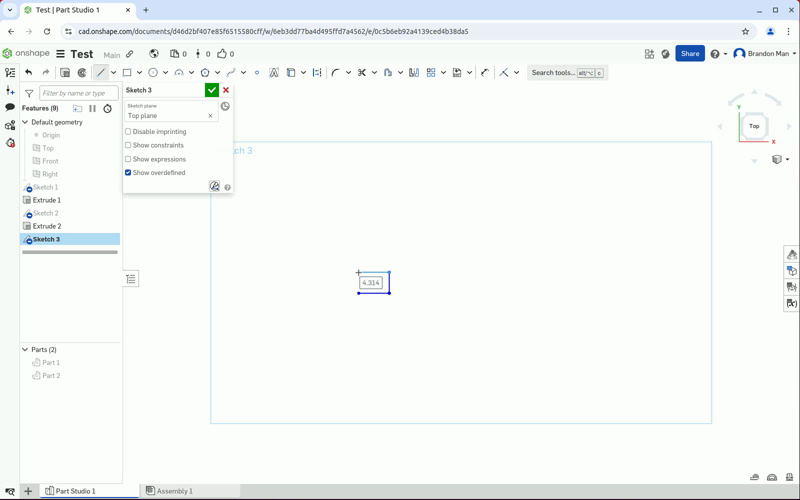
click(358, 272)
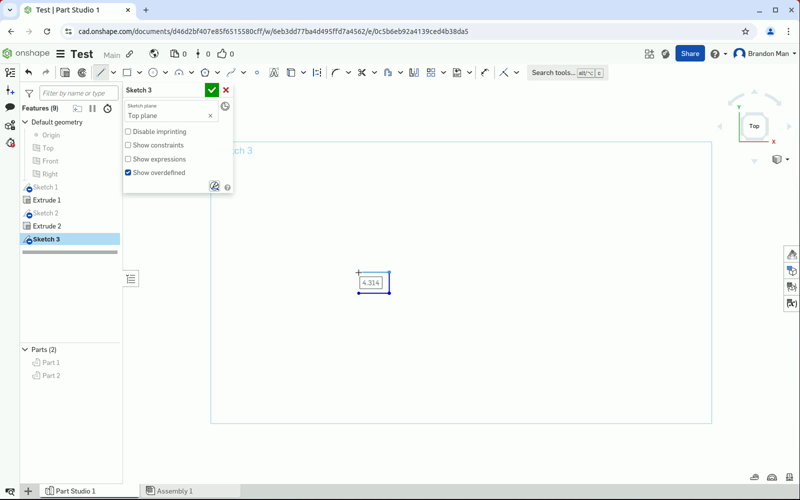
key_up(shift)
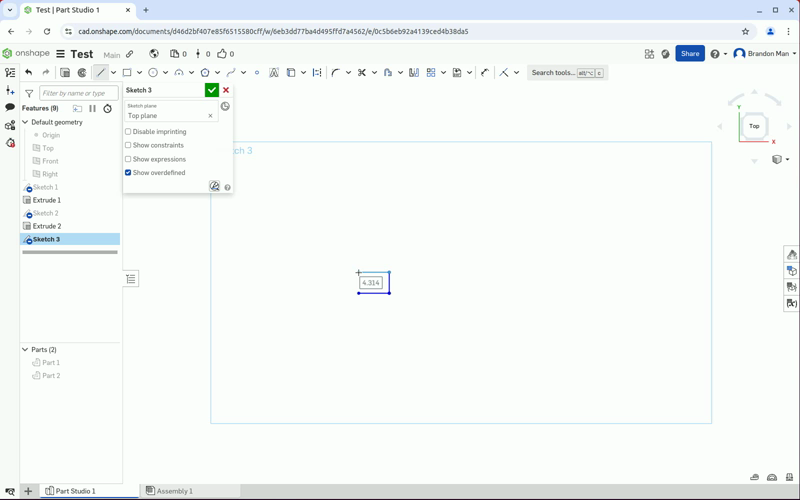
key(esc)
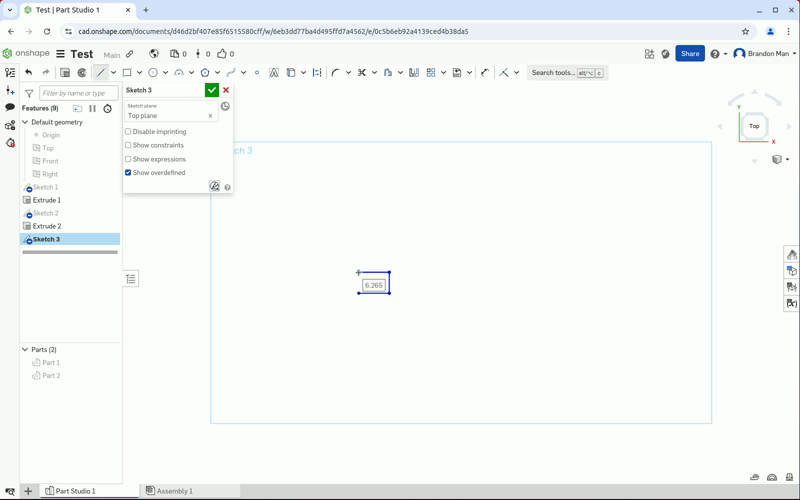
key(a)
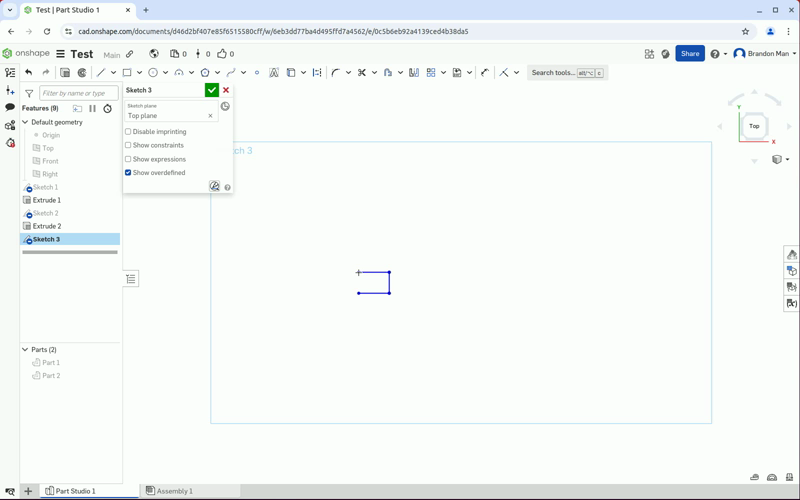
mouse_move(358, 272)
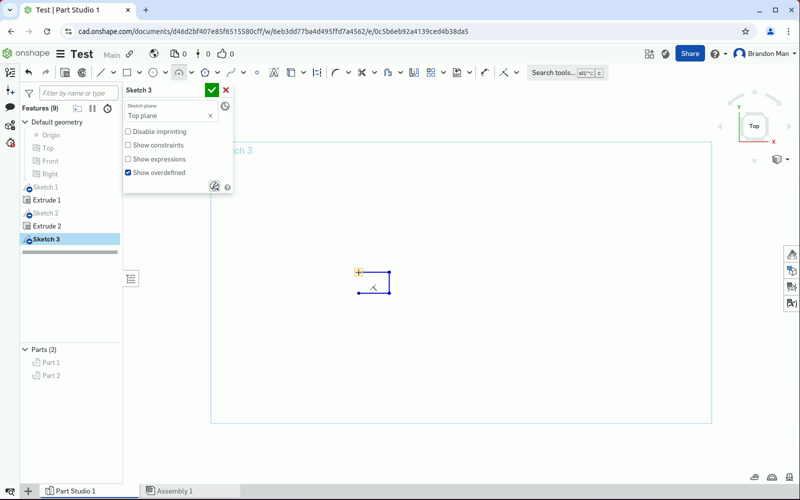
click(358, 272)
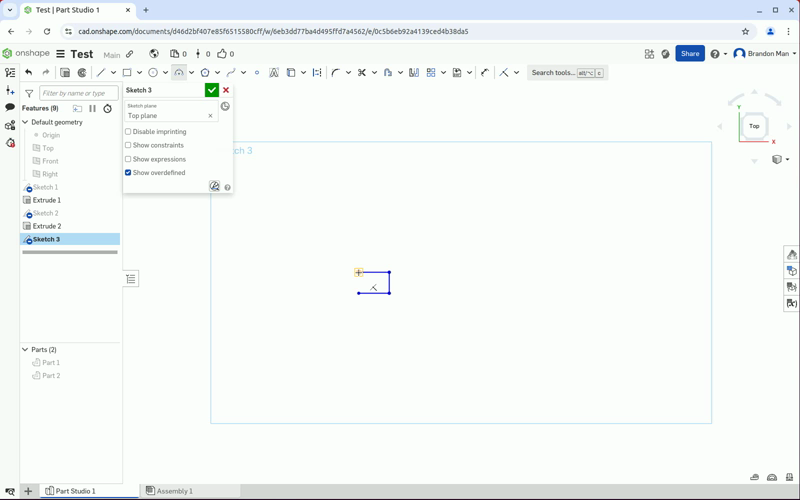
mouse_move(358, 293)
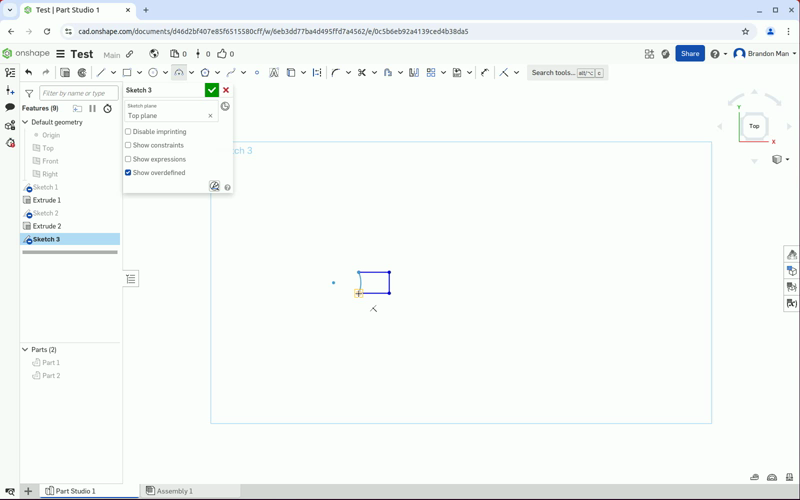
click(358, 293)
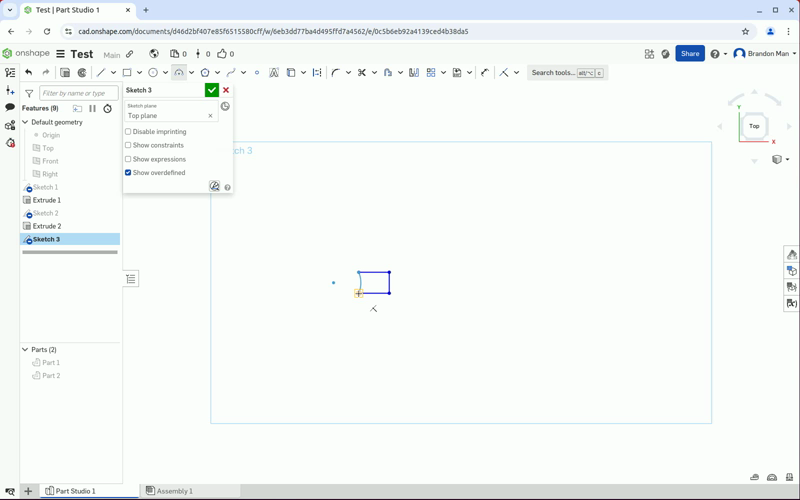
key_down(shift)
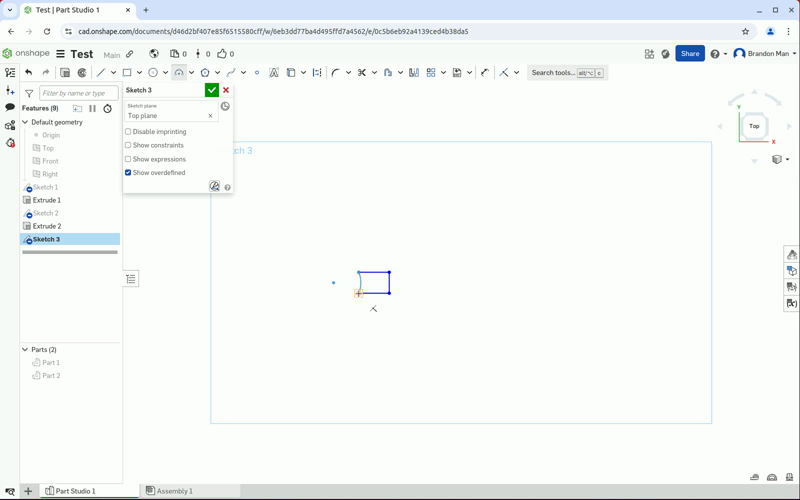
mouse_move(348, 282)
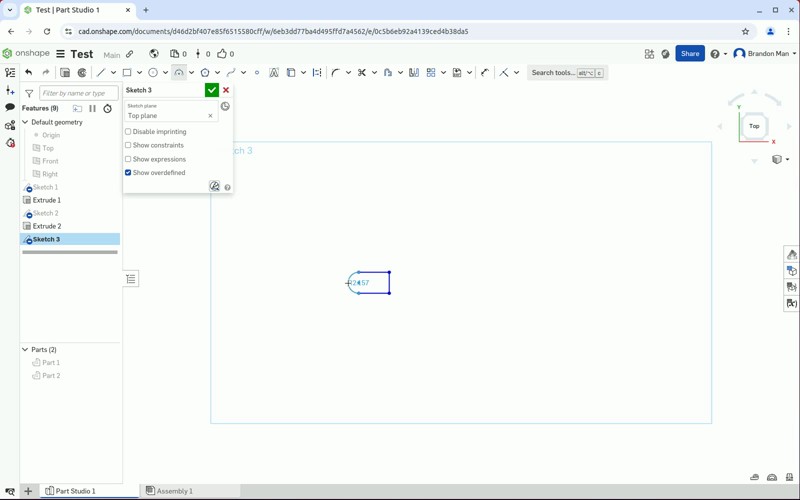
click(348, 282)
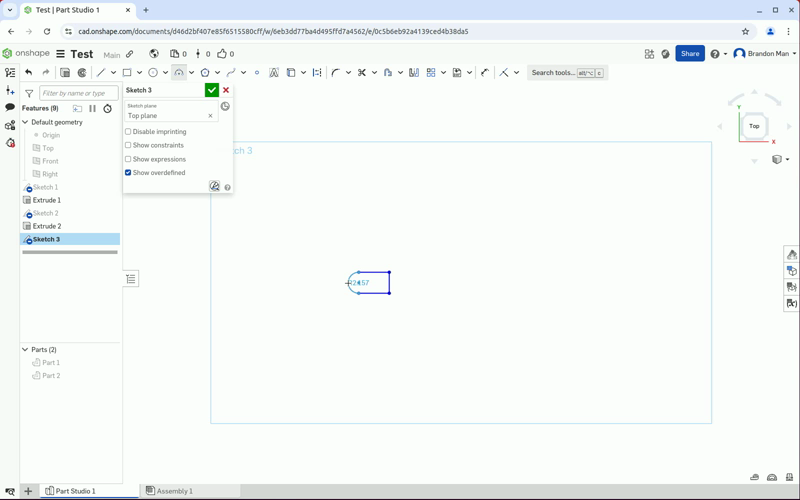
key_up(shift)
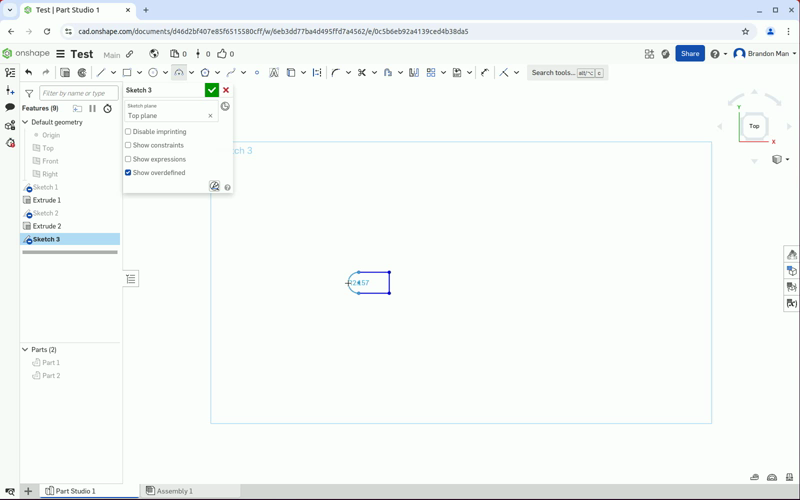
key(esc)
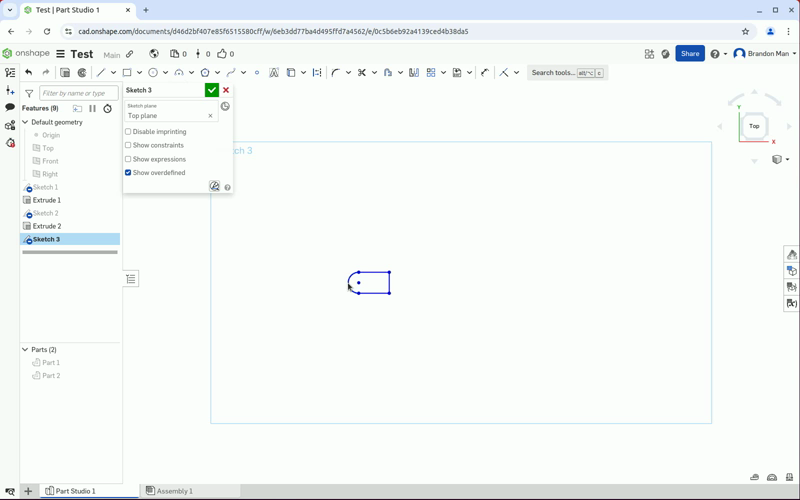
key(c)
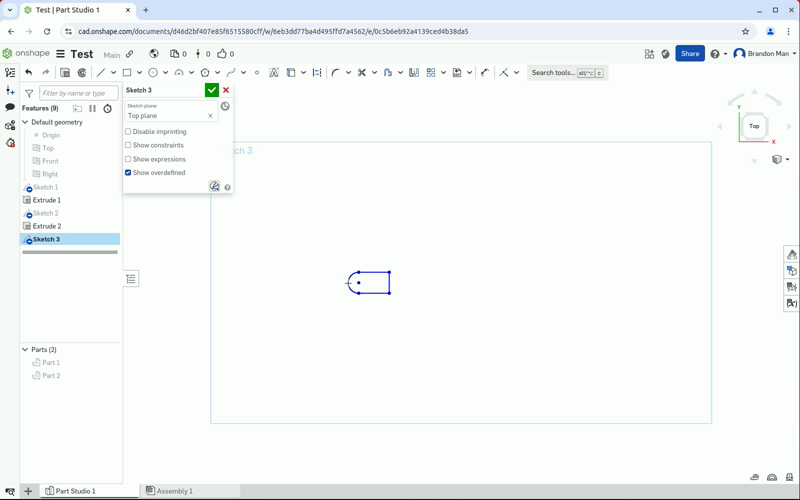
key_down(shift)
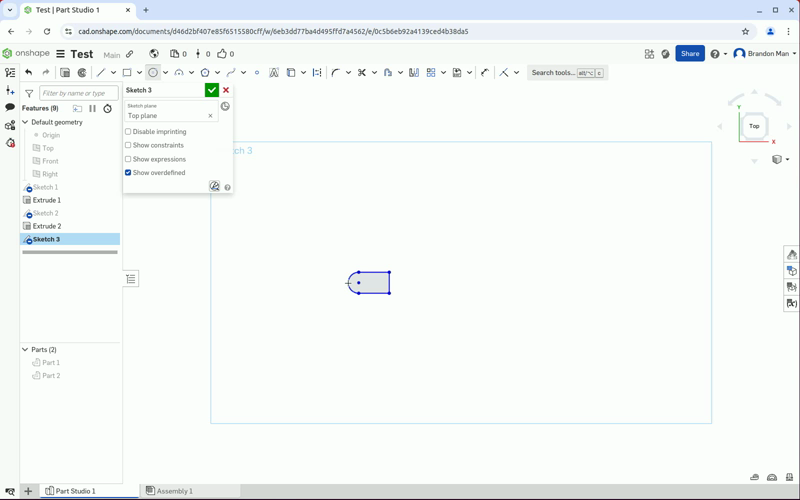
mouse_move(358, 282)
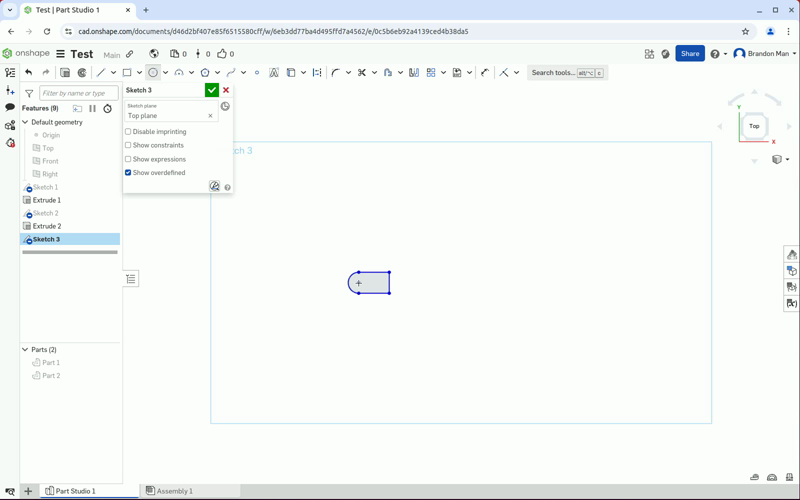
click(358, 282)
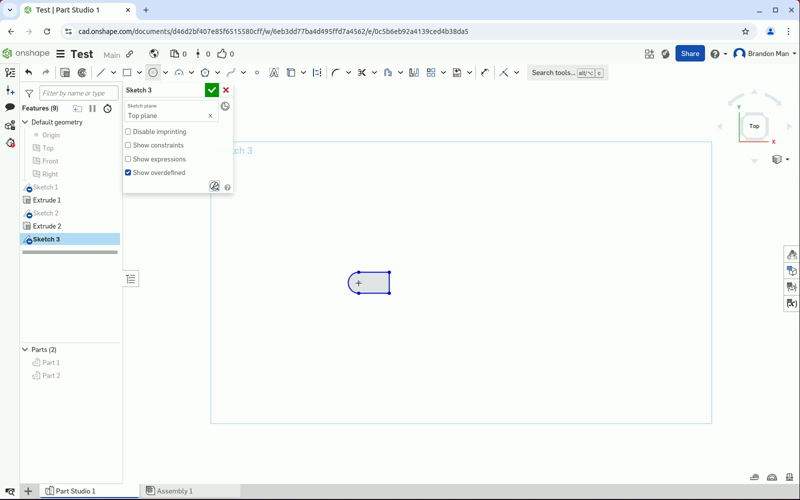
key_up(shift)
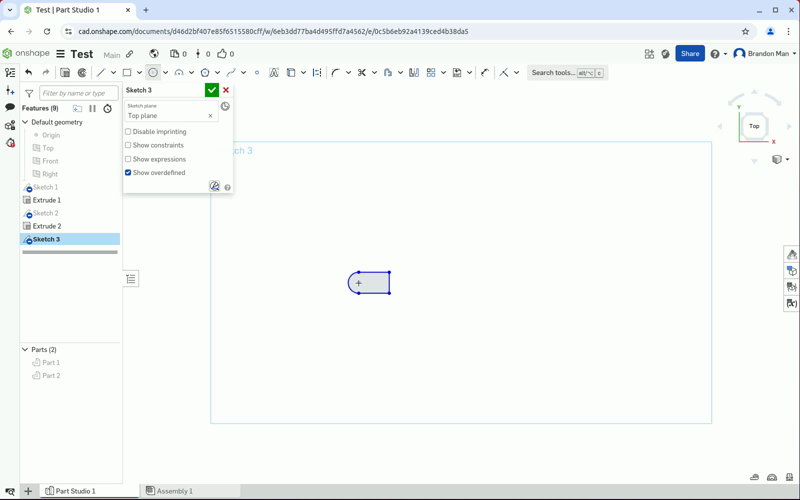
mouse_move(364, 282)
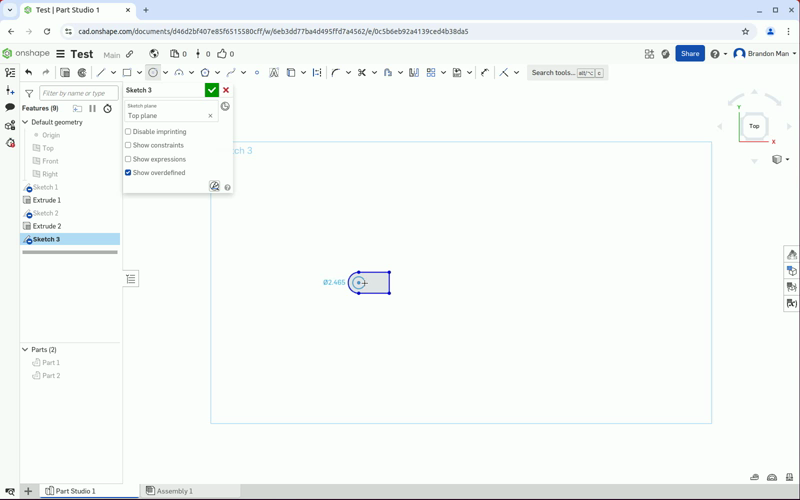
click(364, 282)
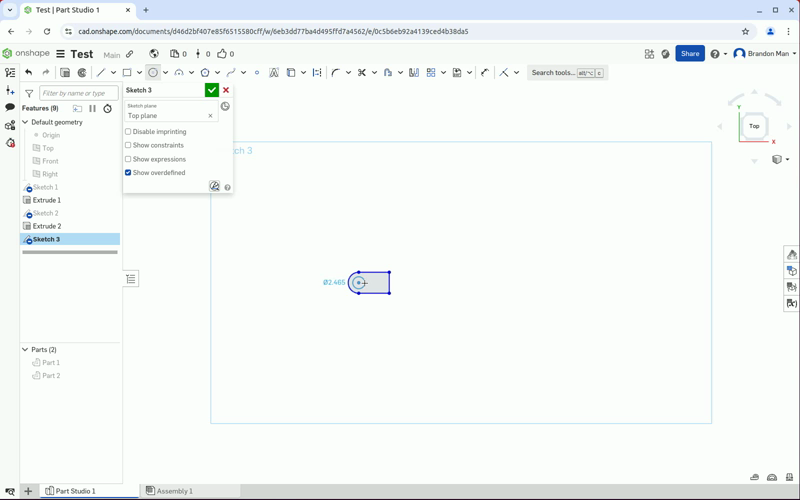
key(esc)
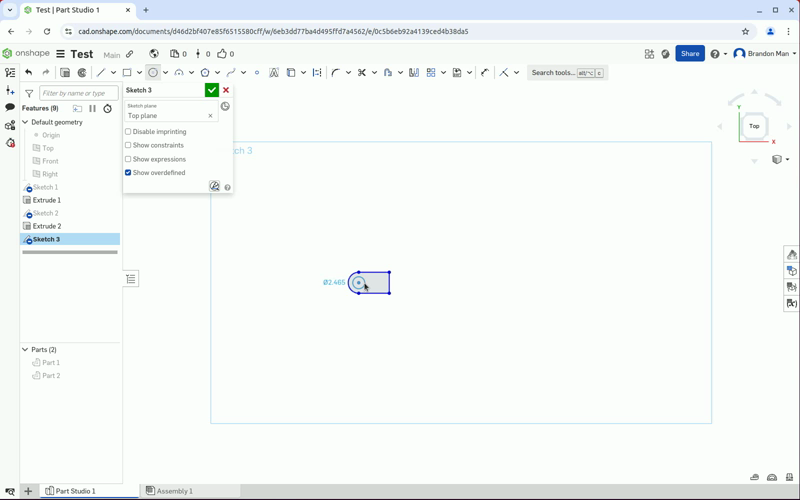
mouse_move(367, 282)
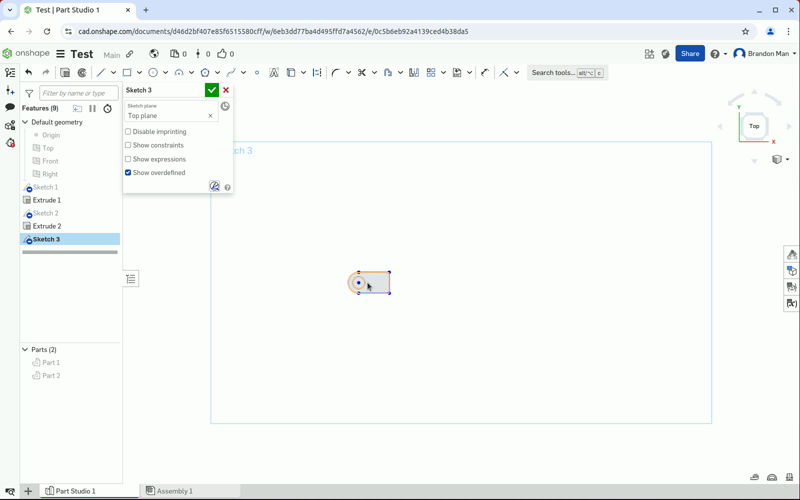
scroll(6)
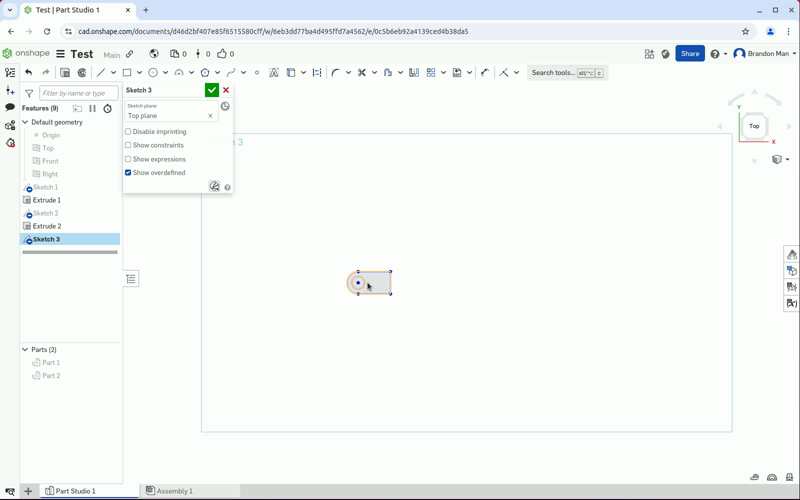
scroll(6)
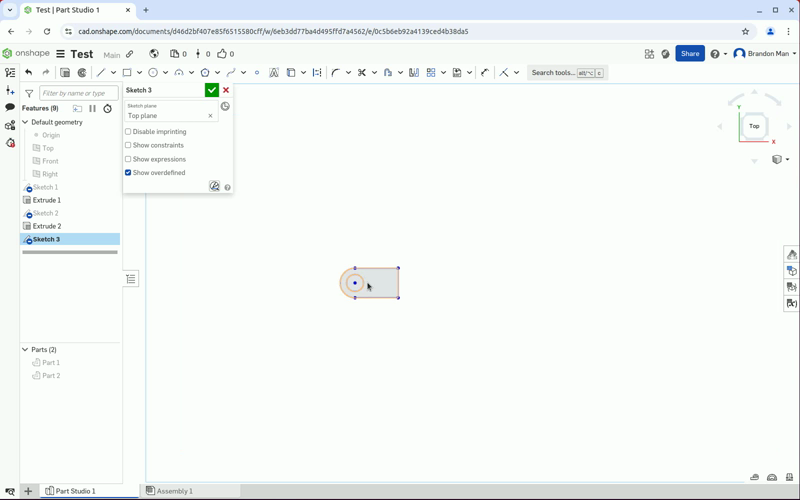
scroll(6)
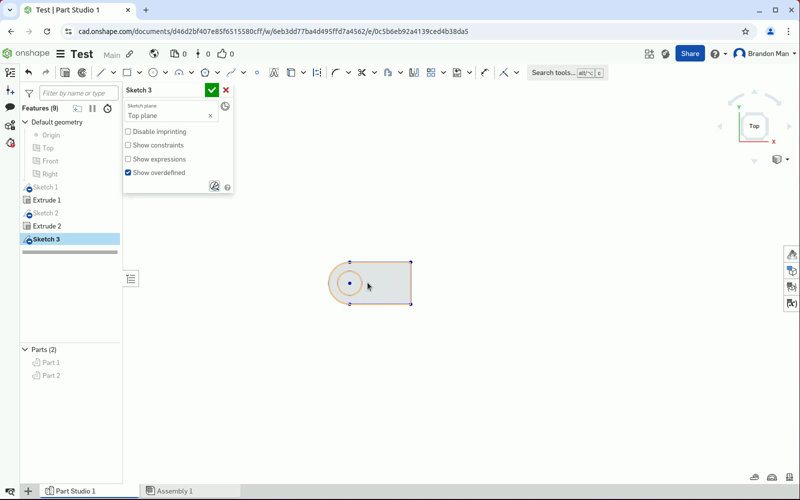
scroll(6)
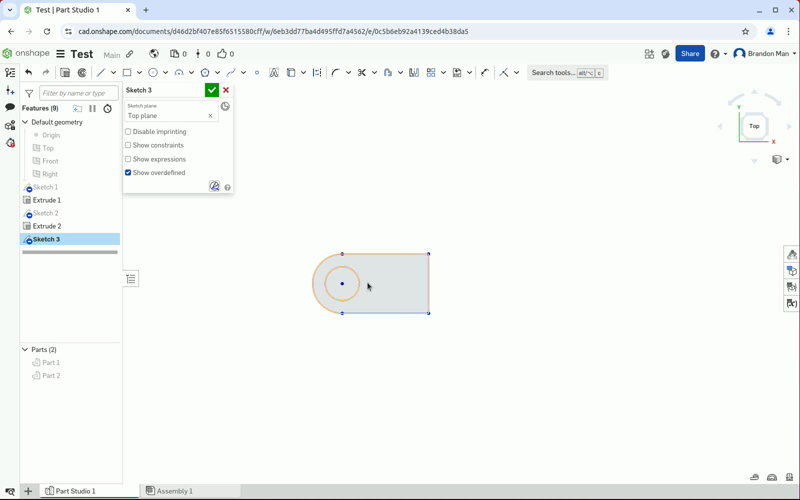
scroll(6)
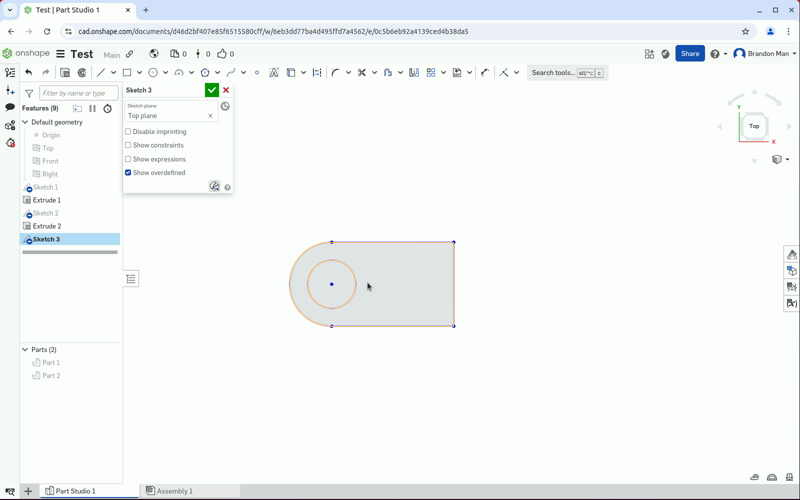
scroll(6)
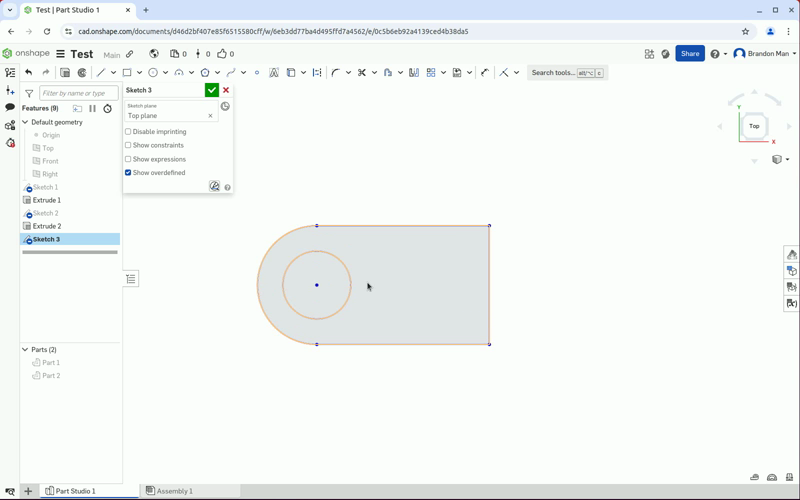
scroll(6)
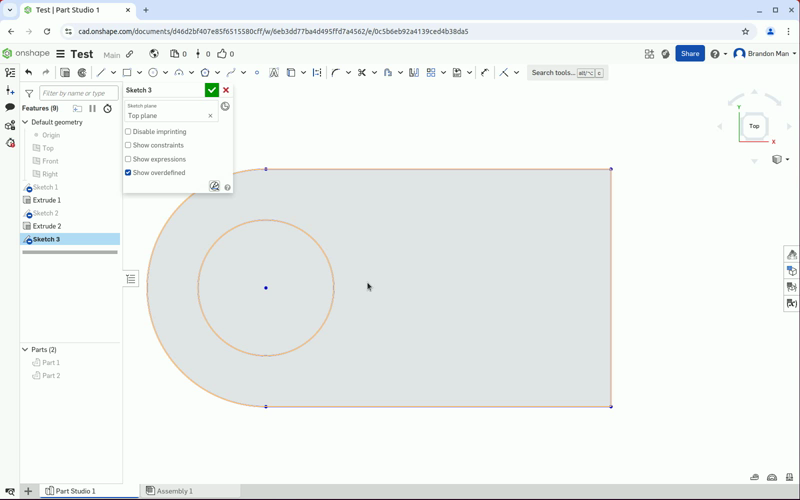
click(367, 282)
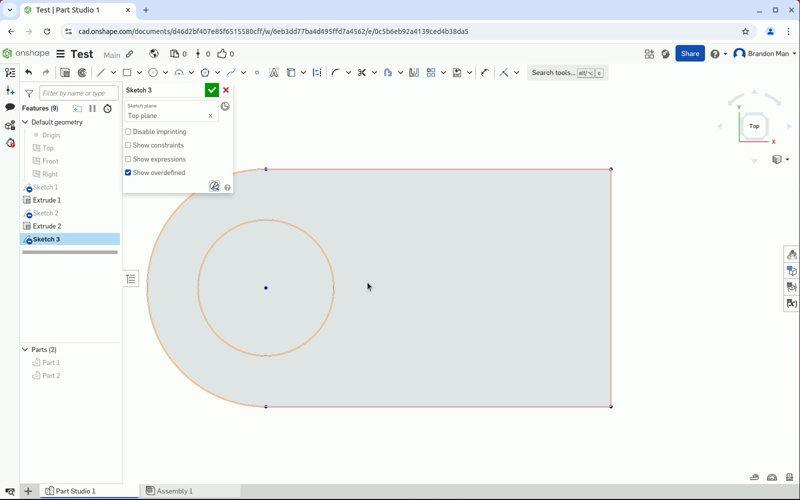
scroll(-6)
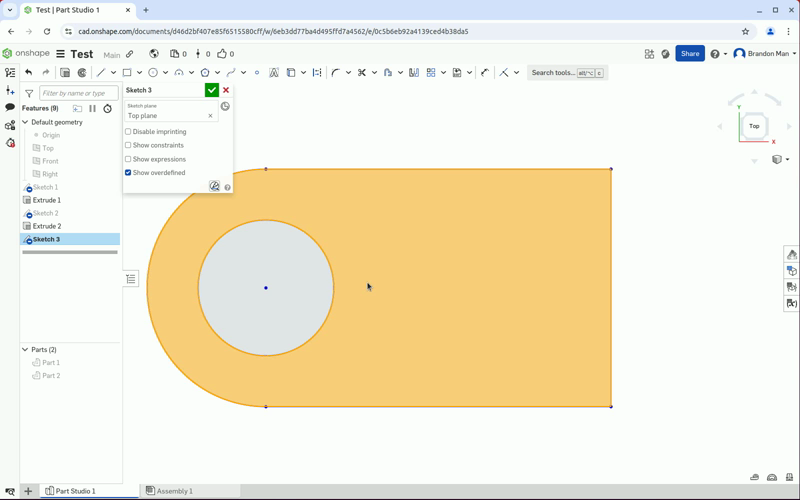
scroll(-6)
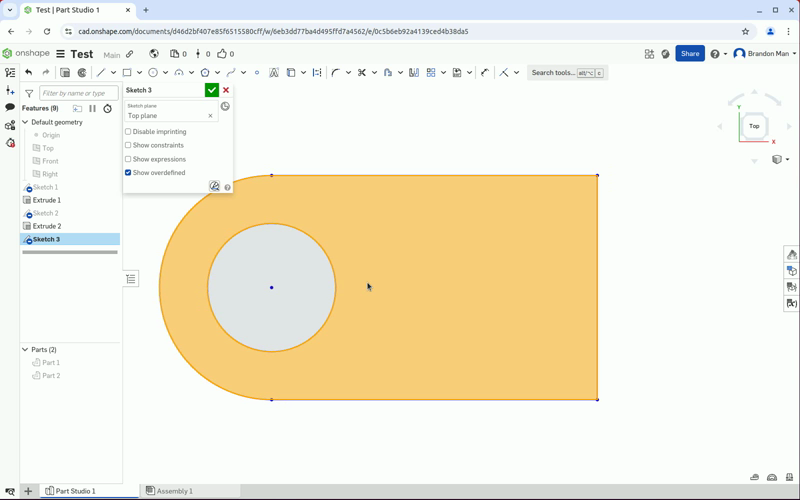
scroll(-6)
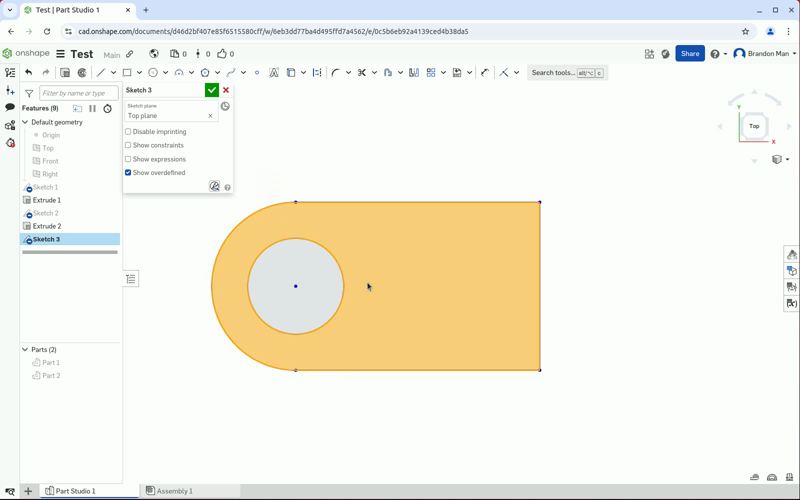
scroll(-6)
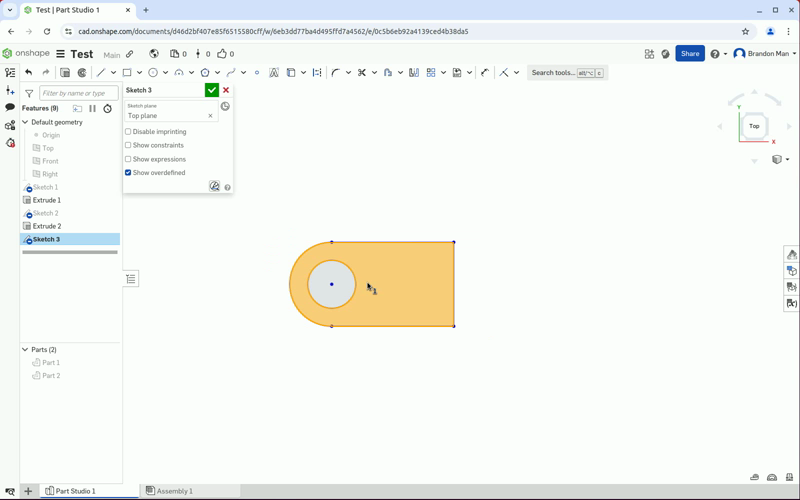
scroll(-6)
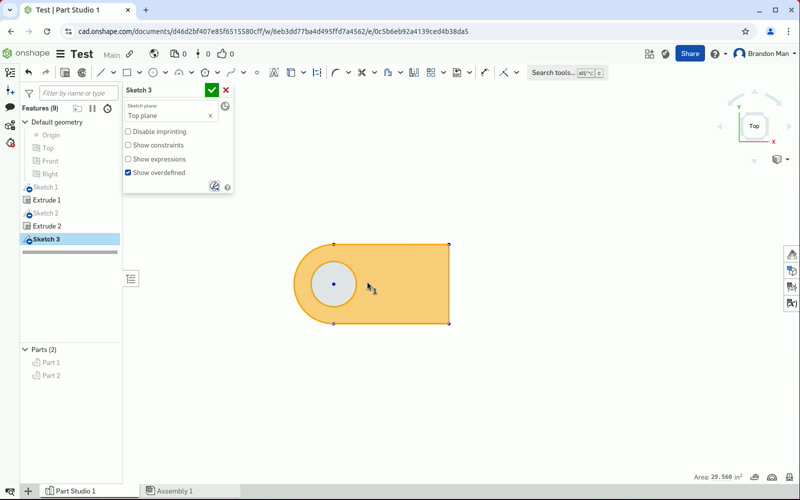
scroll(-6)
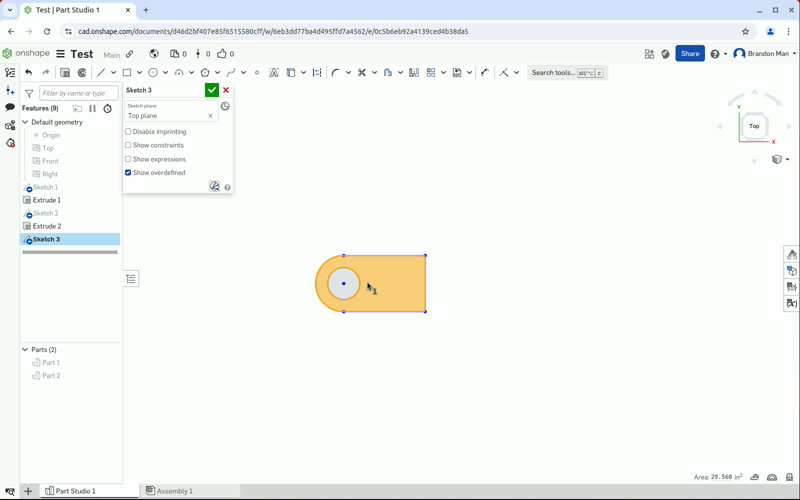
scroll(-6)
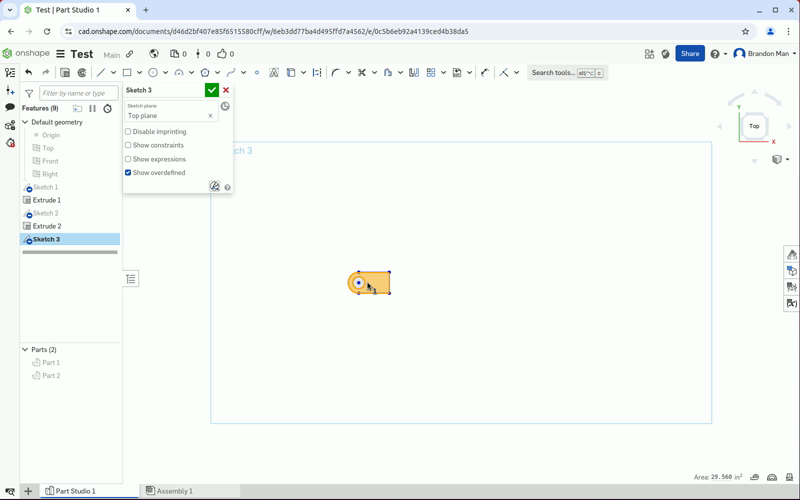
mouse_move(73, 352)
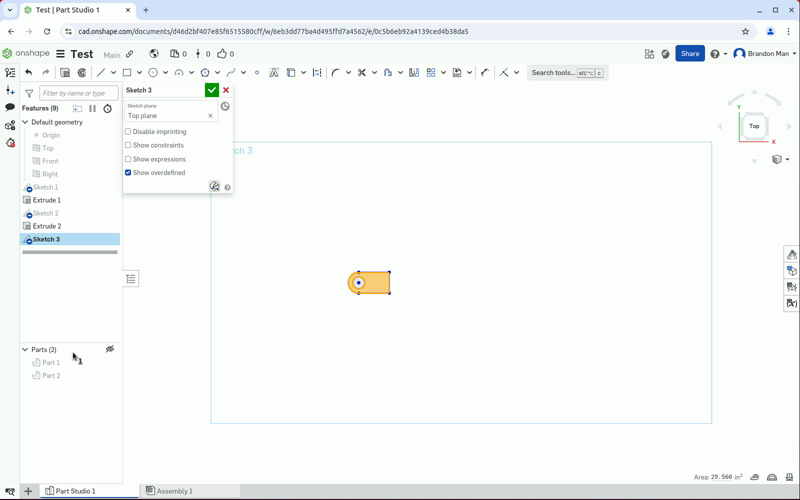
key(shift+y)
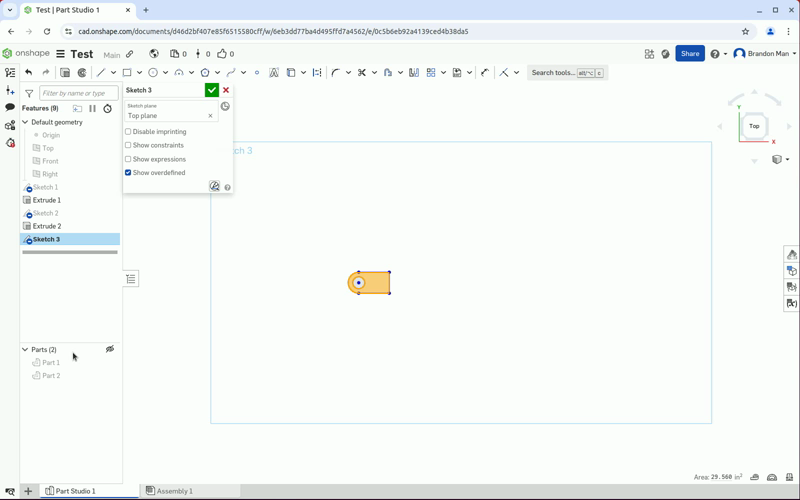
key(shift+e)
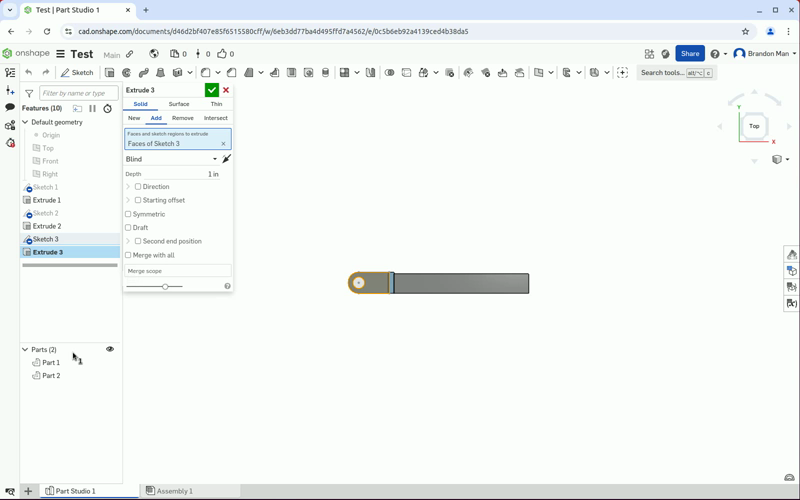
mouse_move(143, 106)
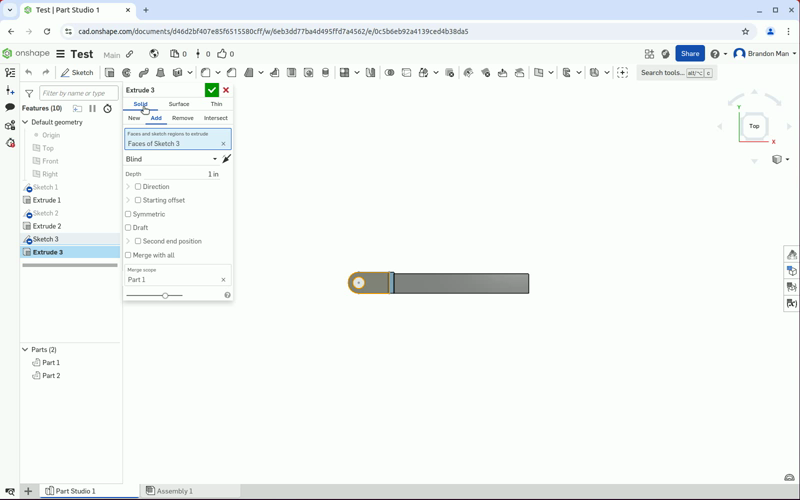
click(143, 106)
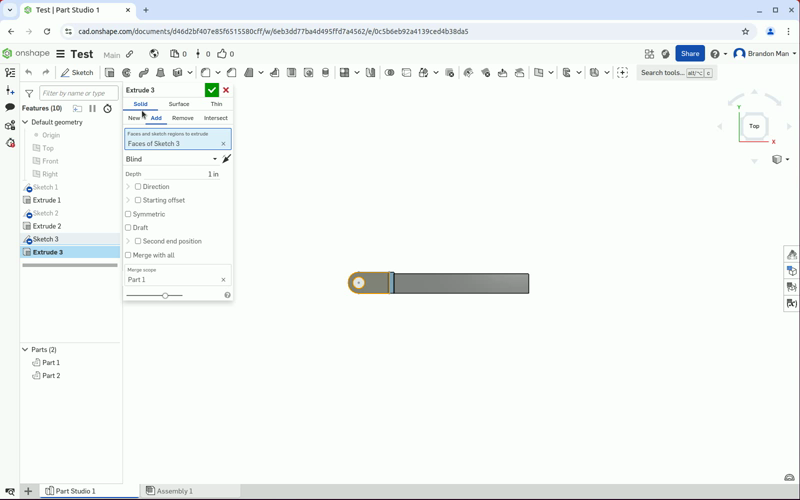
mouse_move(137, 120)
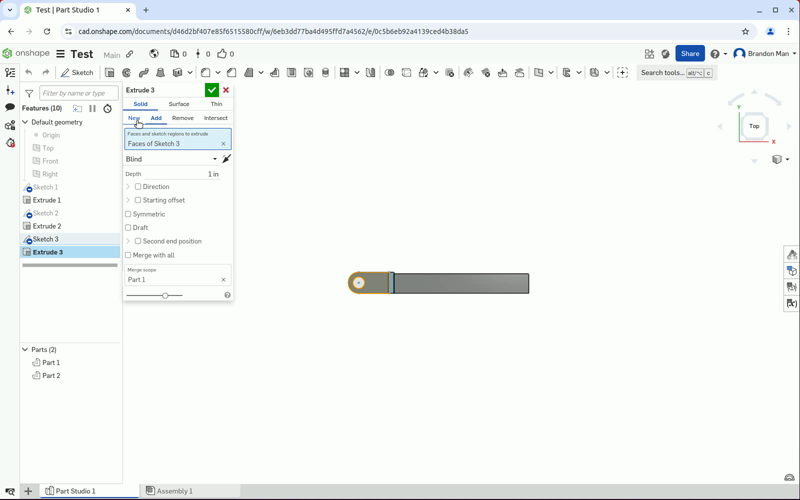
click(137, 120)
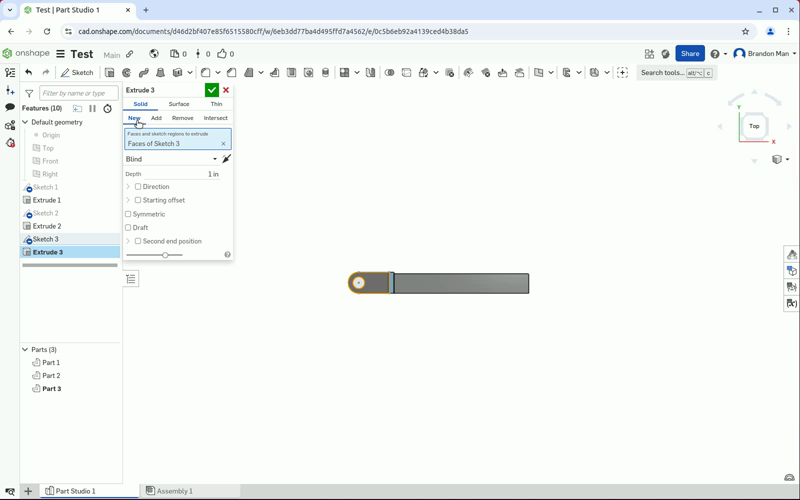
key(tab, 4)
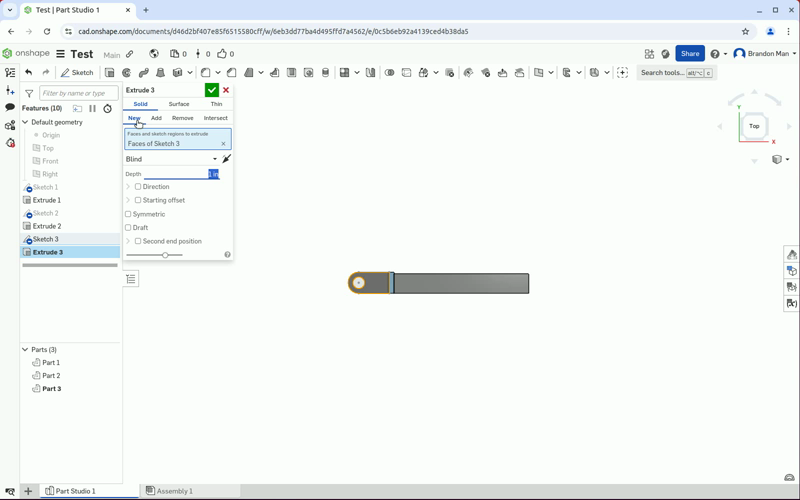
text(1.204)
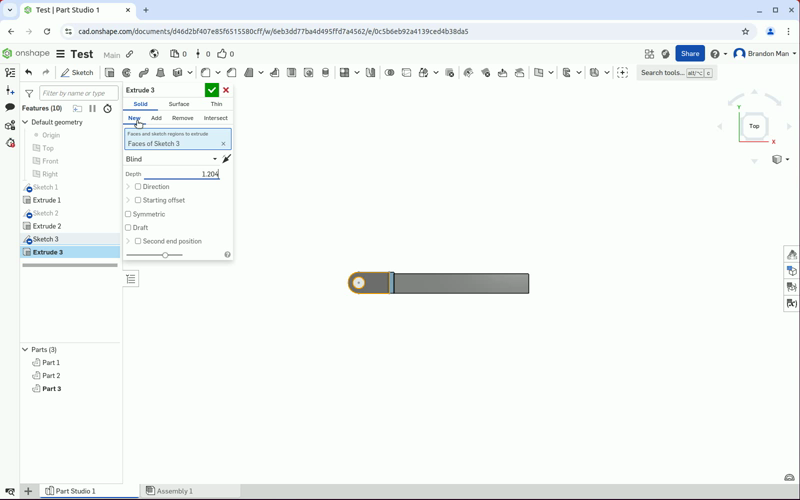
key(enter)
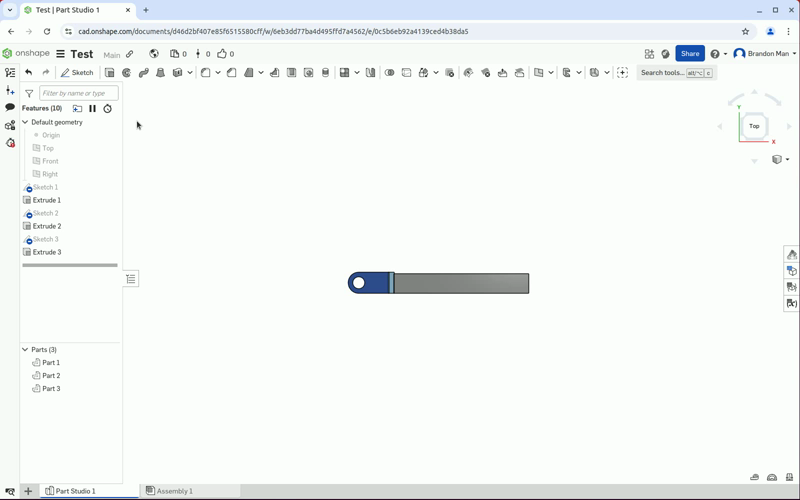
key(shift+h)
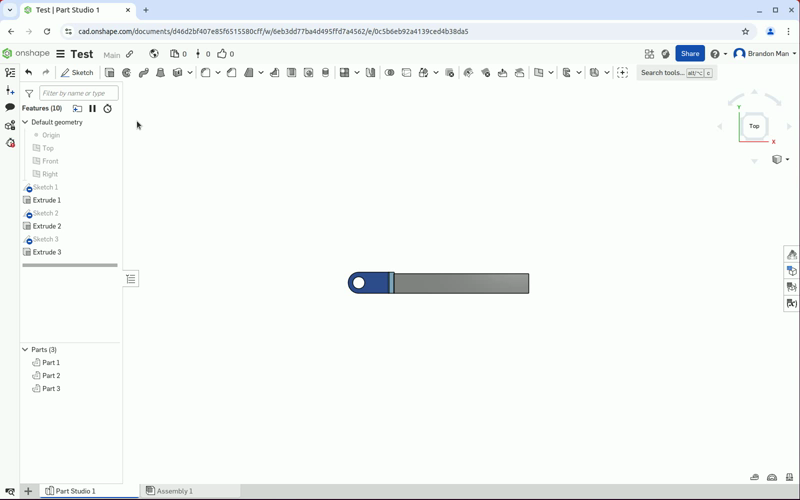
key(shift+h)
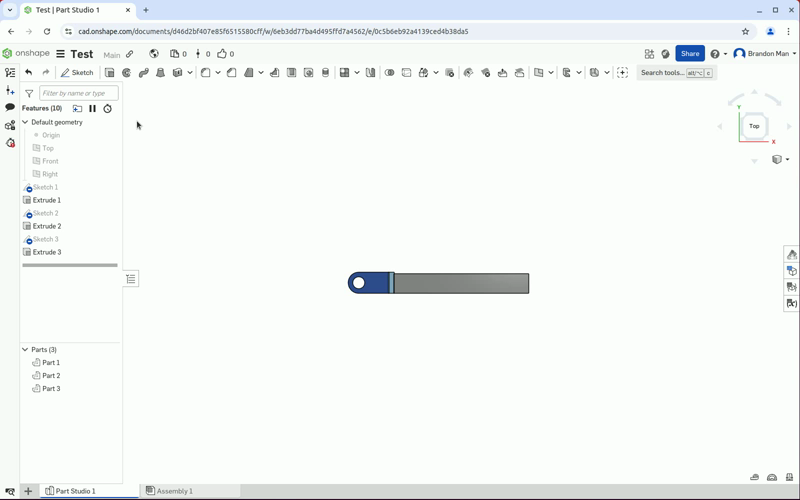
mouse_move(73, 189)
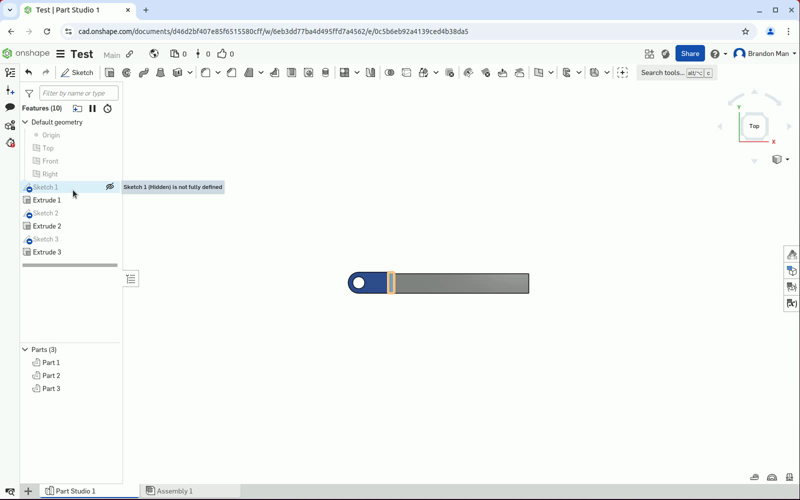
click(73, 189)
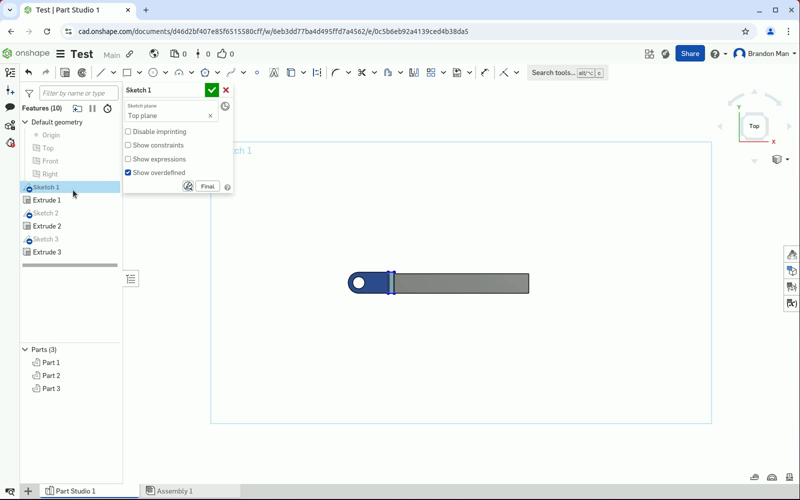
mouse_move(229, 92)
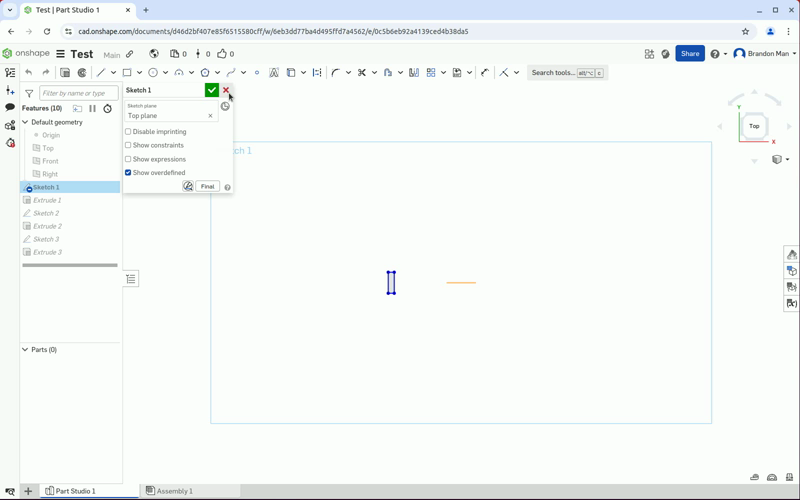
click(229, 92)
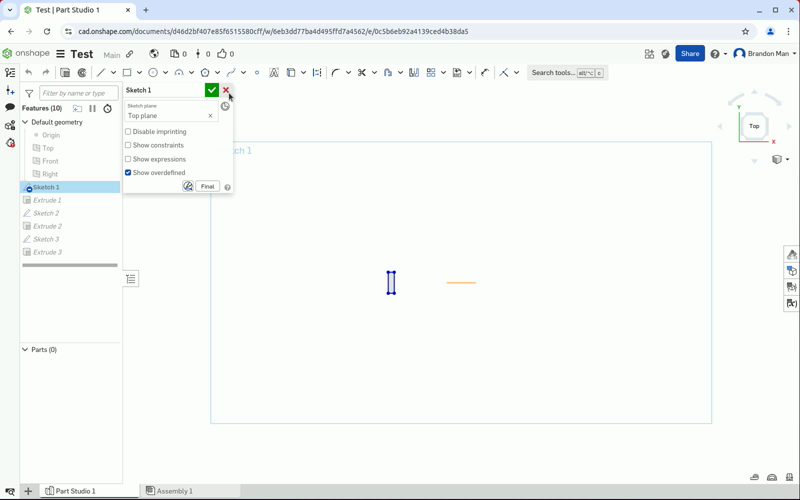
key(shift+s)
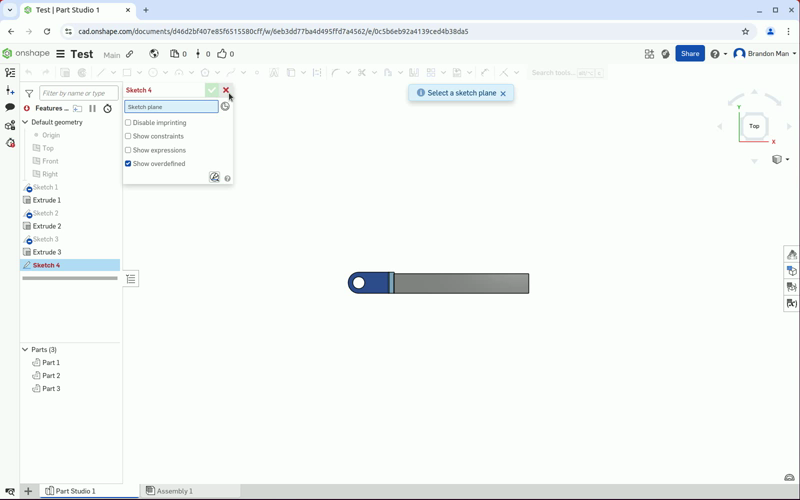
mouse_move(73, 150)
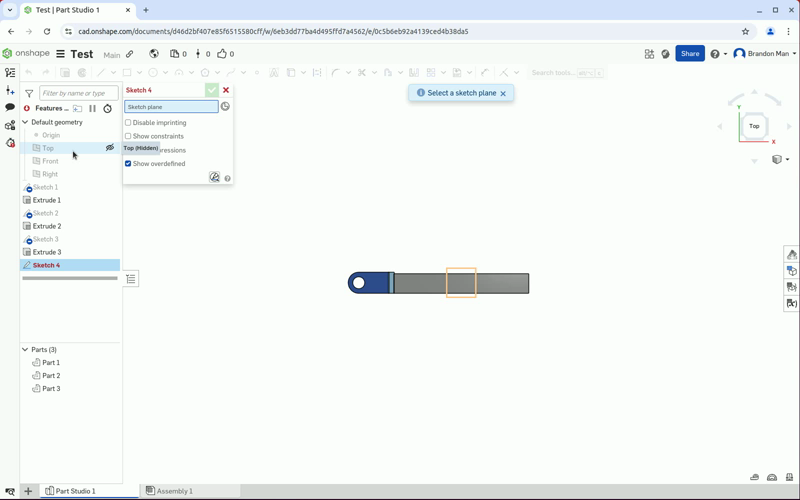
click(73, 150)
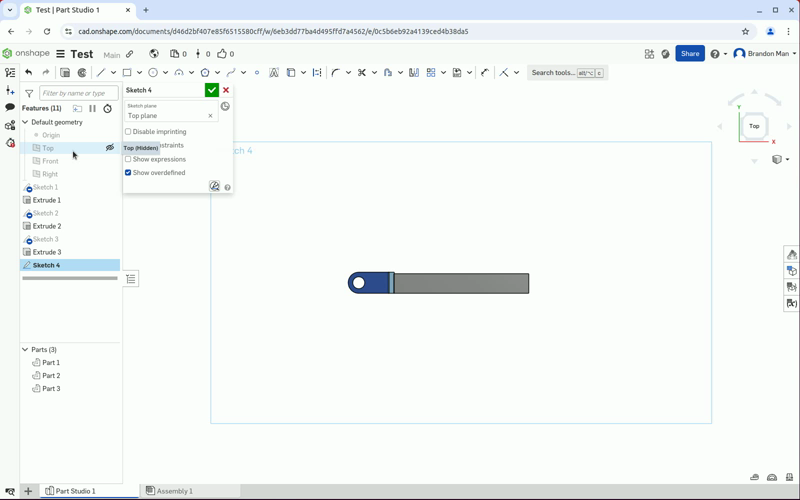
mouse_move(73, 352)
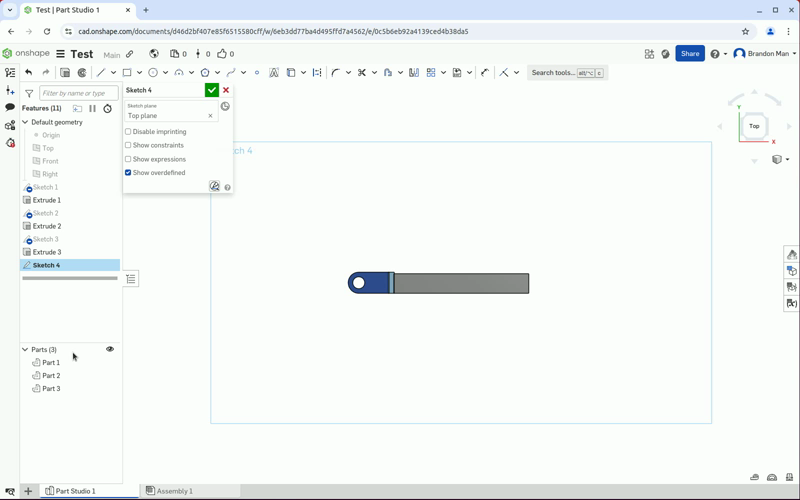
key(y)
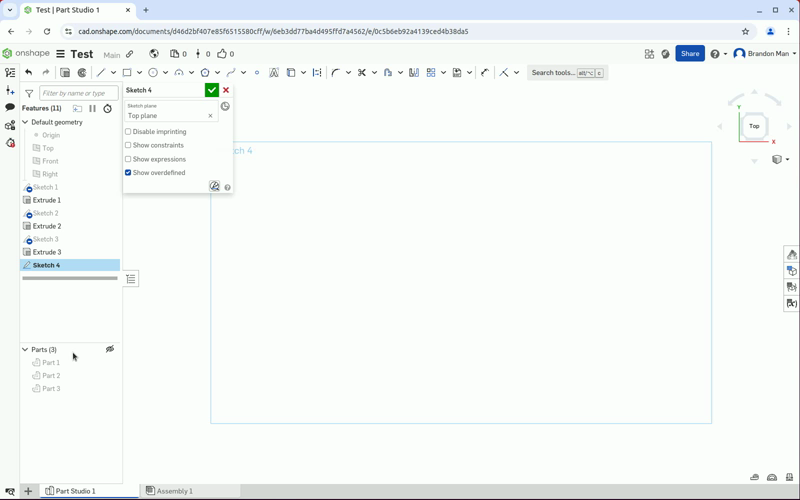
key(l)
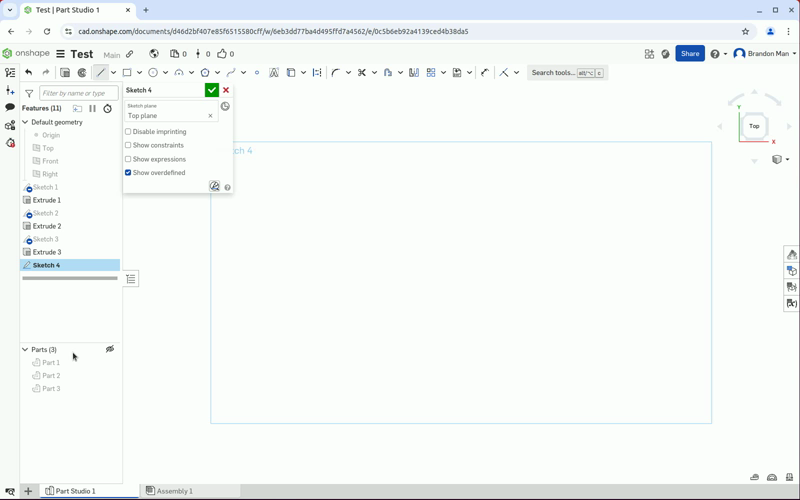
key_down(shift)
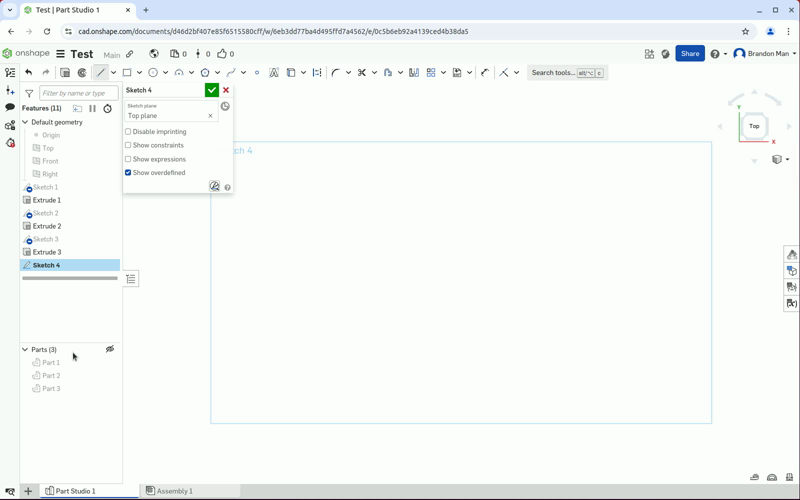
mouse_move(527, 293)
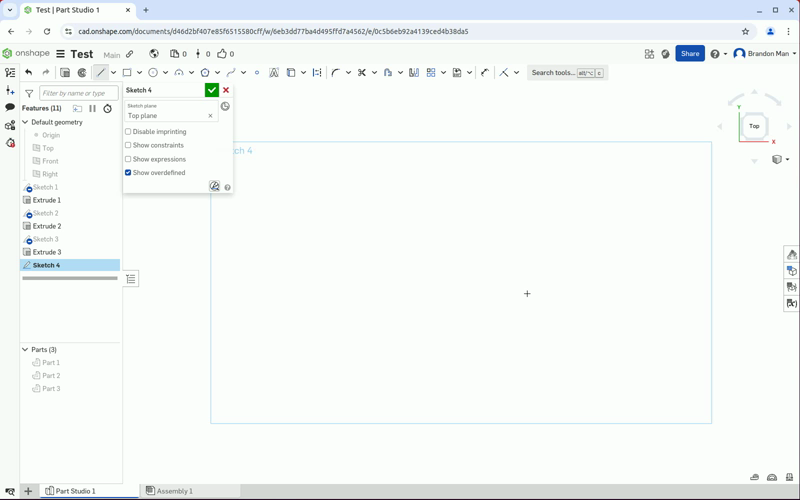
click(527, 293)
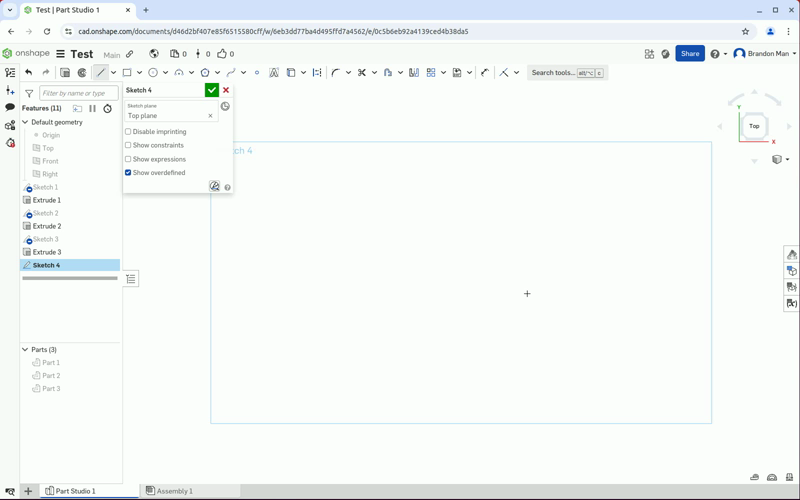
key_up(shift)
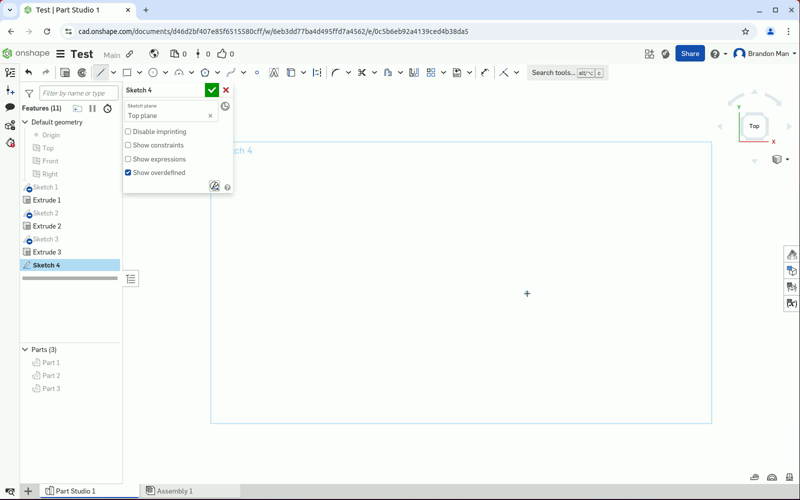
key_down(shift)
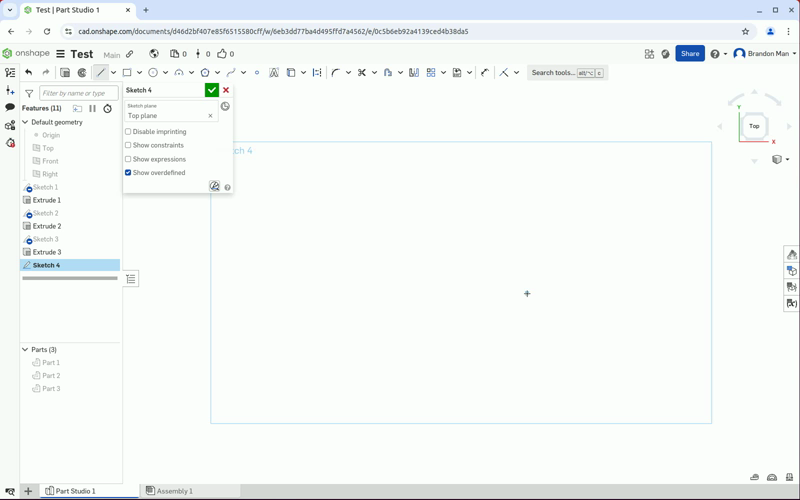
mouse_move(557, 293)
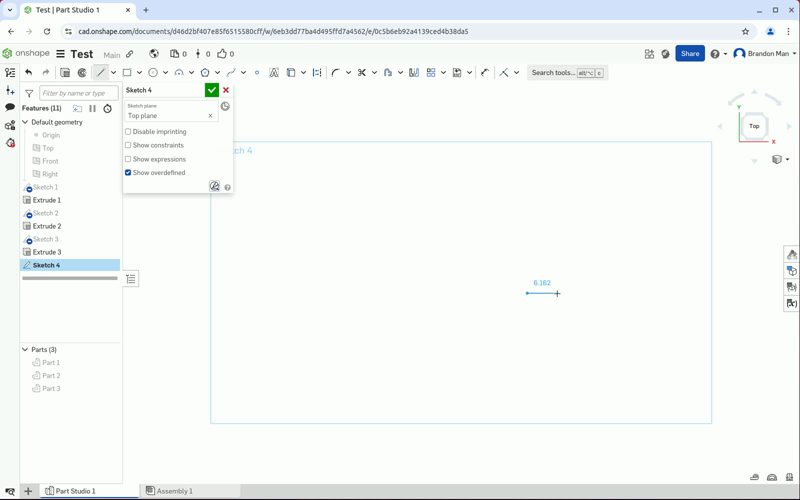
mouse_move(533, 293)
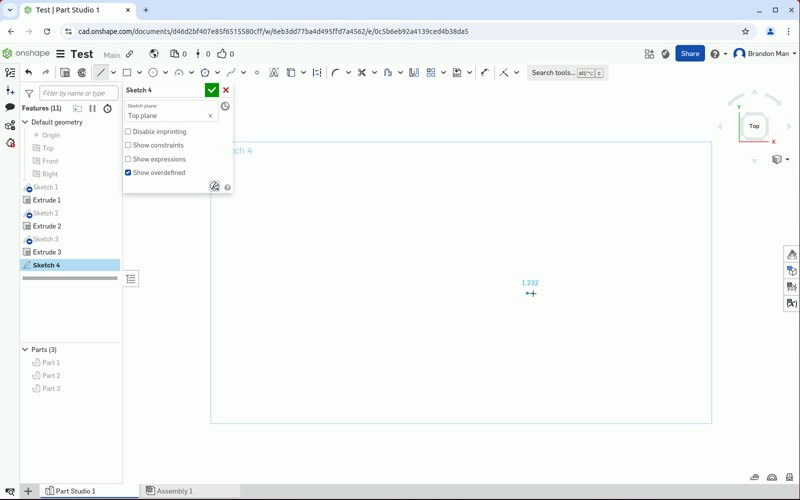
scroll(6)
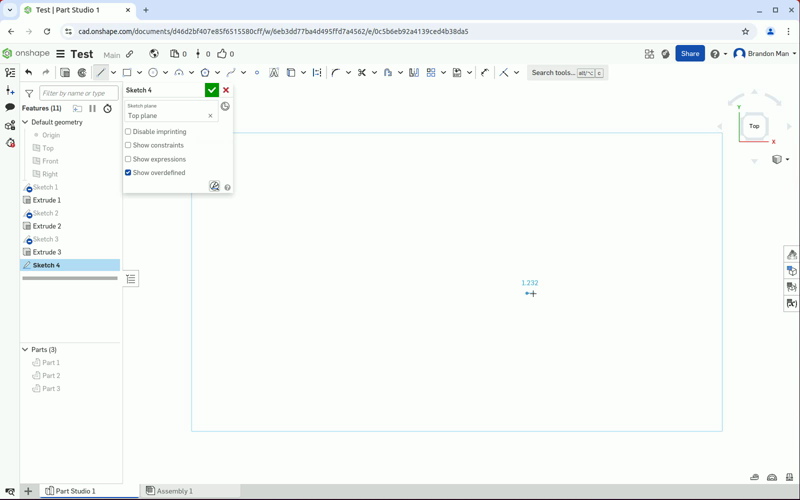
scroll(6)
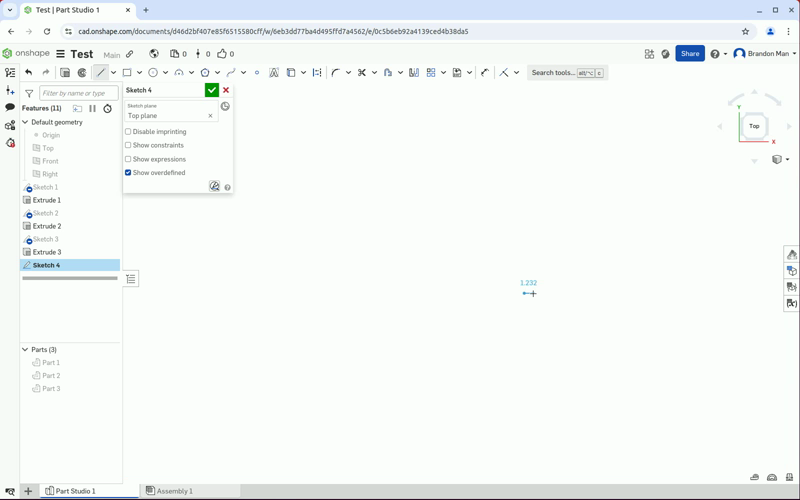
scroll(6)
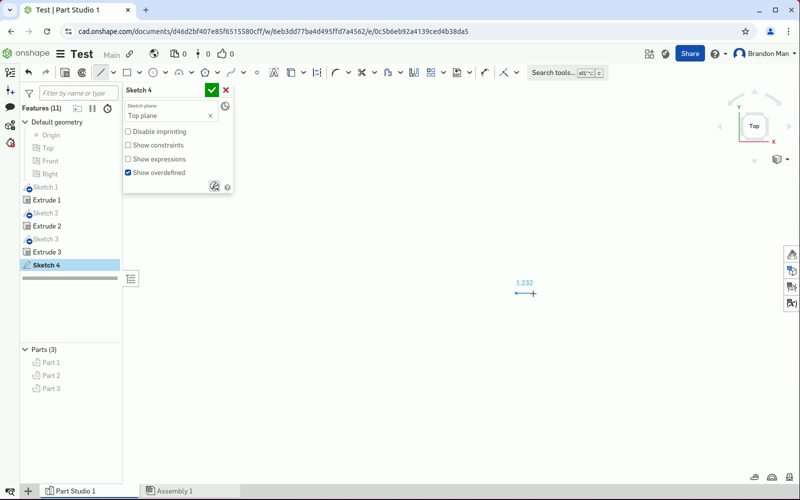
scroll(6)
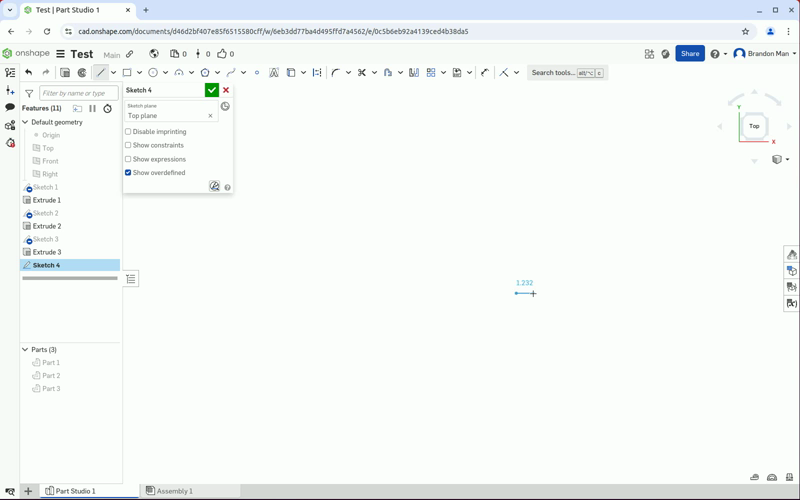
scroll(6)
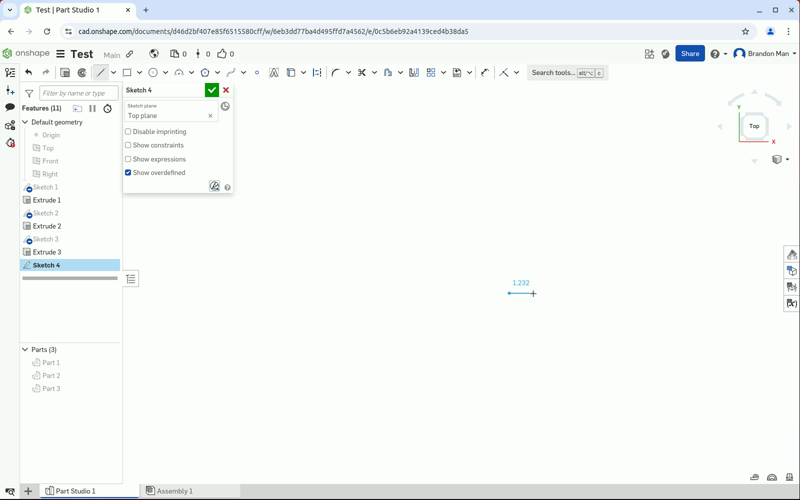
scroll(6)
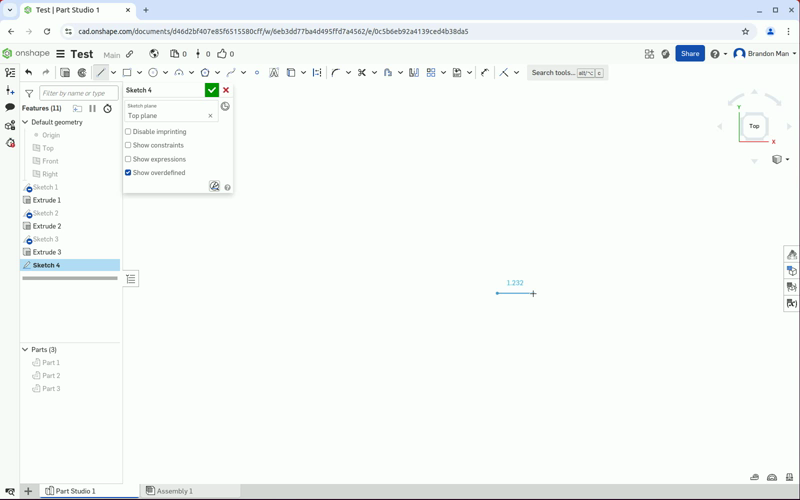
scroll(6)
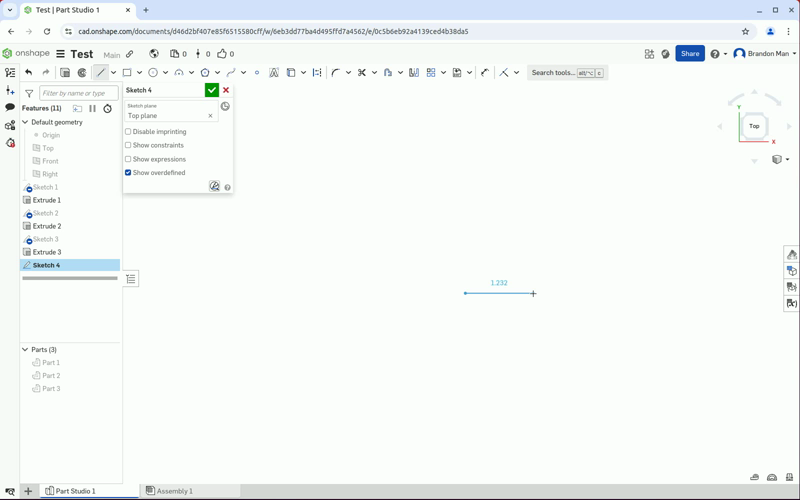
click(533, 293)
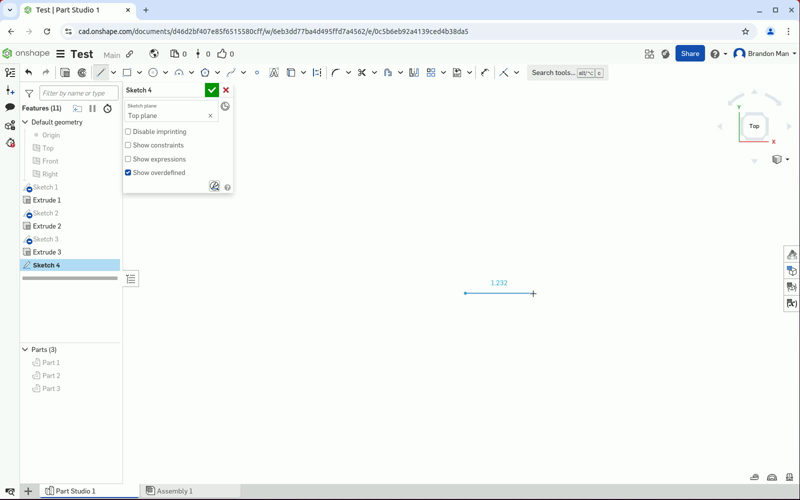
scroll(-6)
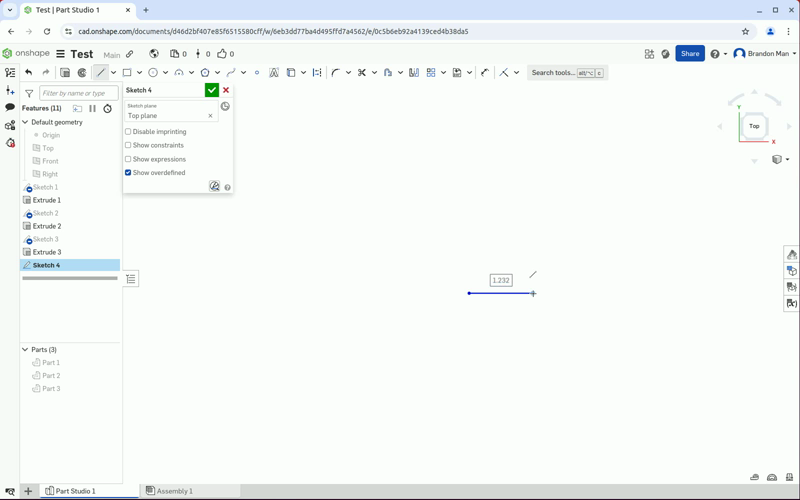
scroll(-6)
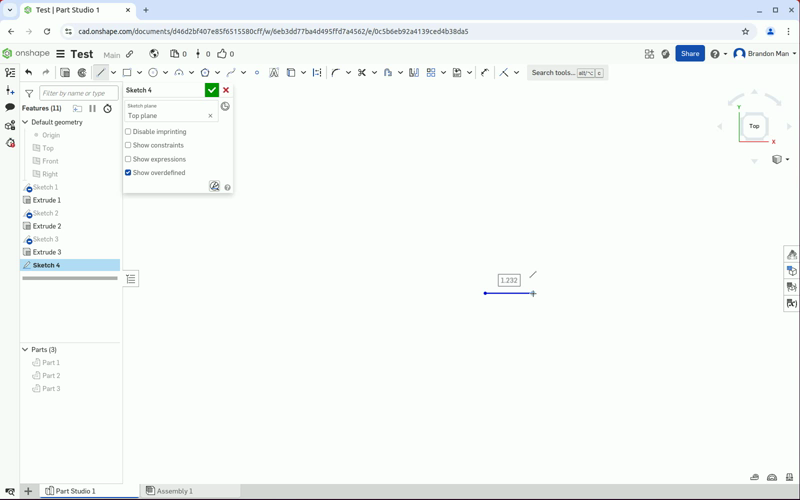
scroll(-6)
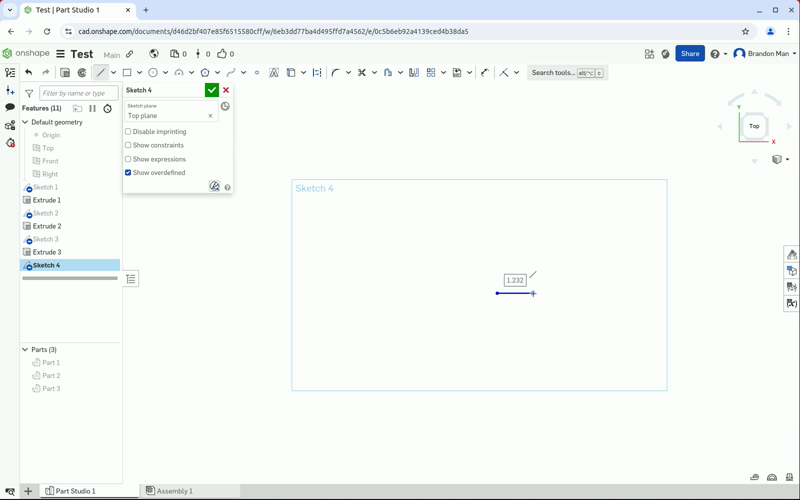
scroll(-6)
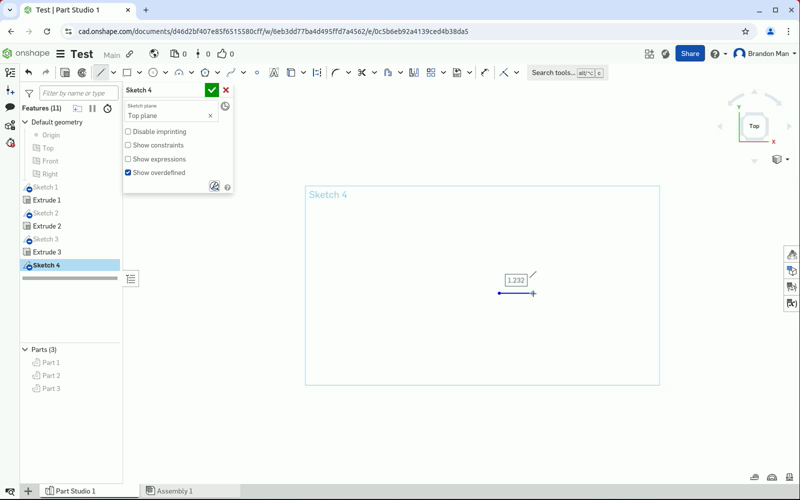
scroll(-6)
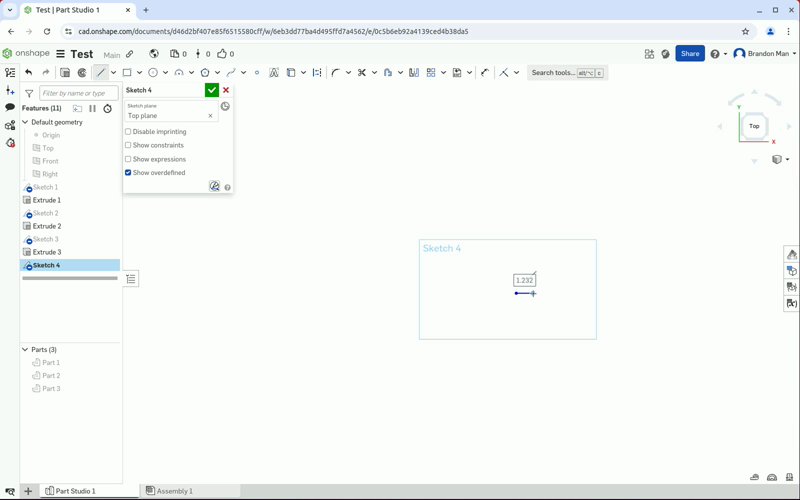
scroll(-6)
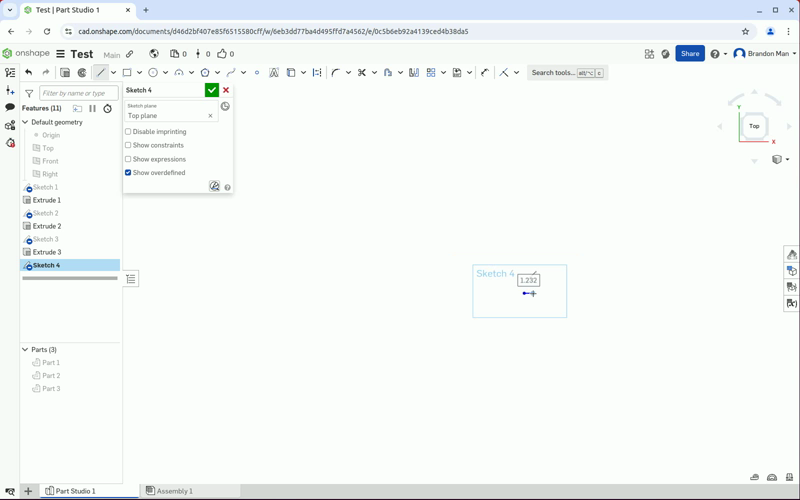
scroll(-6)
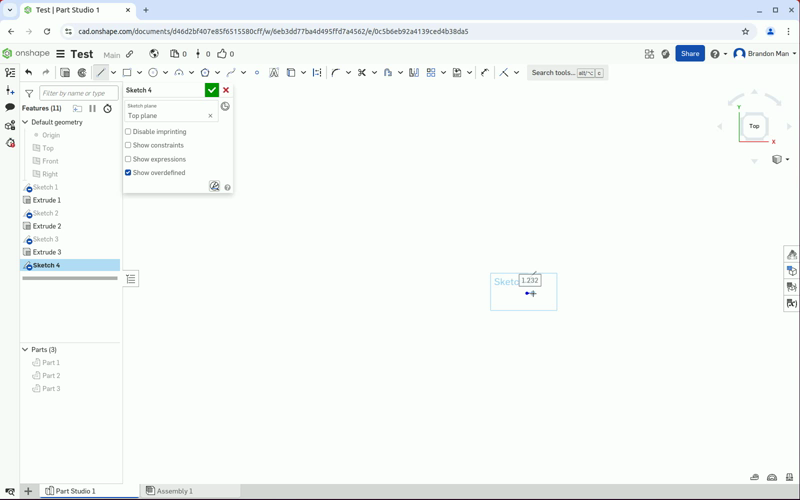
key_up(shift)
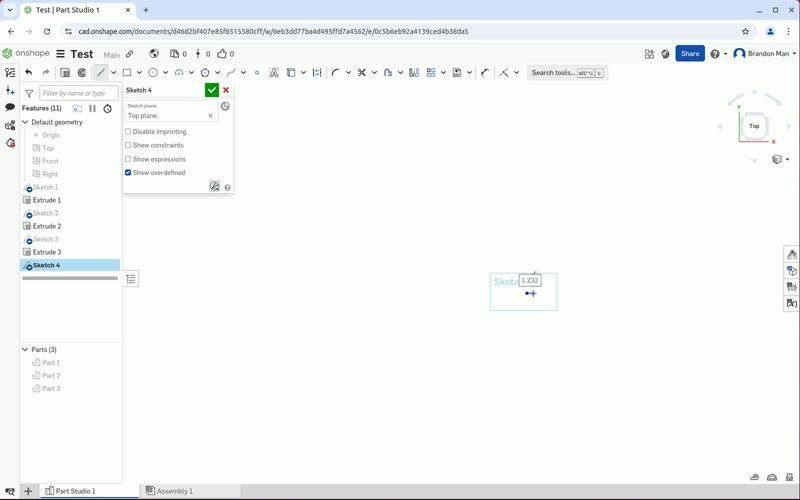
key_down(shift)
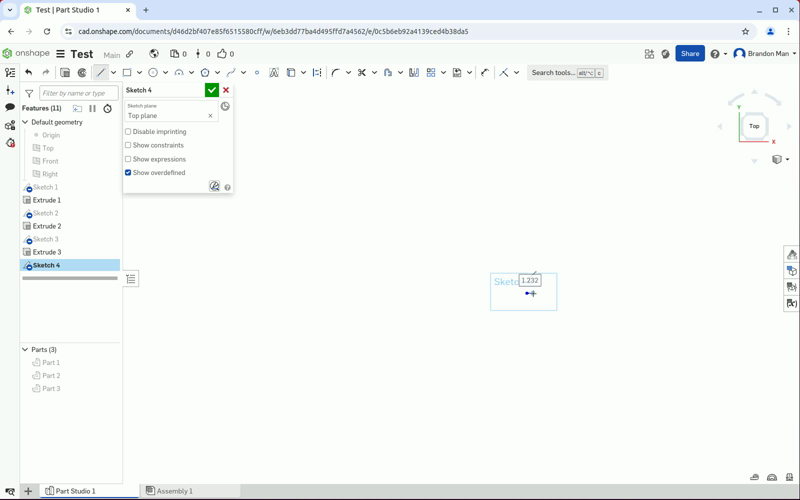
mouse_move(563, 293)
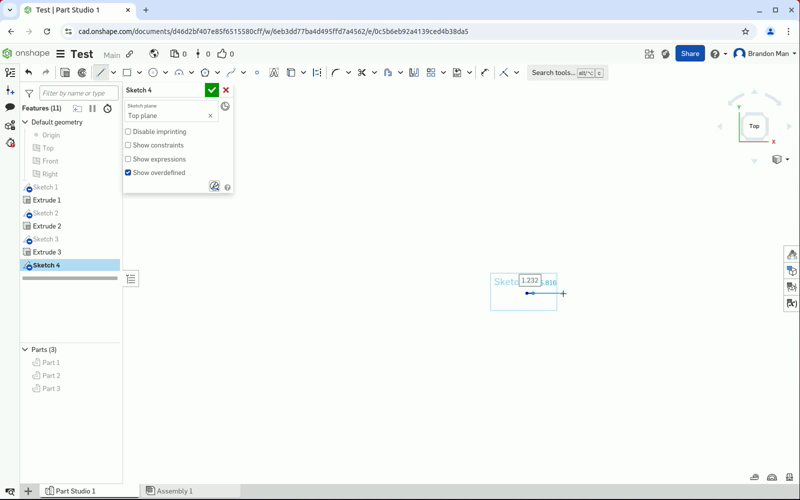
mouse_move(533, 272)
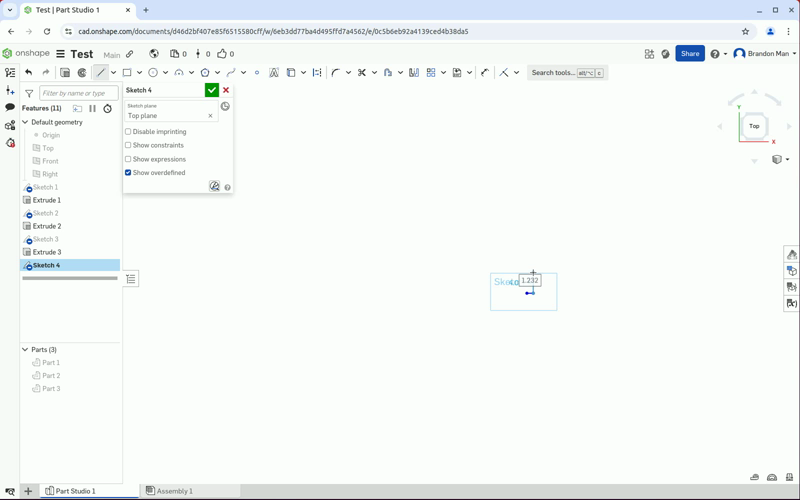
click(533, 272)
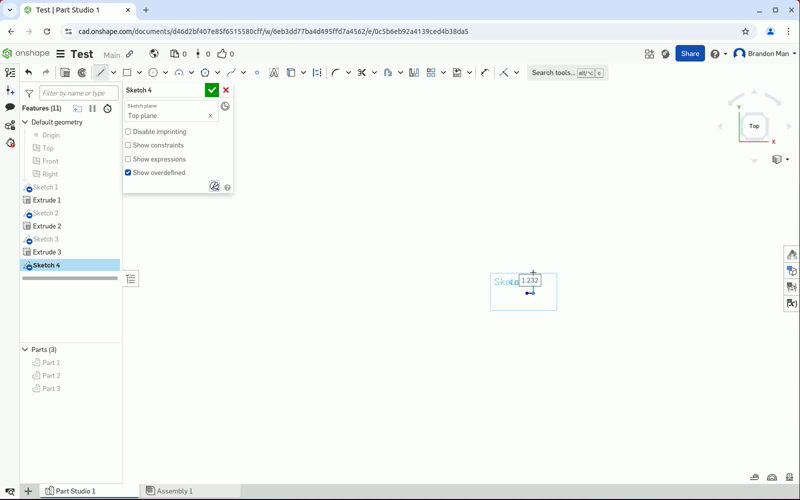
key_up(shift)
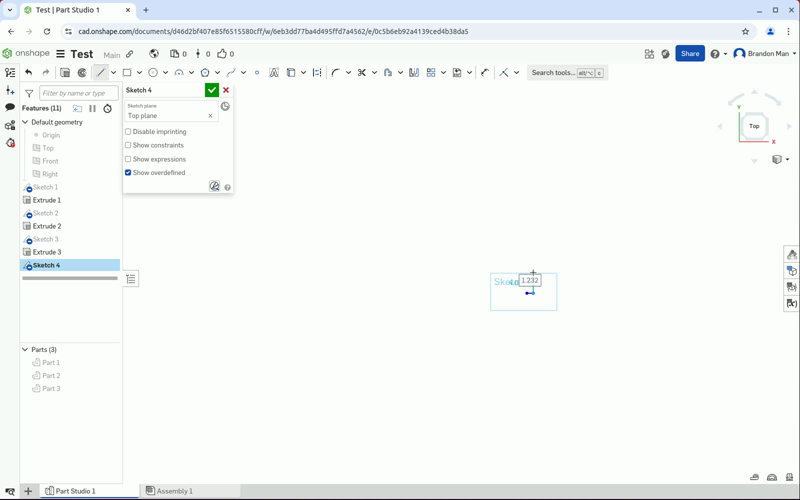
key_down(shift)
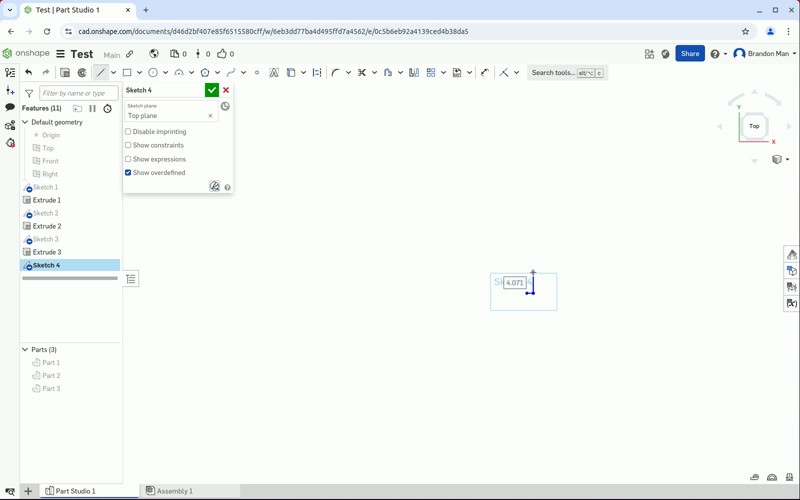
mouse_move(563, 272)
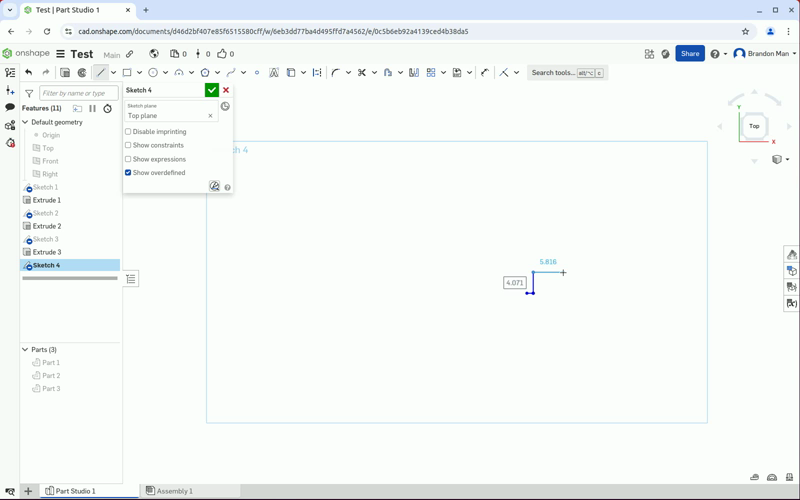
mouse_move(527, 272)
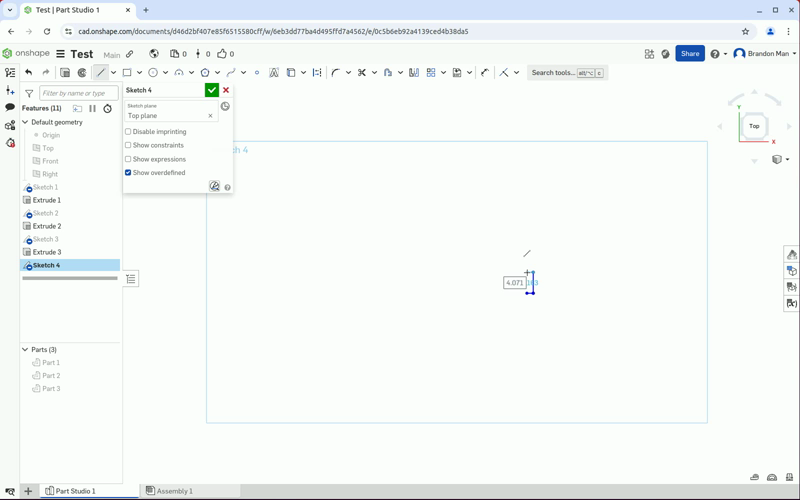
scroll(6)
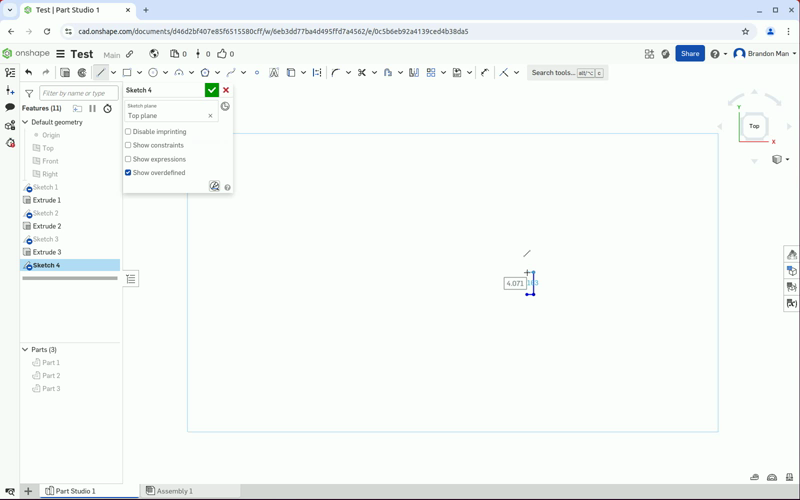
scroll(6)
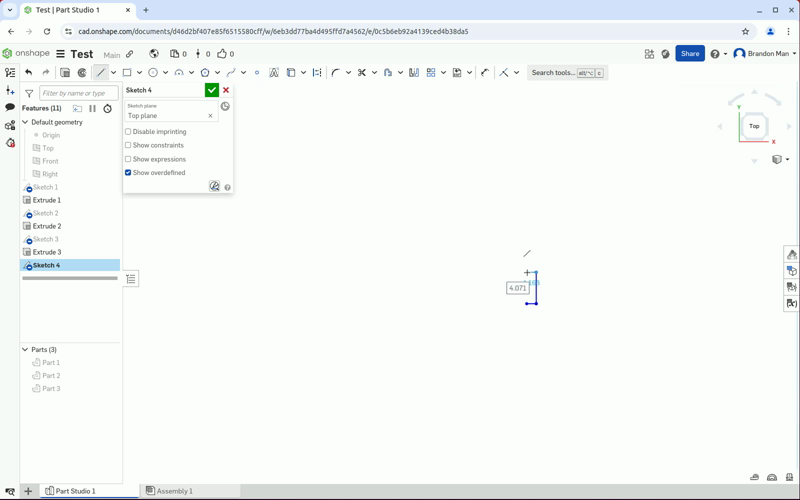
scroll(6)
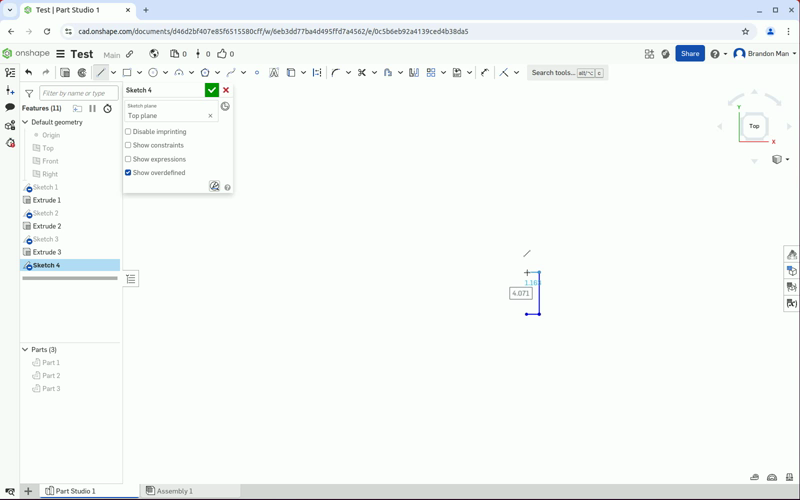
scroll(6)
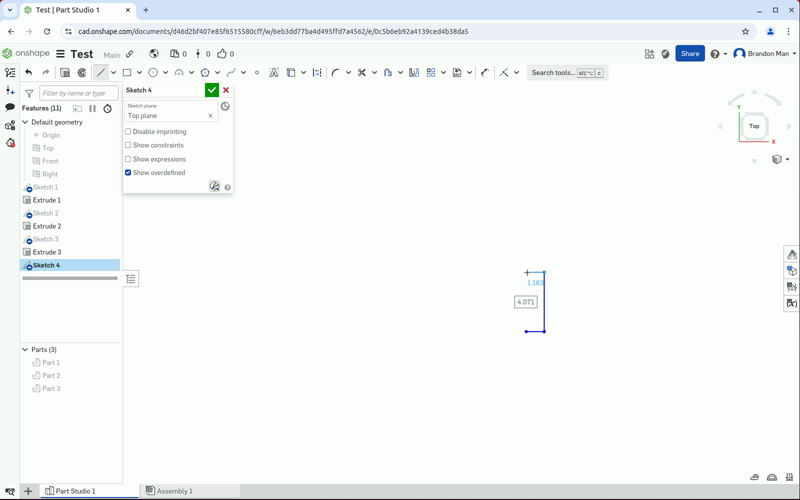
scroll(6)
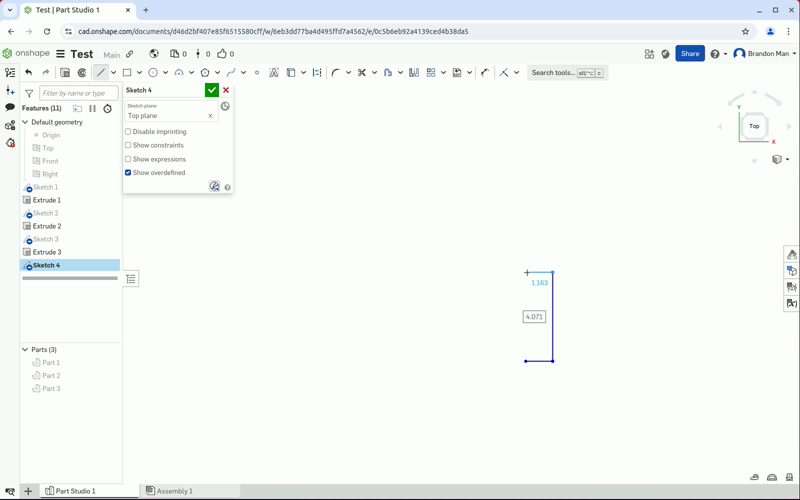
scroll(6)
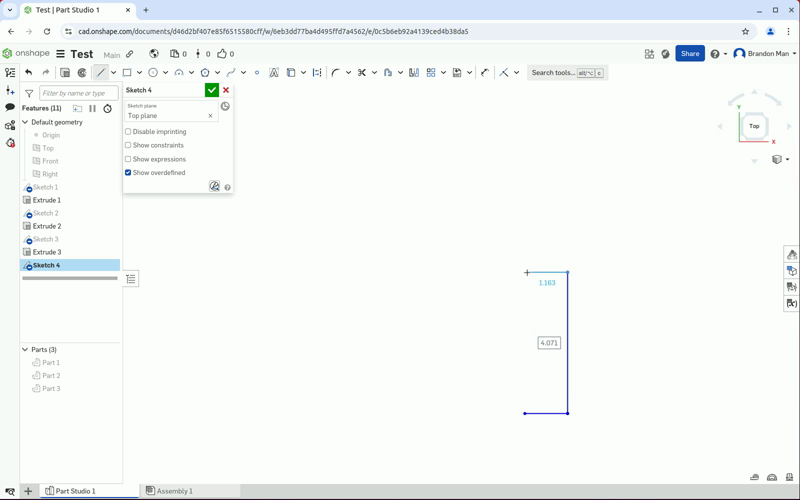
scroll(6)
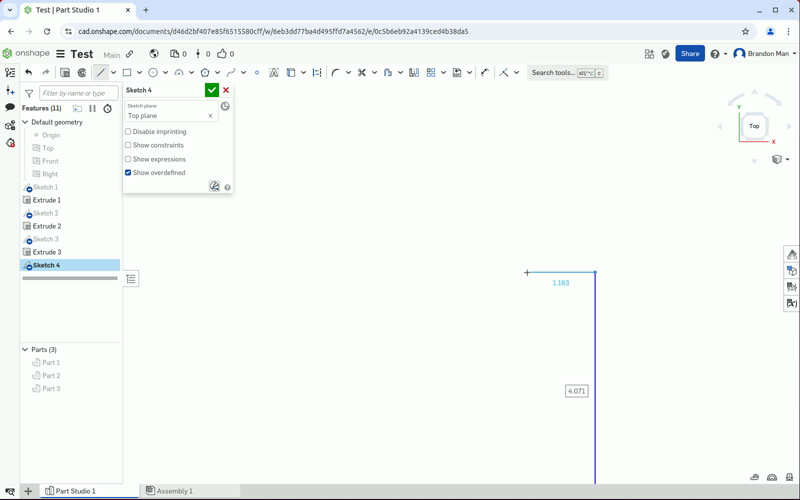
click(527, 272)
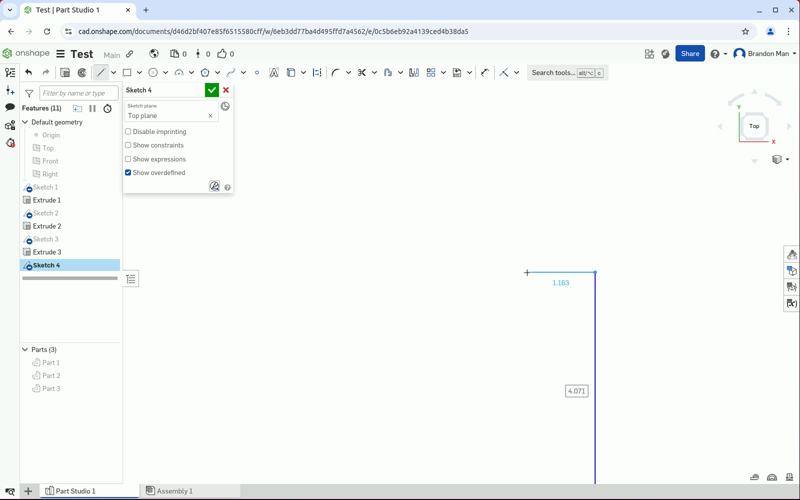
scroll(-6)
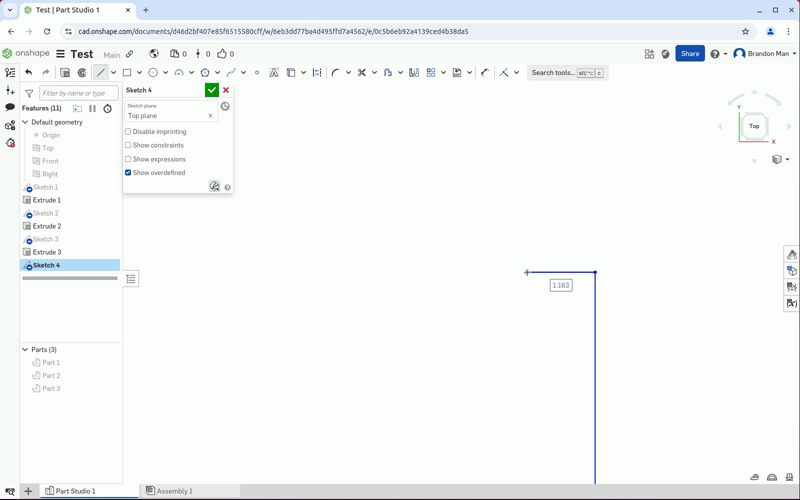
scroll(-6)
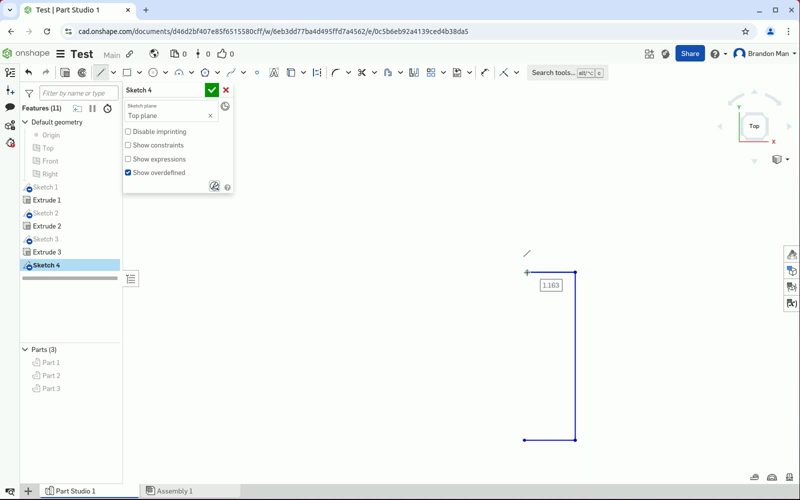
scroll(-6)
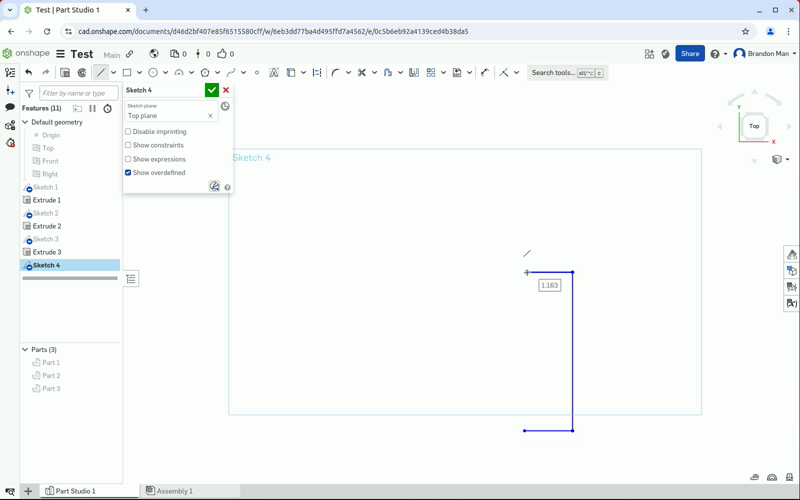
scroll(-6)
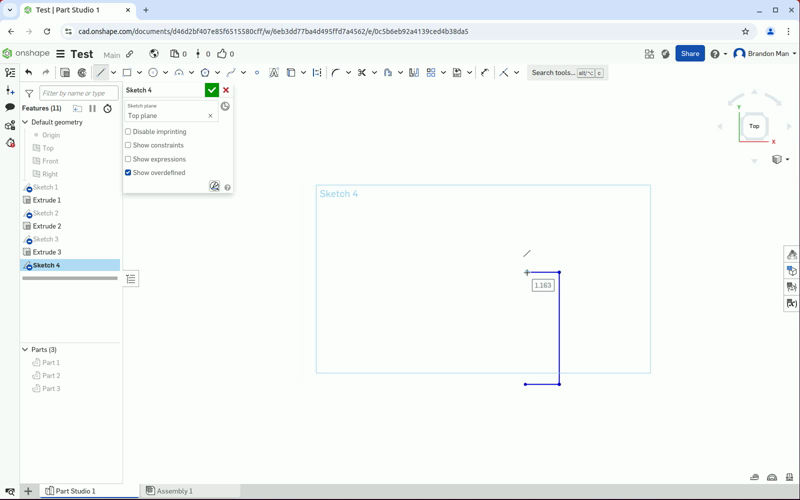
scroll(-6)
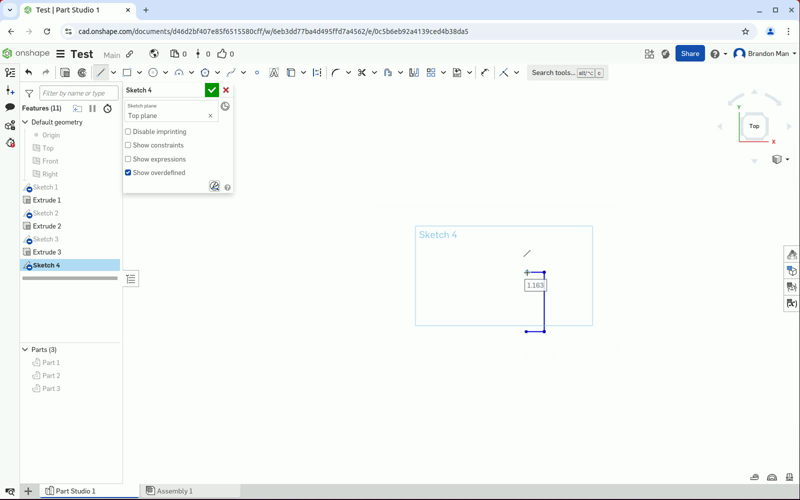
scroll(-6)
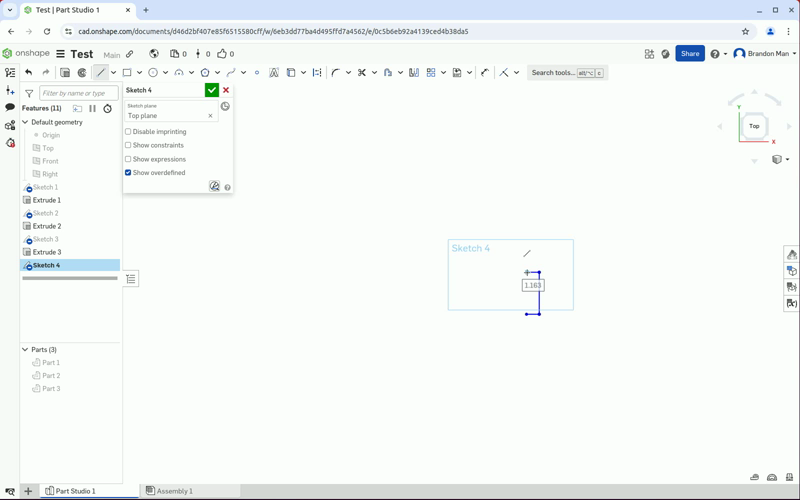
scroll(-6)
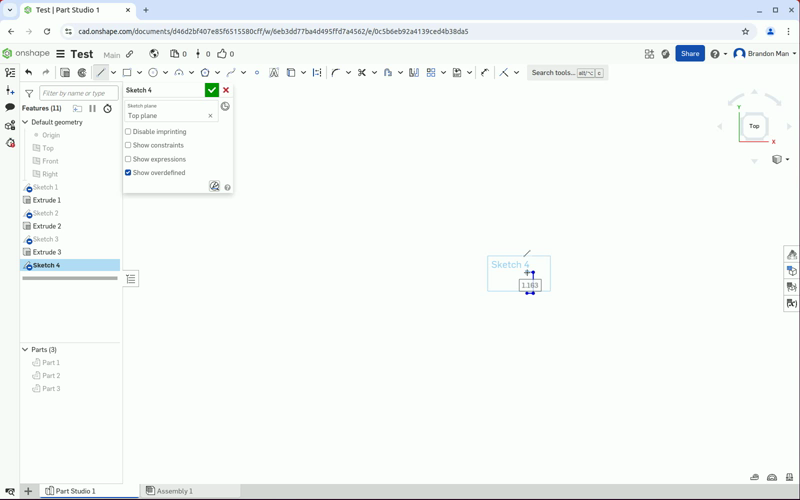
key_up(shift)
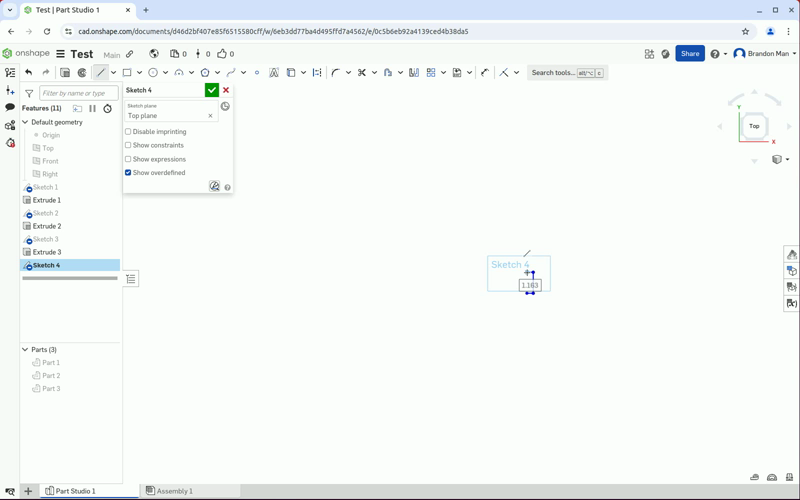
mouse_move(557, 272)
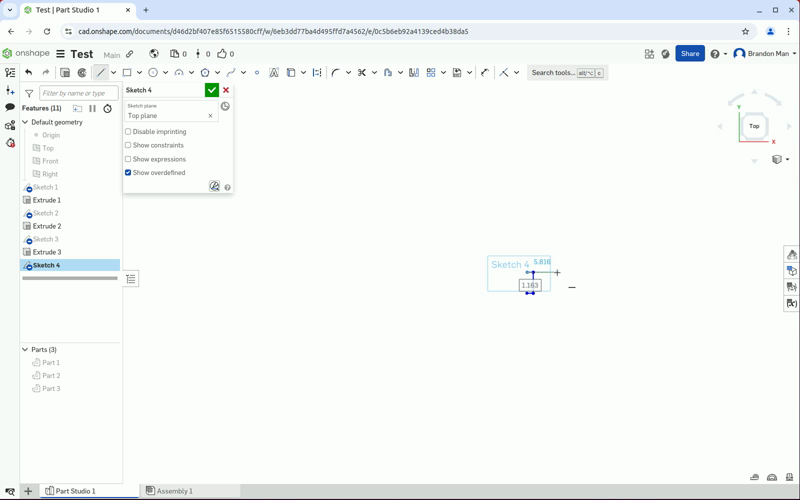
key_down(shift)
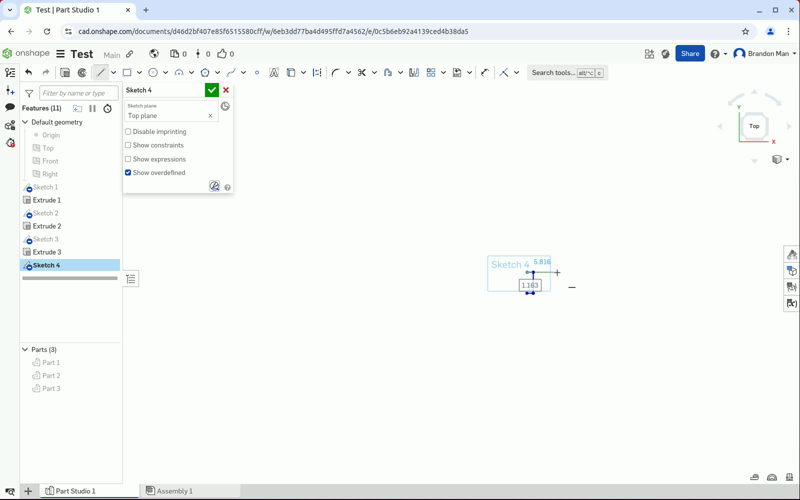
mouse_move(527, 293)
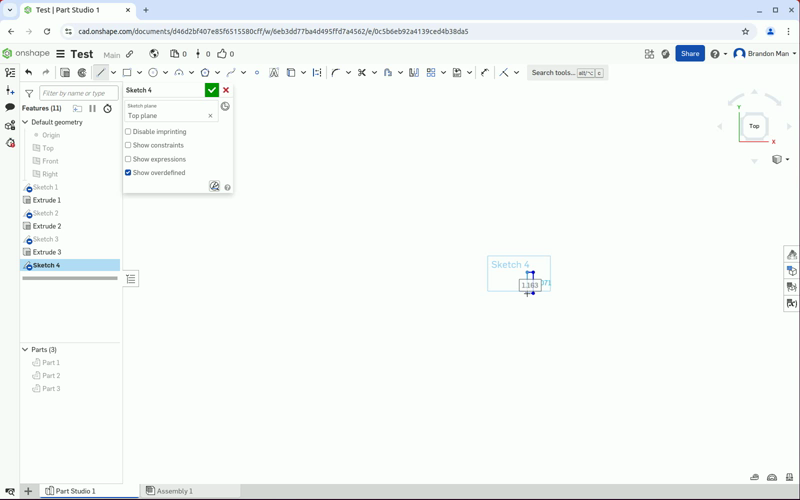
key_up(shift)
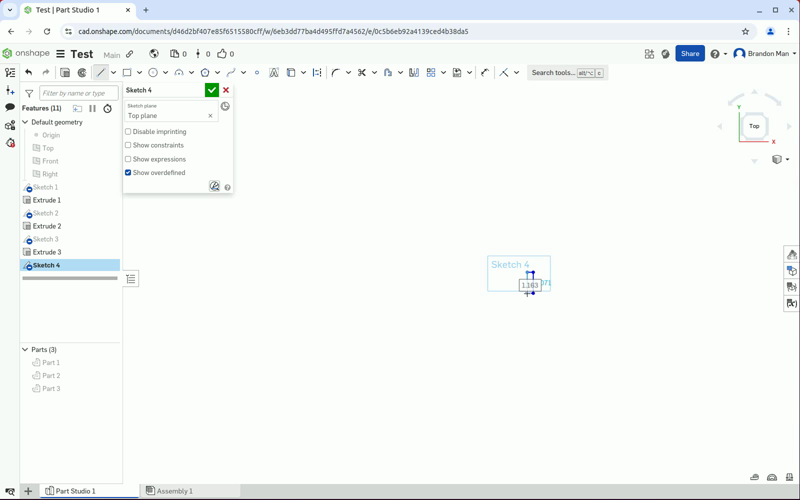
click(527, 293)
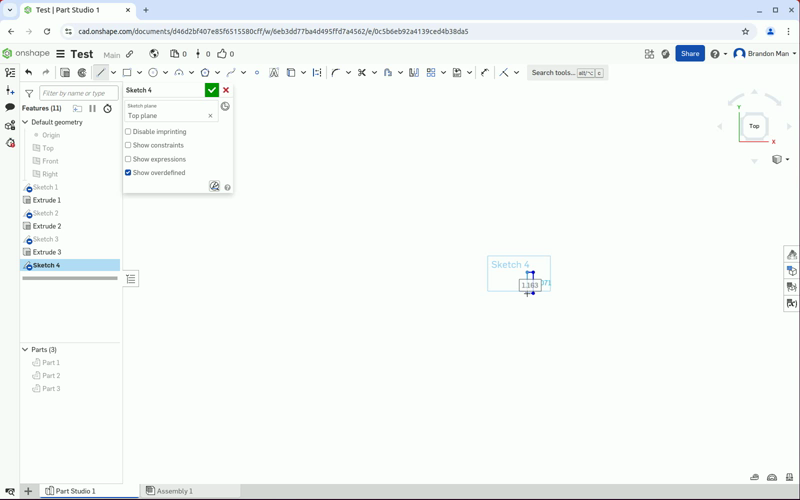
key(esc)
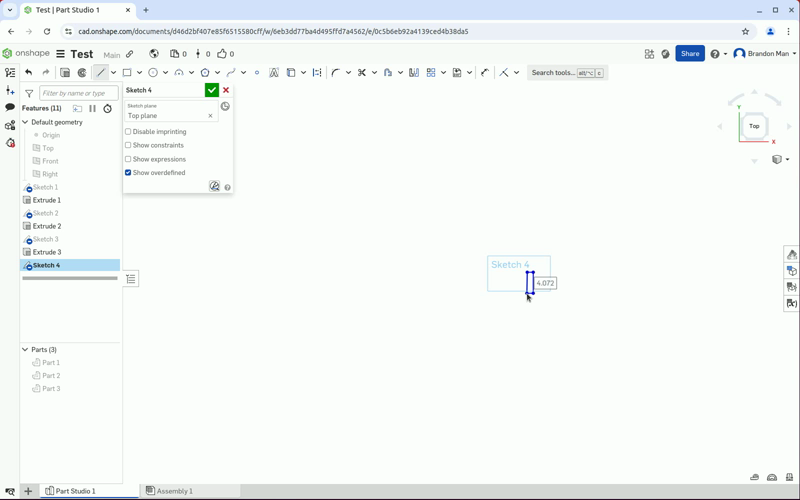
mouse_move(533, 272)
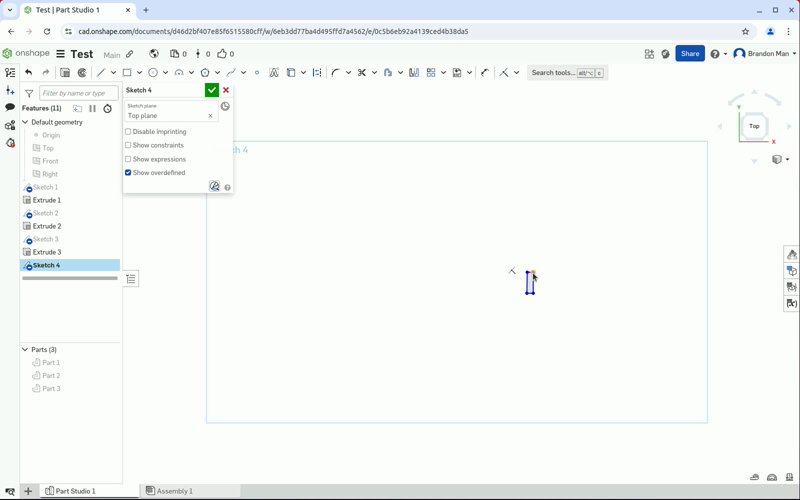
scroll(6)
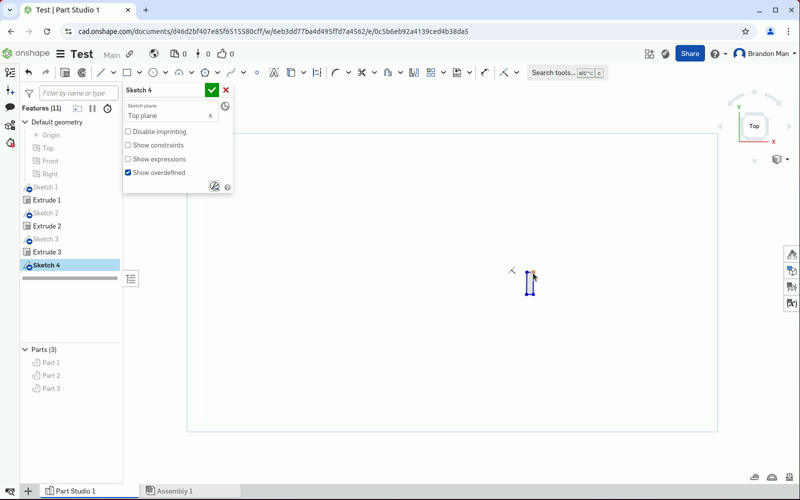
scroll(6)
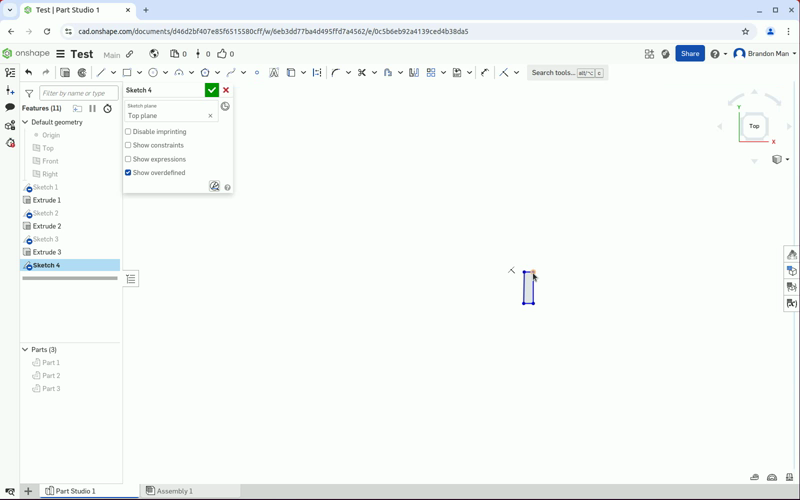
scroll(6)
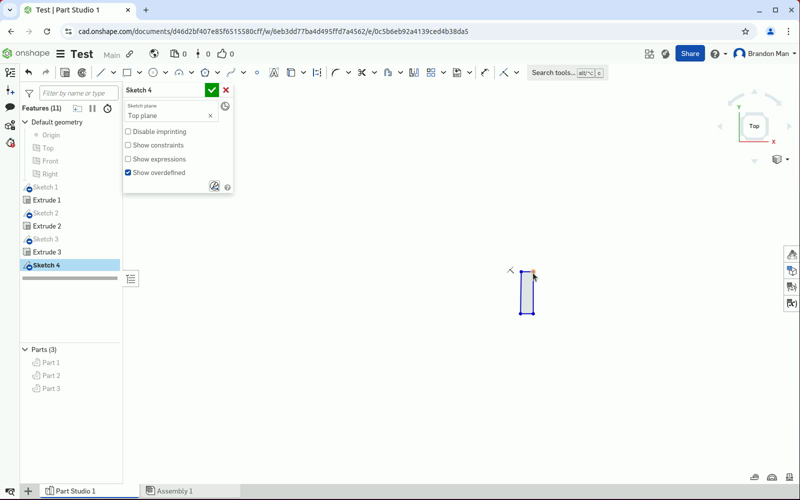
scroll(6)
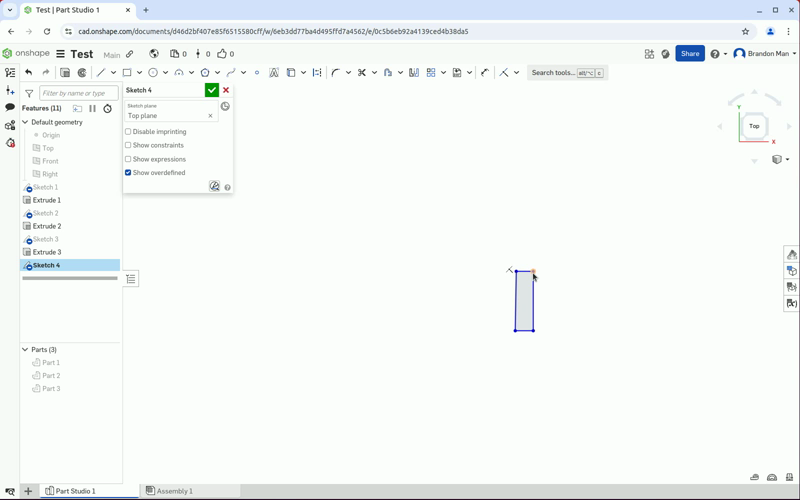
scroll(6)
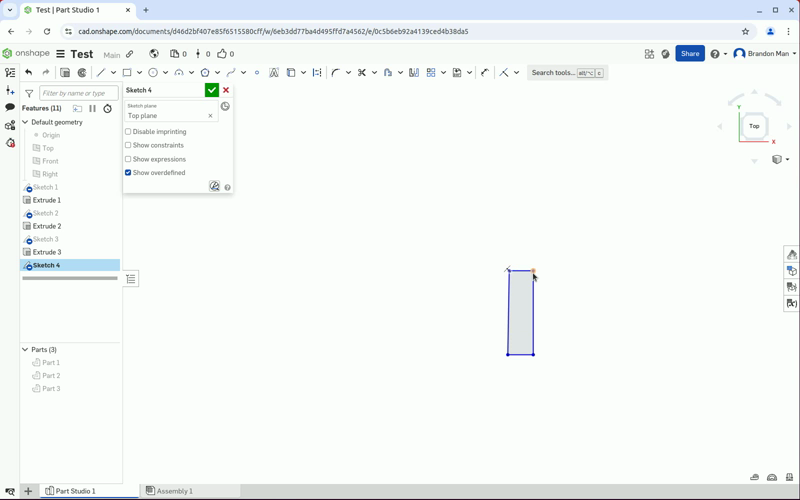
scroll(6)
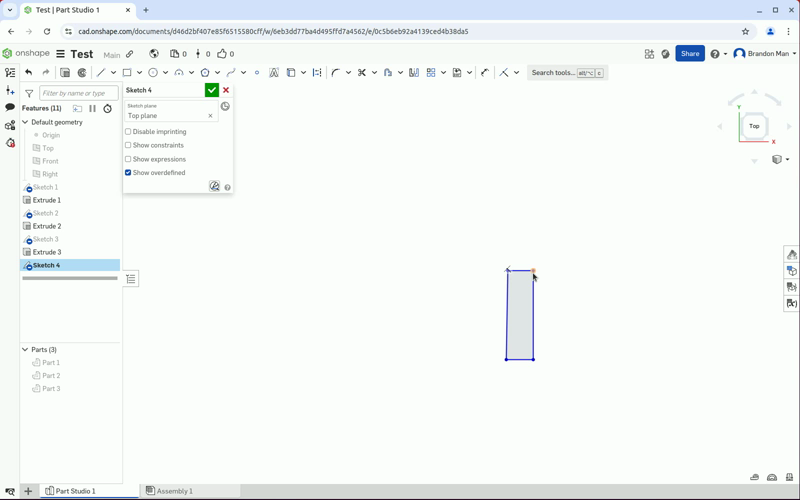
scroll(6)
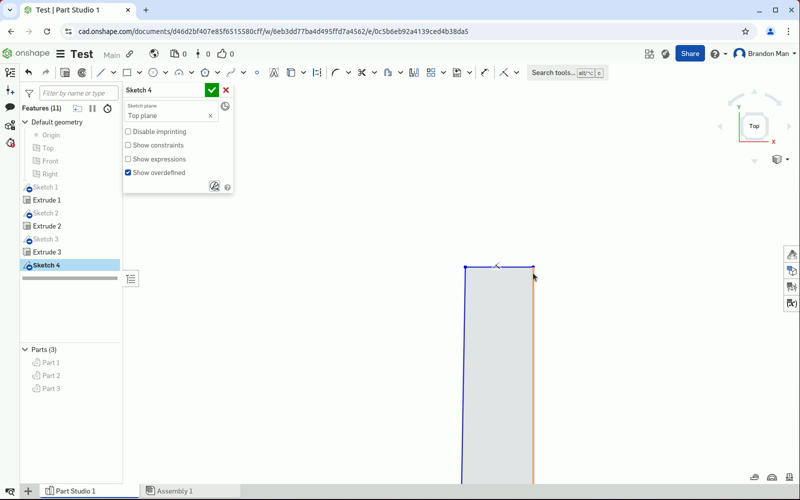
click(533, 272)
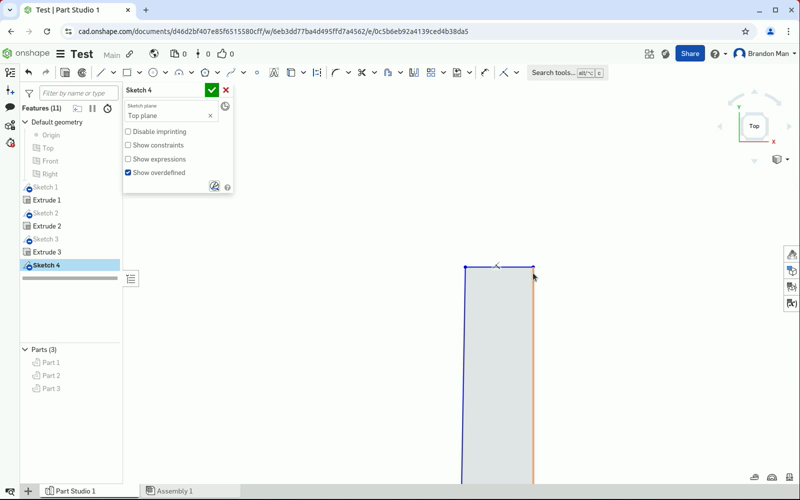
scroll(-6)
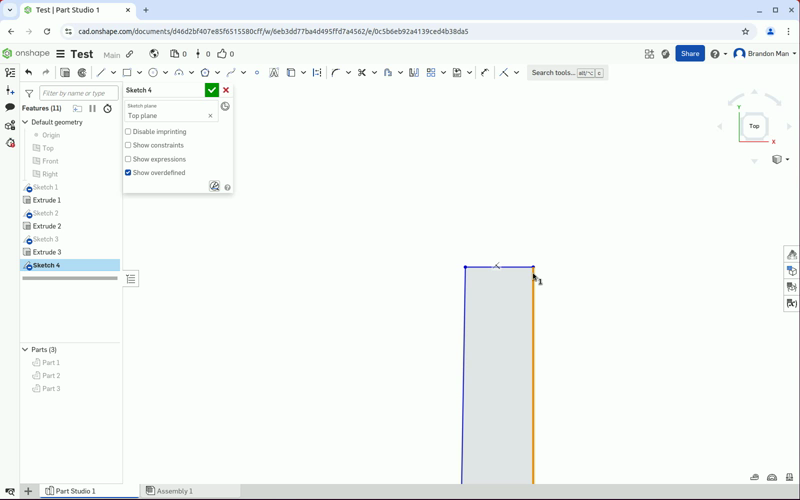
scroll(-6)
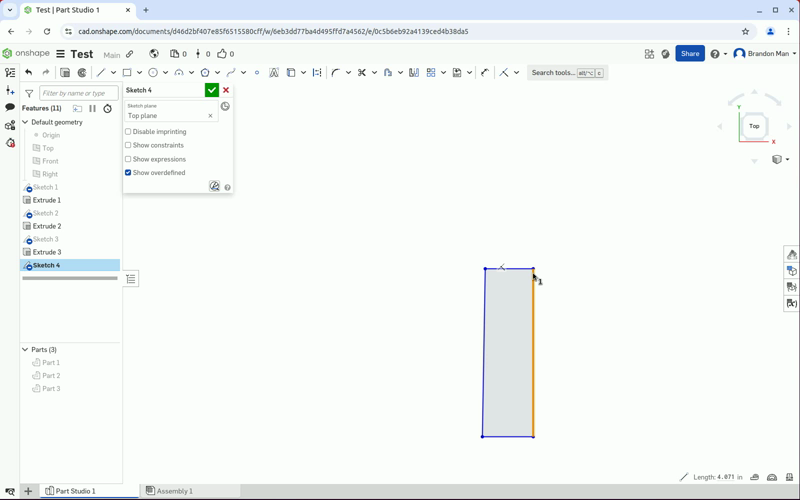
scroll(-6)
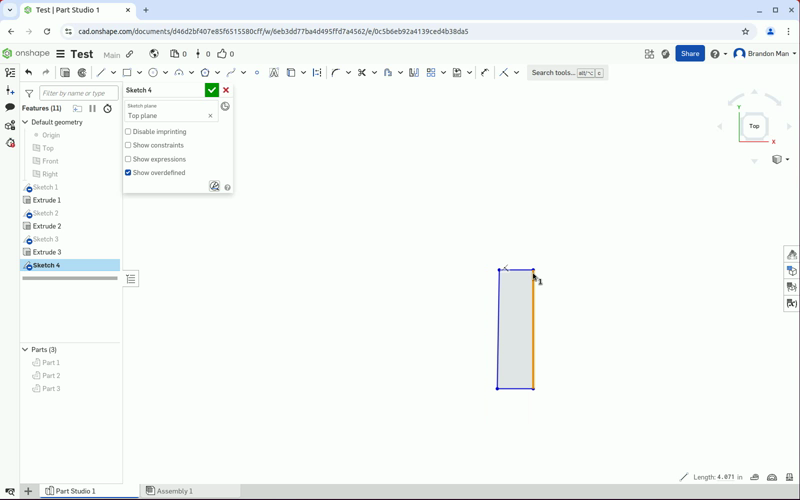
scroll(-6)
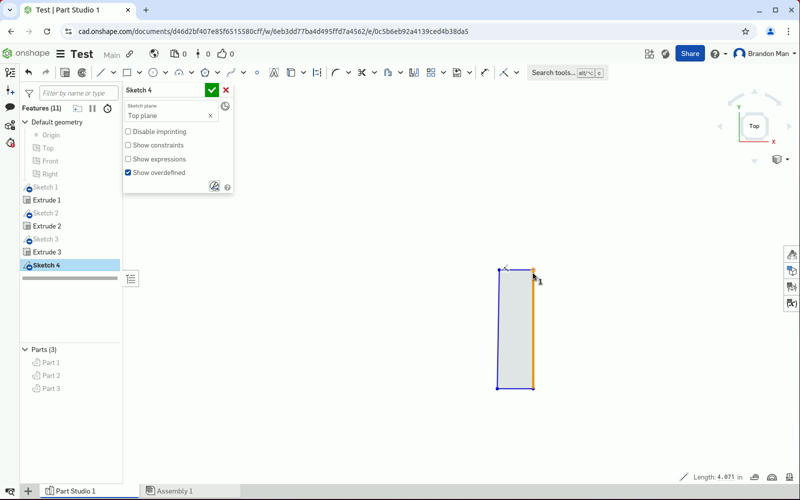
scroll(-6)
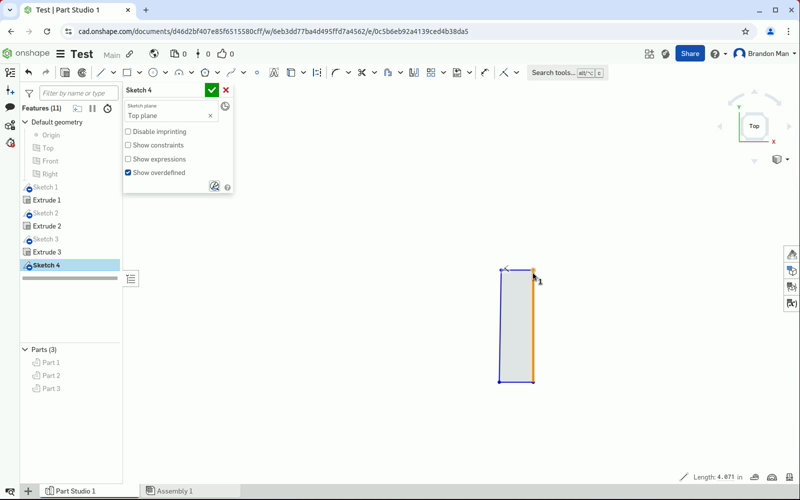
scroll(-6)
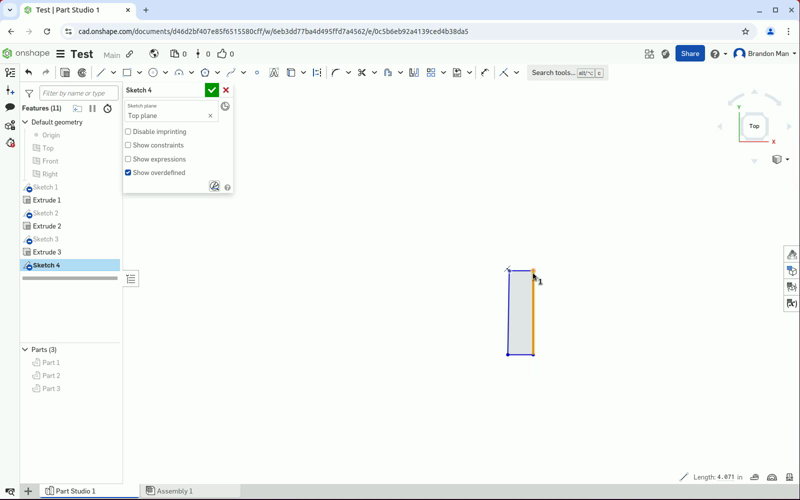
scroll(-6)
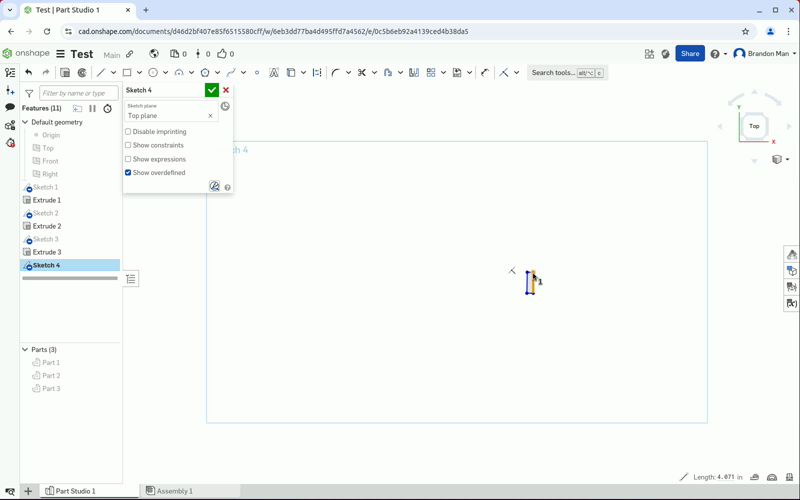
mouse_move(73, 352)
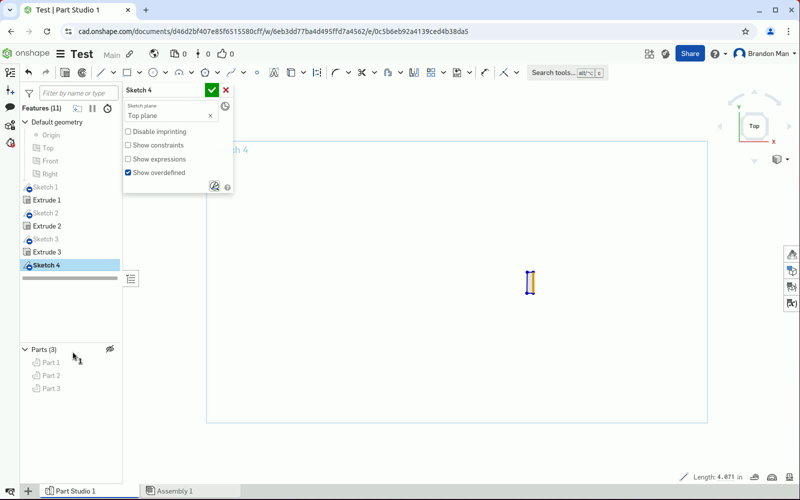
key(shift+y)
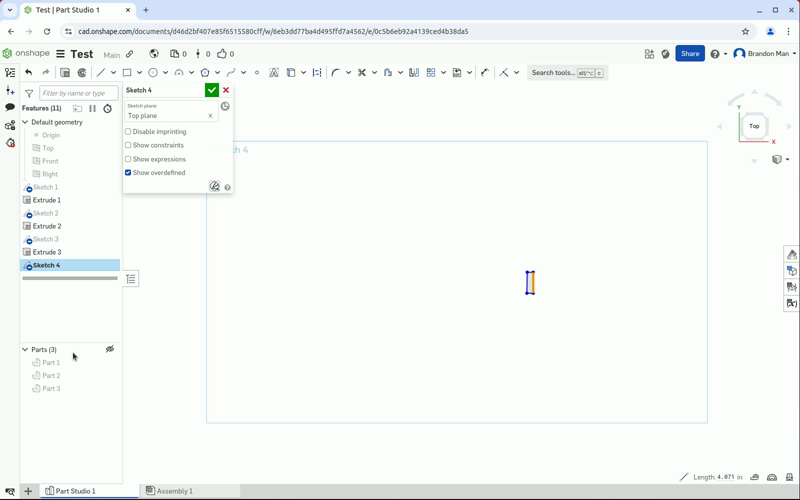
key(shift+e)
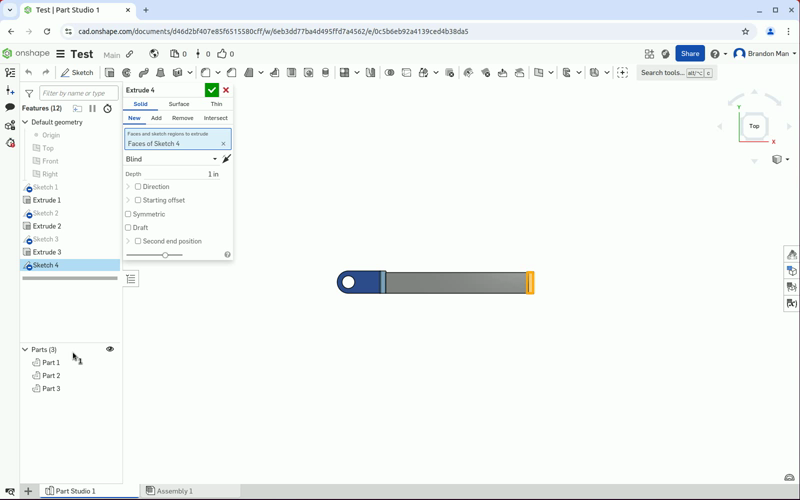
mouse_move(143, 106)
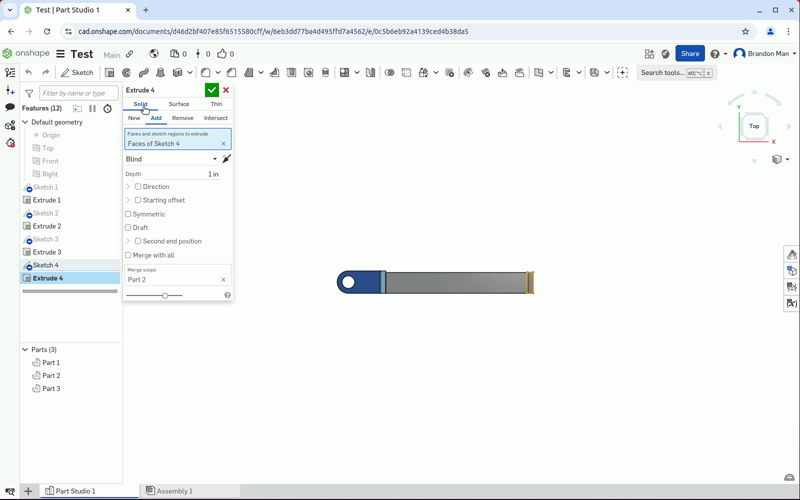
click(143, 106)
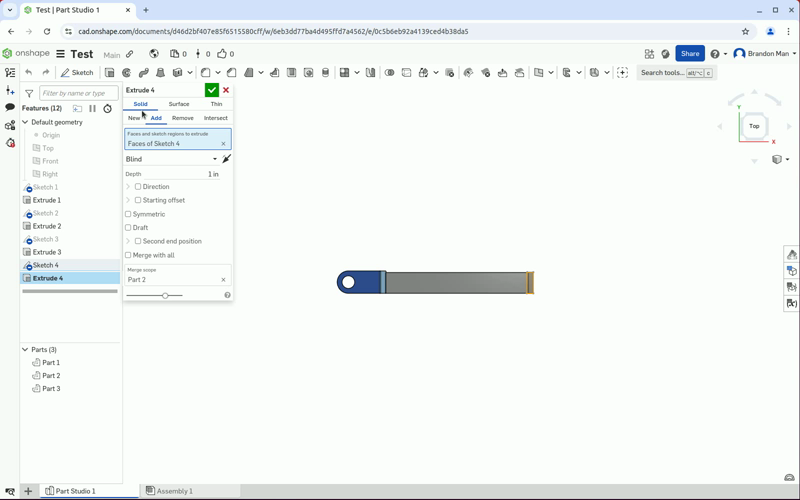
mouse_move(137, 120)
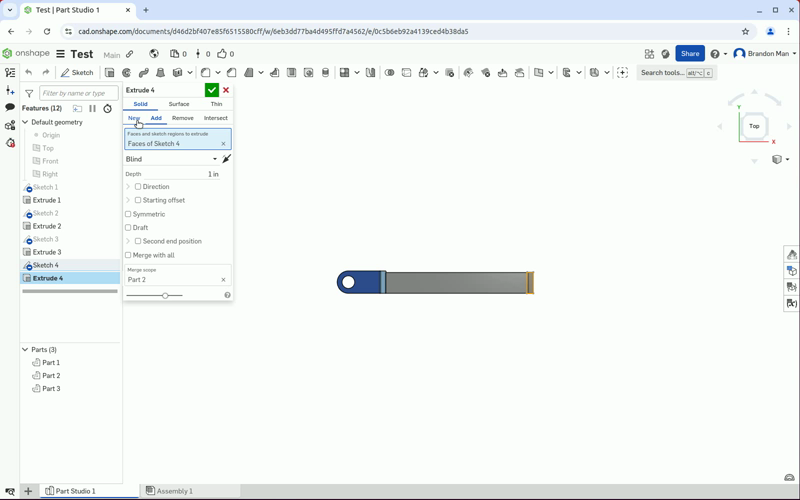
click(137, 120)
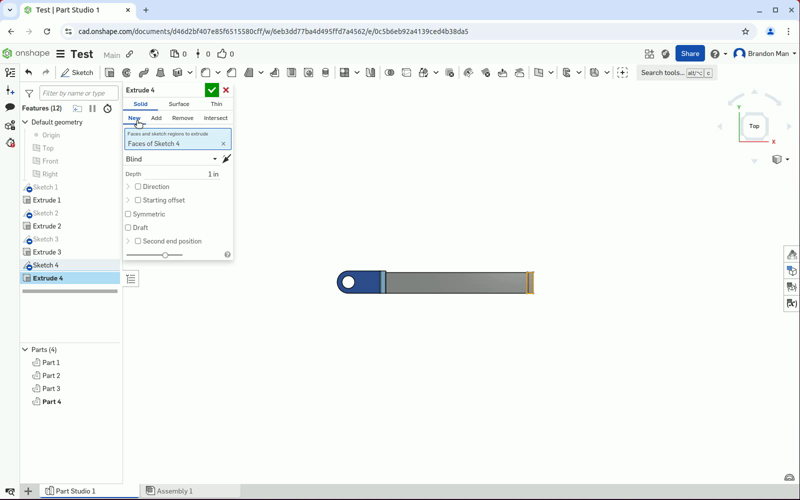
key(tab, 4)
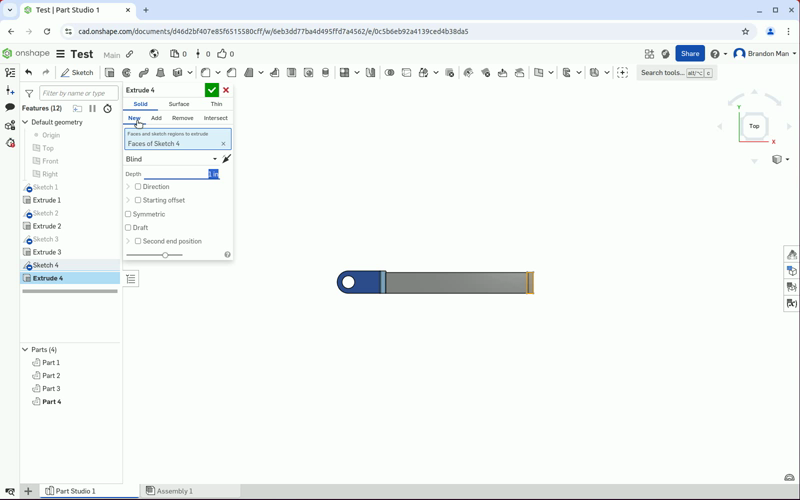
text(1.204)
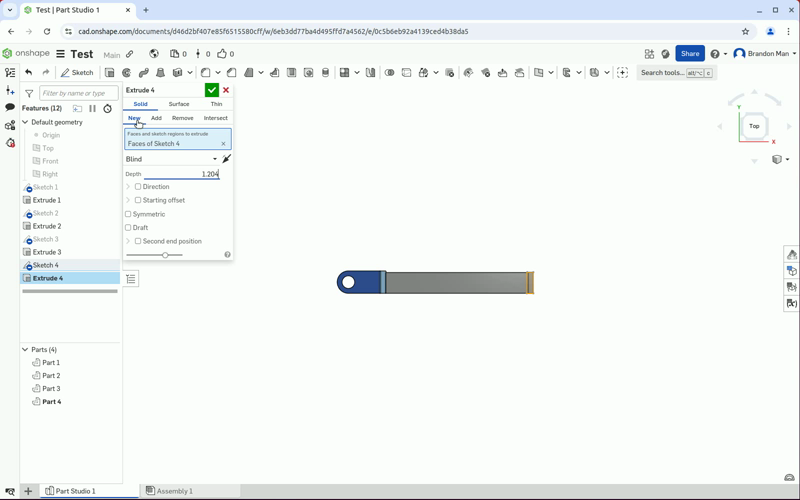
key(enter)
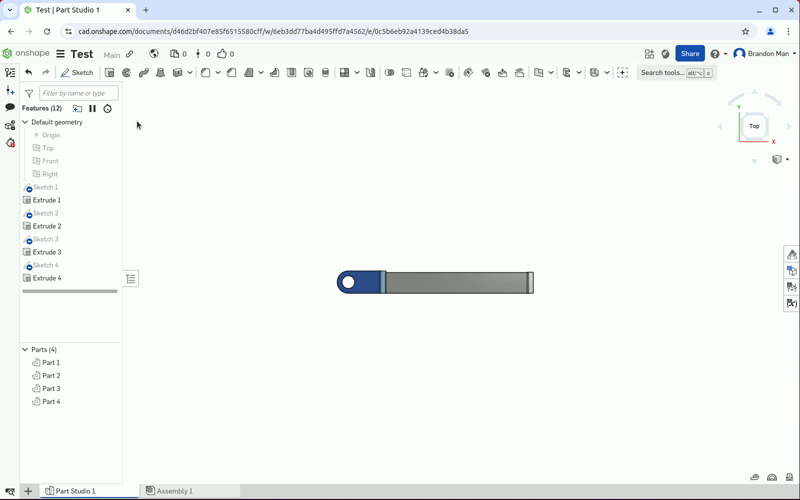
key(shift+h)
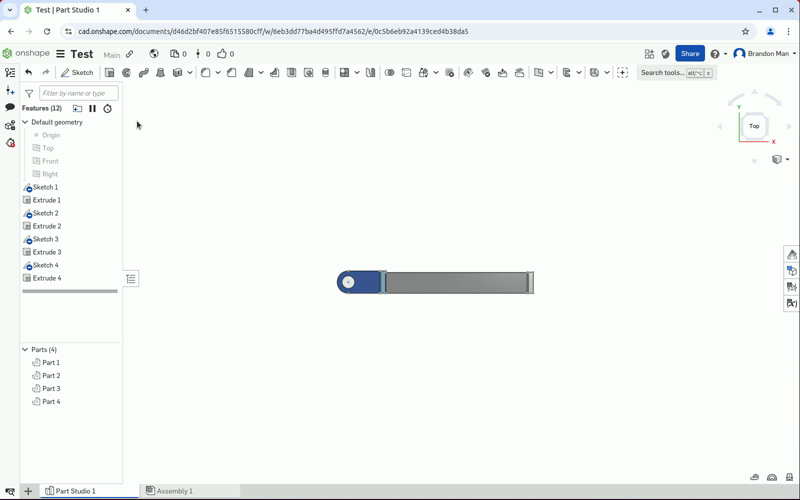
key(shift+h)
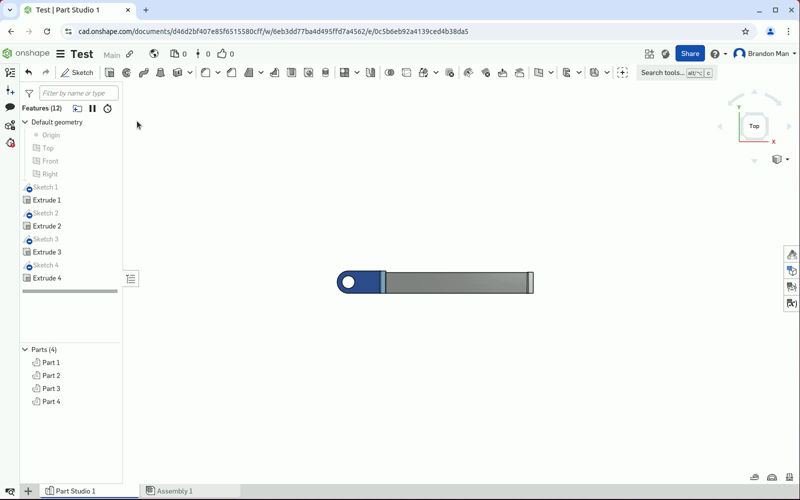
mouse_move(73, 189)
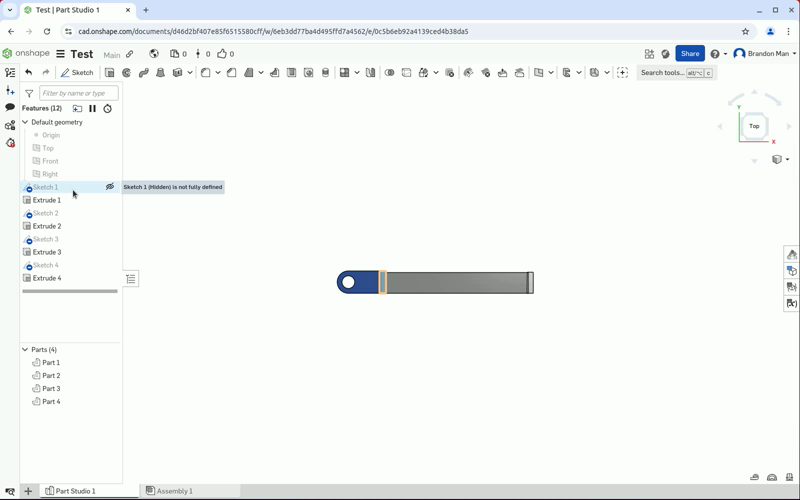
click(73, 189)
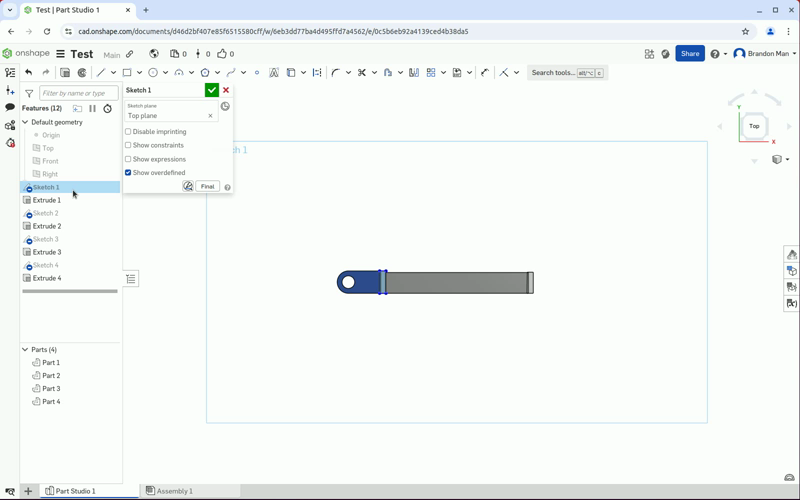
mouse_move(229, 92)
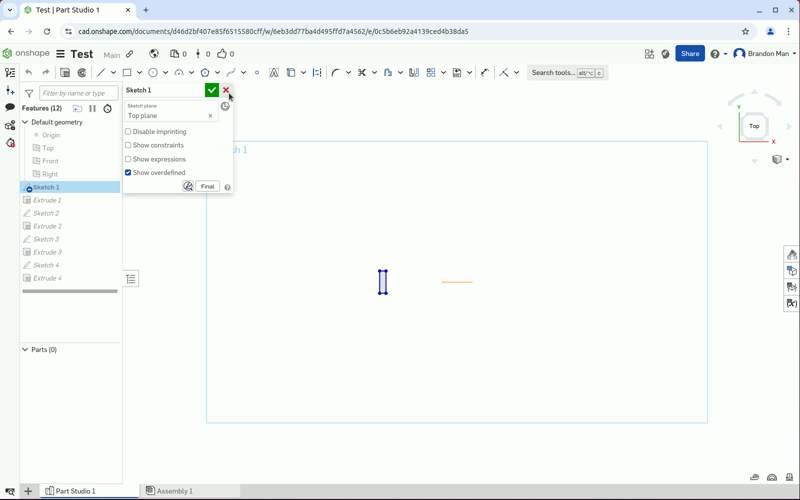
click(229, 92)
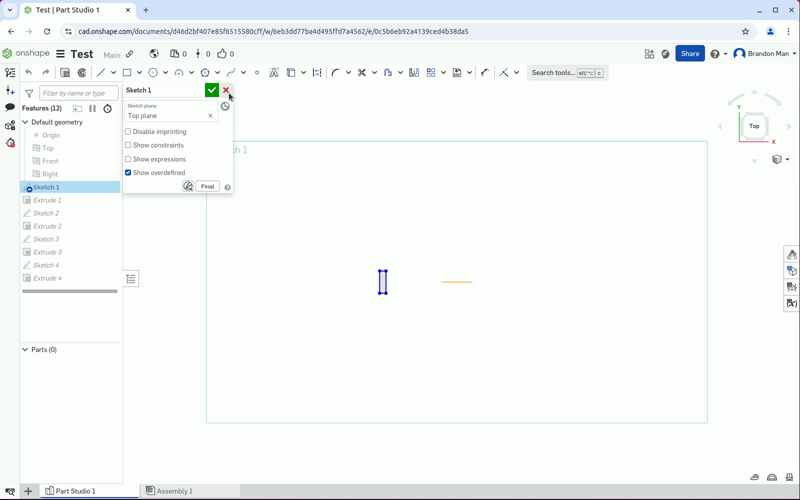
key(shift+s)
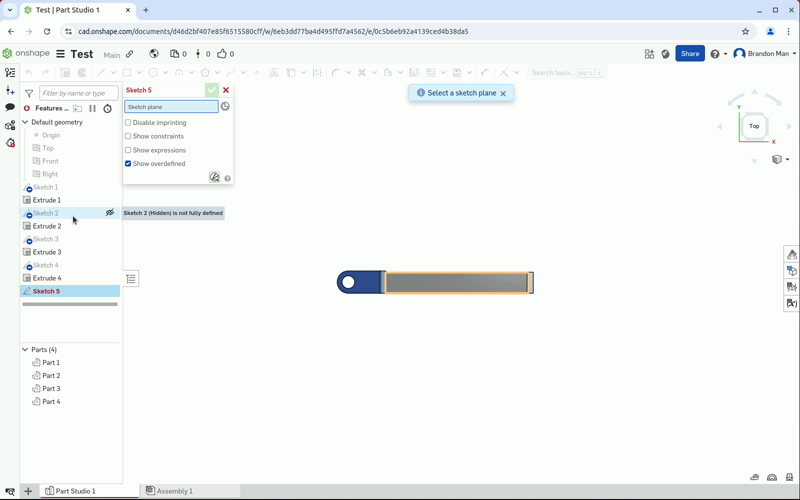
scroll(3)
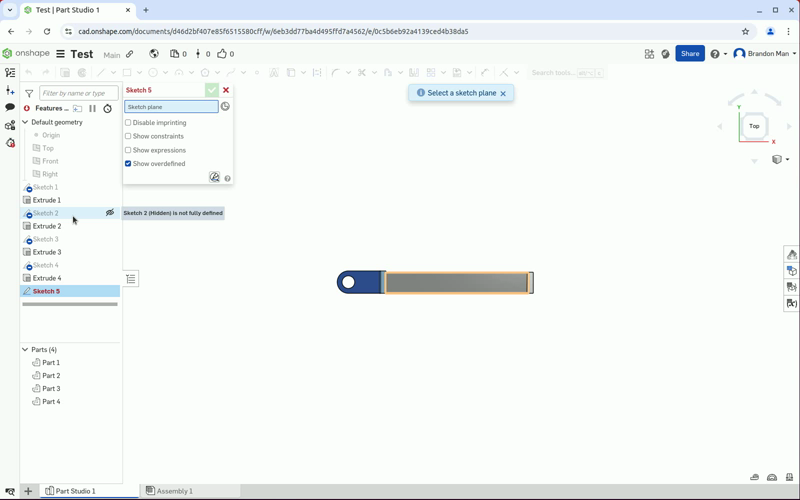
mouse_move(73, 150)
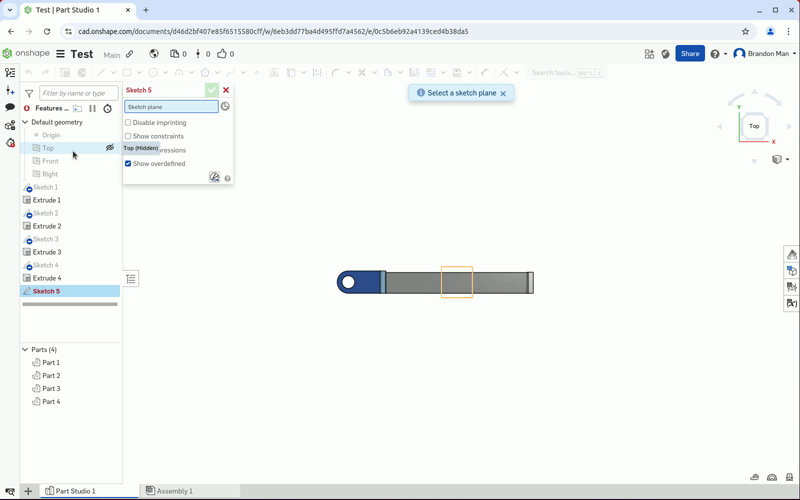
click(73, 150)
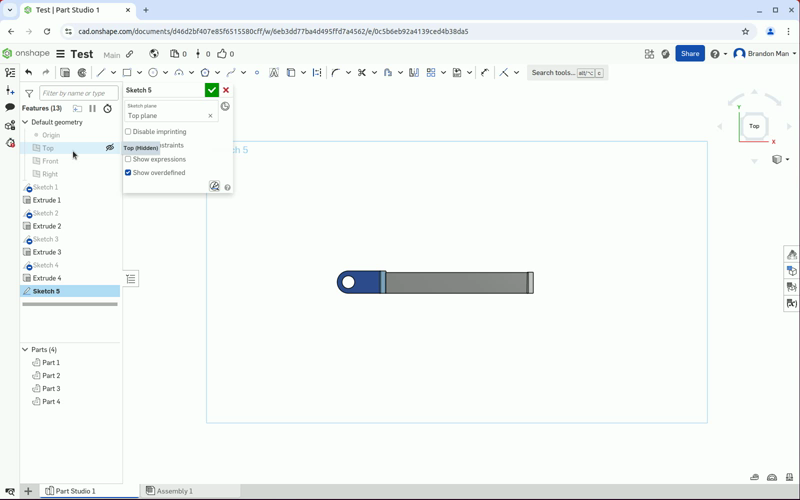
mouse_move(73, 352)
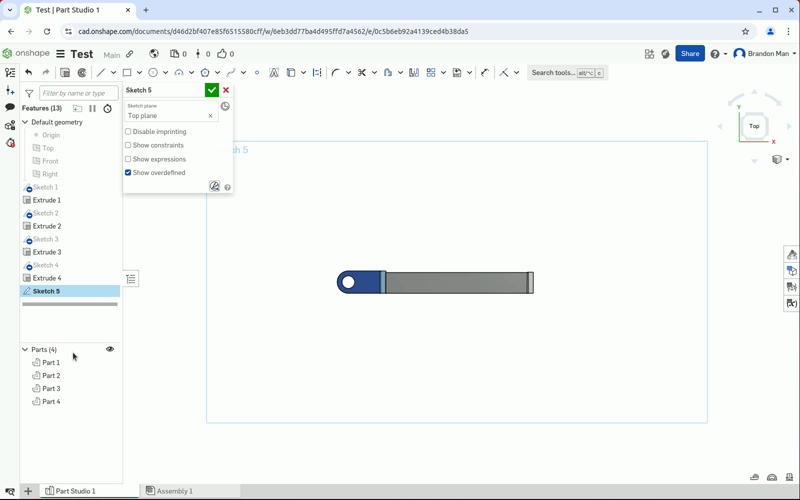
key(y)
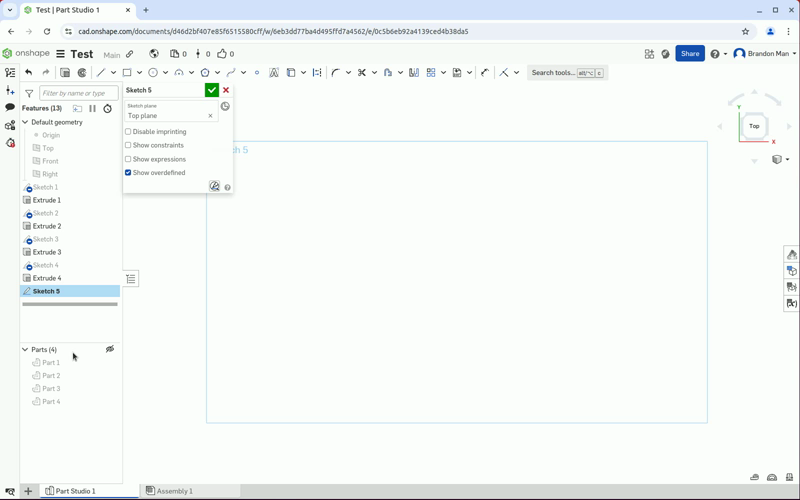
key(l)
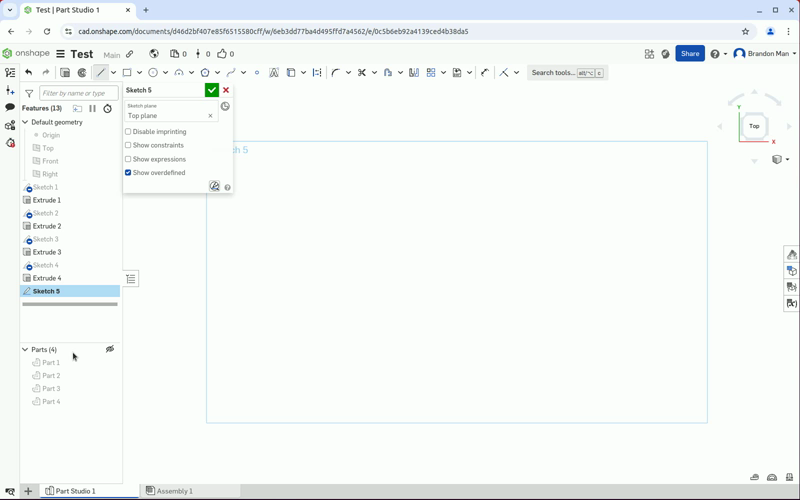
key_down(shift)
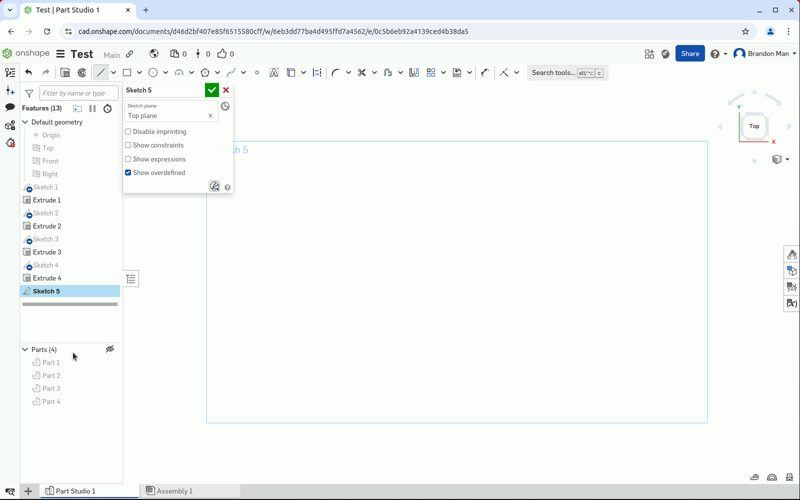
mouse_move(533, 293)
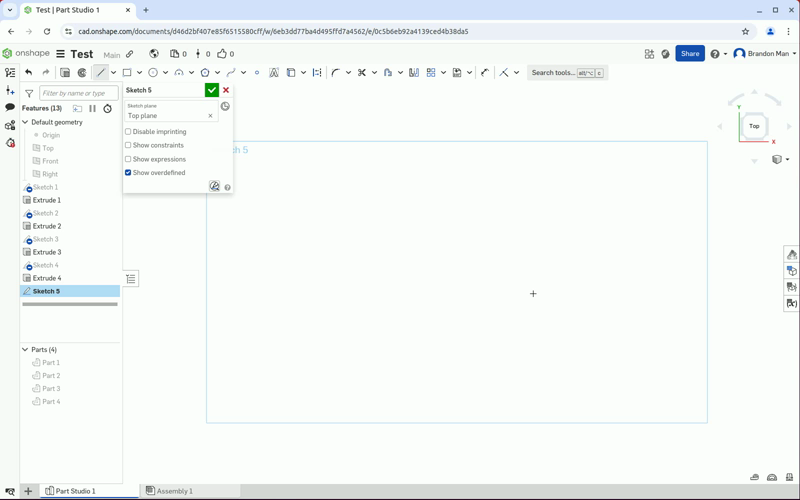
click(533, 293)
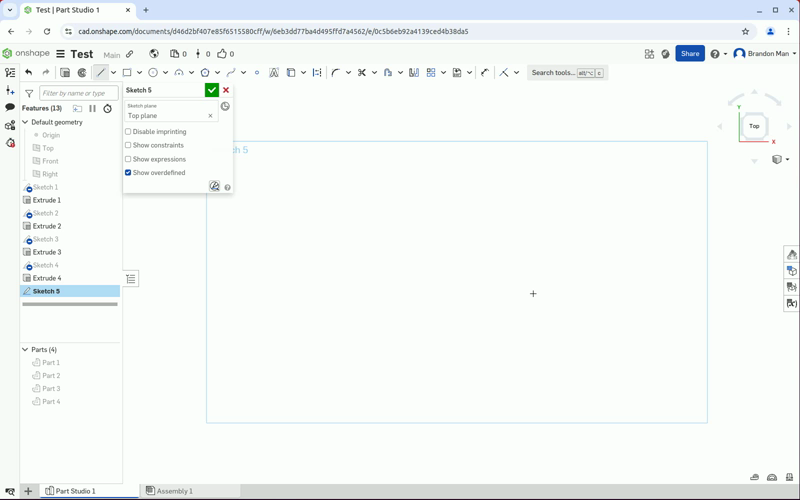
key_up(shift)
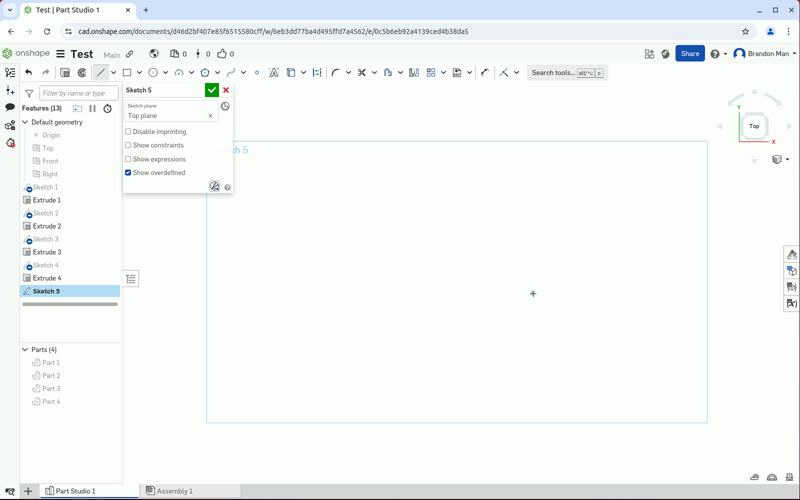
key_down(shift)
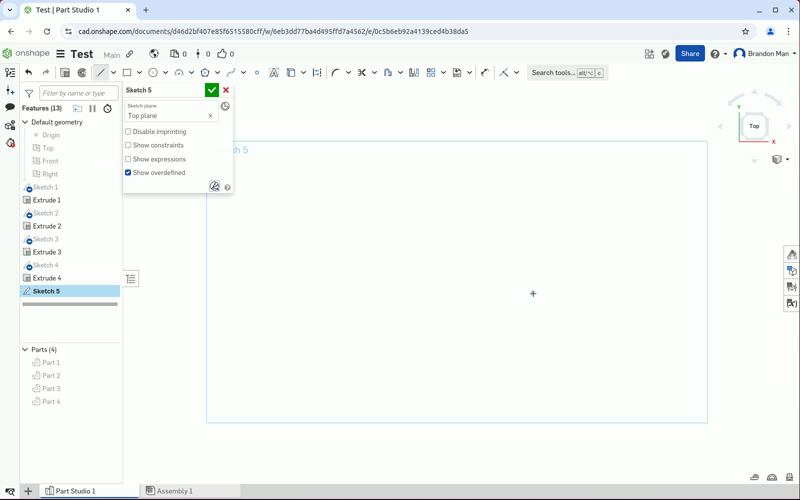
mouse_move(563, 293)
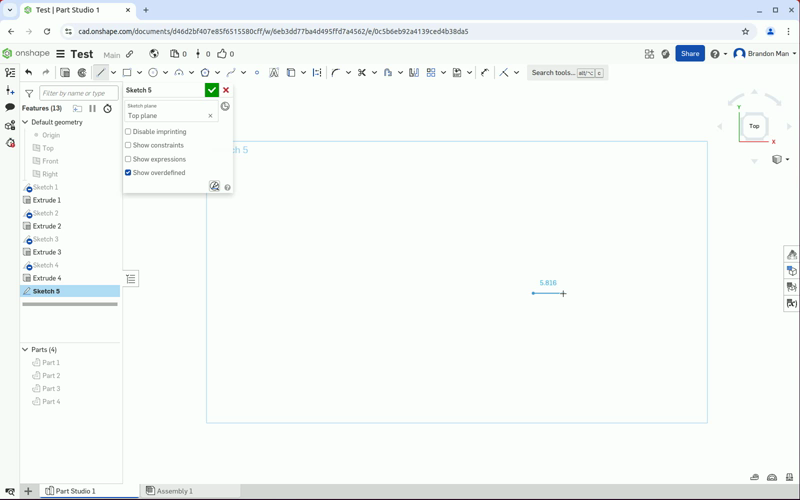
mouse_move(563, 293)
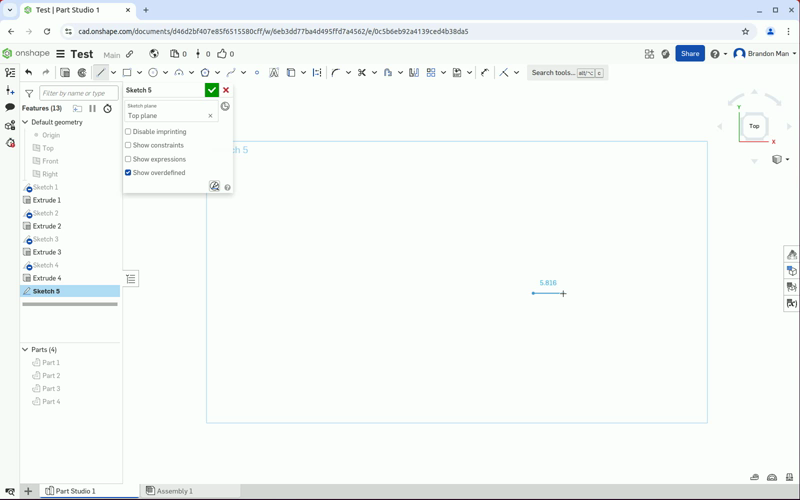
click(563, 293)
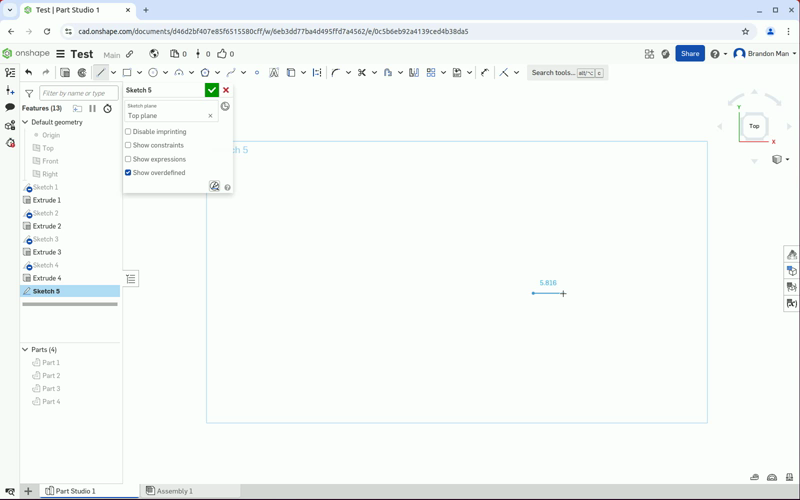
key_up(shift)
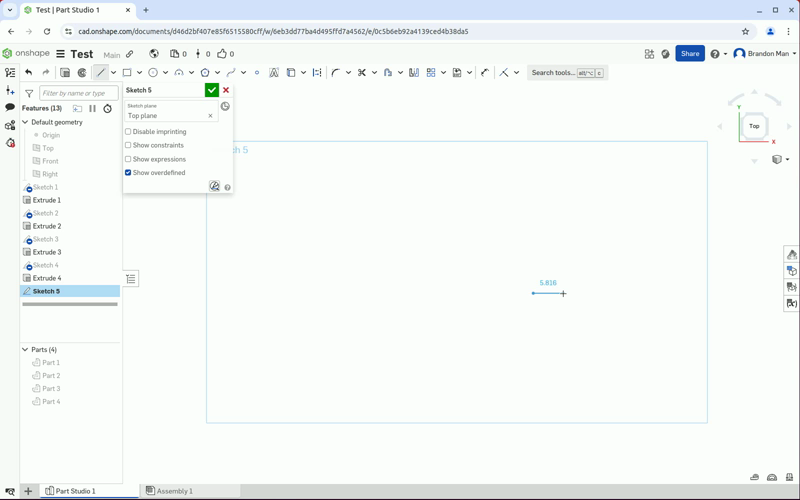
key(esc)
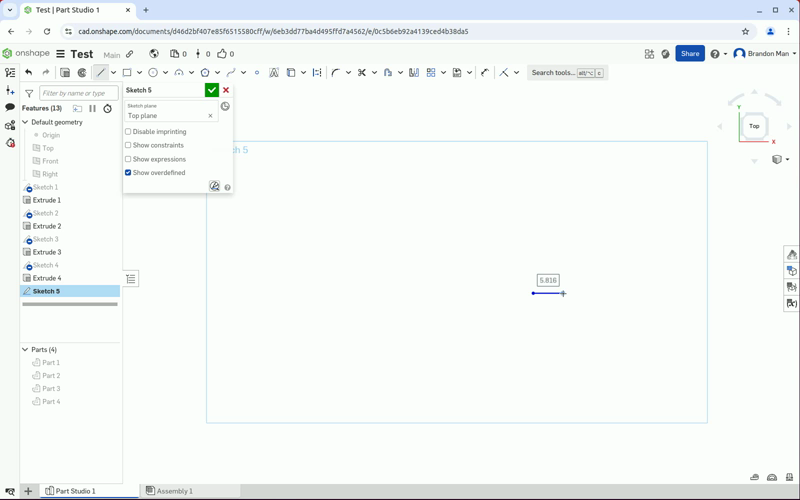
key(a)
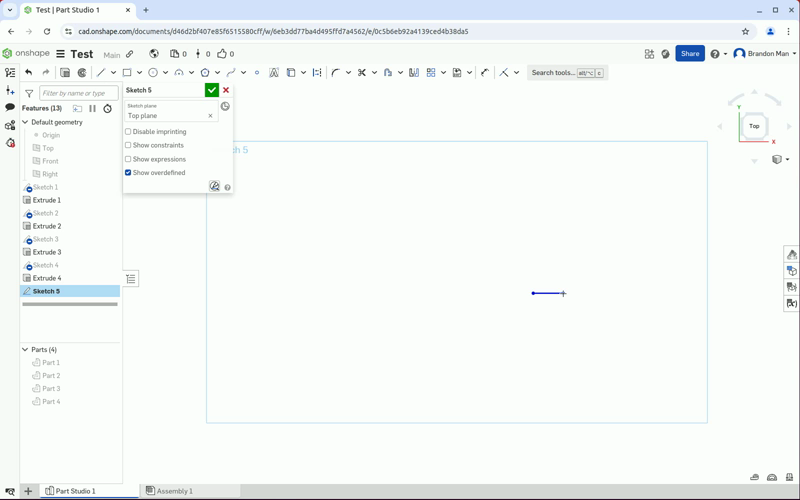
mouse_move(563, 293)
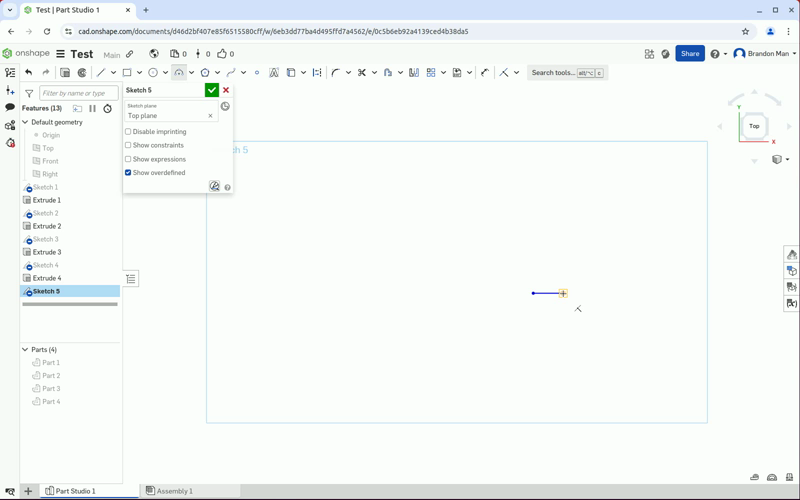
click(563, 293)
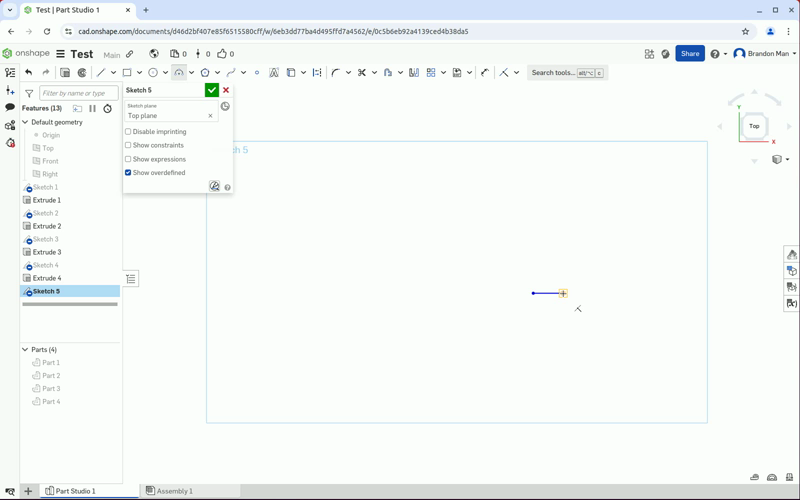
key_down(shift)
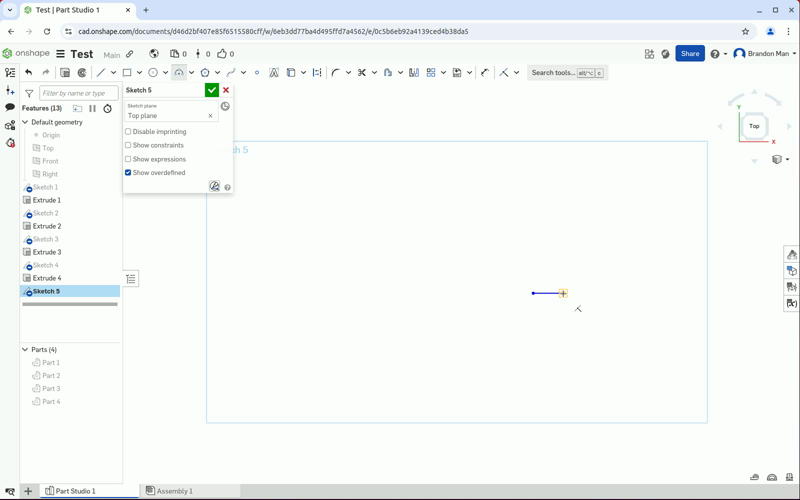
mouse_move(563, 272)
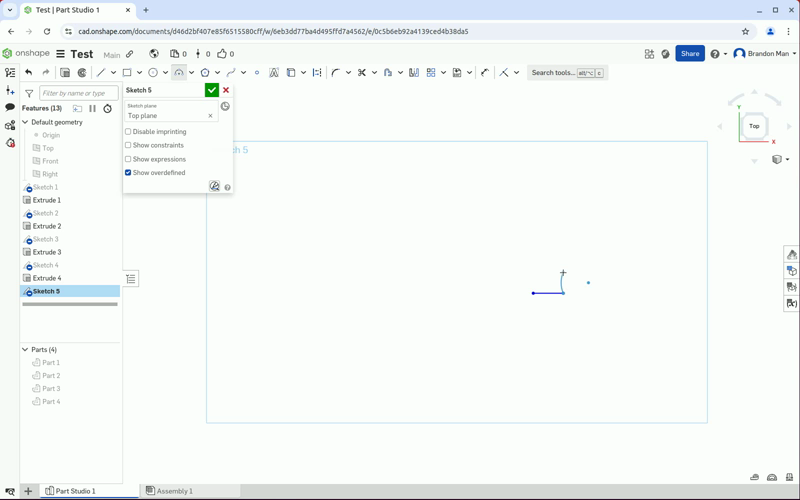
click(563, 272)
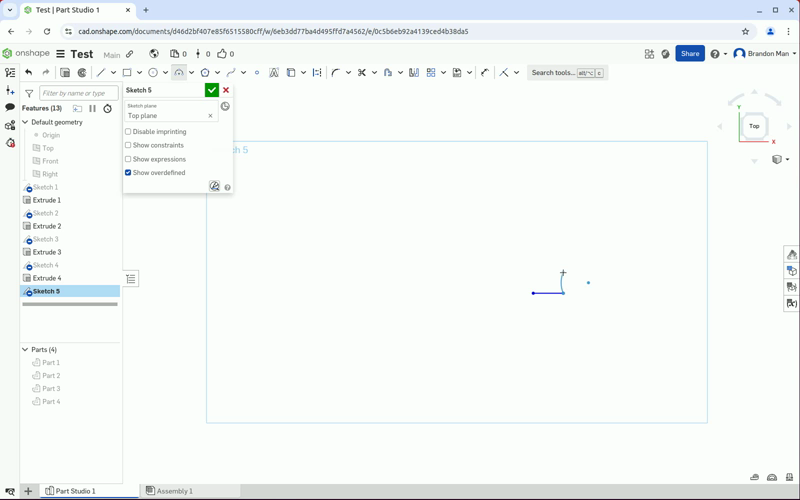
mouse_move(573, 282)
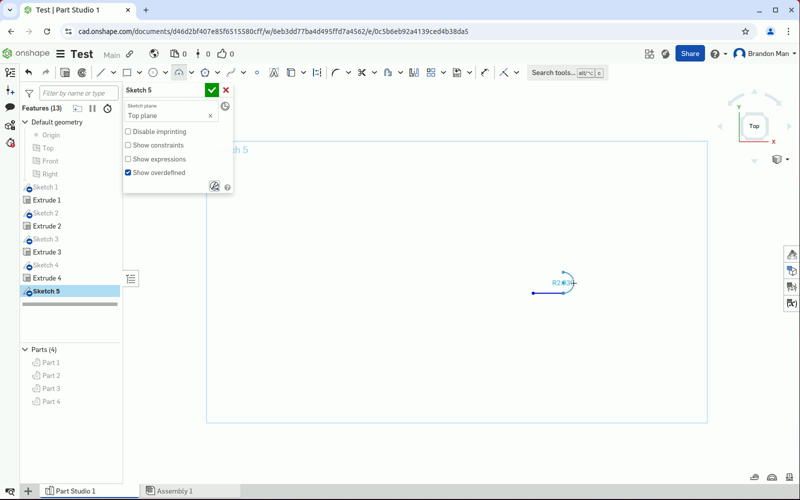
click(573, 282)
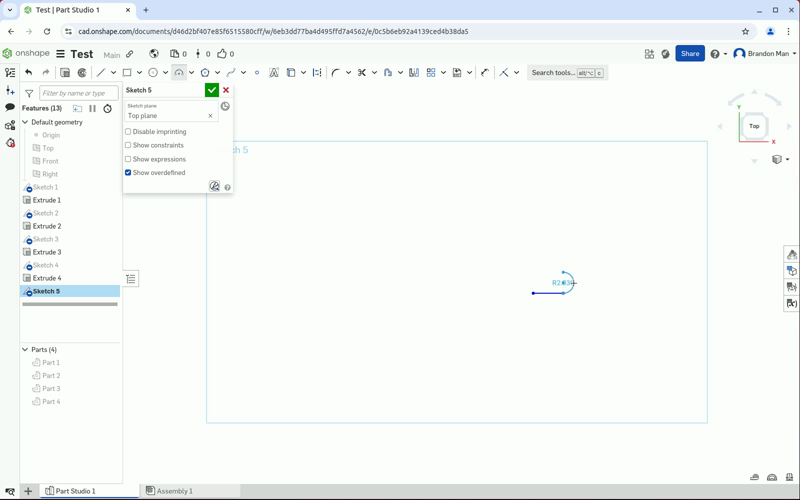
key_up(shift)
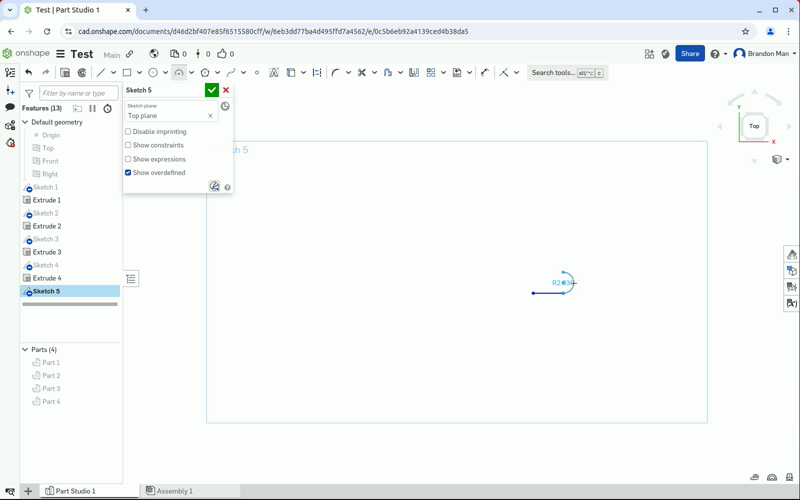
key(esc)
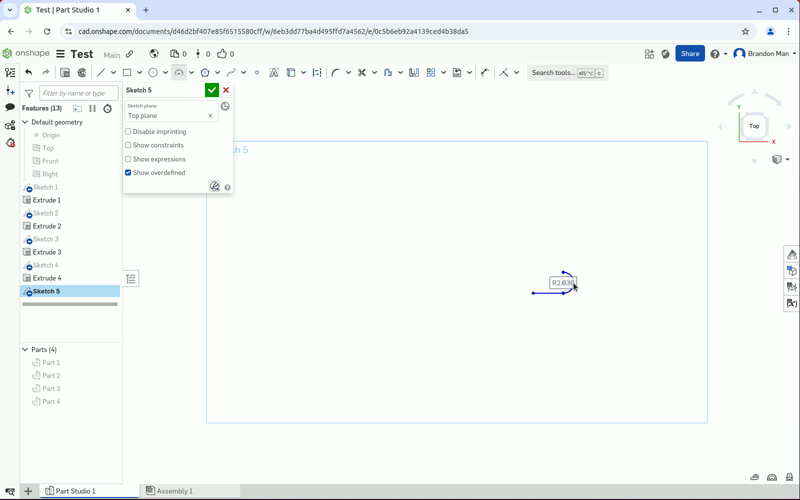
key(l)
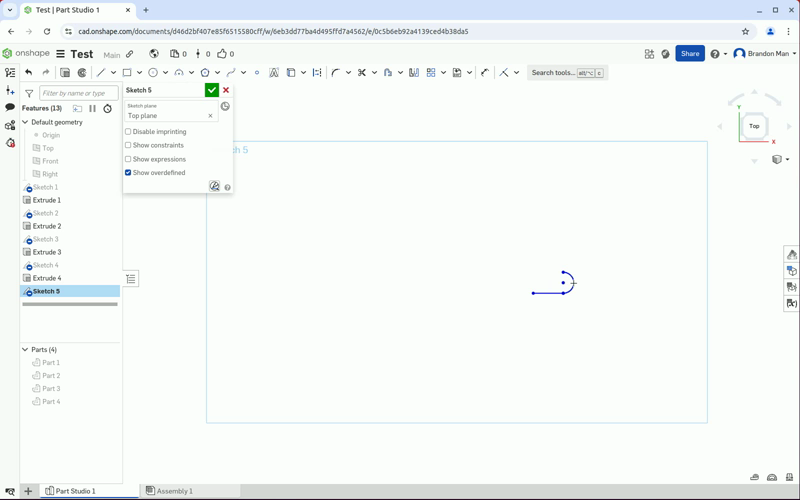
mouse_move(563, 272)
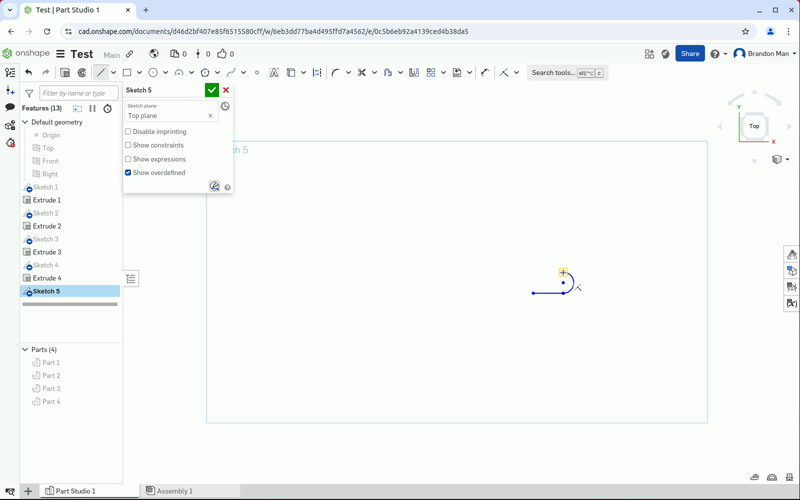
click(563, 272)
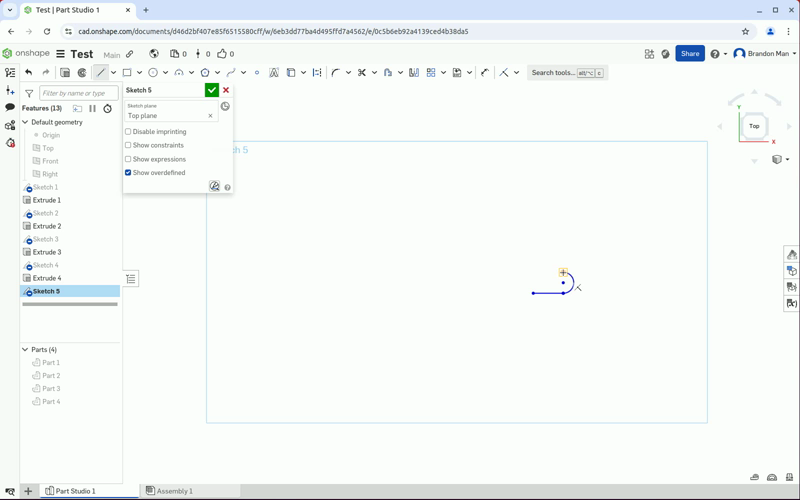
key_down(shift)
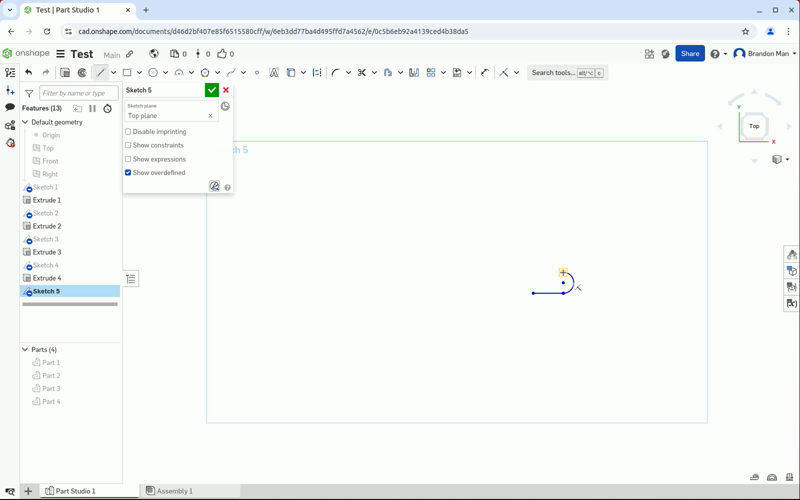
mouse_move(589, 272)
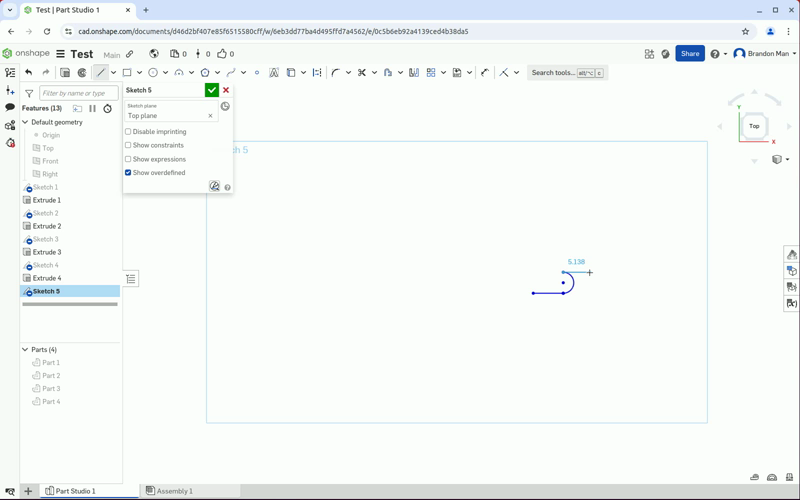
mouse_move(533, 272)
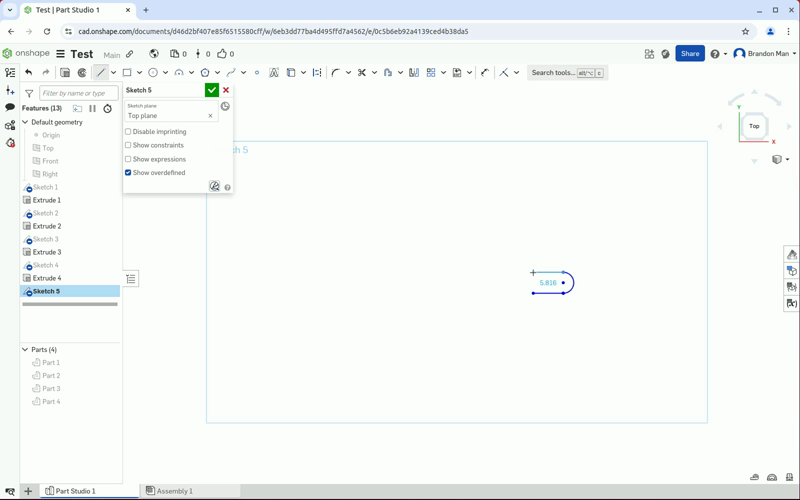
click(533, 272)
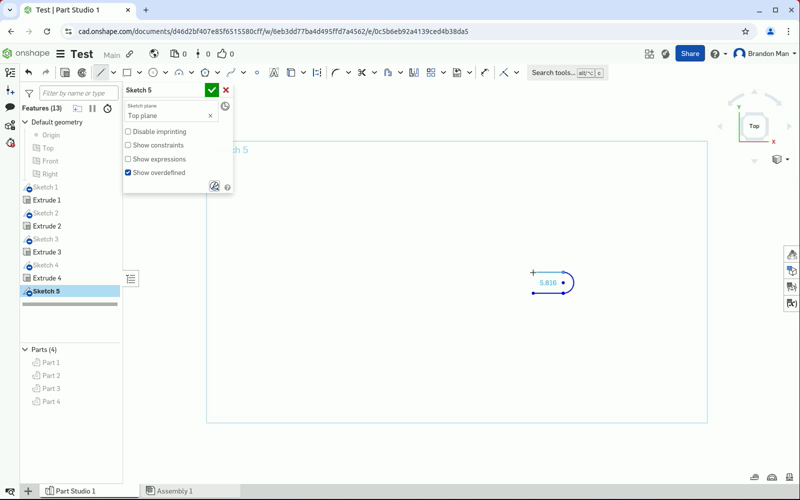
key_up(shift)
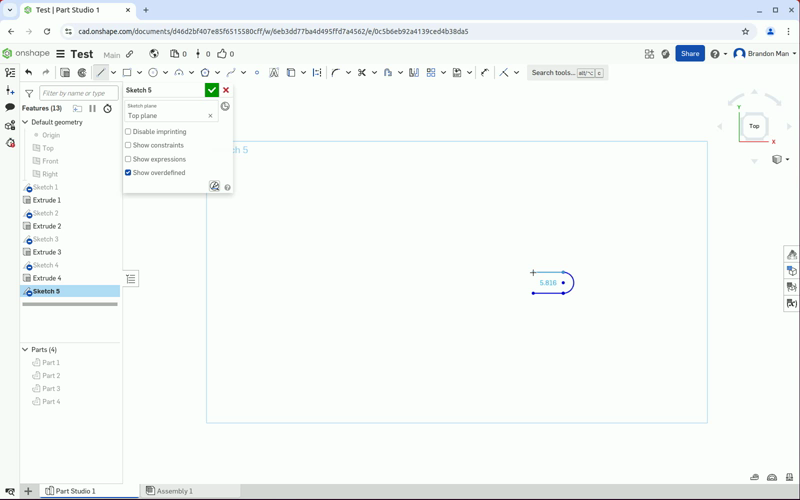
mouse_move(563, 272)
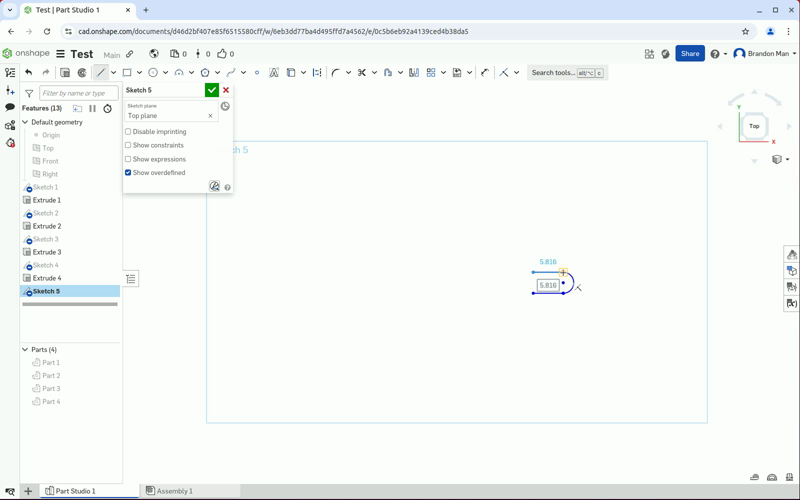
key_down(shift)
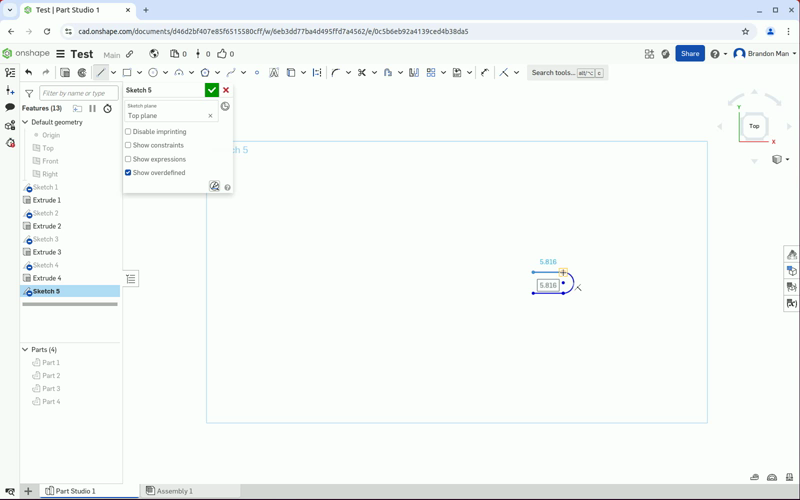
mouse_move(533, 293)
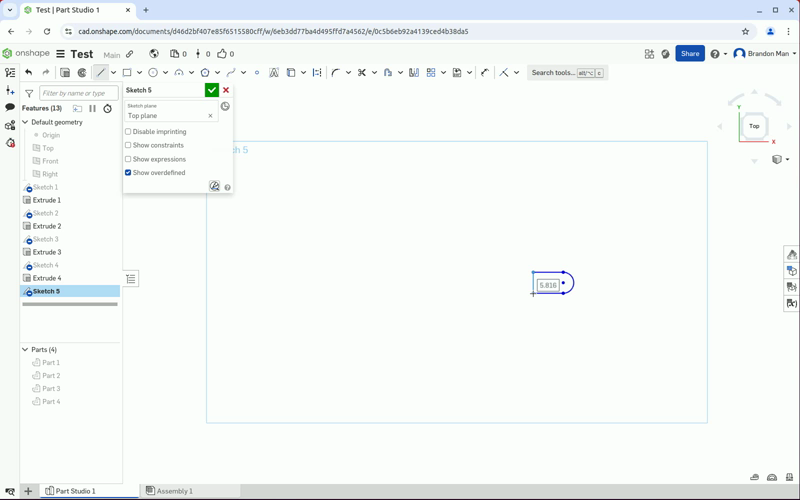
key_up(shift)
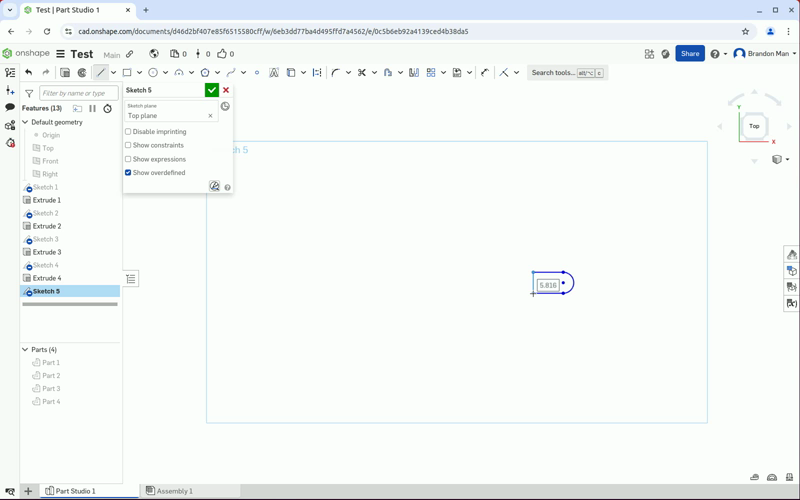
click(533, 293)
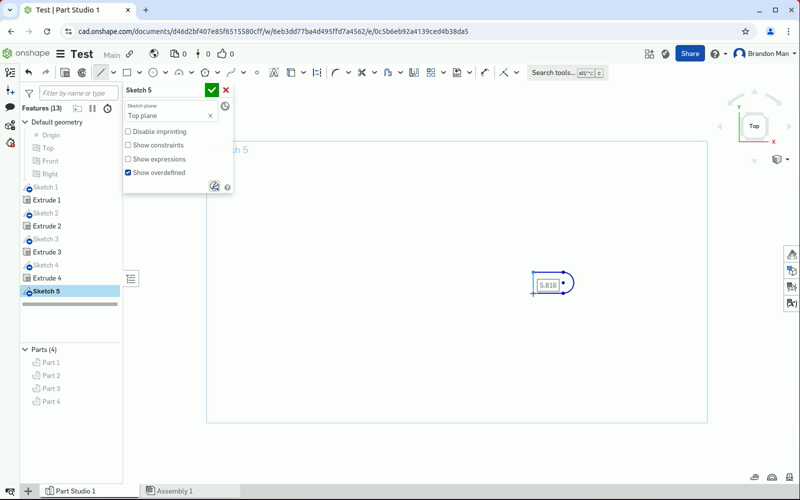
key(esc)
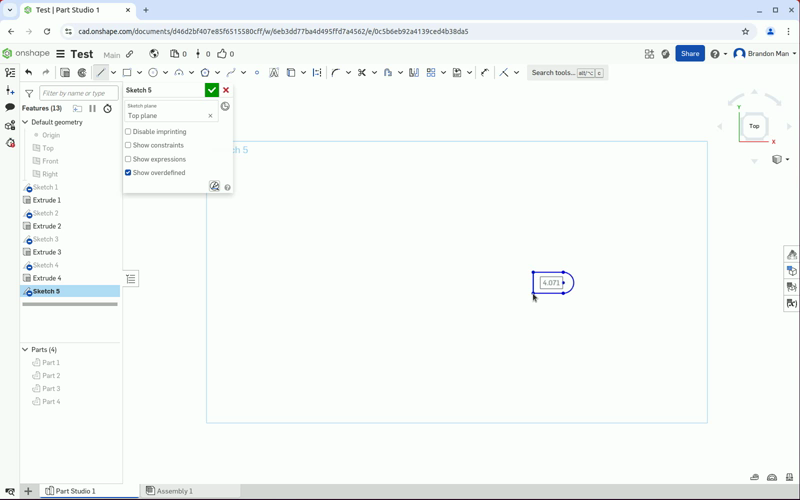
key(c)
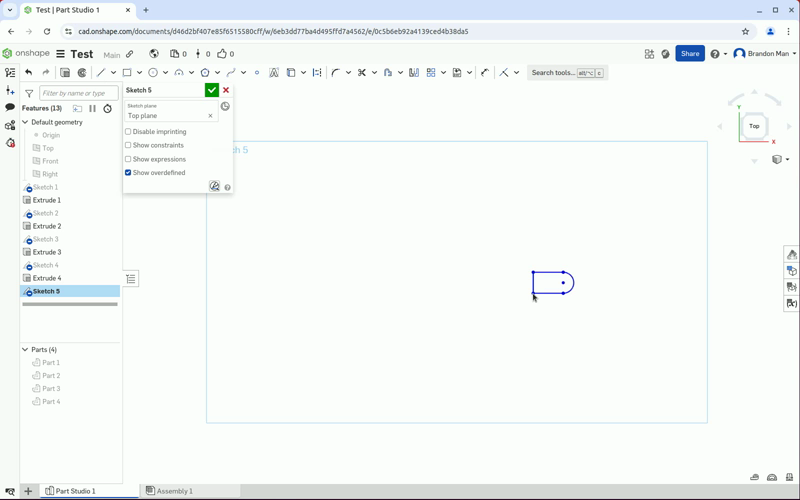
key_down(shift)
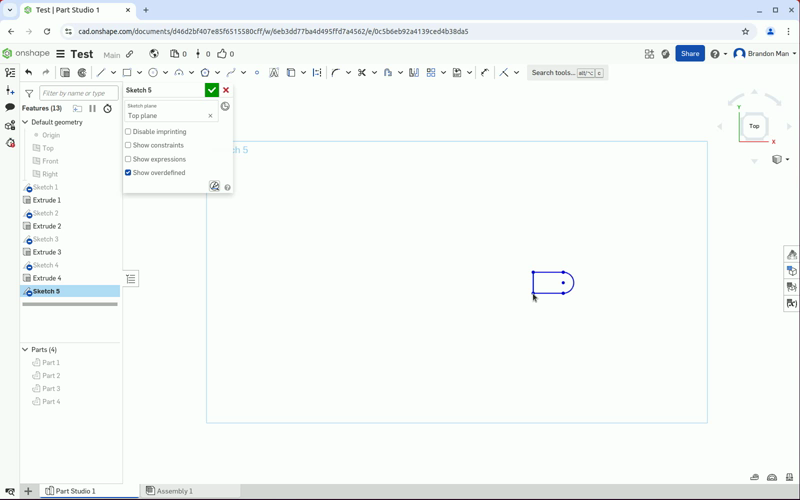
mouse_move(563, 282)
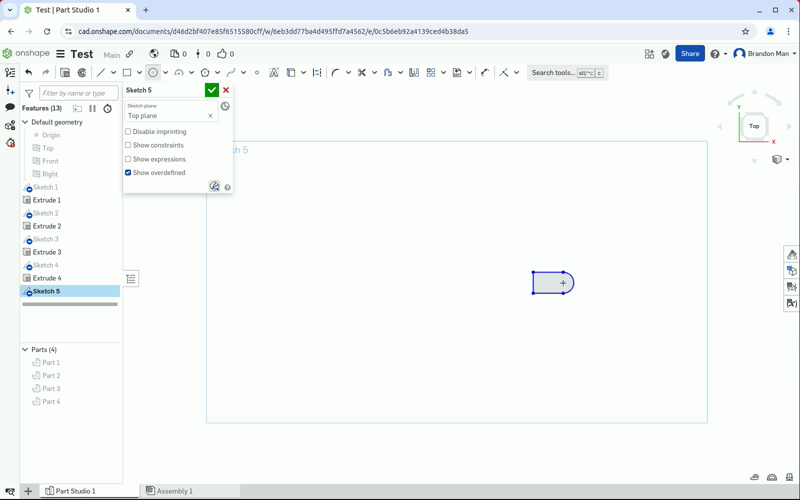
click(563, 282)
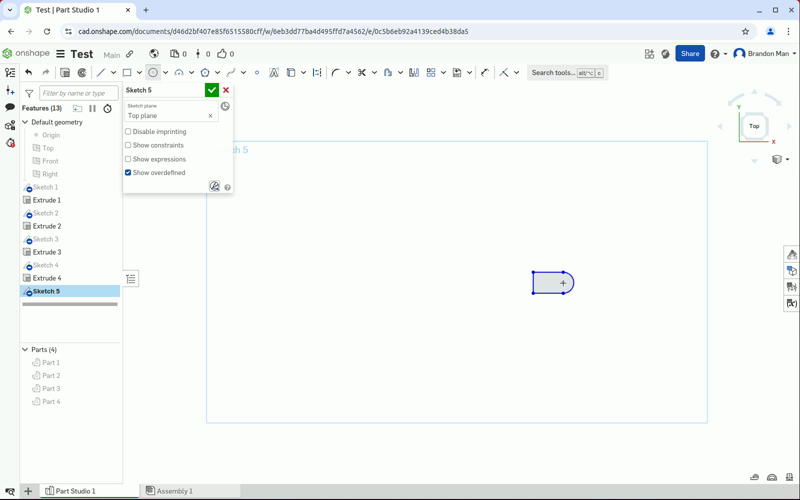
key_up(shift)
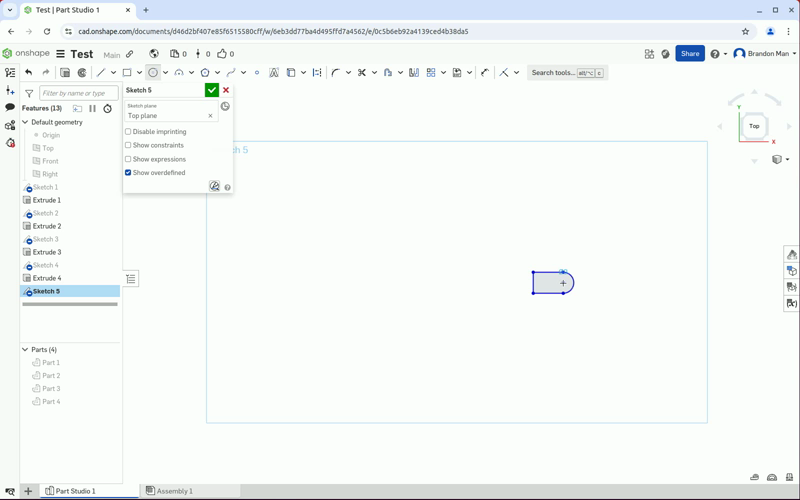
mouse_move(569, 282)
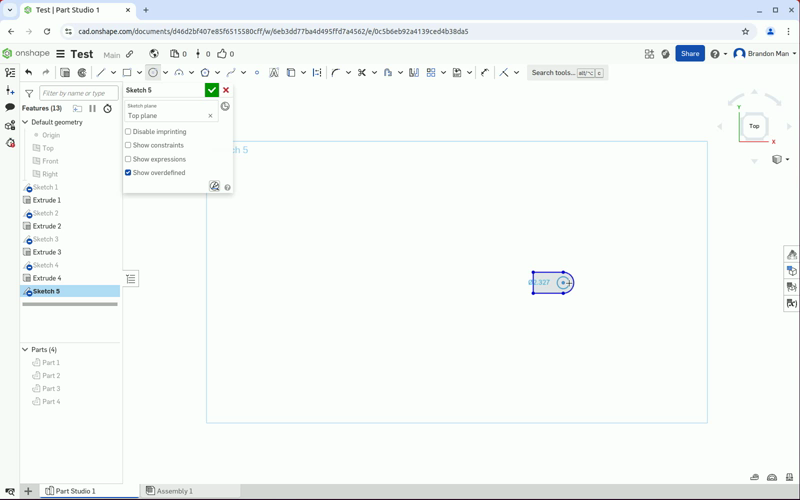
click(569, 282)
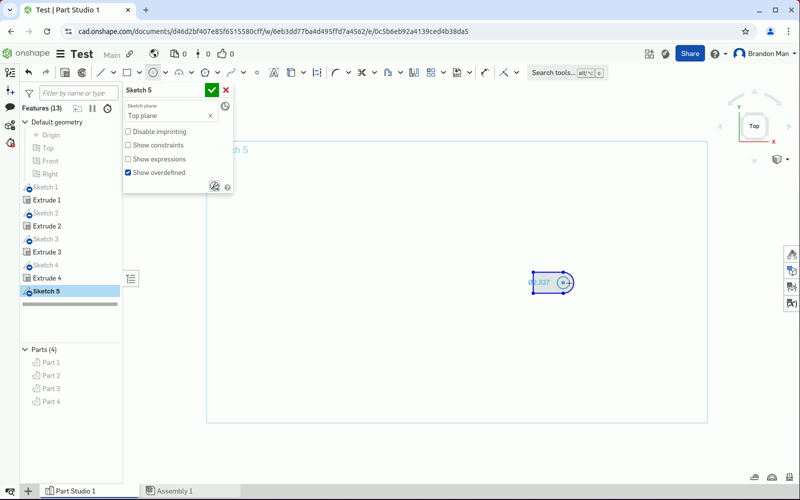
key(esc)
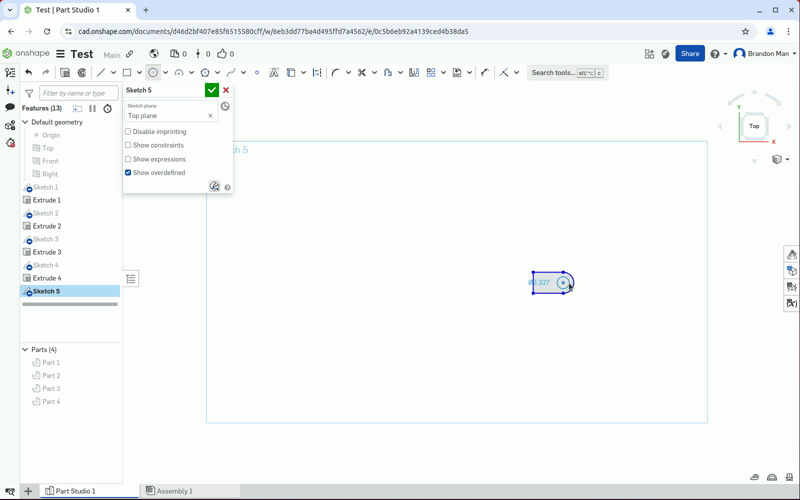
mouse_move(543, 288)
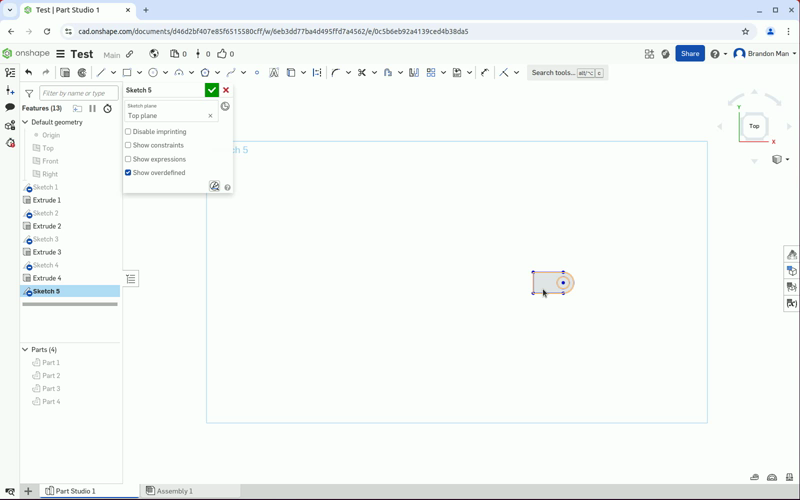
scroll(6)
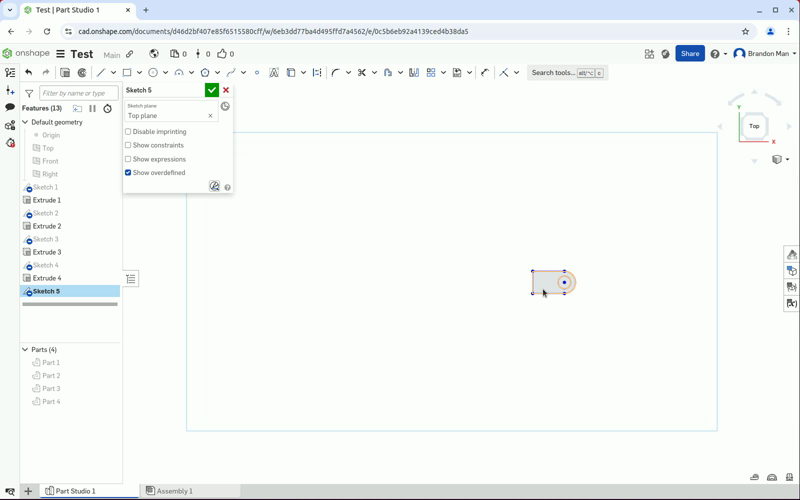
scroll(6)
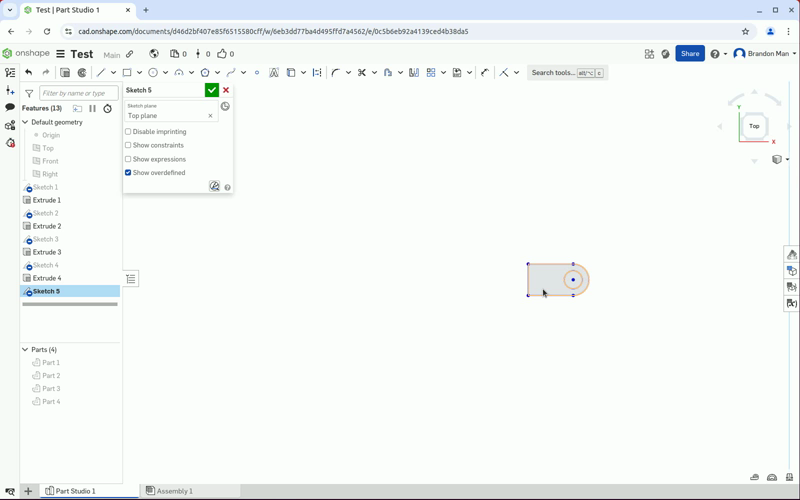
scroll(6)
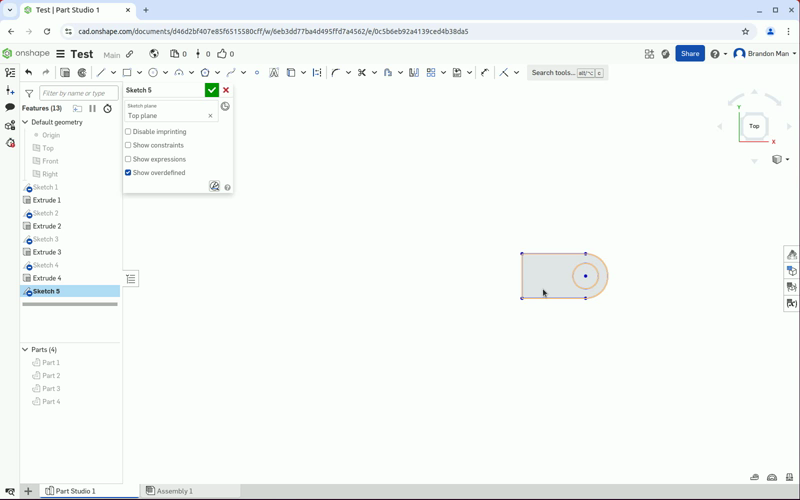
scroll(6)
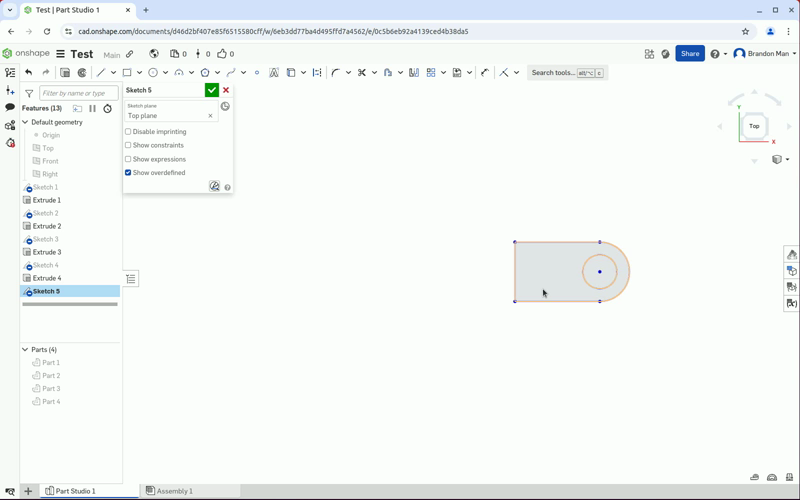
scroll(6)
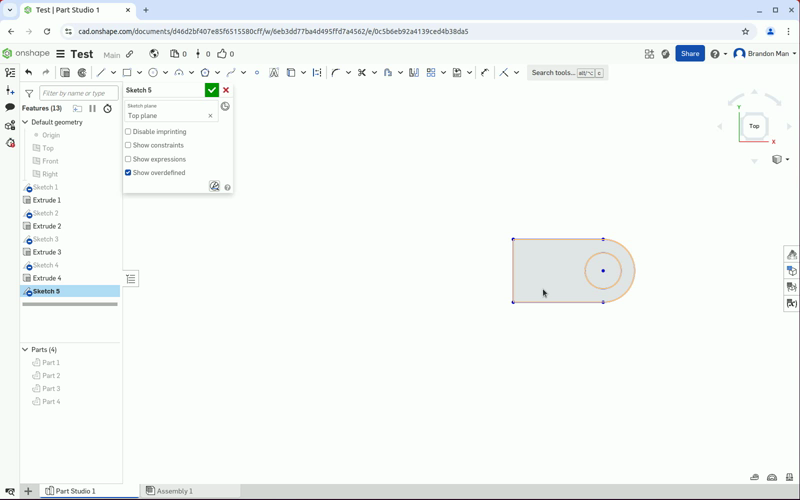
scroll(6)
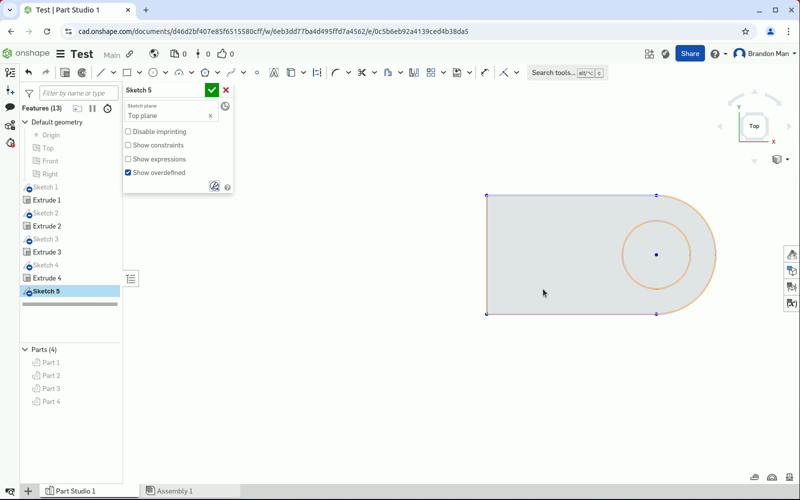
scroll(6)
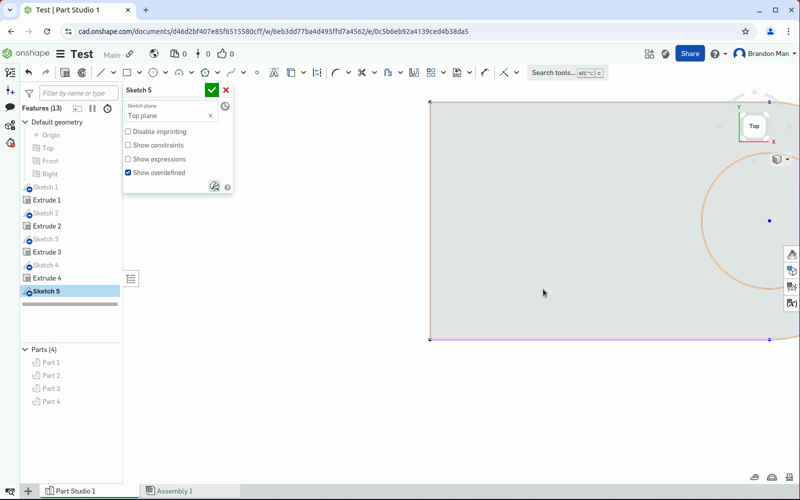
click(543, 288)
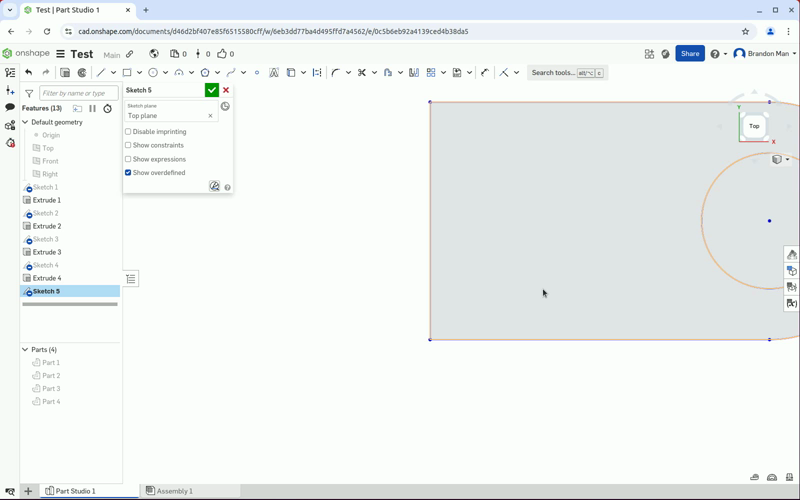
scroll(-6)
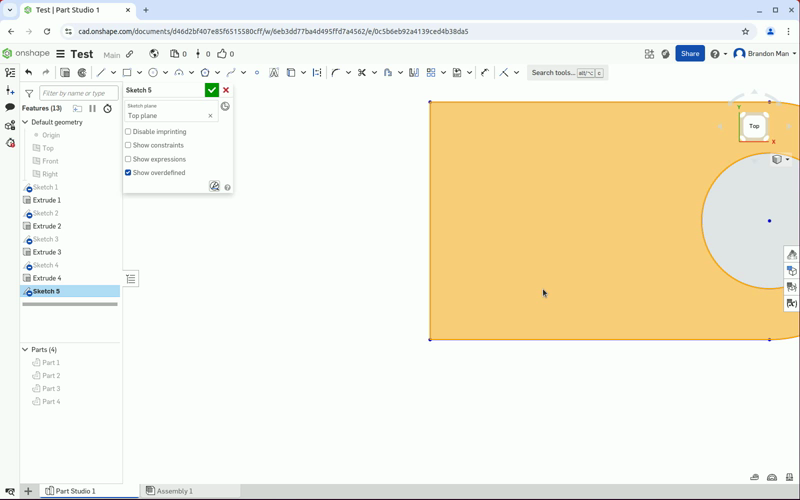
scroll(-6)
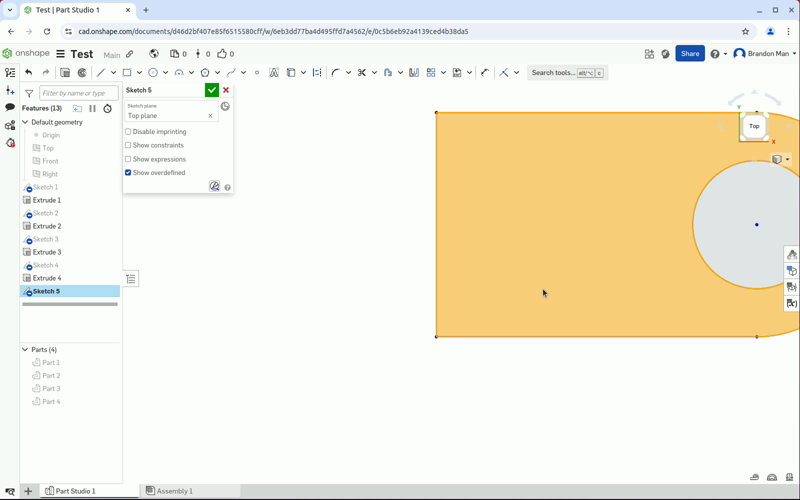
scroll(-6)
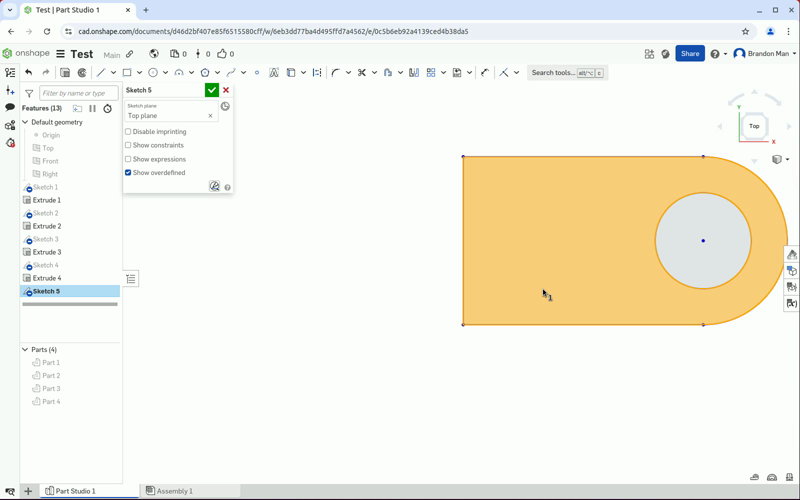
scroll(-6)
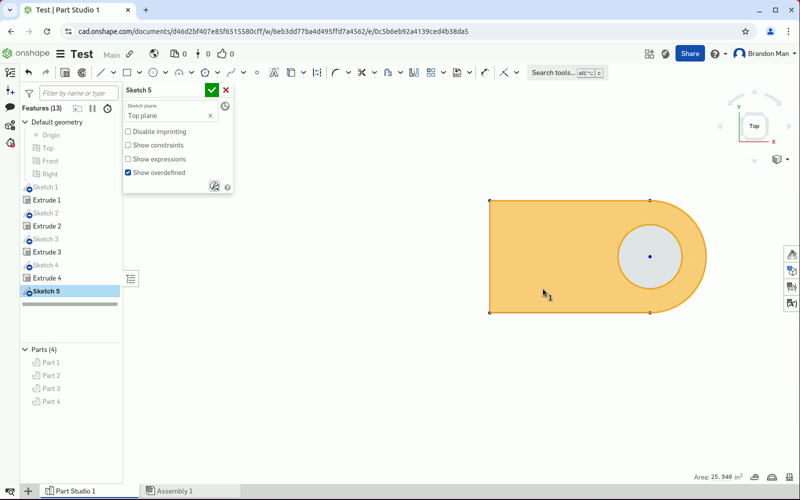
scroll(-6)
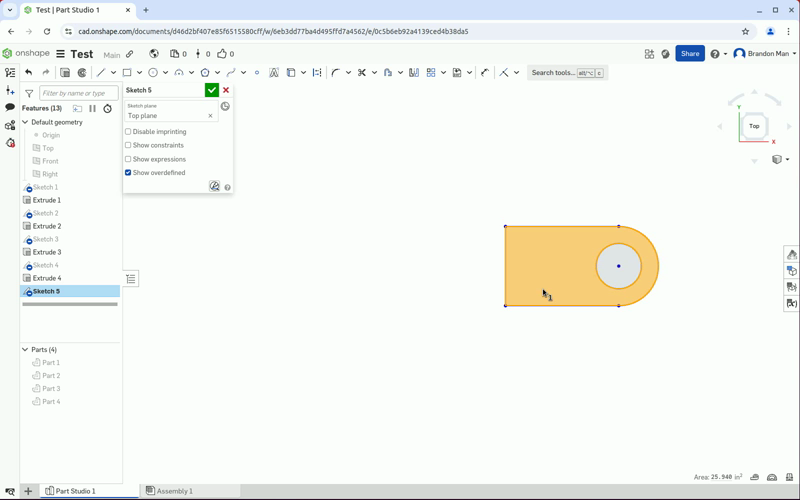
scroll(-6)
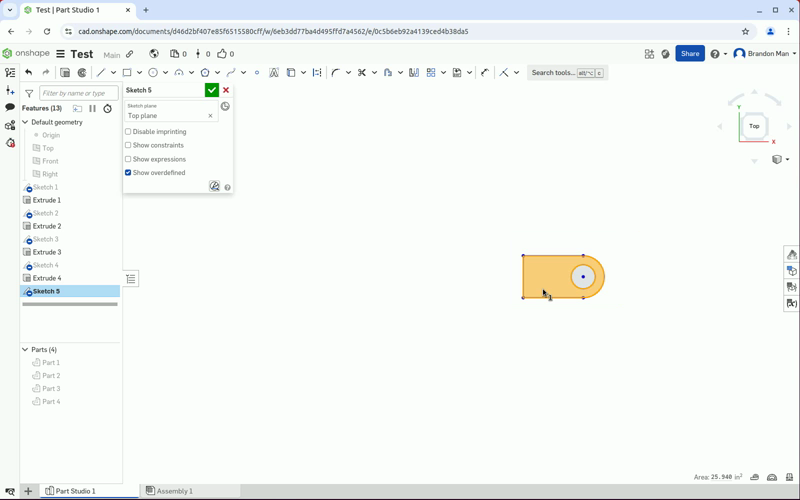
scroll(-6)
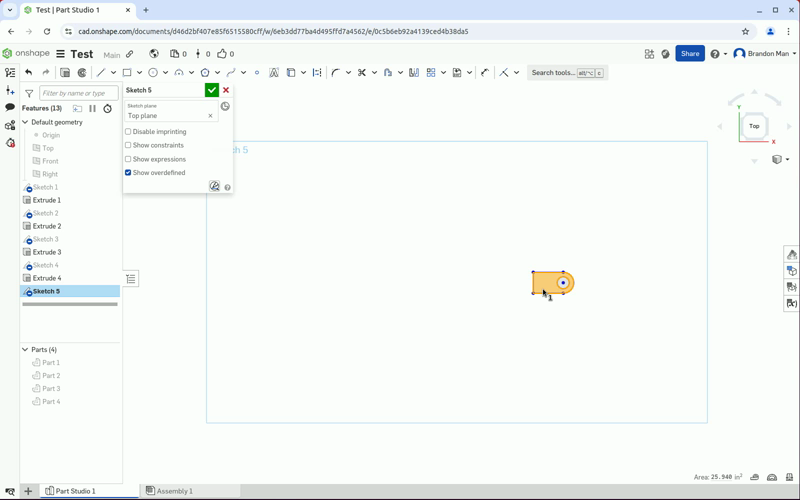
mouse_move(73, 352)
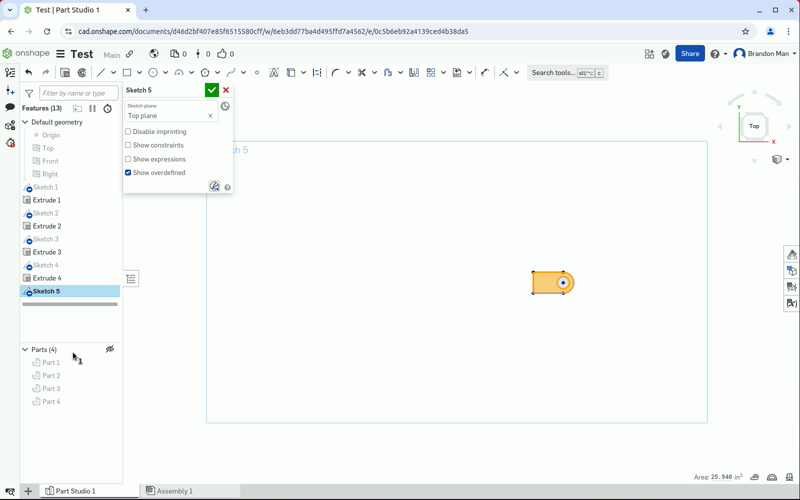
key(shift+y)
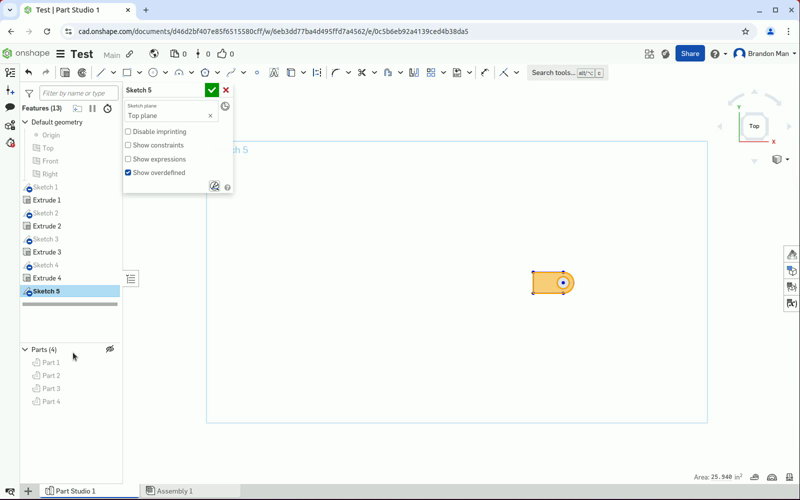
key(shift+e)
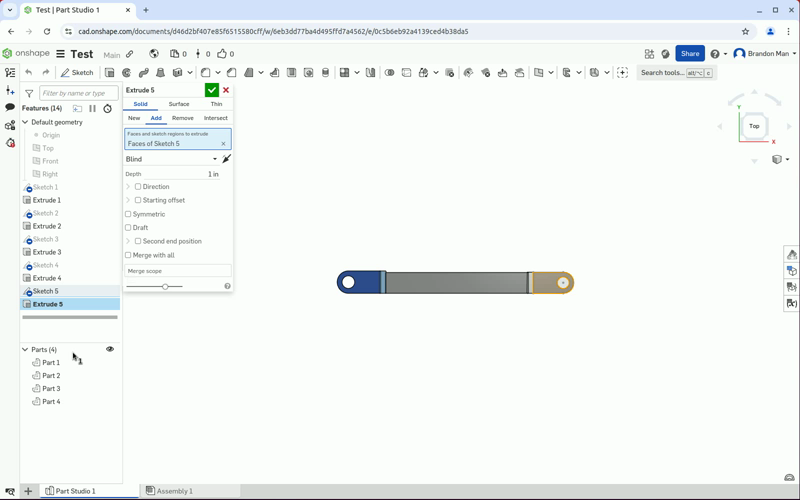
mouse_move(143, 106)
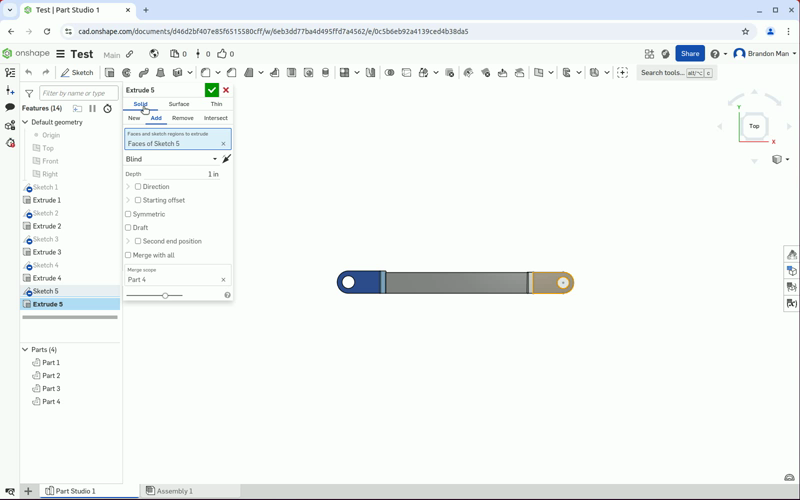
click(143, 106)
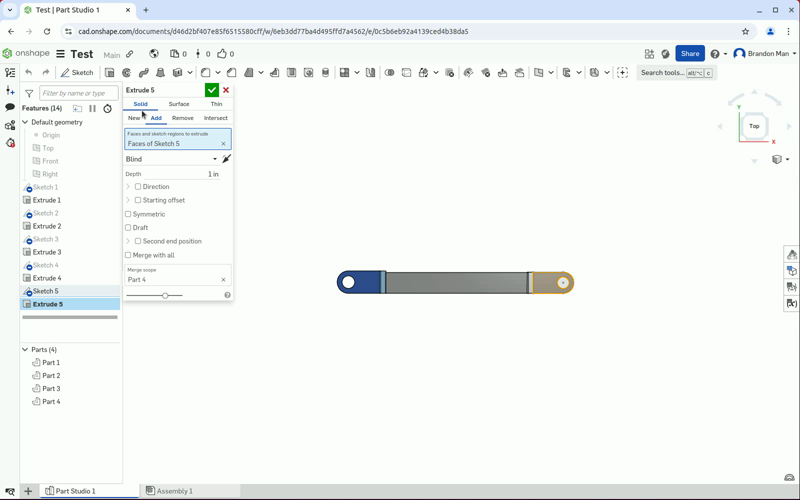
mouse_move(137, 120)
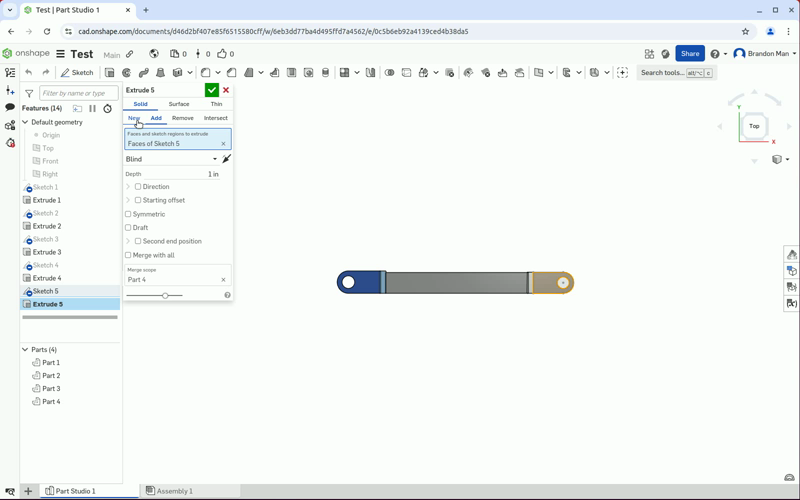
click(137, 120)
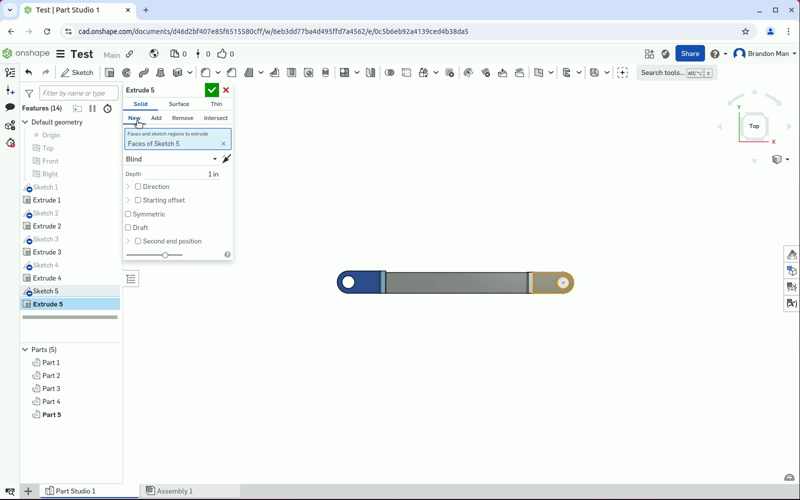
key(tab, 4)
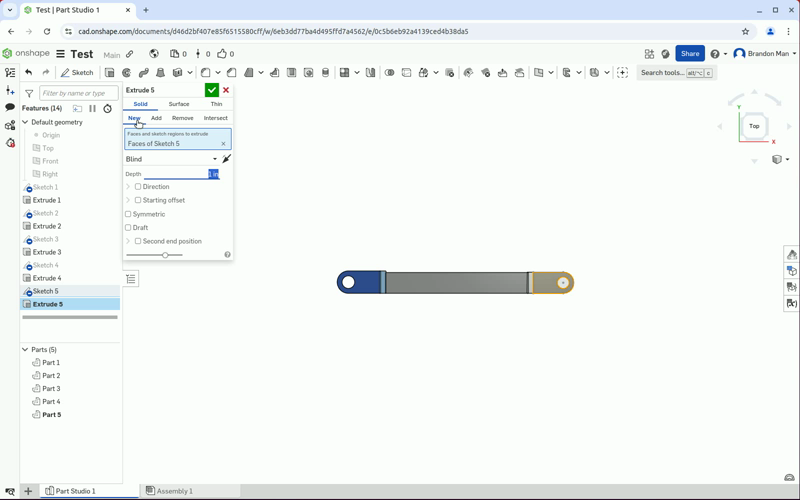
text(1.204)
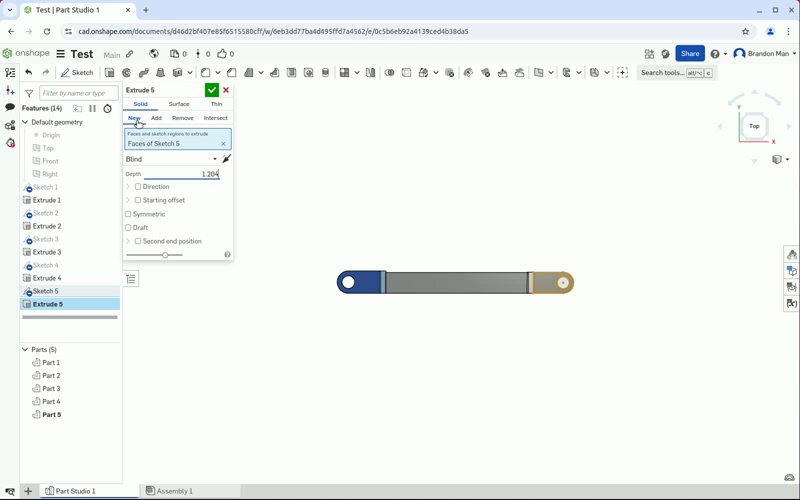
key(enter)
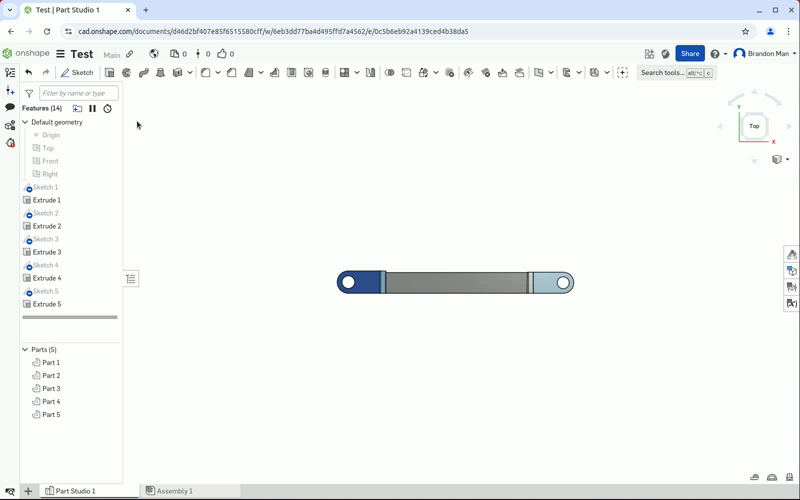
key(shift+h)
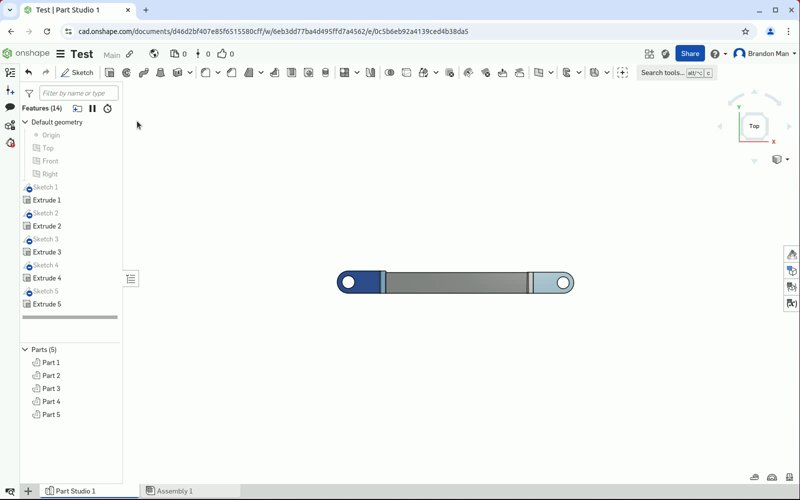
key(shift+h)
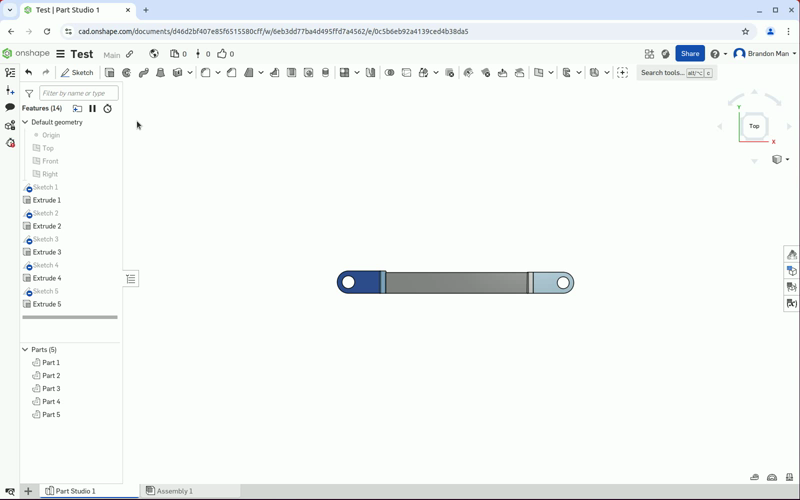
mouse_move(73, 189)
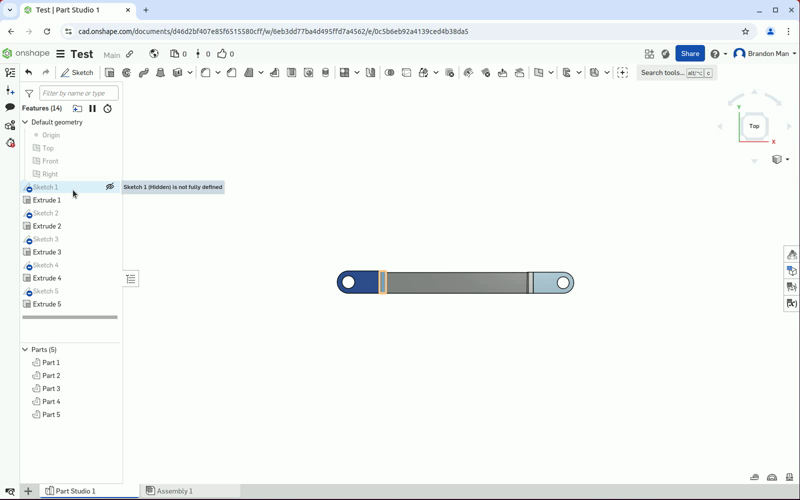
click(73, 189)
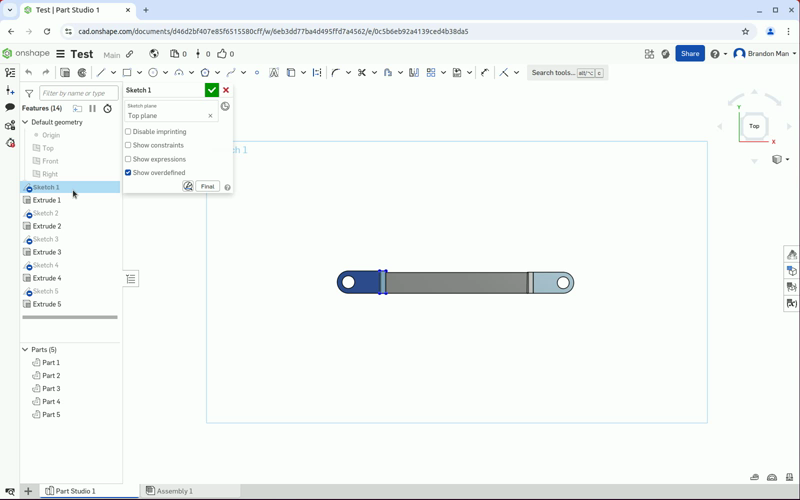
mouse_move(229, 92)
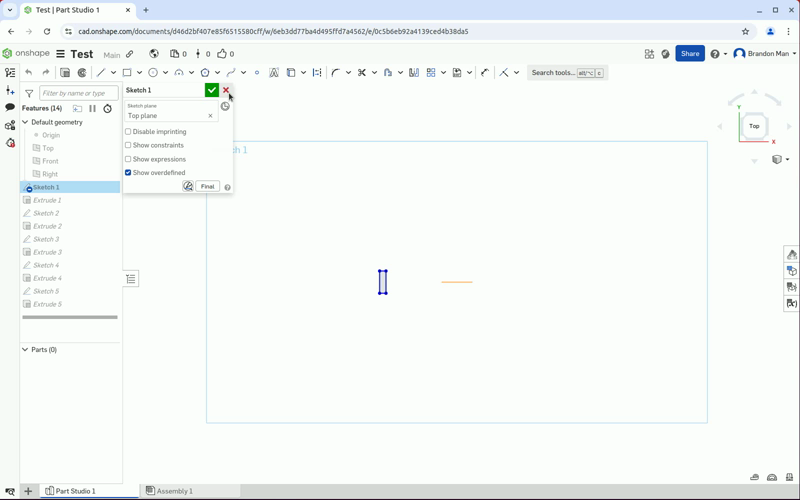
click(229, 92)
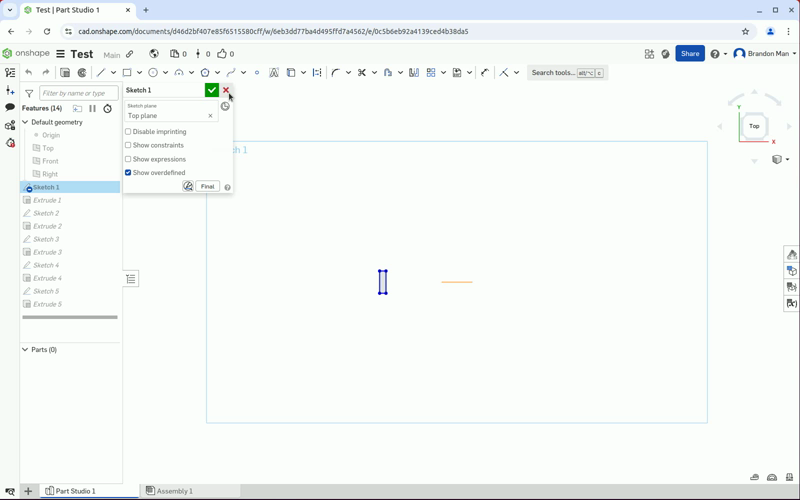
key(shift+s)
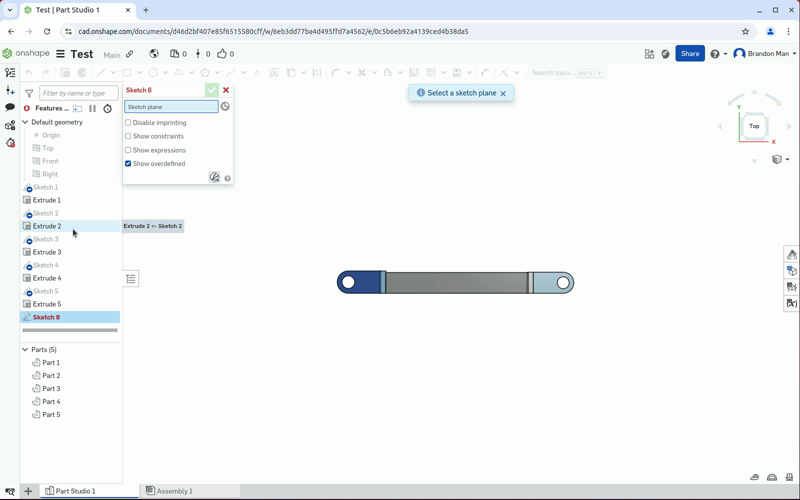
scroll(3)
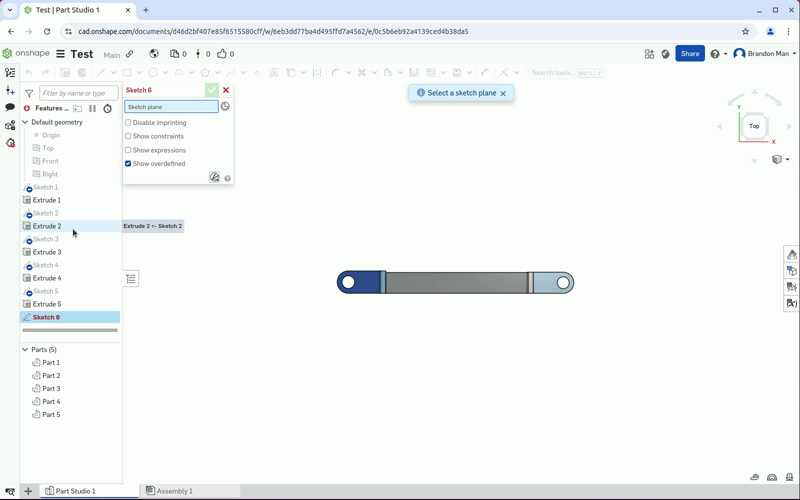
mouse_move(73, 150)
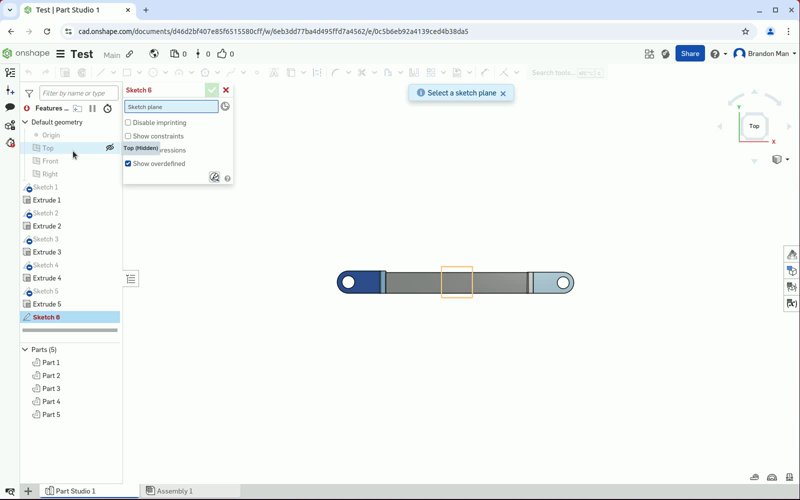
click(73, 150)
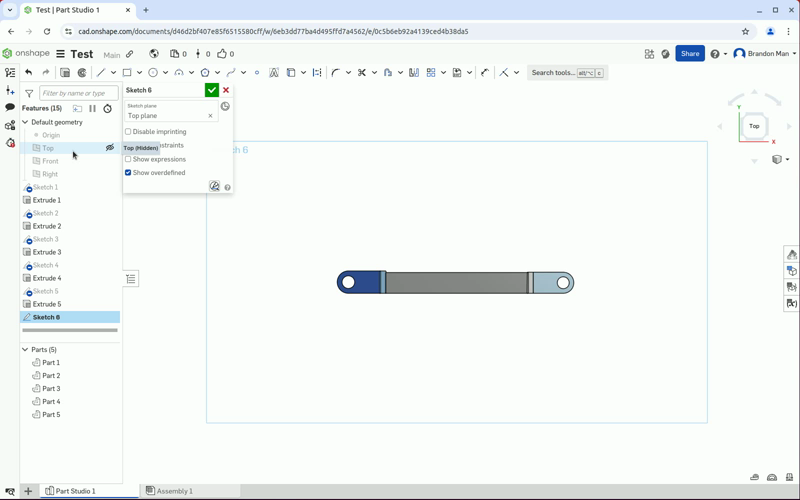
mouse_move(73, 352)
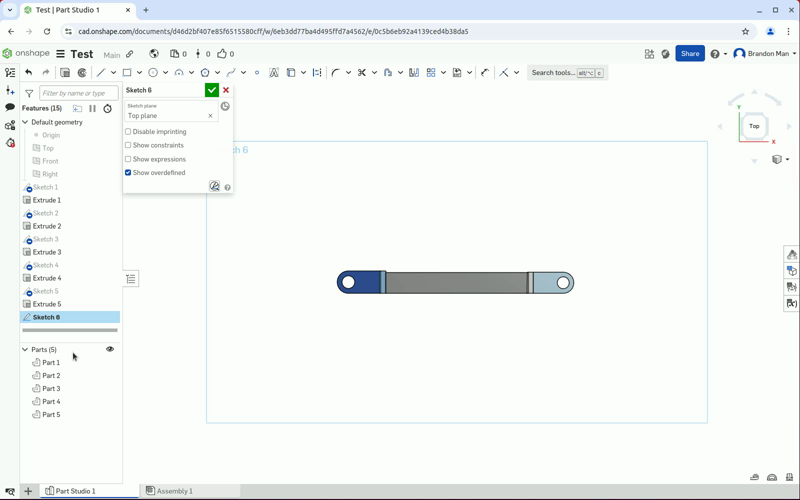
key(y)
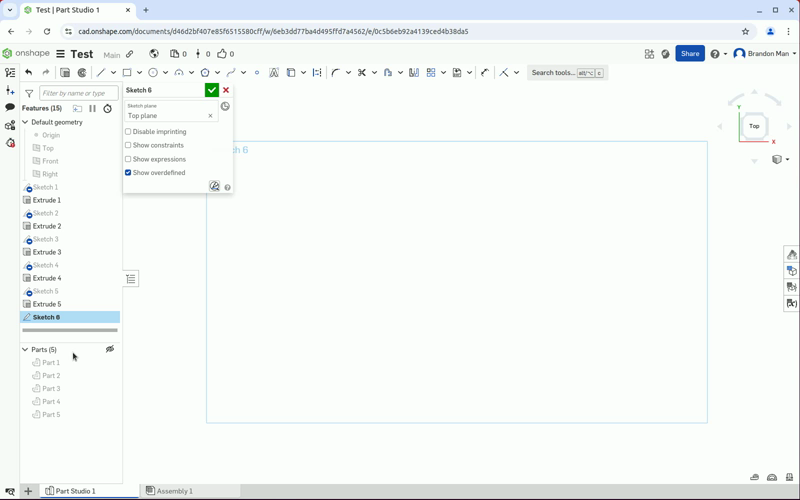
key(l)
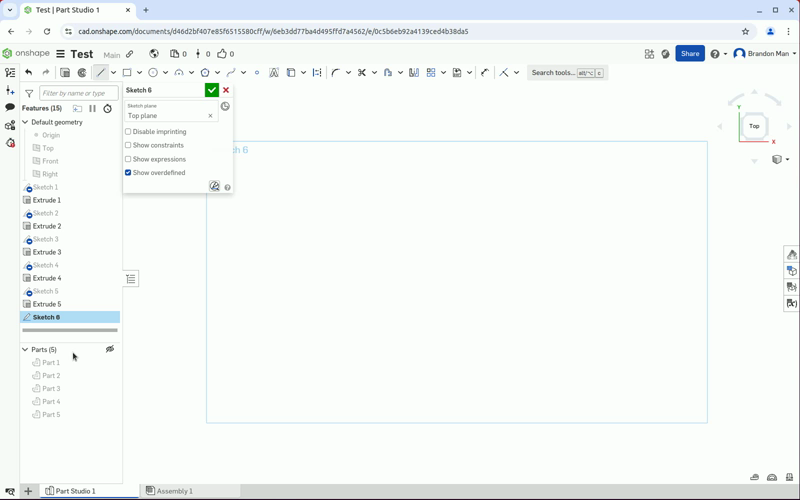
key_down(shift)
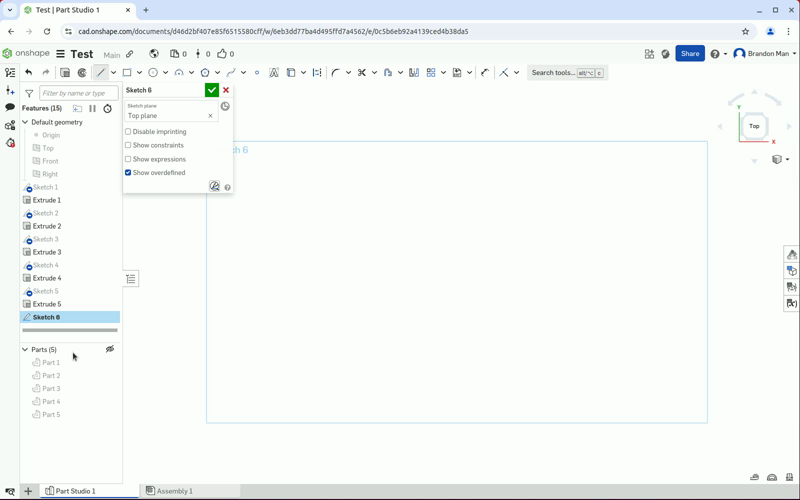
mouse_move(388, 293)
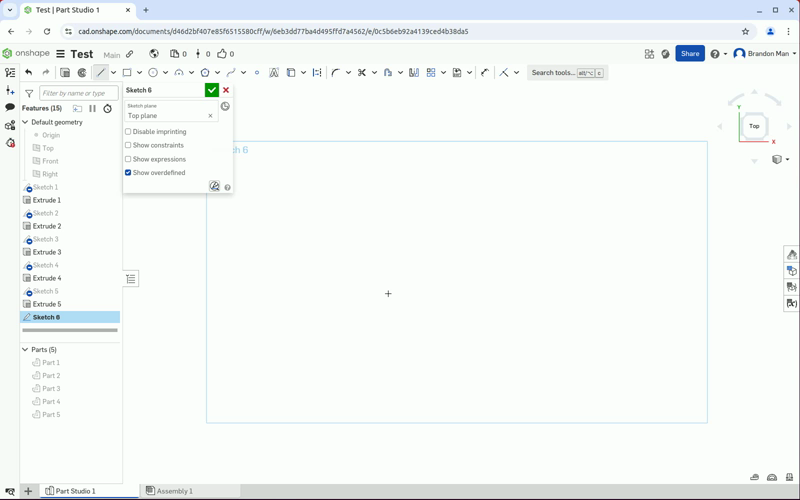
click(388, 293)
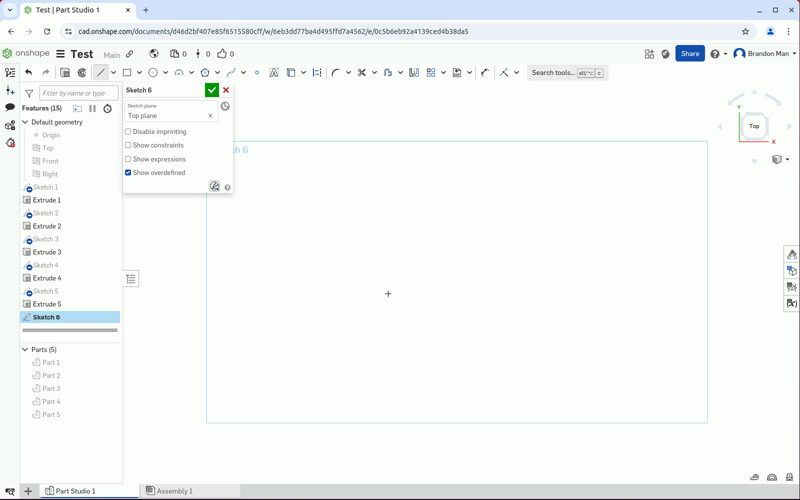
key_up(shift)
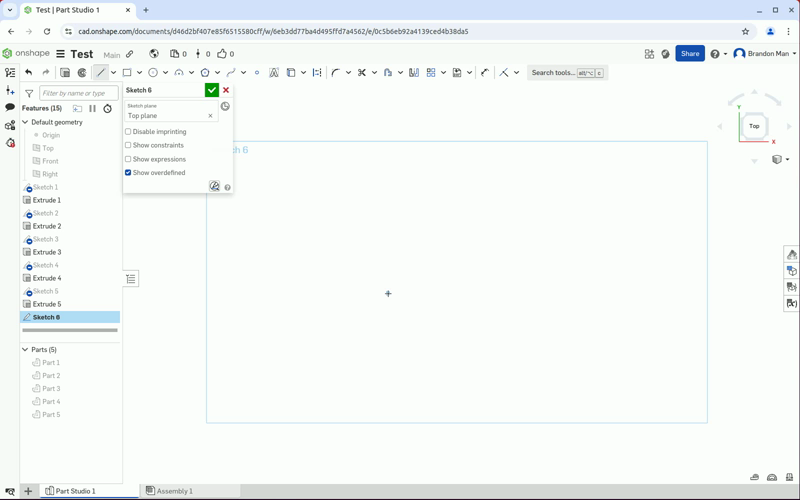
key_down(shift)
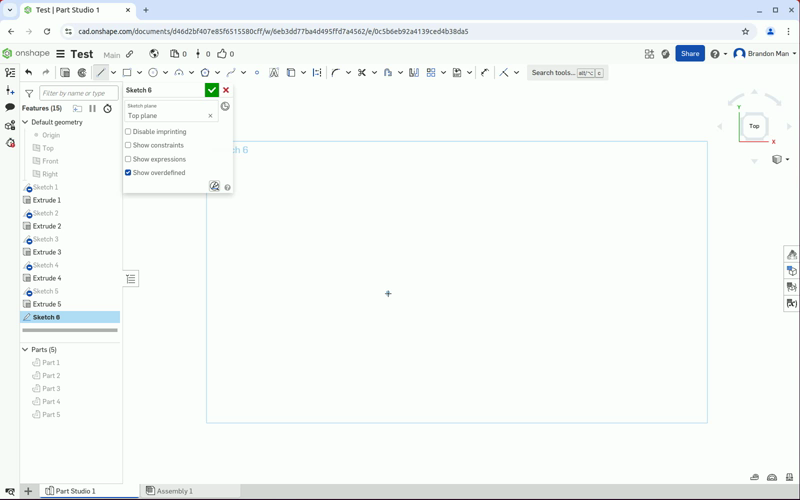
mouse_move(418, 293)
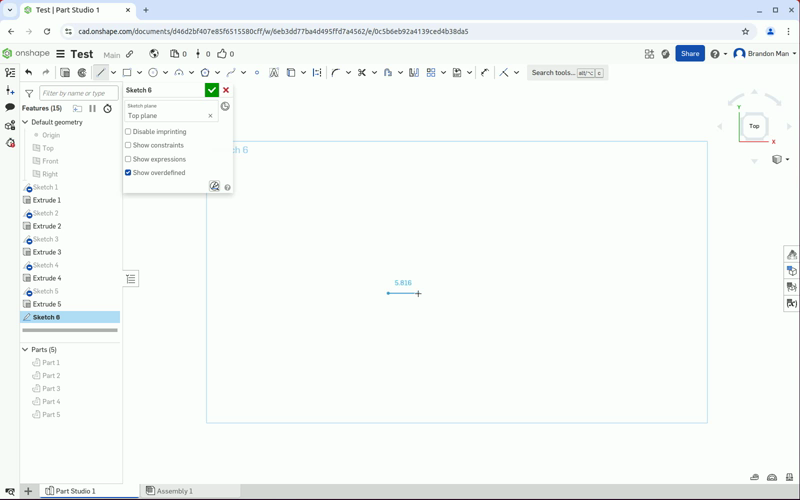
mouse_move(394, 293)
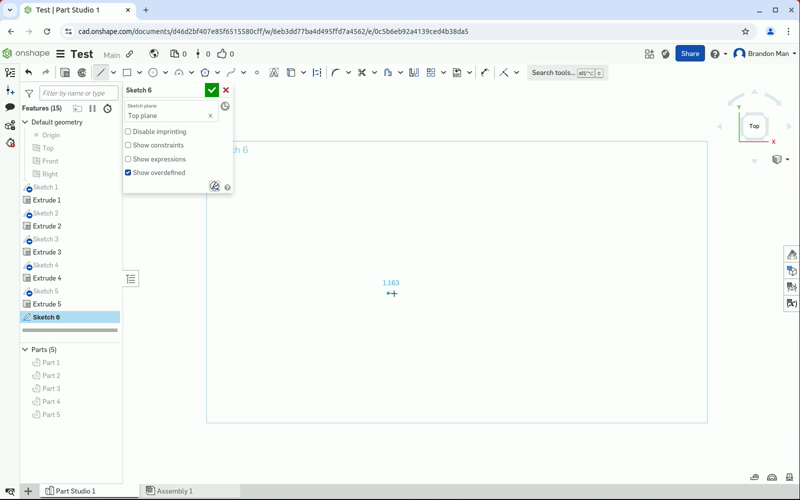
scroll(6)
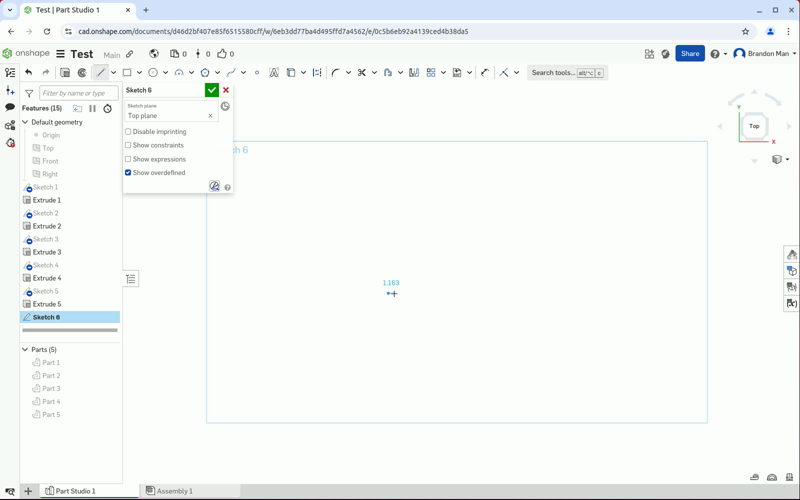
scroll(6)
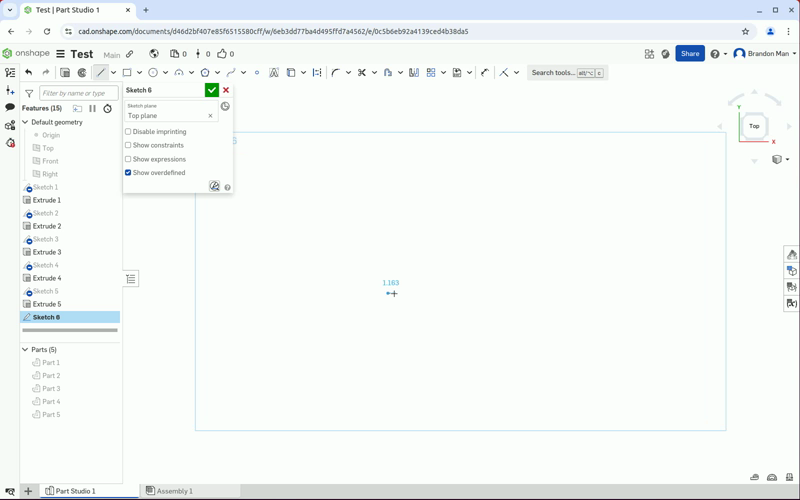
scroll(6)
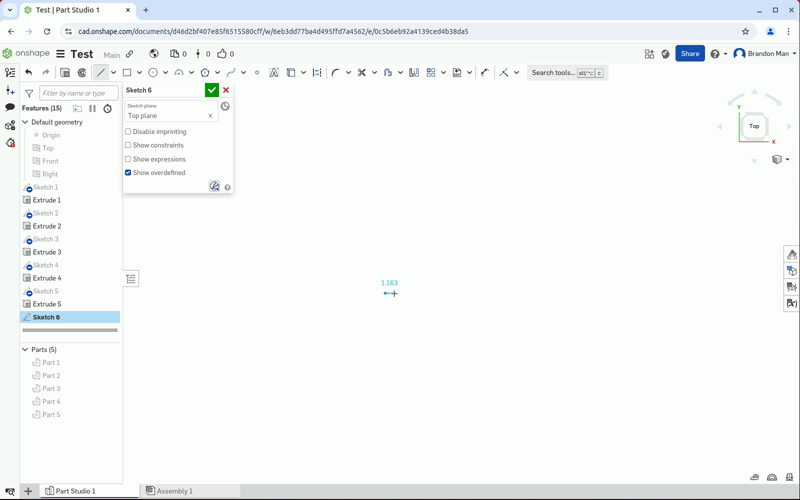
scroll(6)
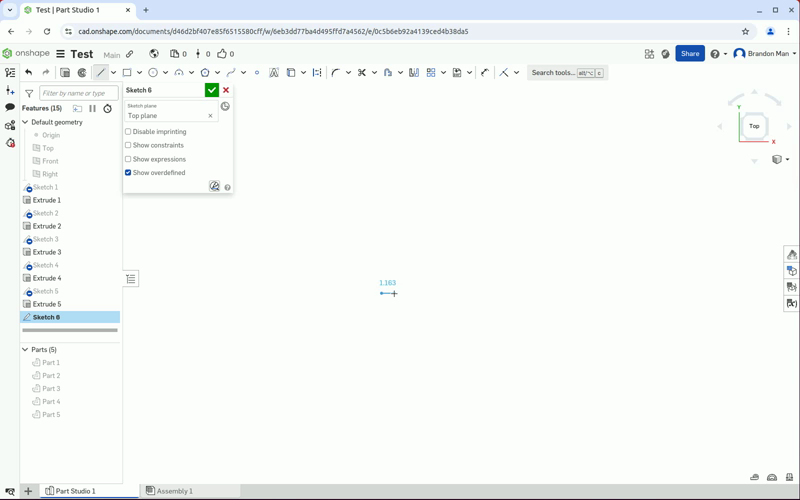
scroll(6)
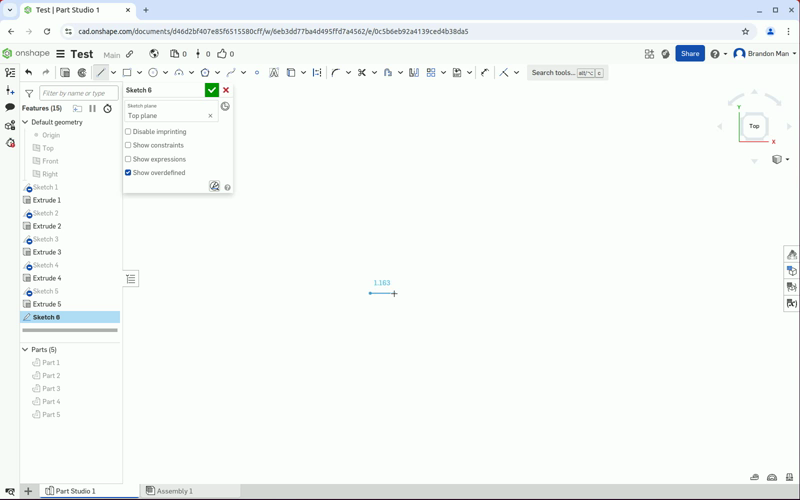
scroll(6)
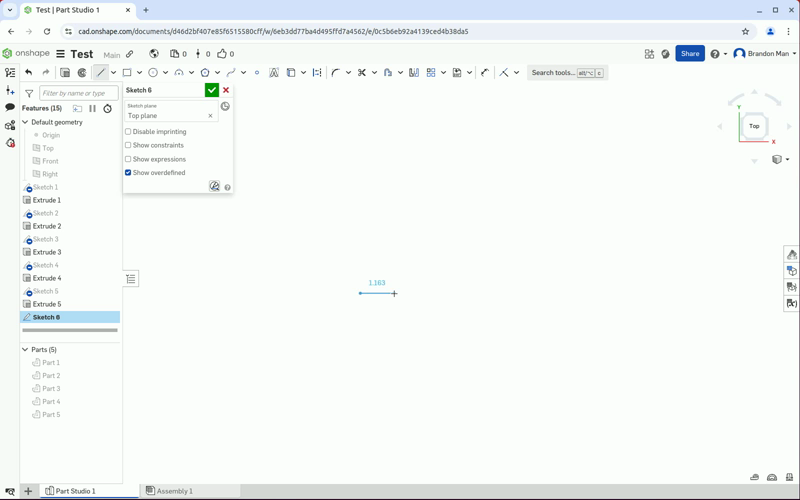
scroll(6)
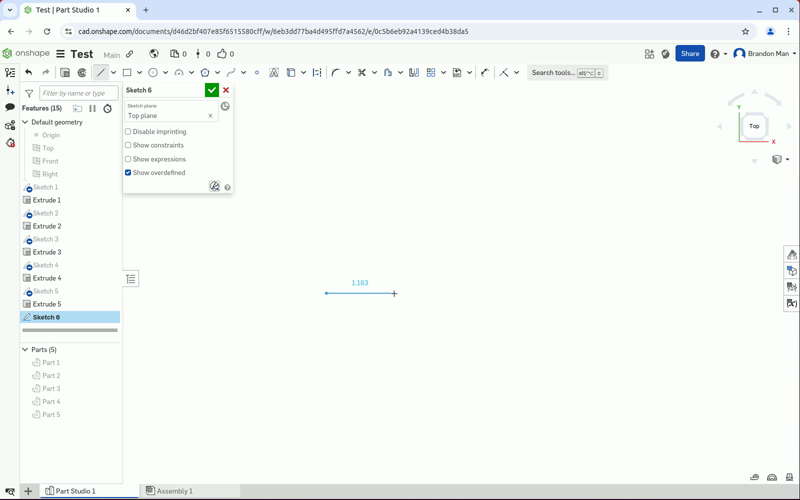
click(394, 293)
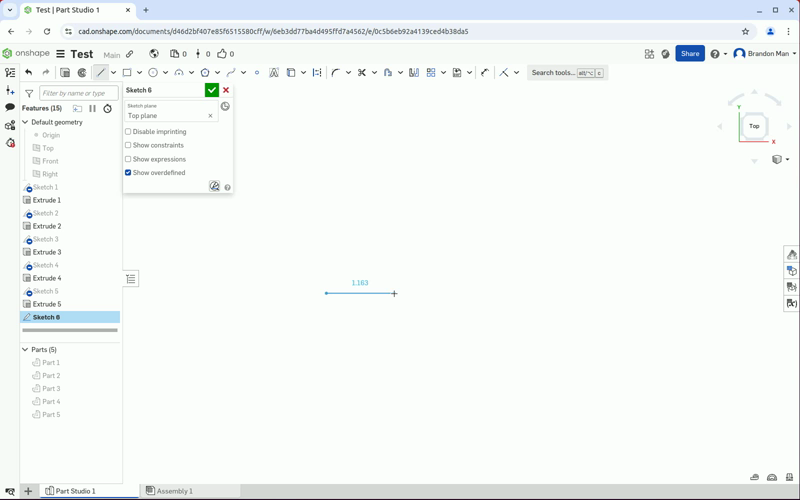
scroll(-6)
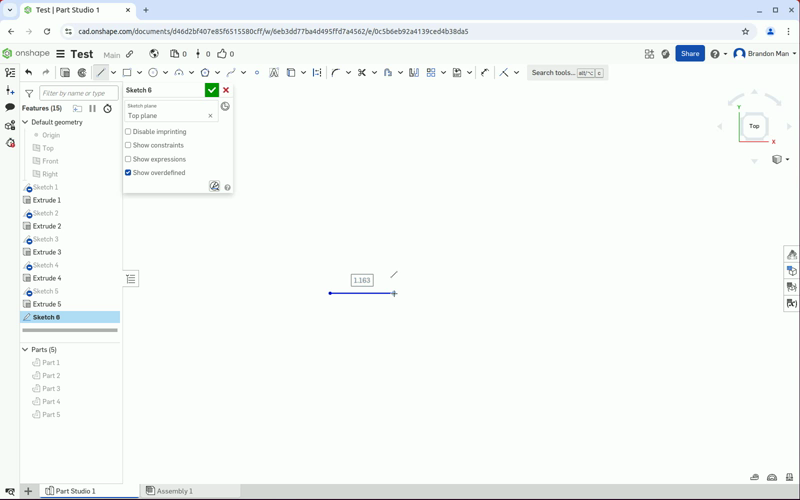
scroll(-6)
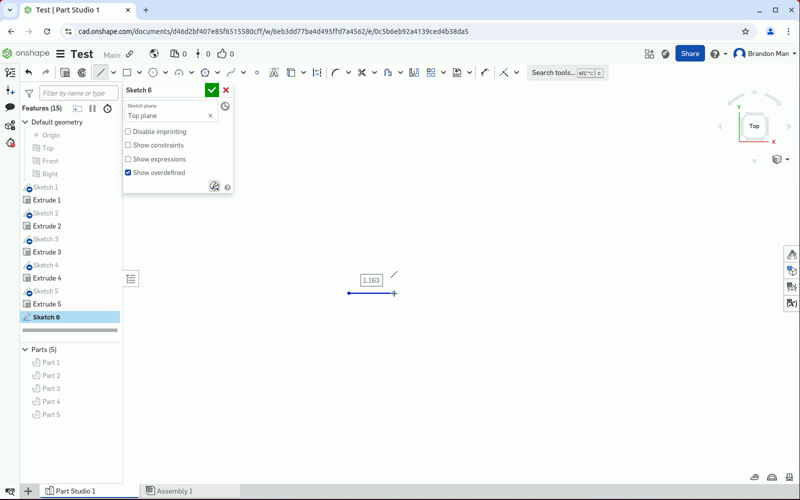
scroll(-6)
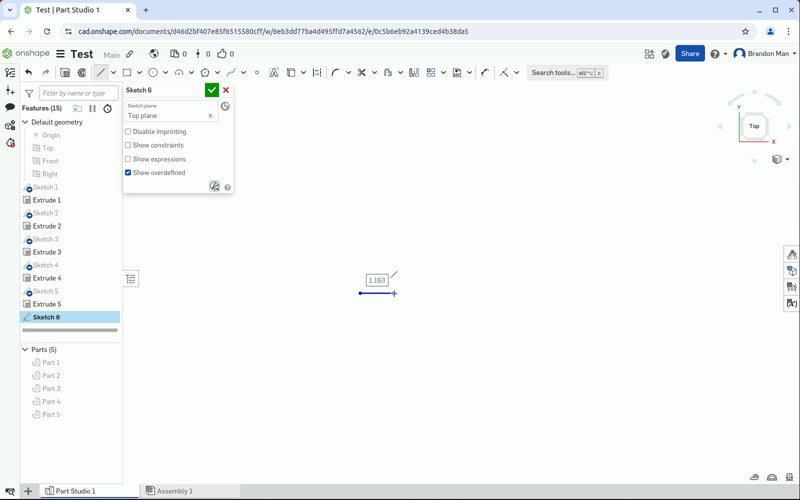
scroll(-6)
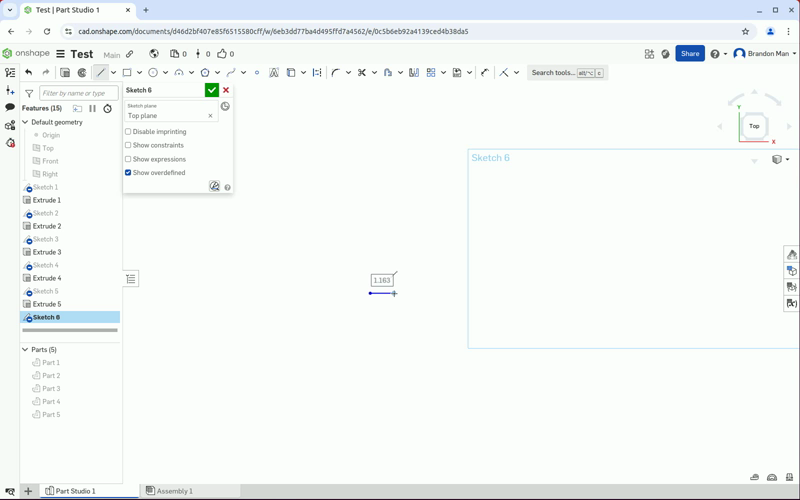
scroll(-6)
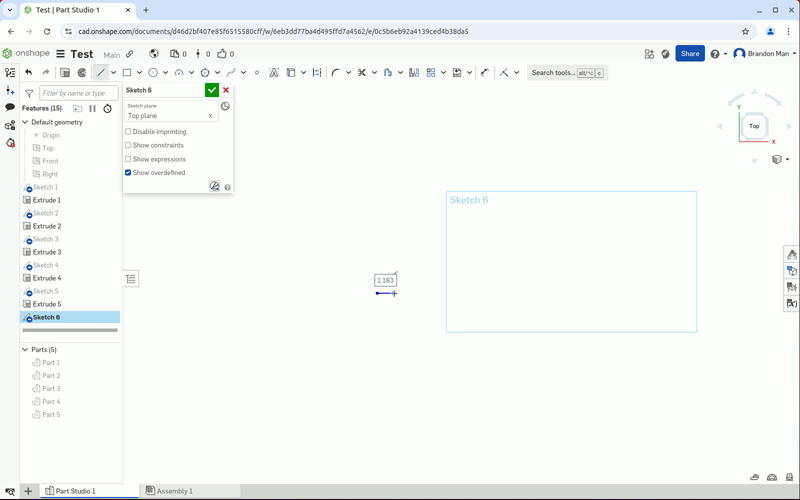
scroll(-6)
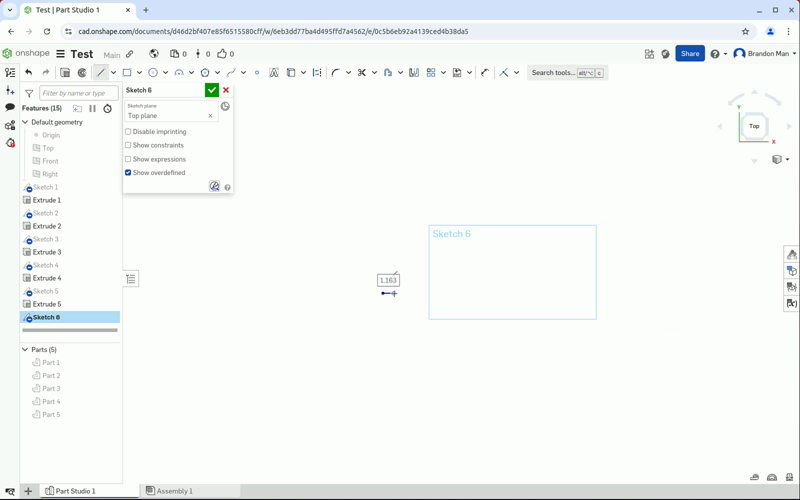
scroll(-6)
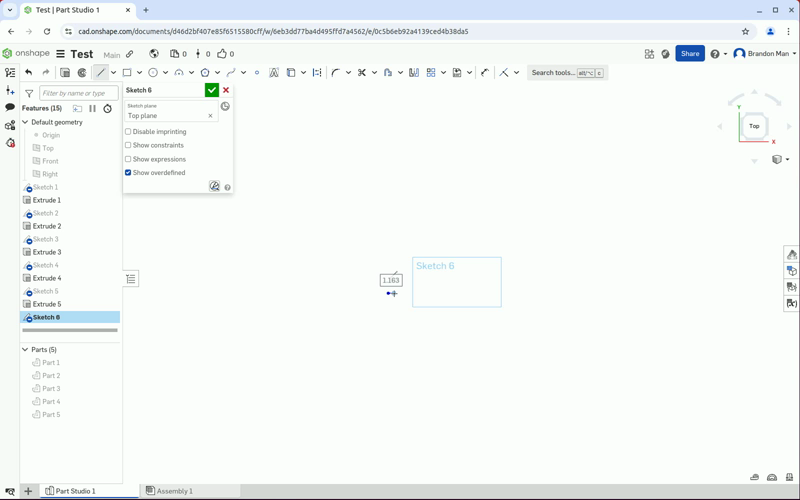
key_up(shift)
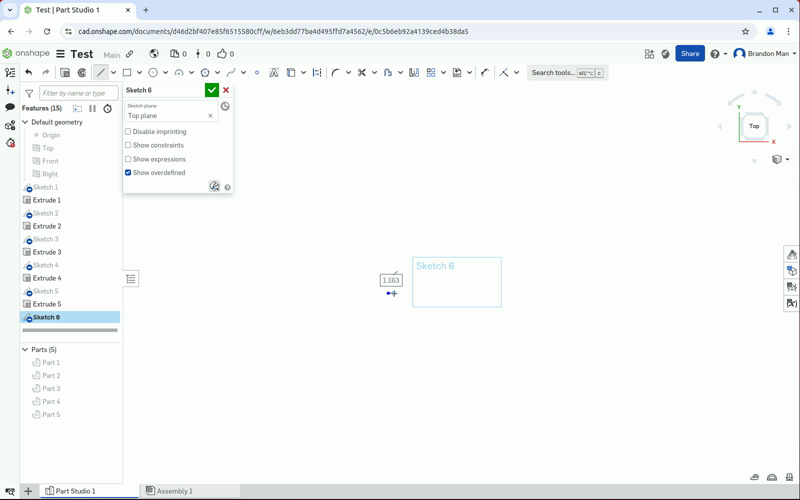
key_down(shift)
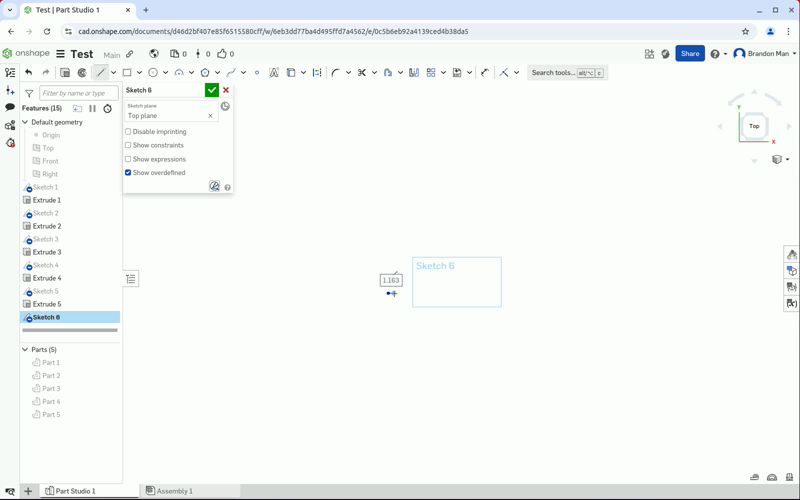
mouse_move(424, 293)
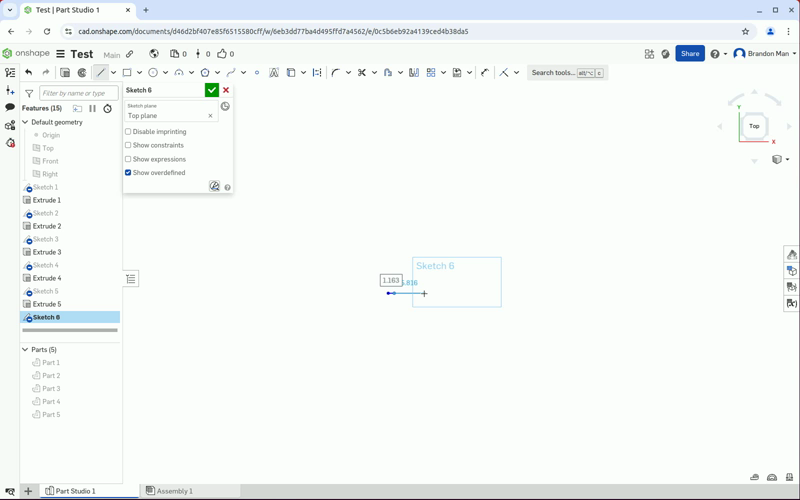
mouse_move(394, 272)
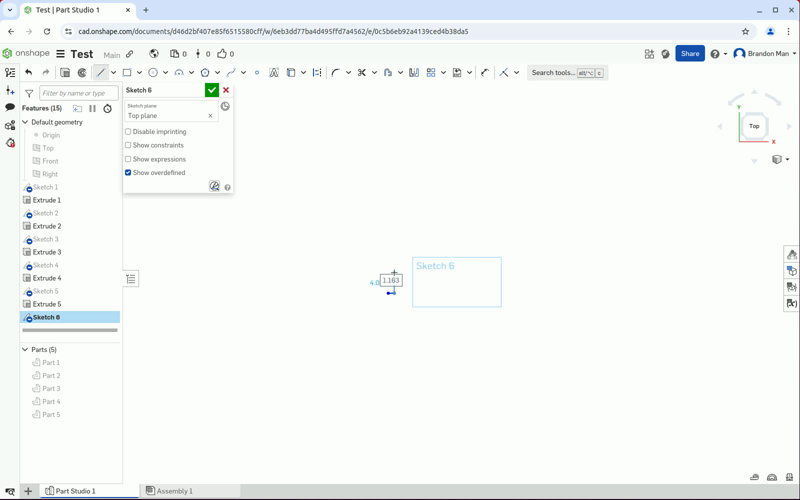
click(394, 272)
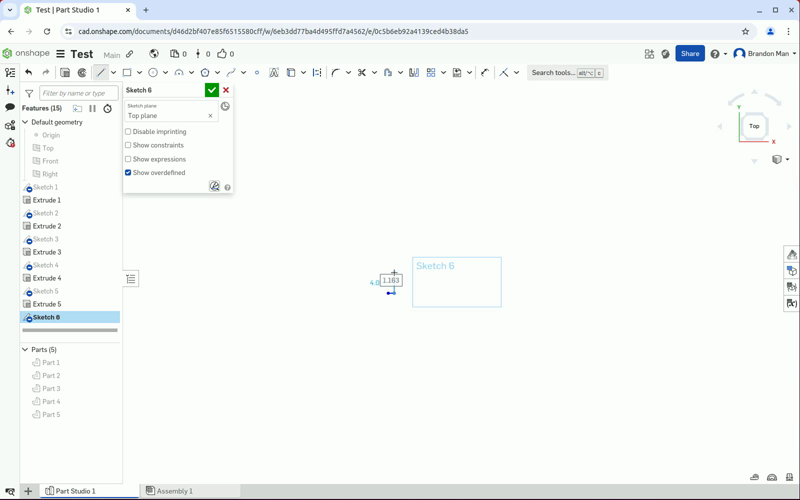
key_up(shift)
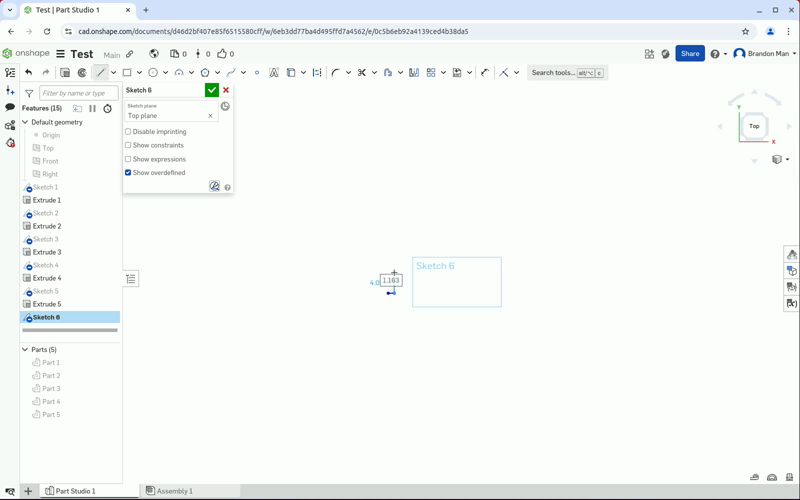
key_down(shift)
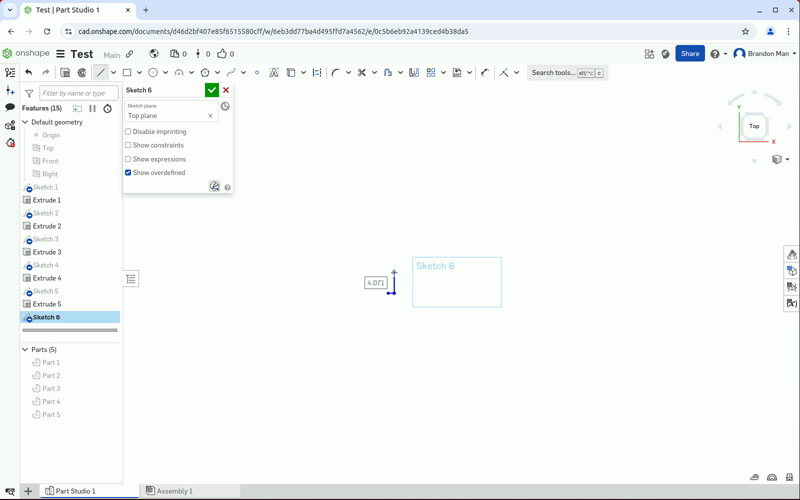
mouse_move(424, 272)
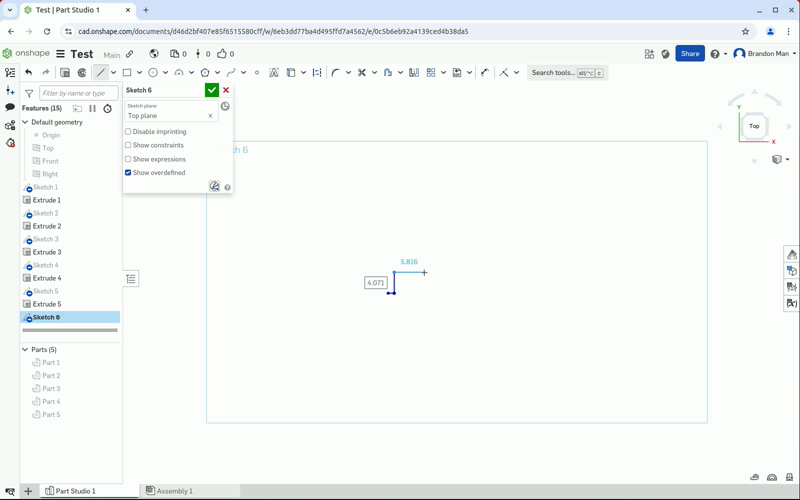
mouse_move(388, 272)
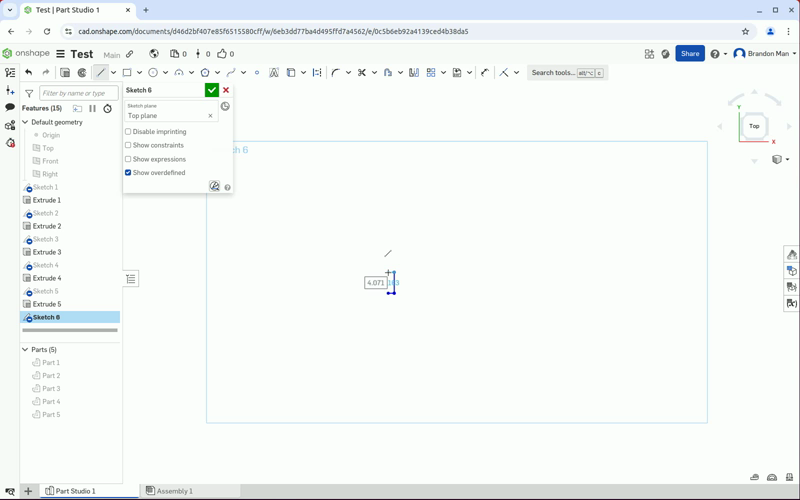
scroll(6)
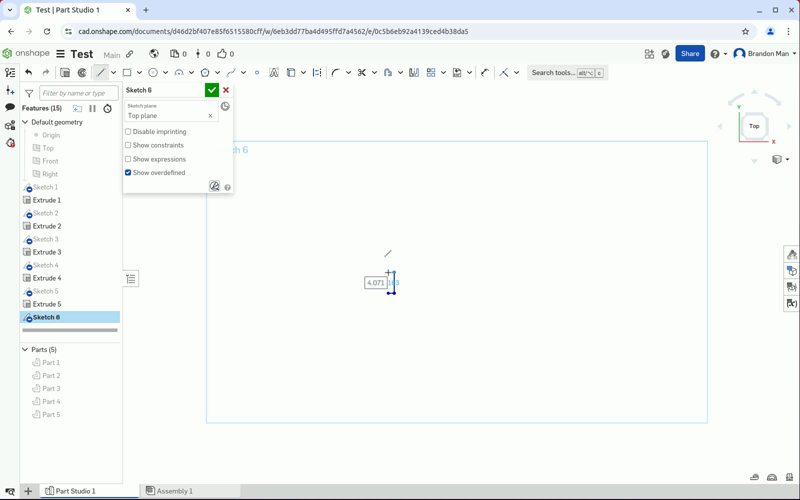
scroll(6)
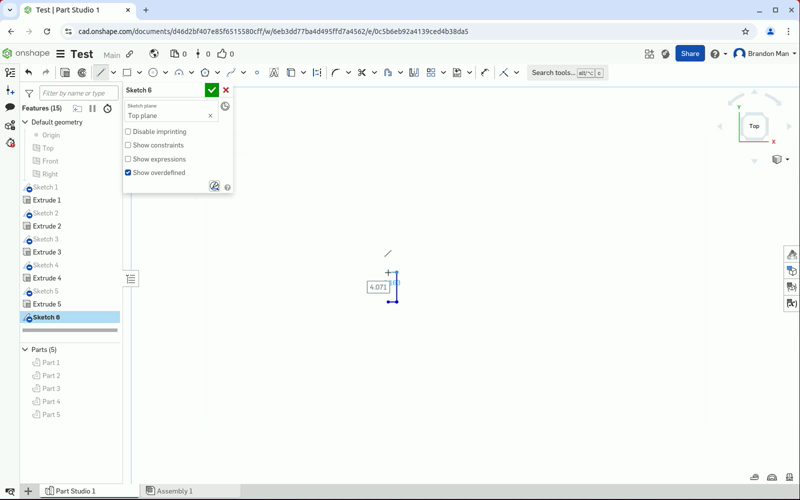
scroll(6)
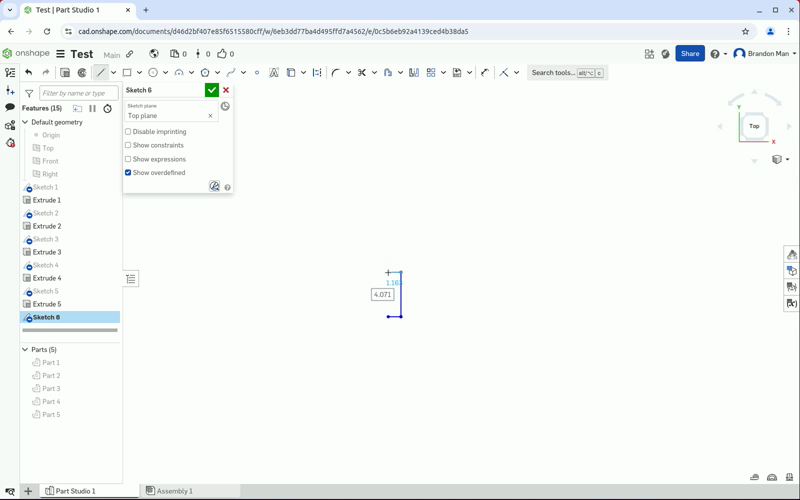
scroll(6)
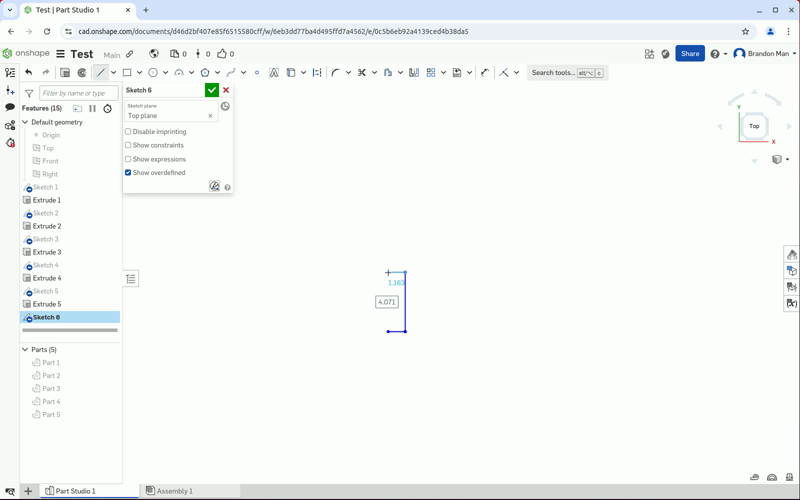
scroll(6)
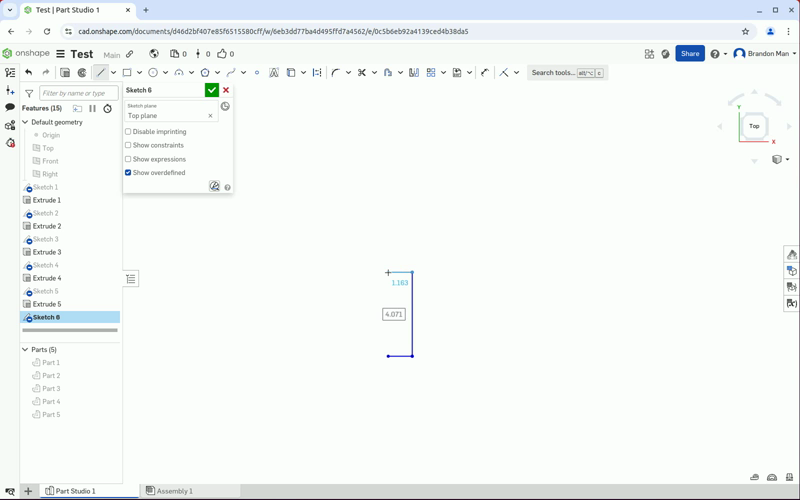
scroll(6)
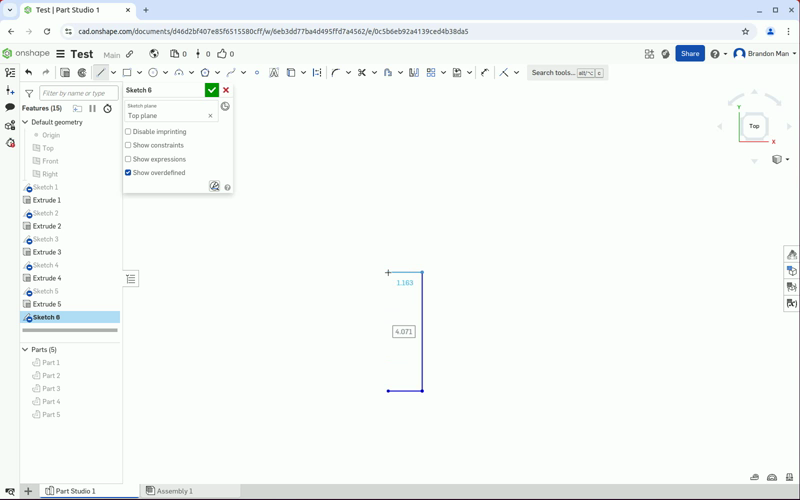
scroll(6)
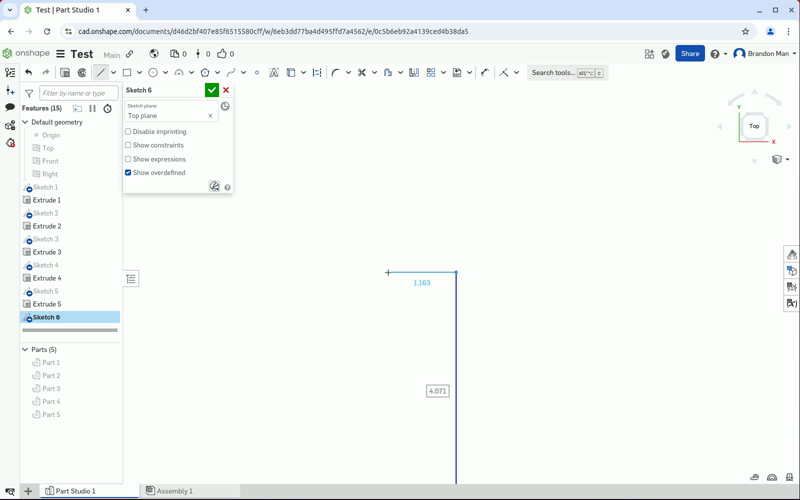
click(388, 272)
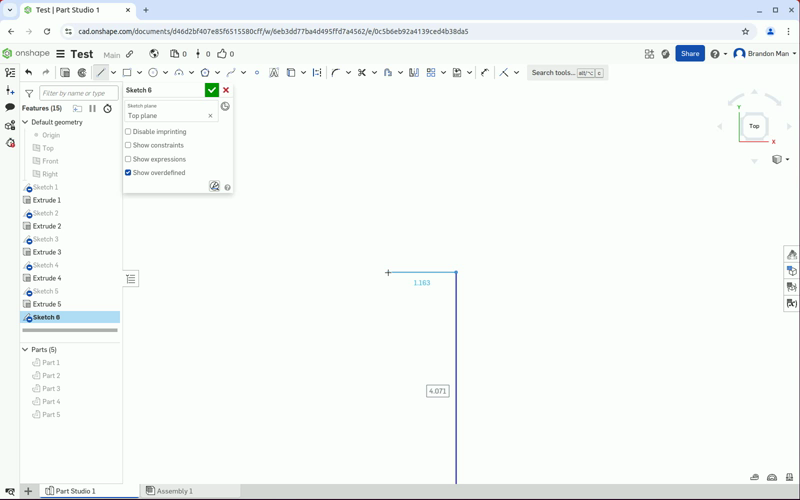
scroll(-6)
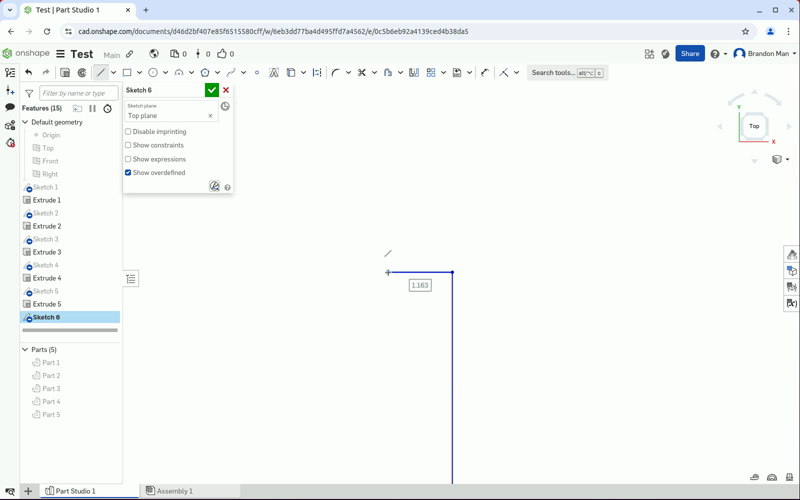
scroll(-6)
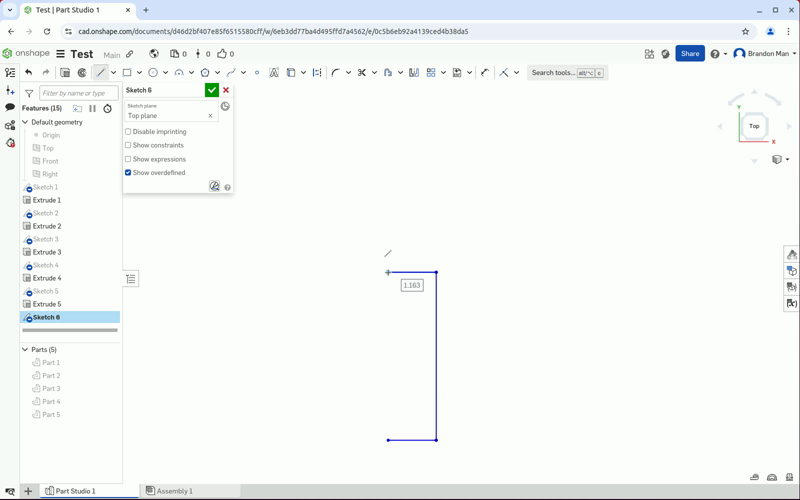
scroll(-6)
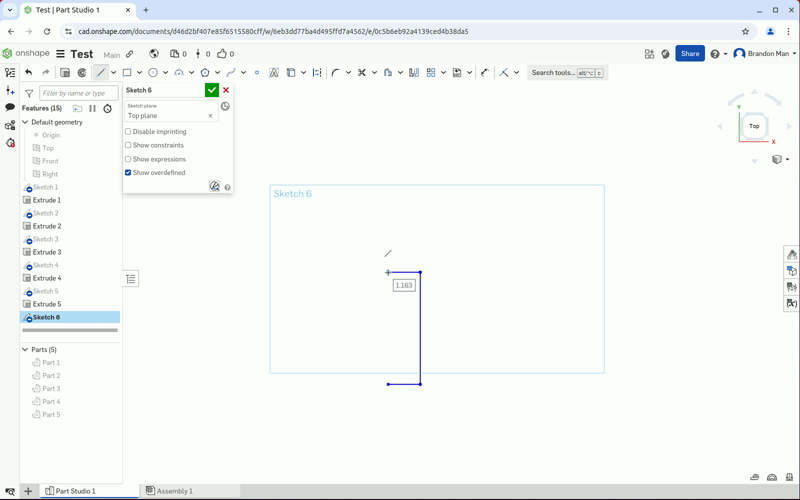
scroll(-6)
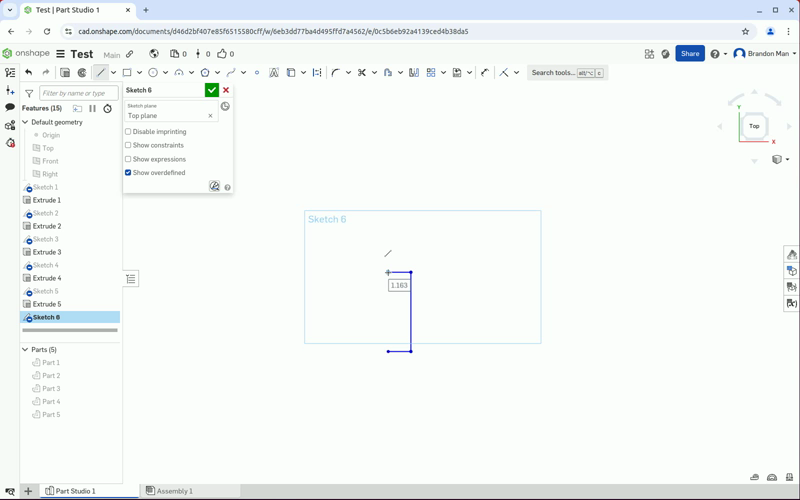
scroll(-6)
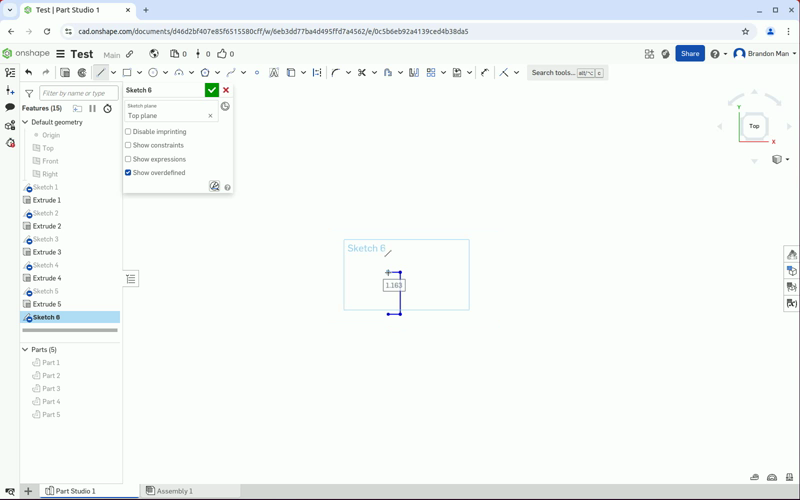
scroll(-6)
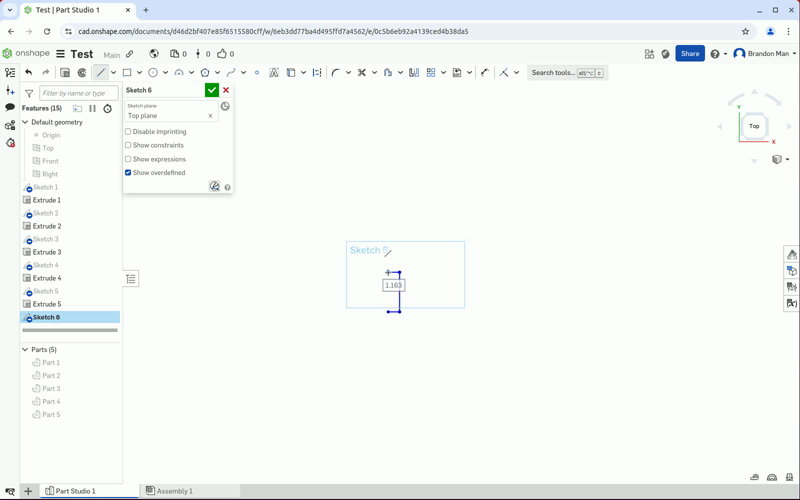
scroll(-6)
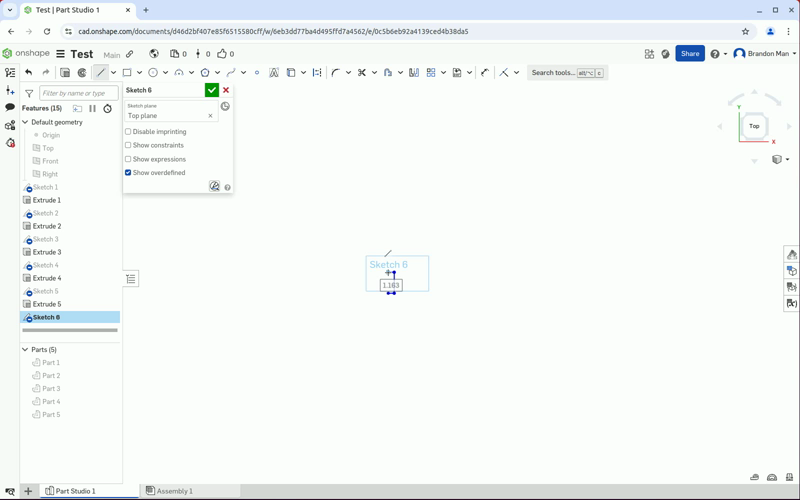
key_up(shift)
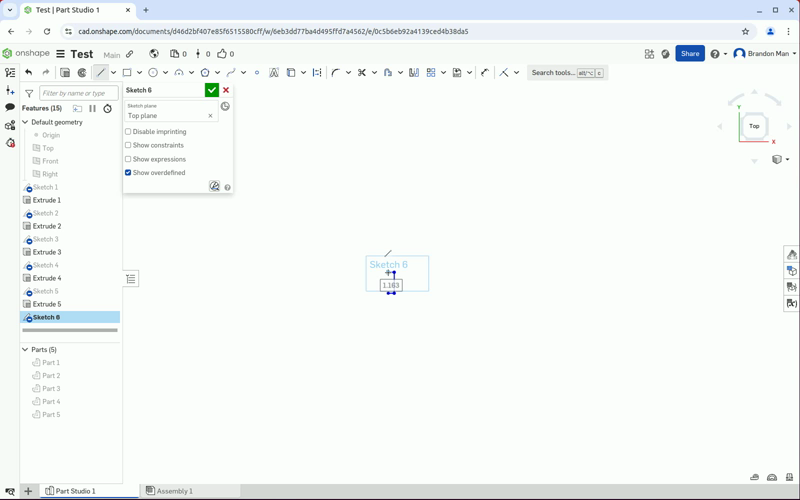
mouse_move(418, 272)
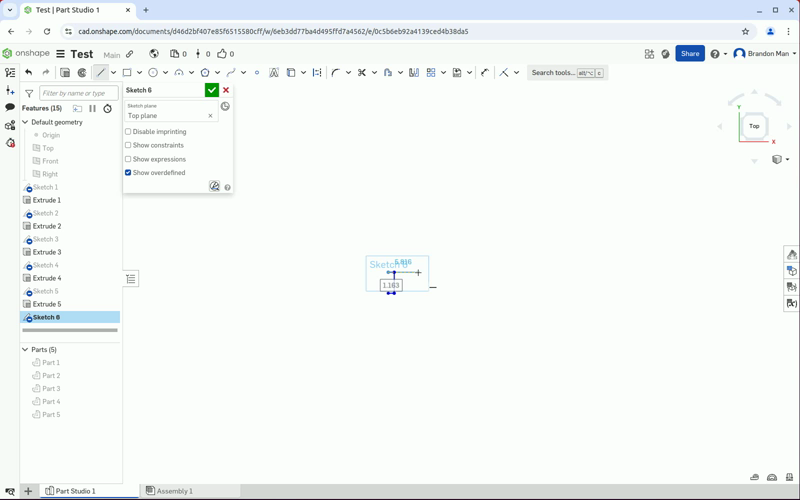
key_down(shift)
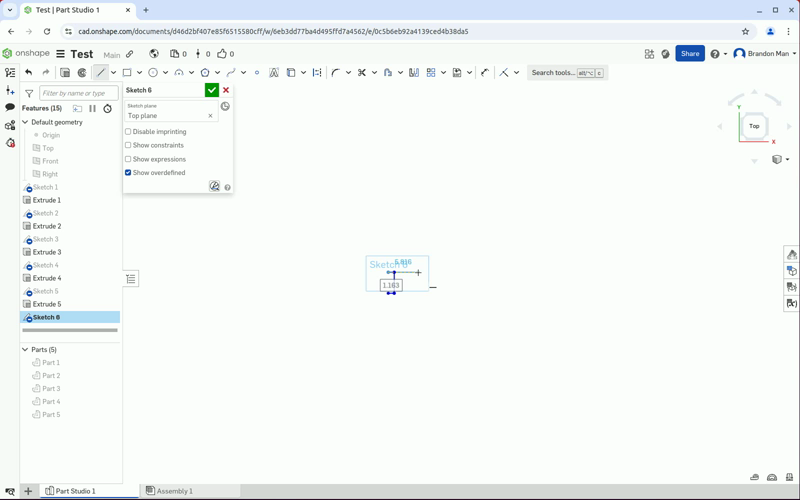
mouse_move(388, 293)
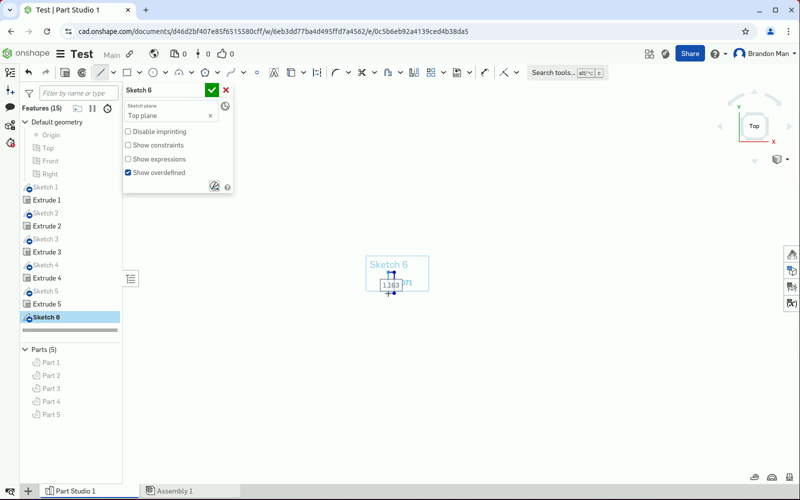
key_up(shift)
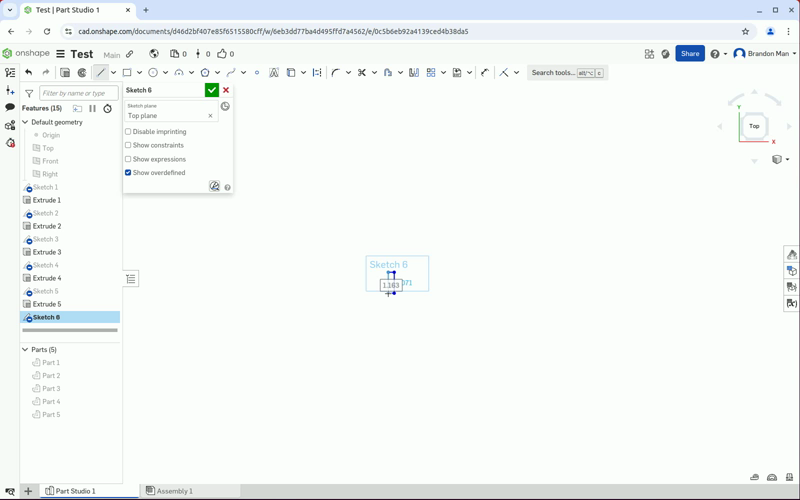
click(388, 293)
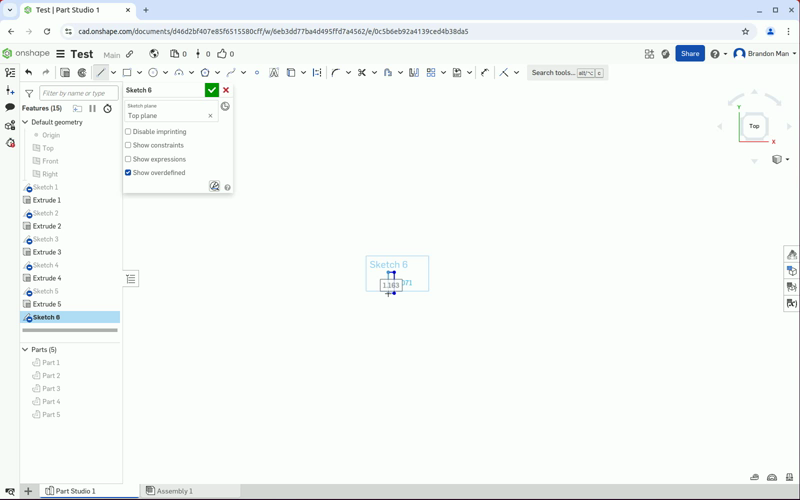
key(esc)
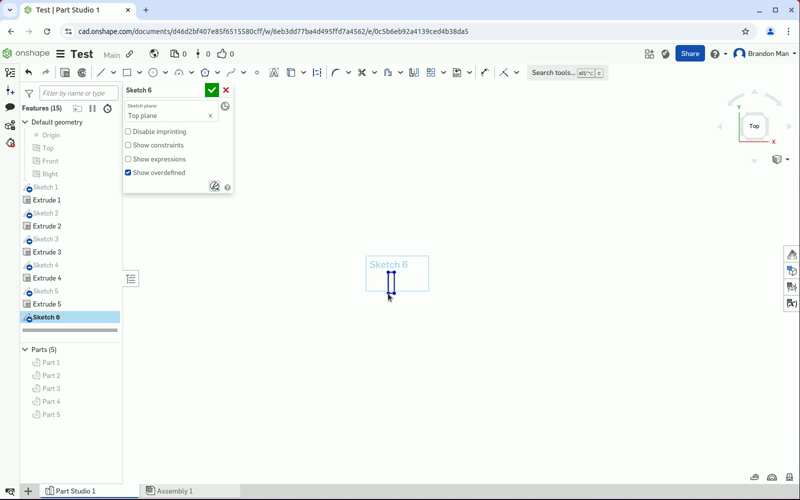
mouse_move(391, 285)
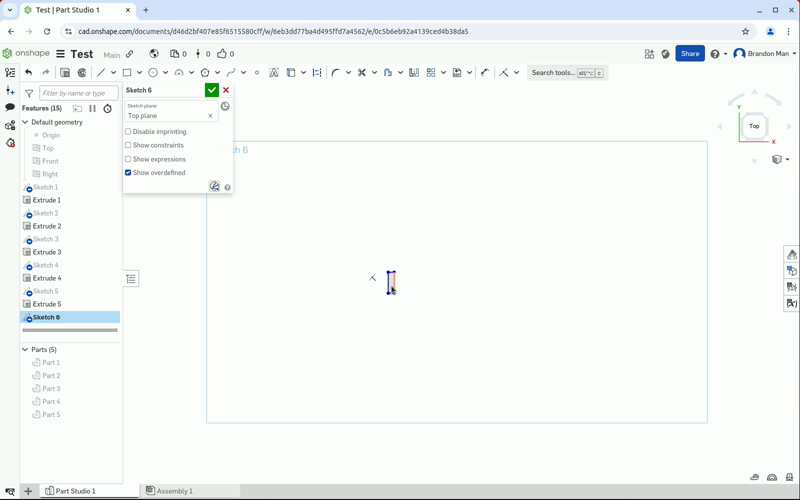
scroll(6)
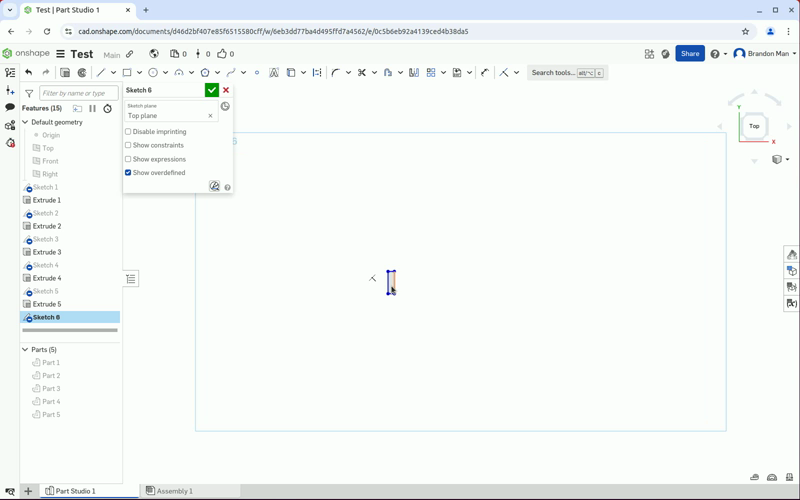
scroll(6)
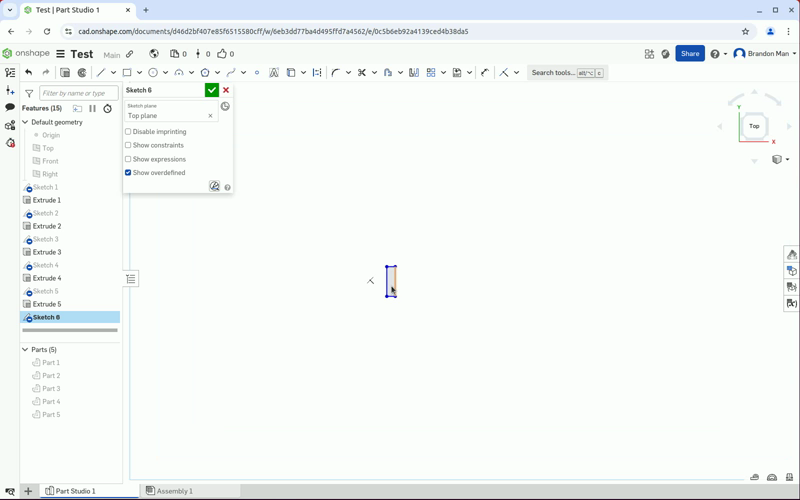
scroll(6)
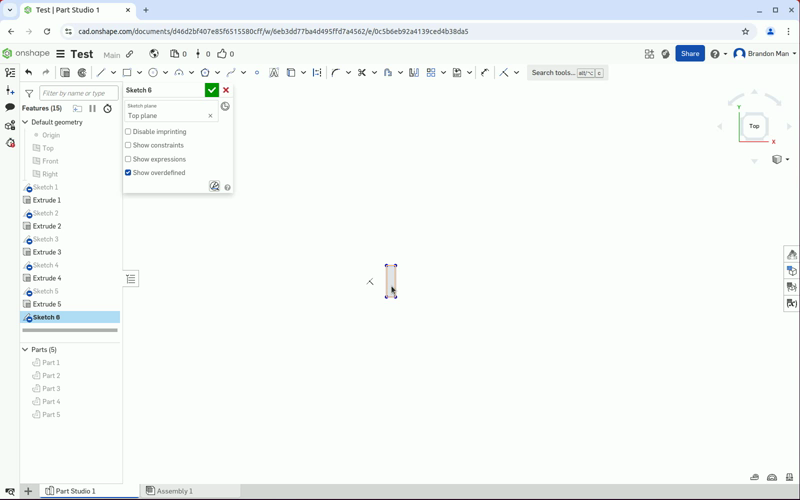
scroll(6)
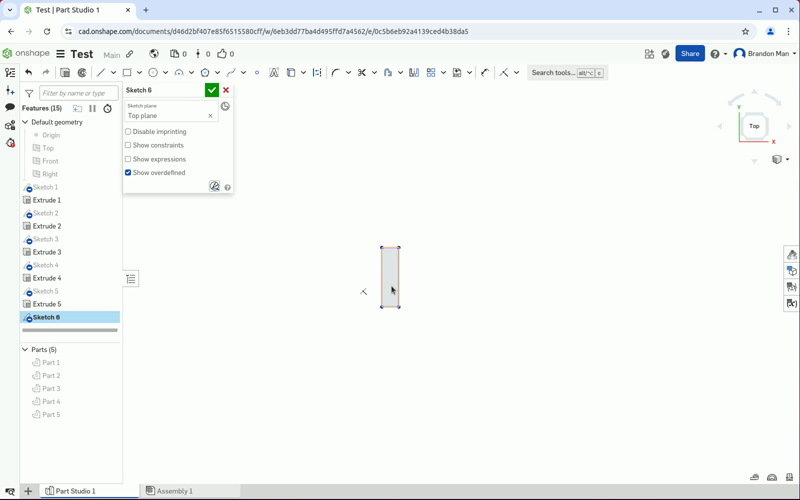
scroll(6)
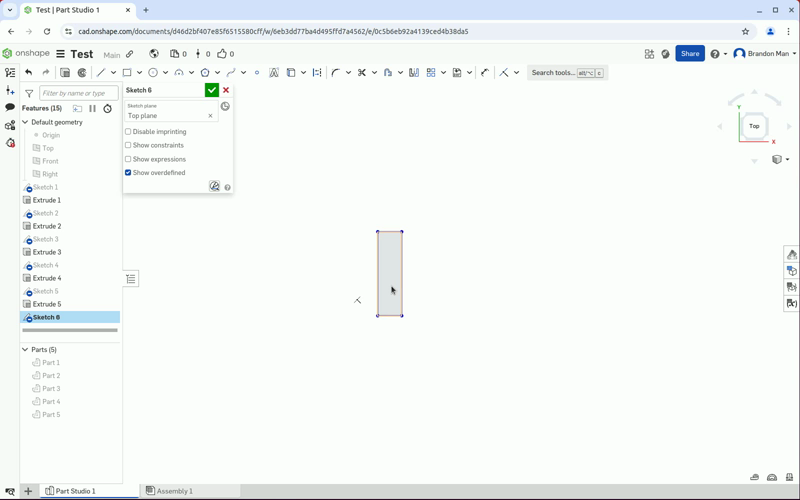
scroll(6)
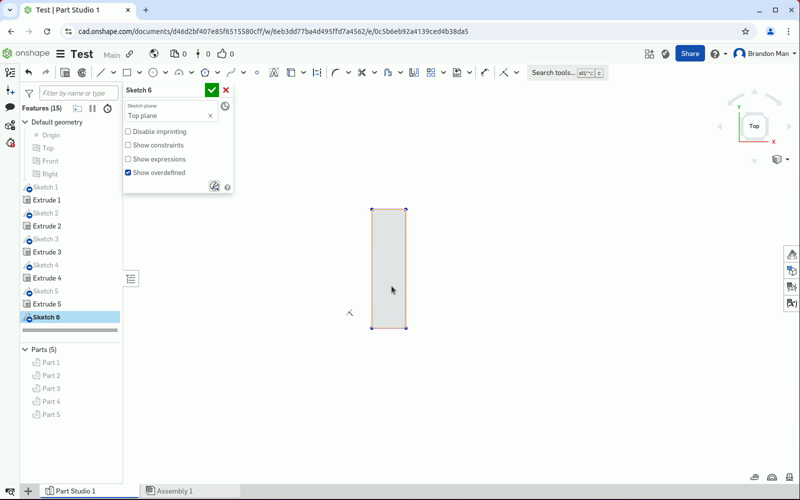
scroll(6)
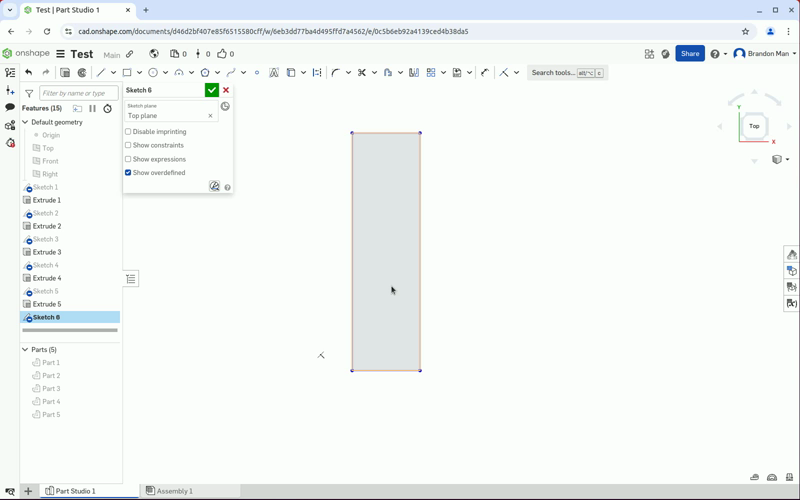
click(391, 285)
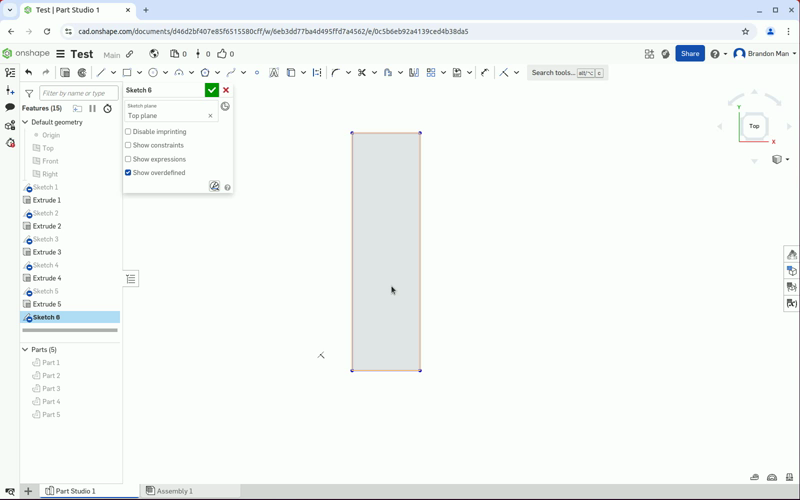
scroll(-6)
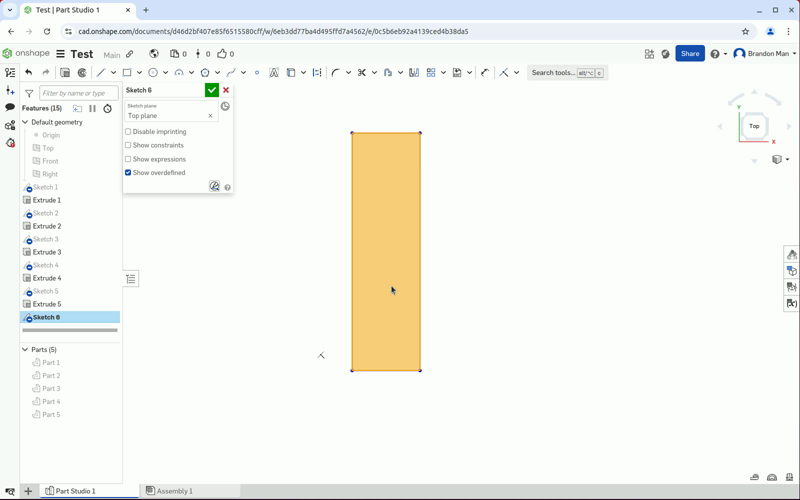
scroll(-6)
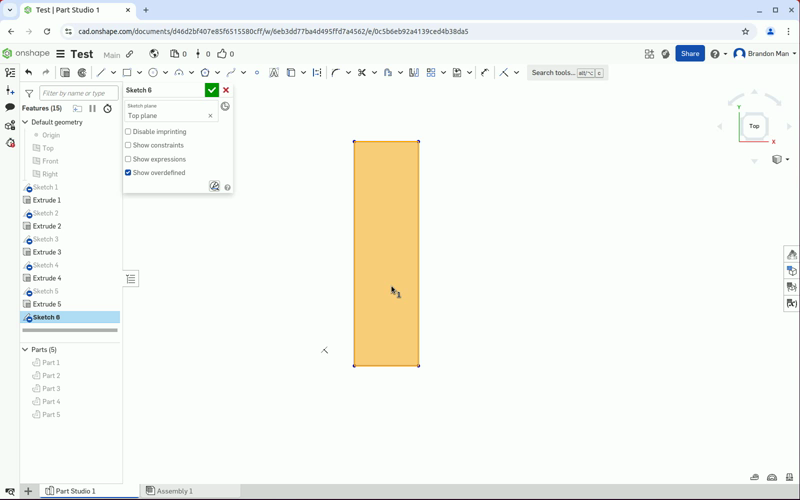
scroll(-6)
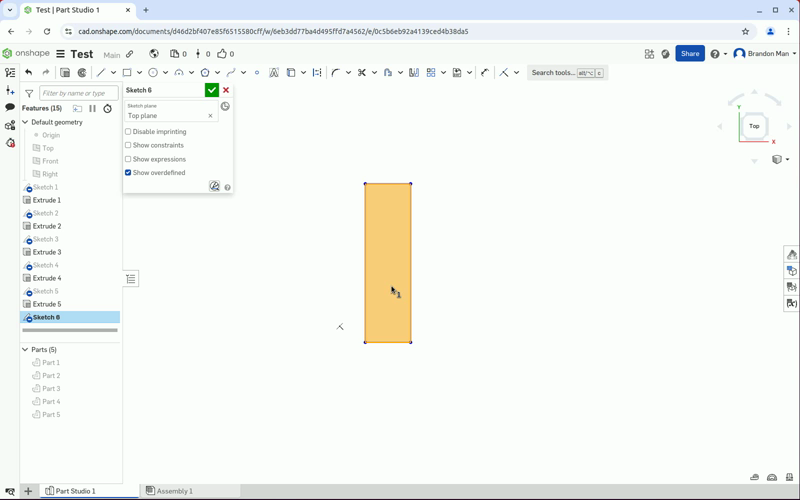
scroll(-6)
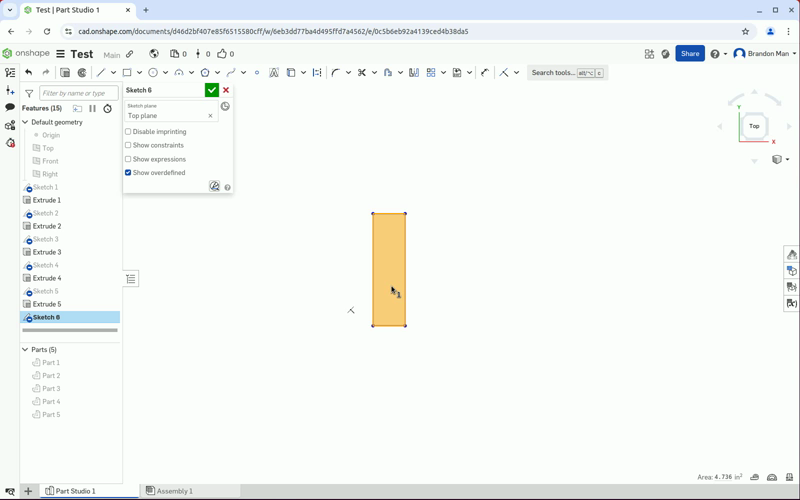
scroll(-6)
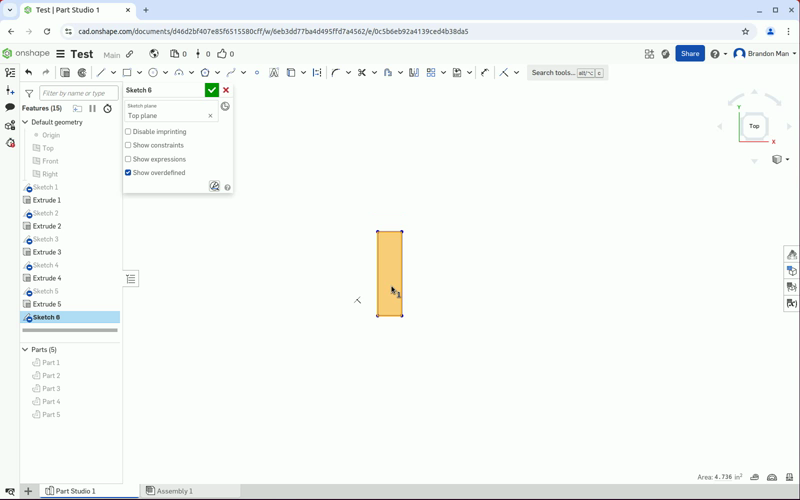
scroll(-6)
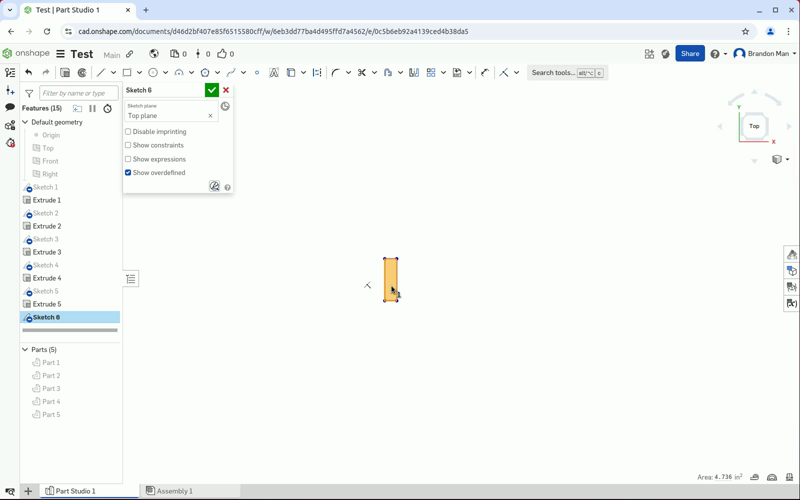
scroll(-6)
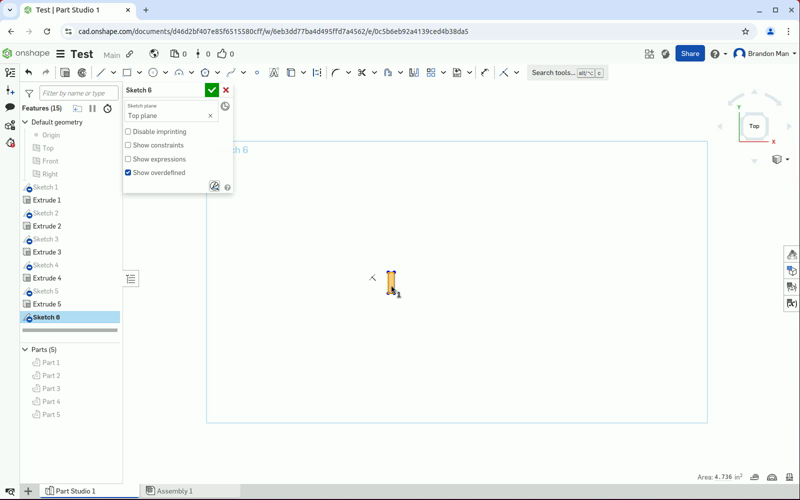
mouse_move(73, 352)
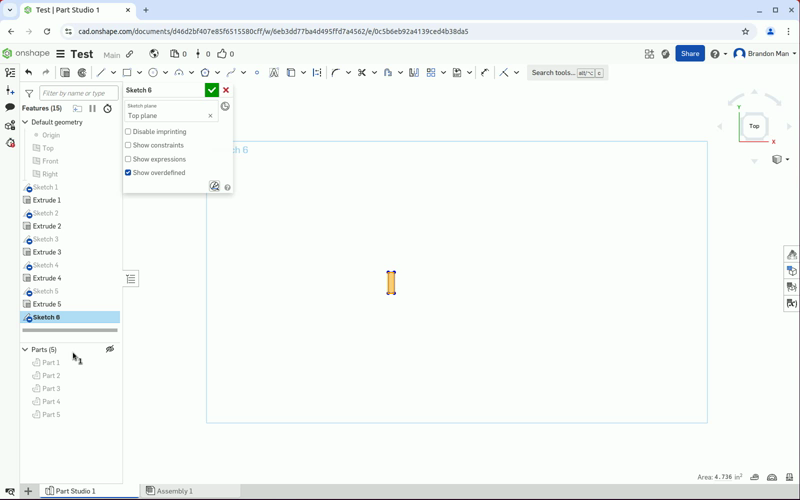
key(shift+y)
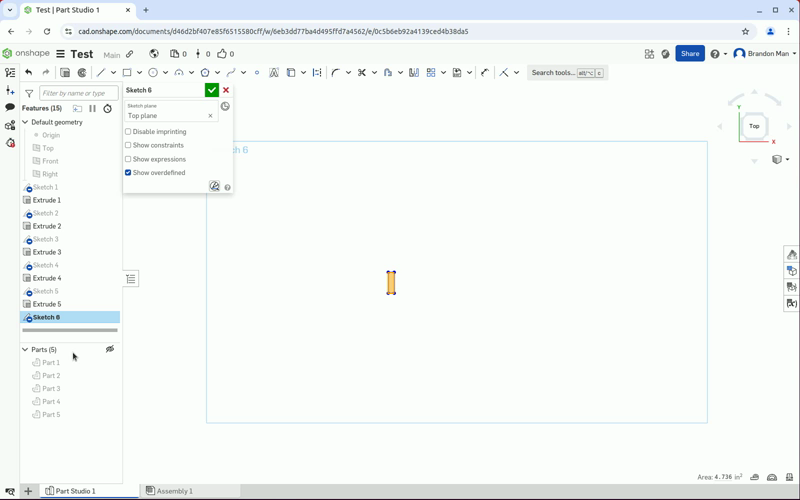
key(shift+e)
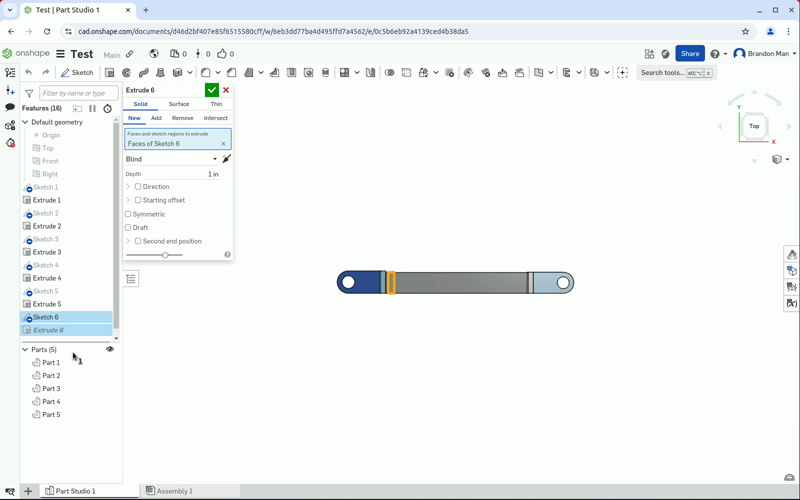
mouse_move(143, 106)
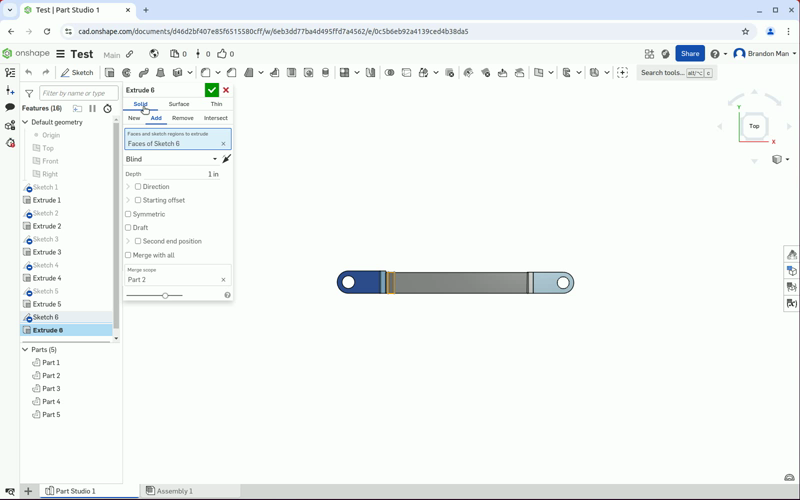
click(143, 106)
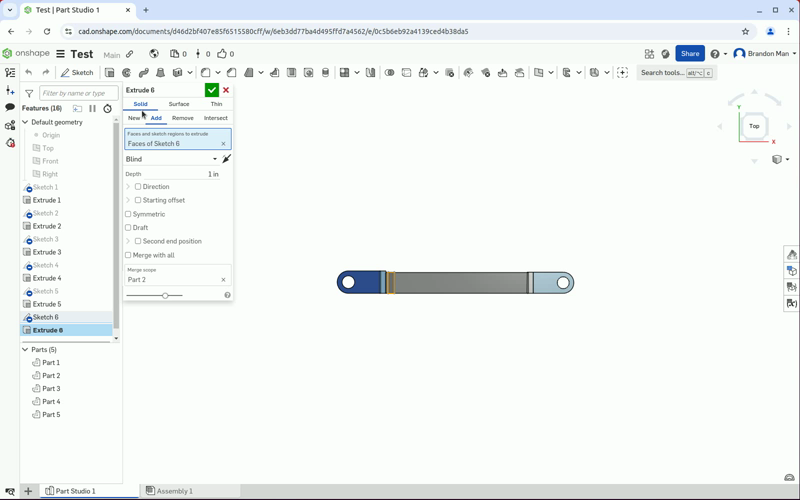
mouse_move(137, 120)
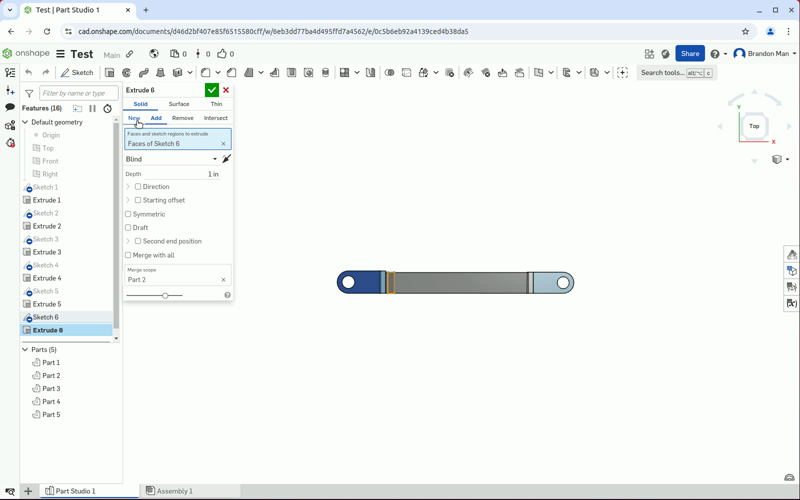
click(137, 120)
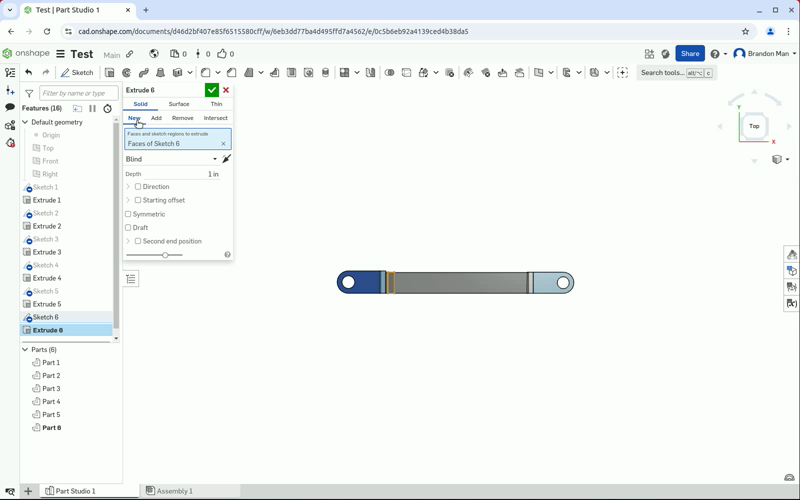
key(tab, 4)
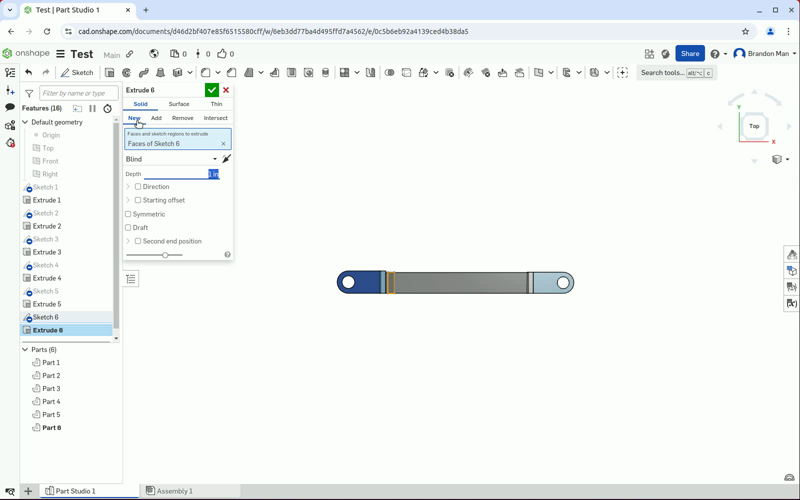
text(4.814)
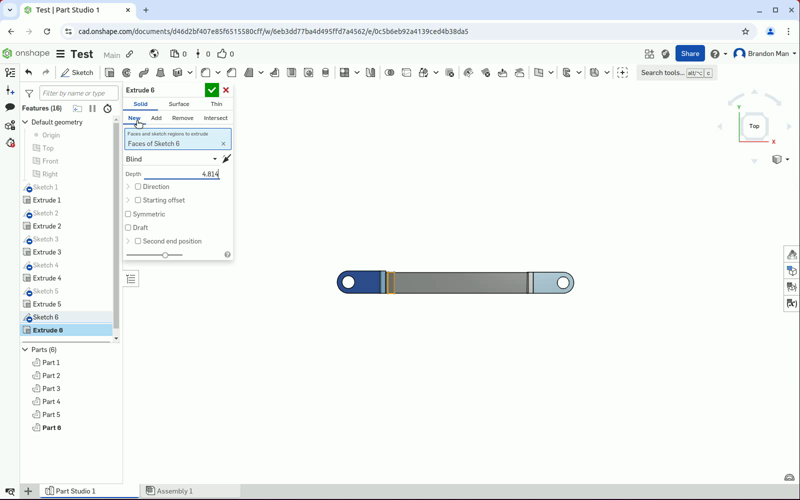
key(enter)
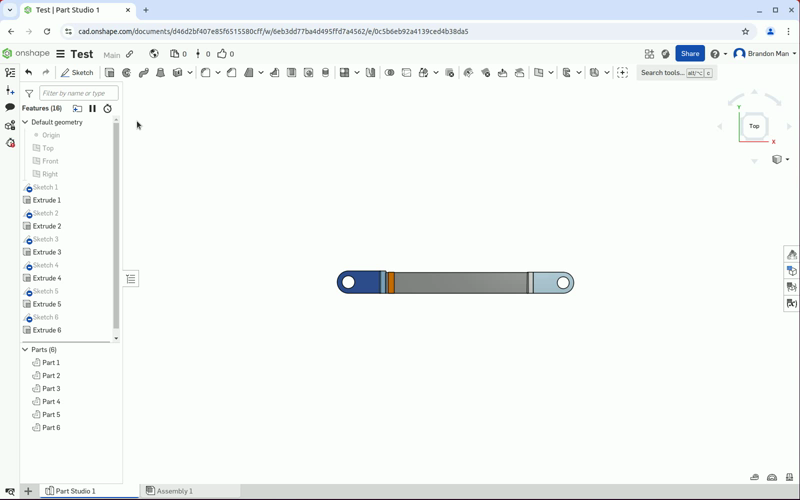
key(shift+h)
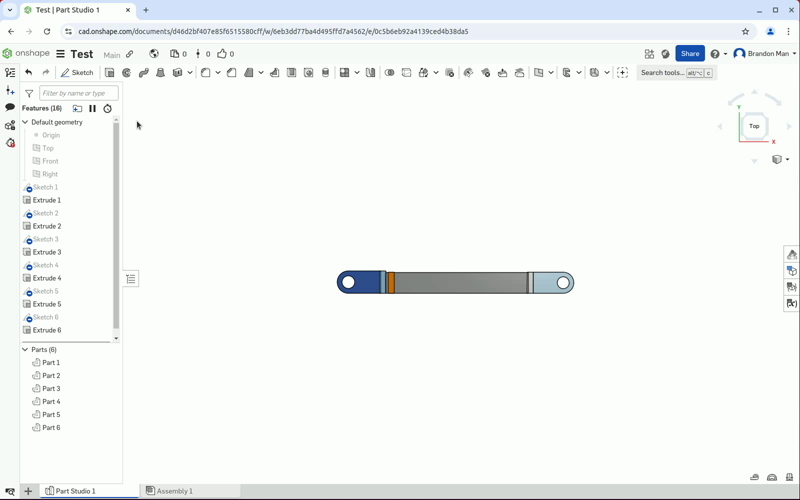
key(shift+h)
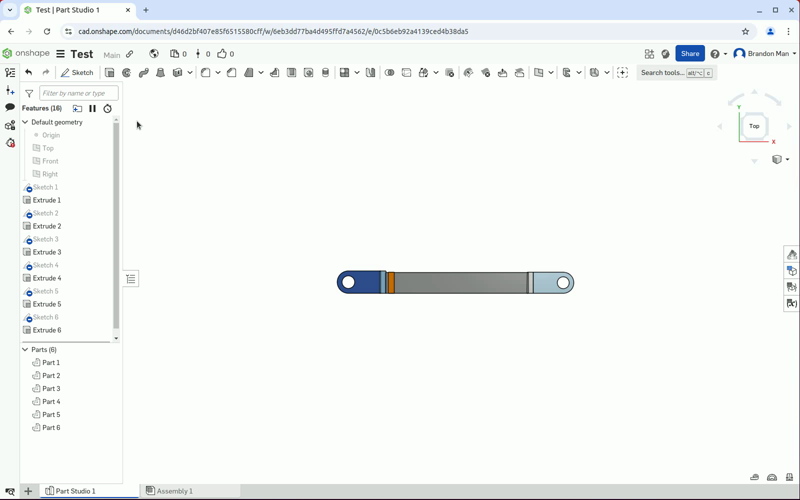
mouse_move(69, 189)
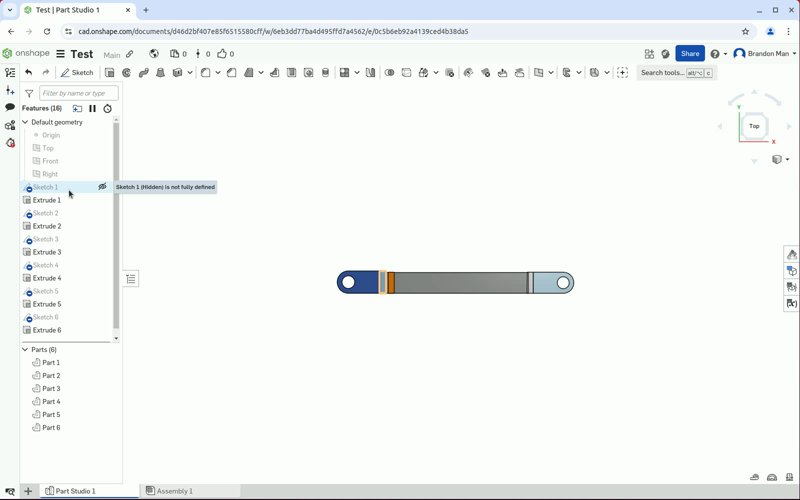
click(69, 189)
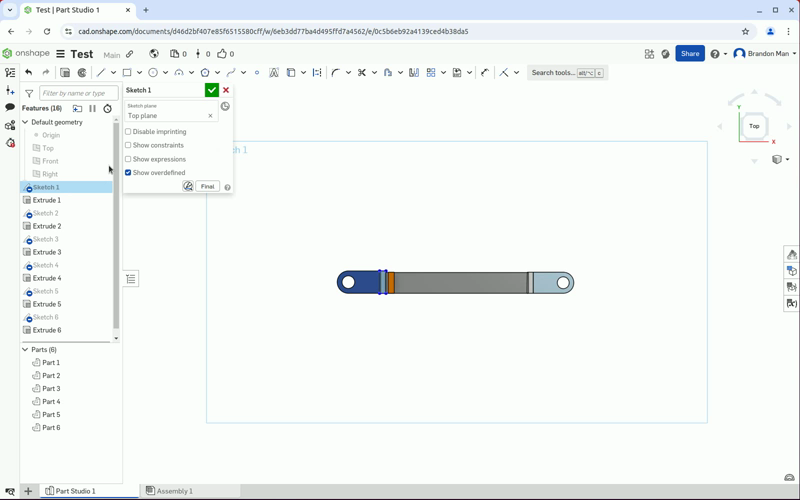
mouse_move(229, 92)
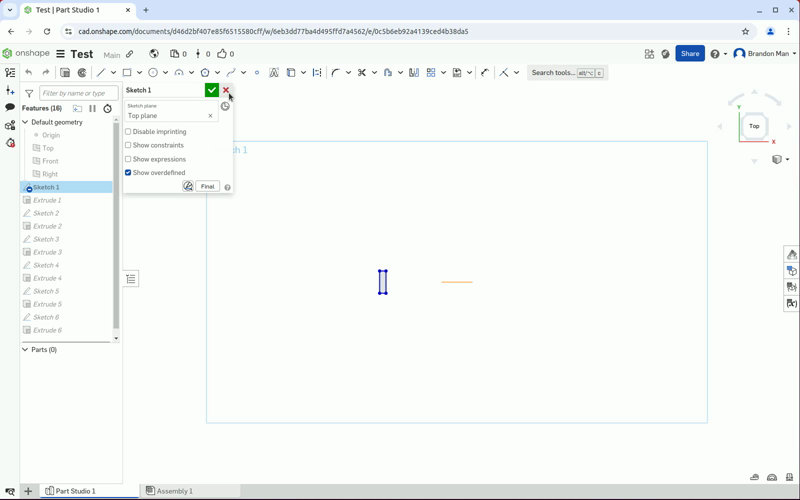
click(229, 92)
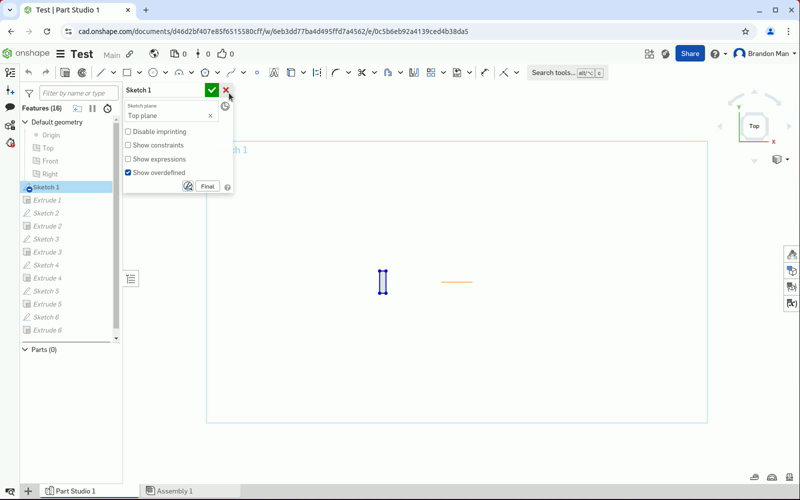
key(shift+s)
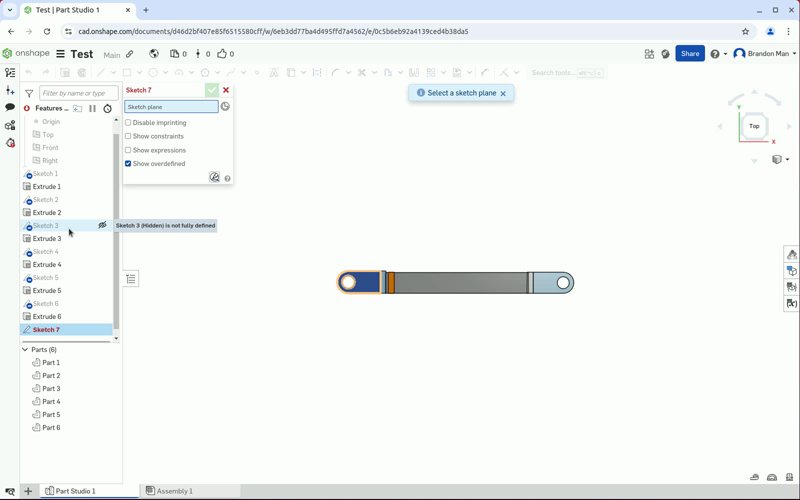
scroll(3)
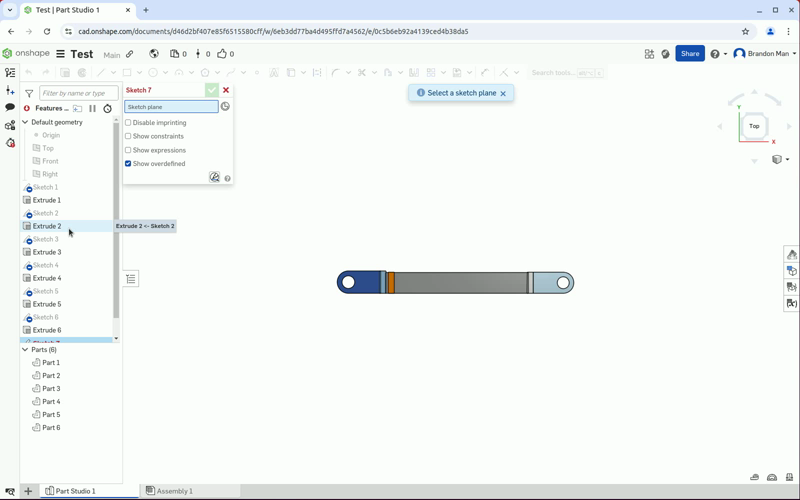
mouse_move(69, 150)
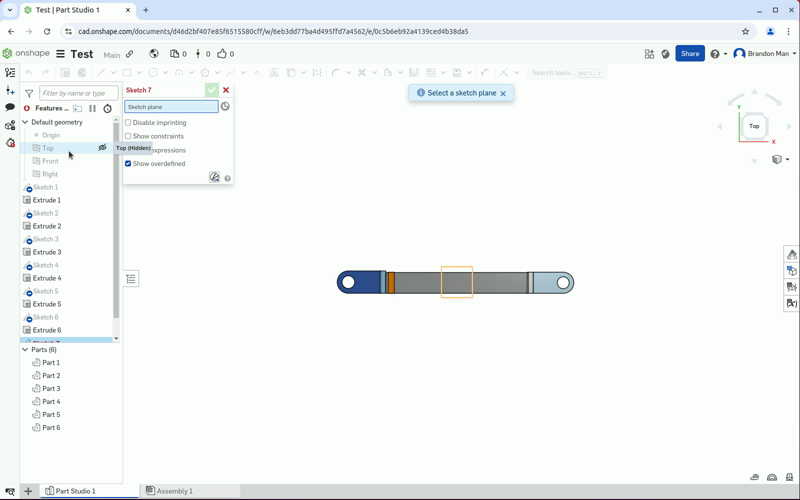
click(69, 150)
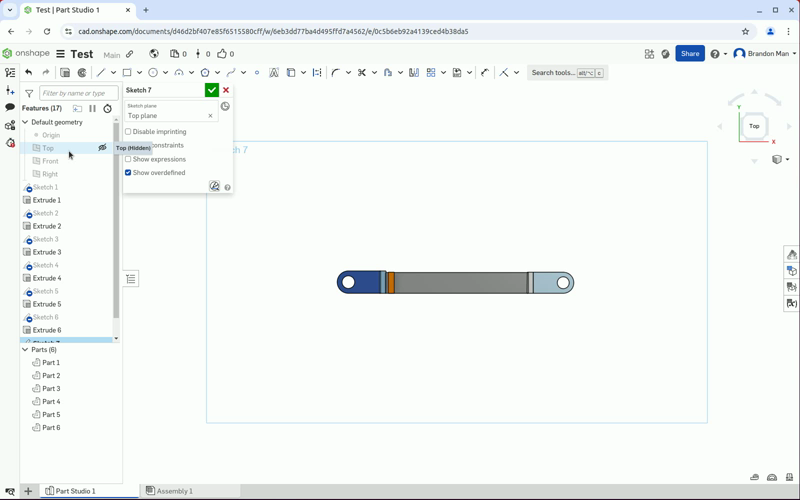
mouse_move(73, 352)
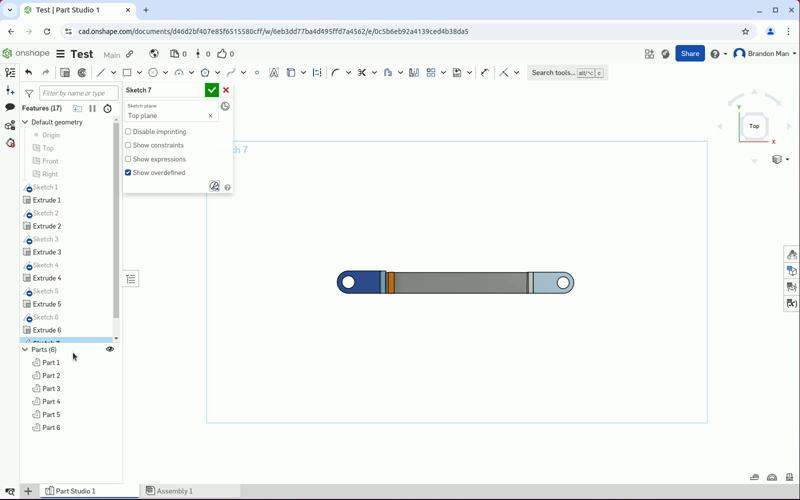
key(y)
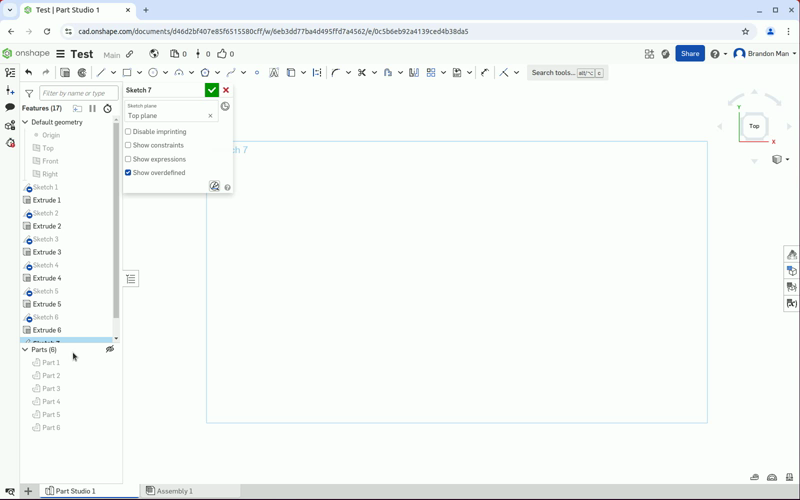
key(l)
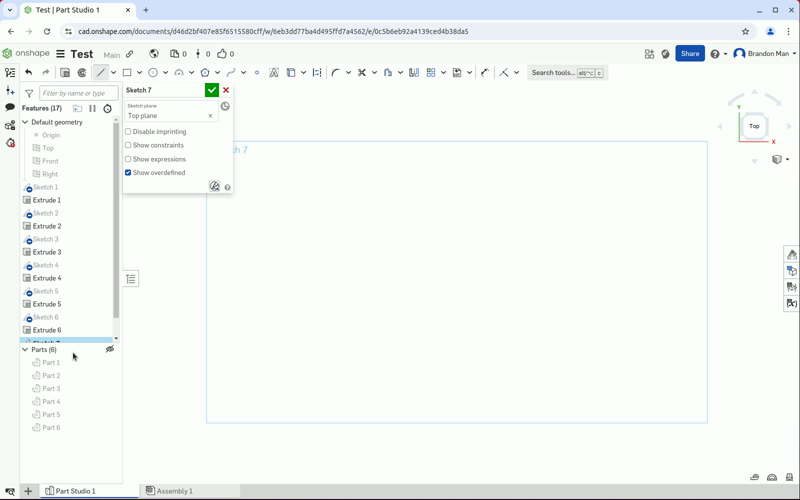
key_down(shift)
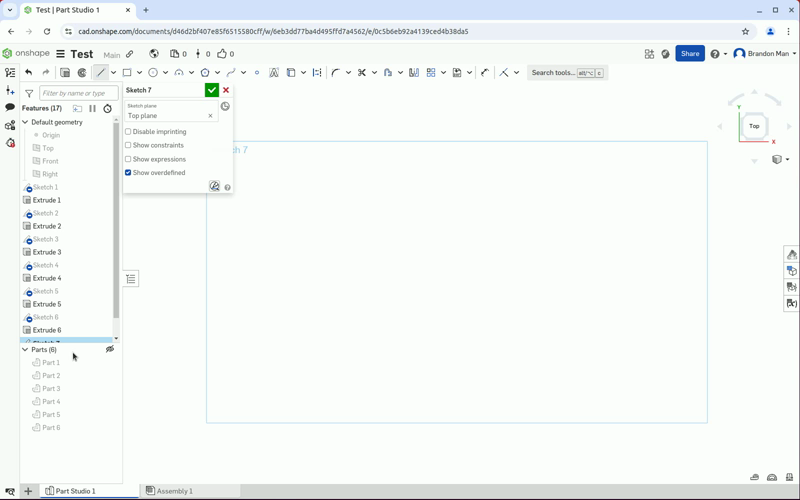
mouse_move(393, 293)
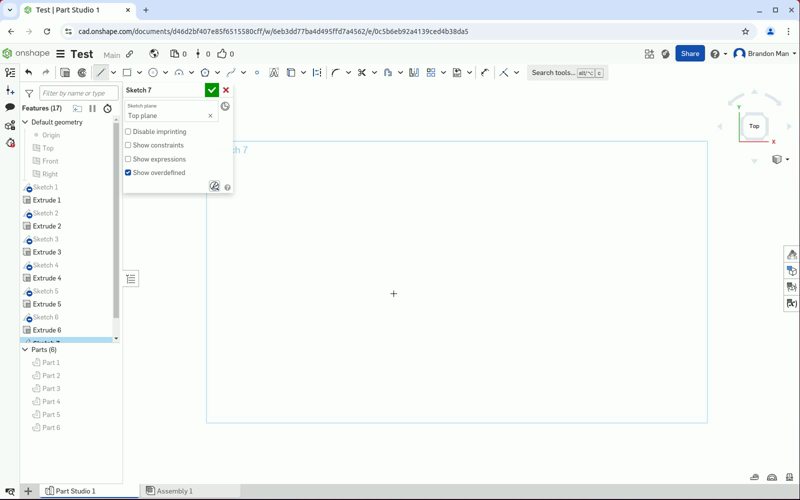
click(393, 293)
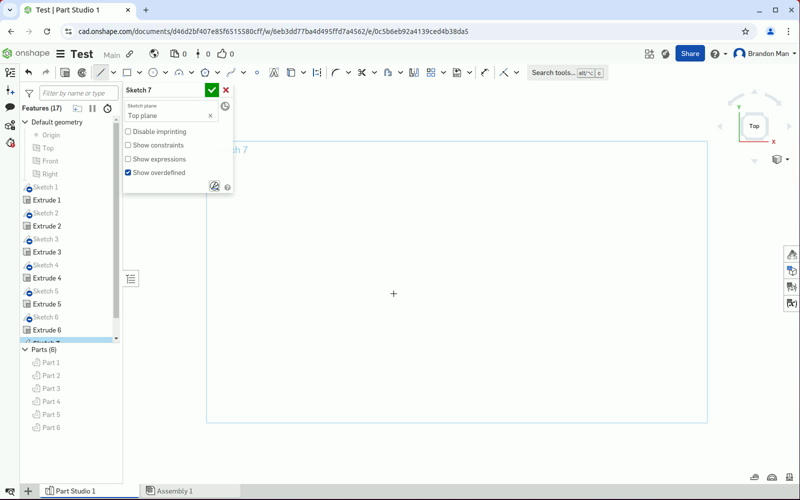
key_up(shift)
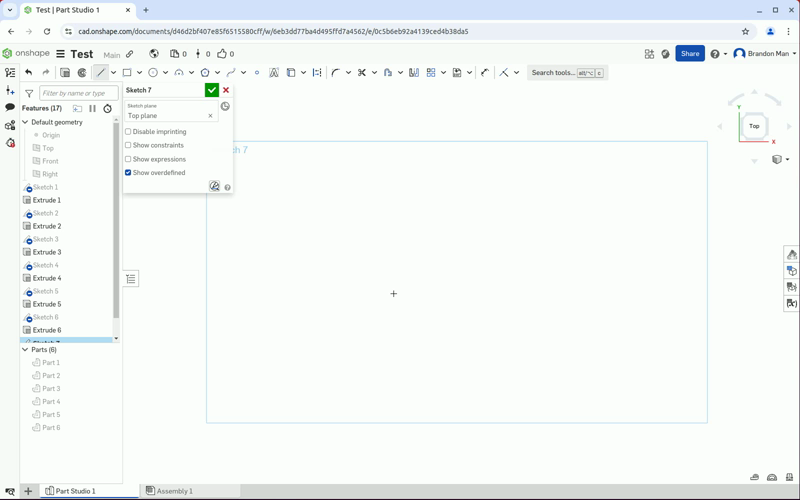
key_down(shift)
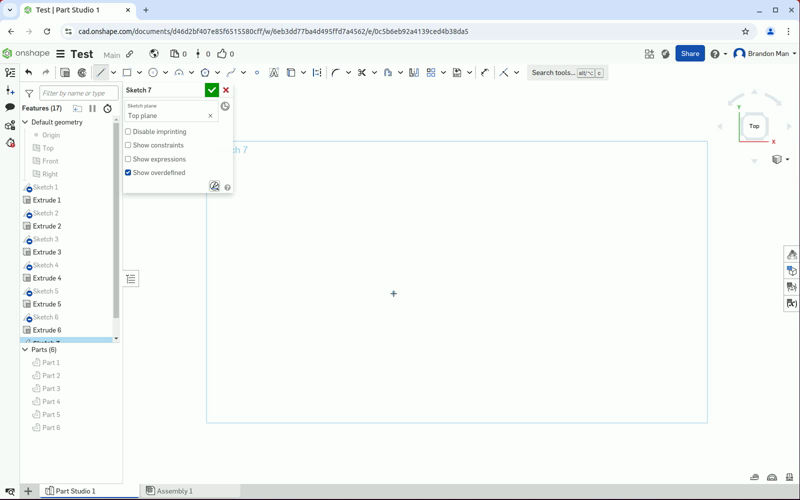
mouse_move(528, 293)
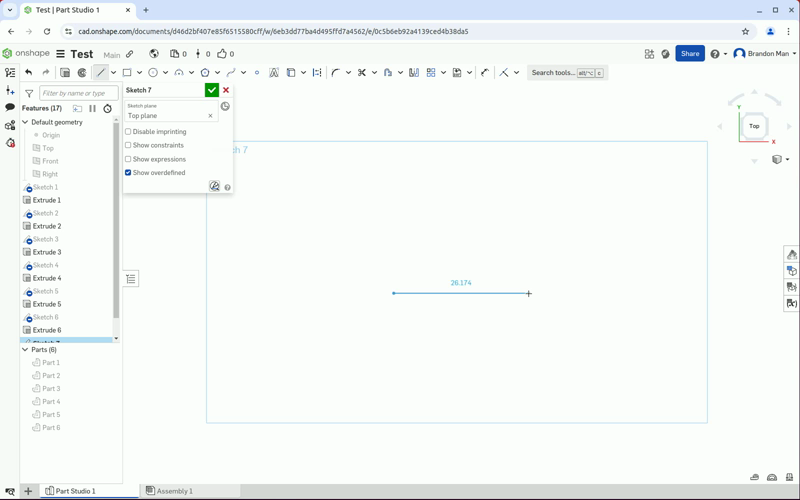
click(528, 293)
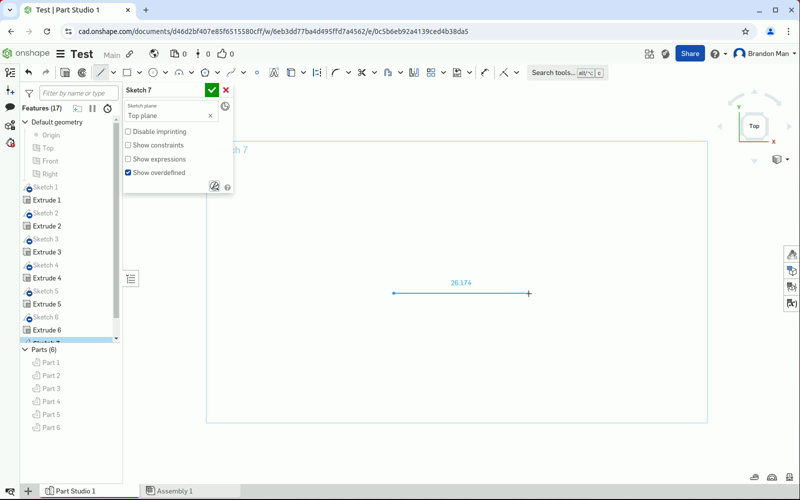
key_up(shift)
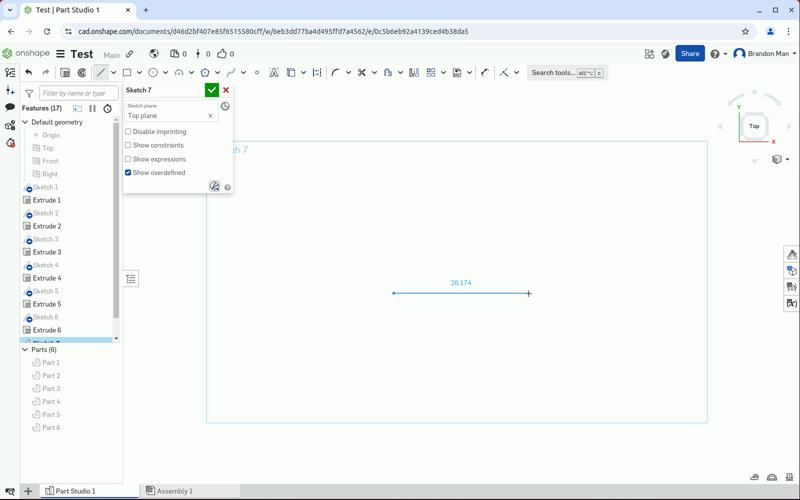
key_down(shift)
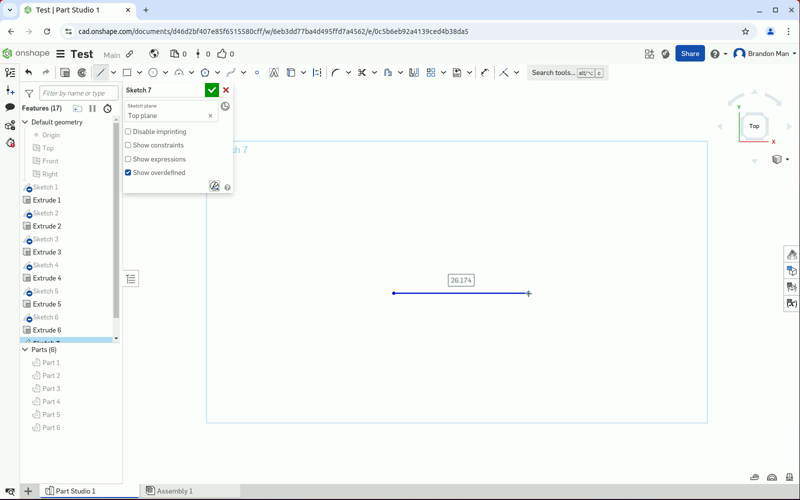
mouse_move(558, 293)
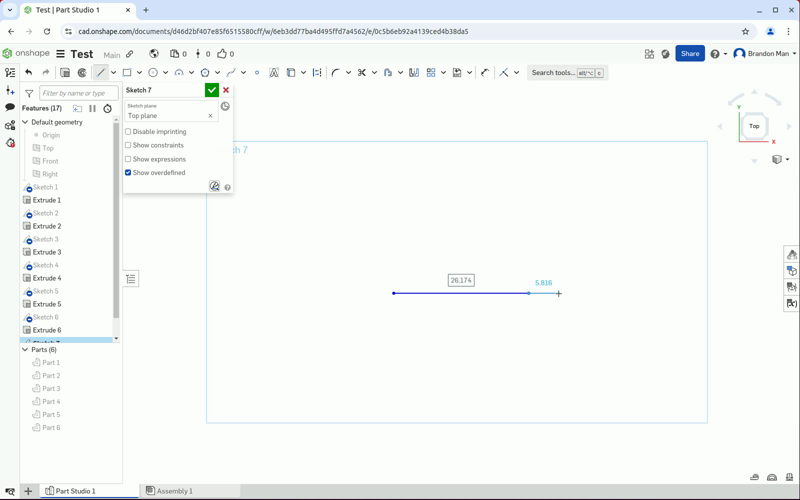
mouse_move(528, 273)
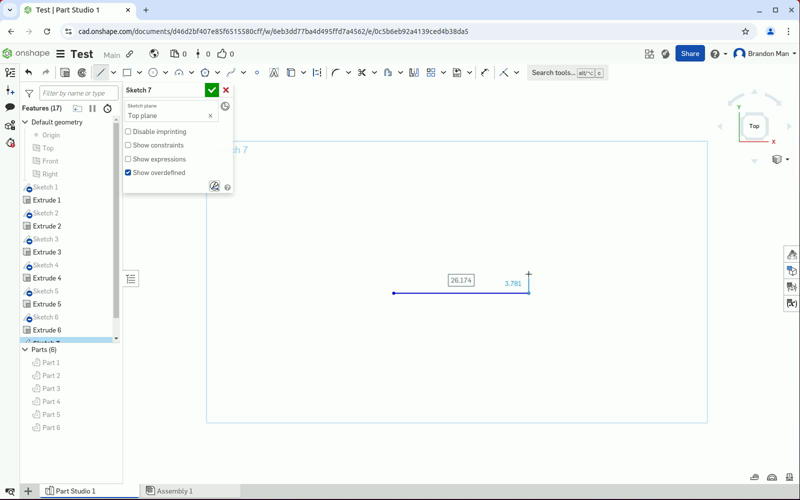
click(528, 273)
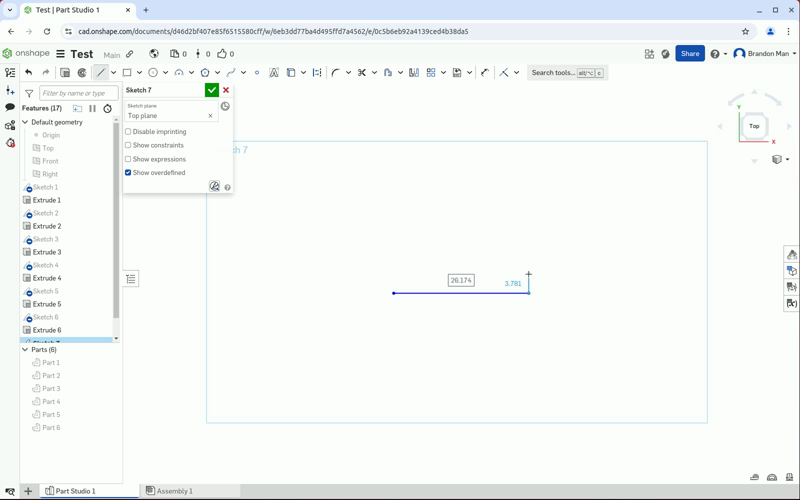
key_up(shift)
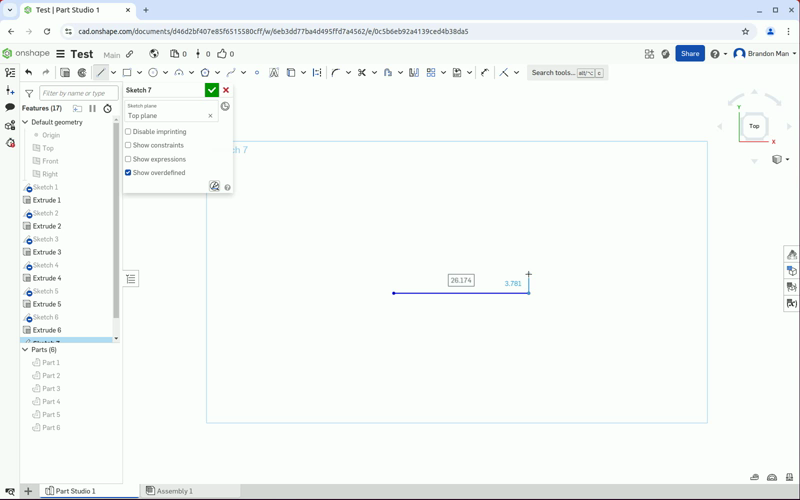
key_down(shift)
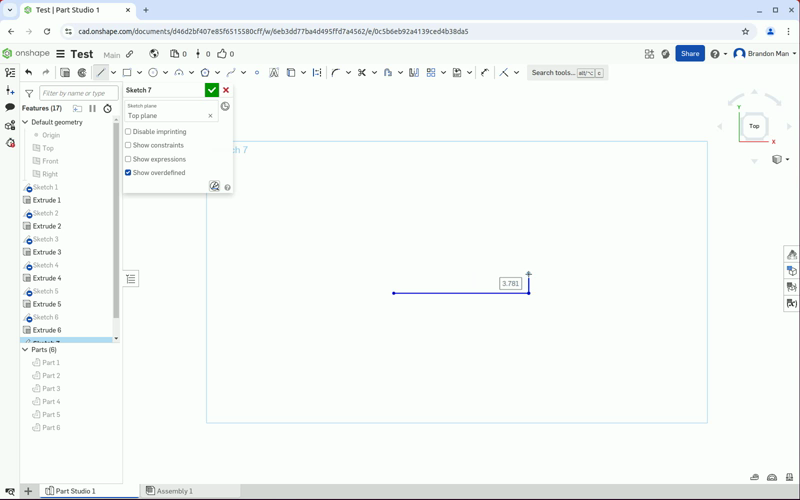
mouse_move(393, 273)
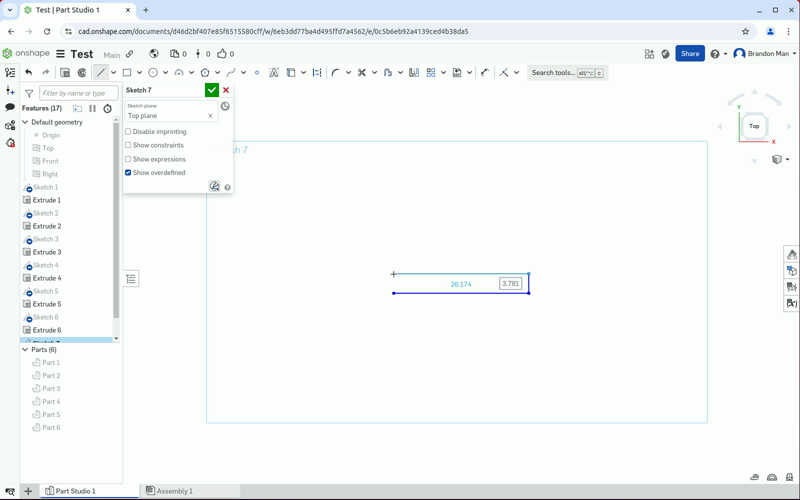
click(393, 273)
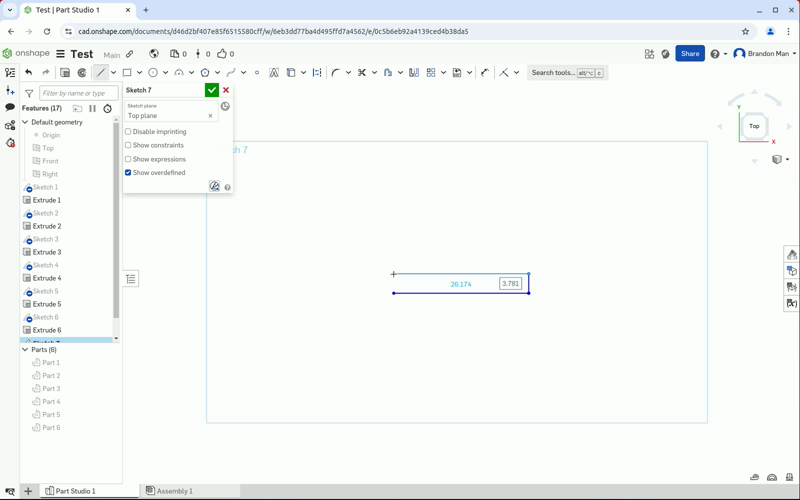
key_up(shift)
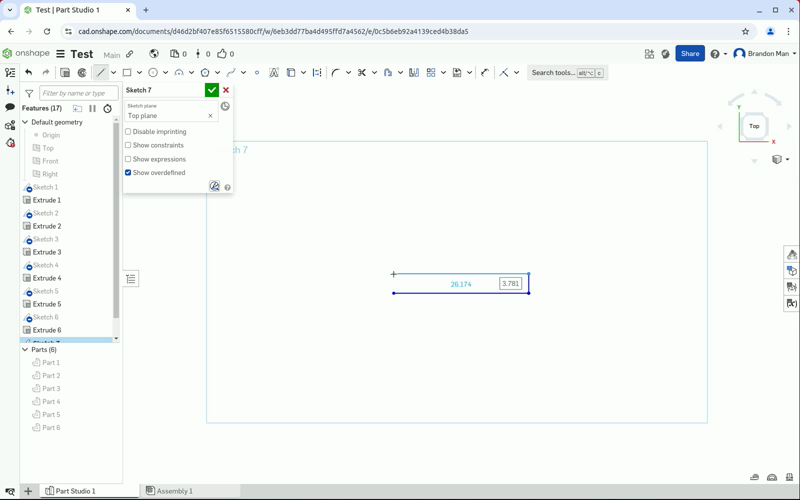
mouse_move(423, 273)
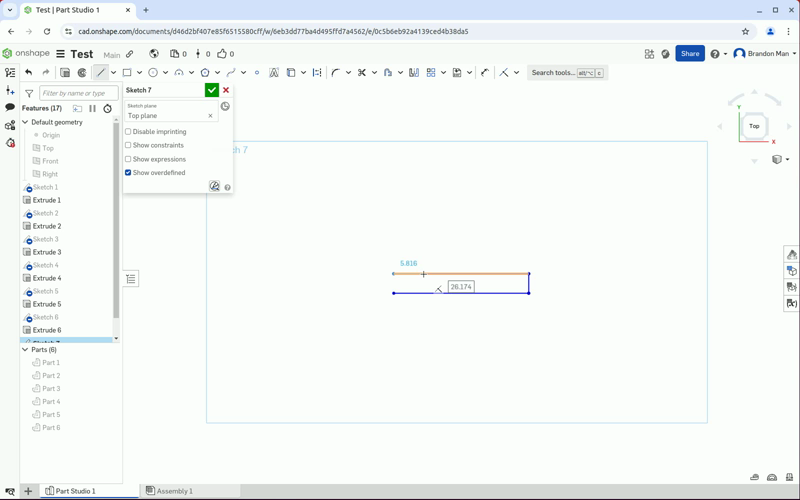
key_down(shift)
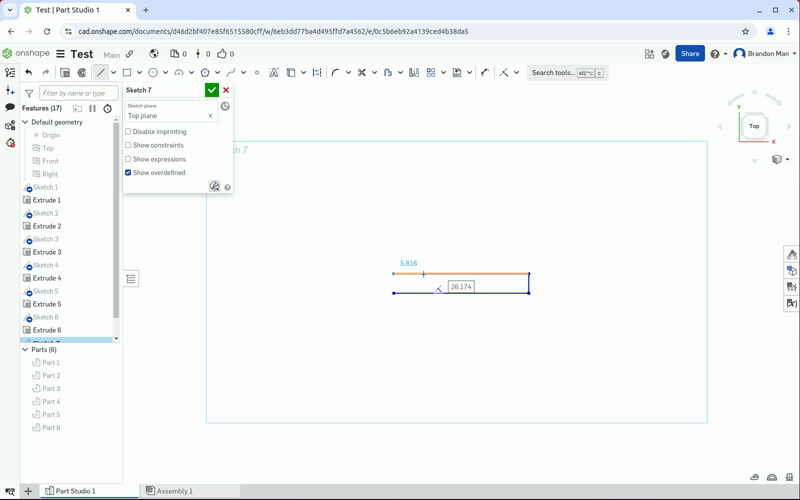
mouse_move(393, 293)
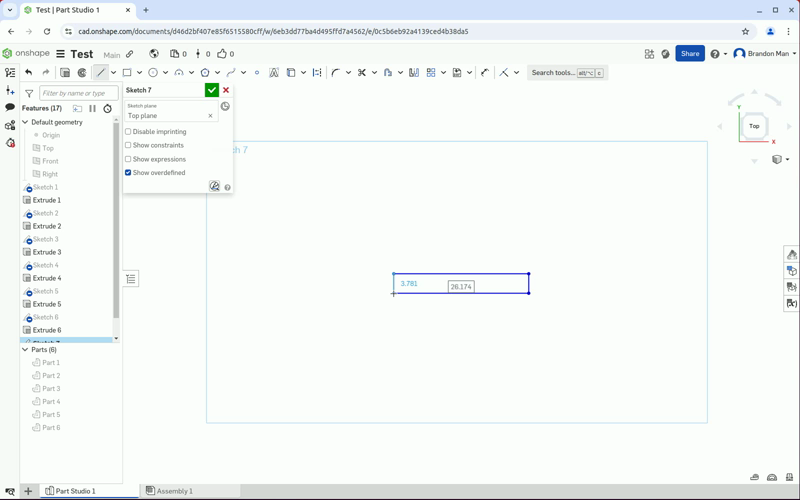
key_up(shift)
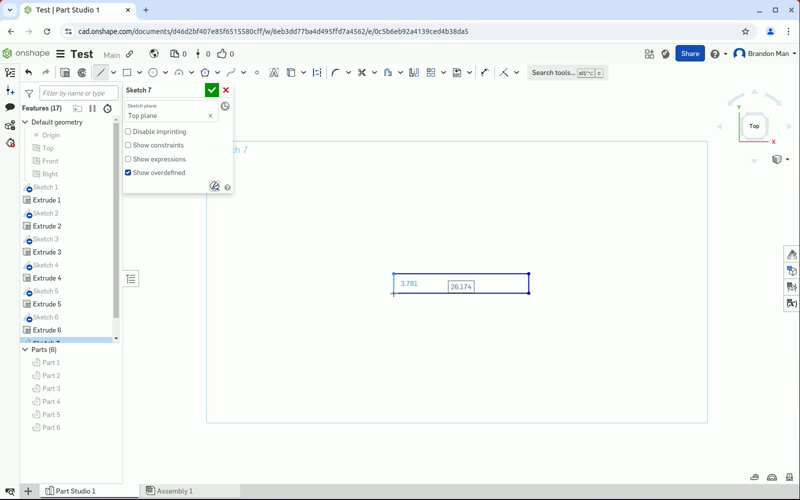
click(393, 293)
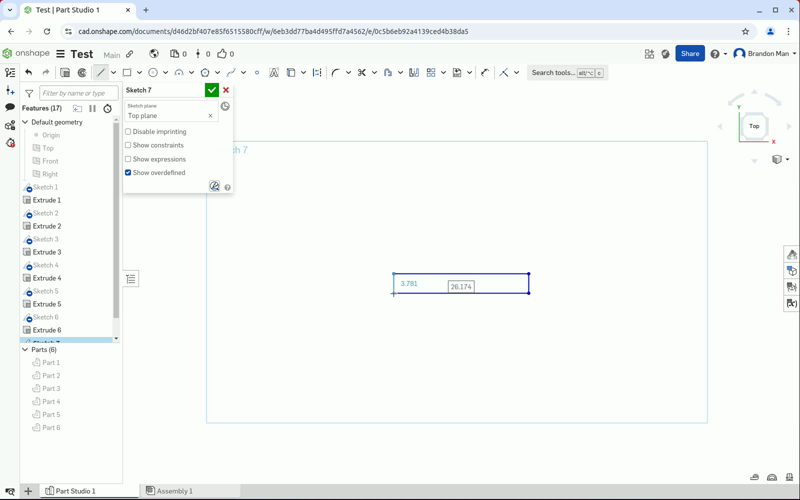
key(esc)
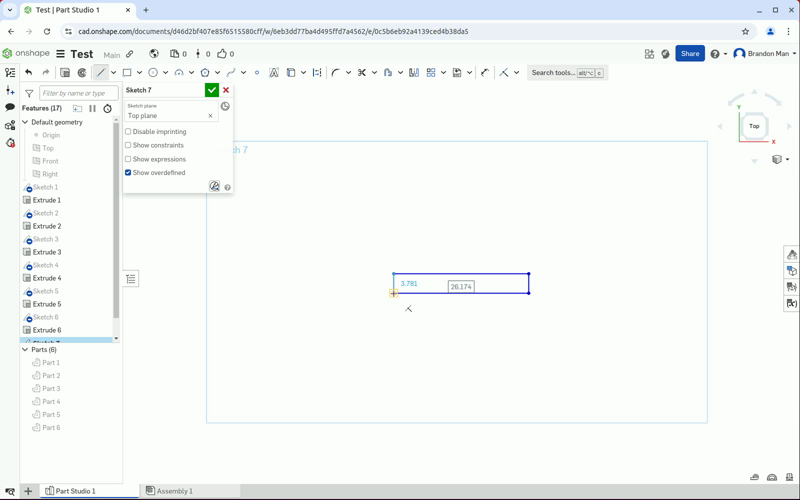
mouse_move(466, 275)
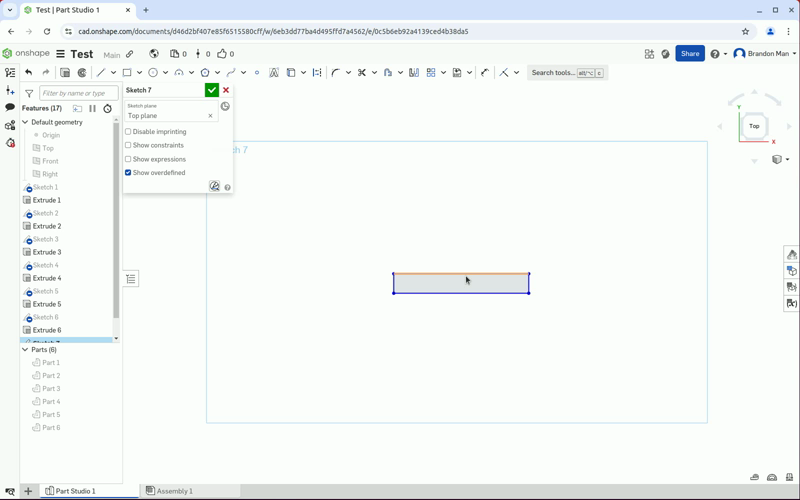
click(466, 275)
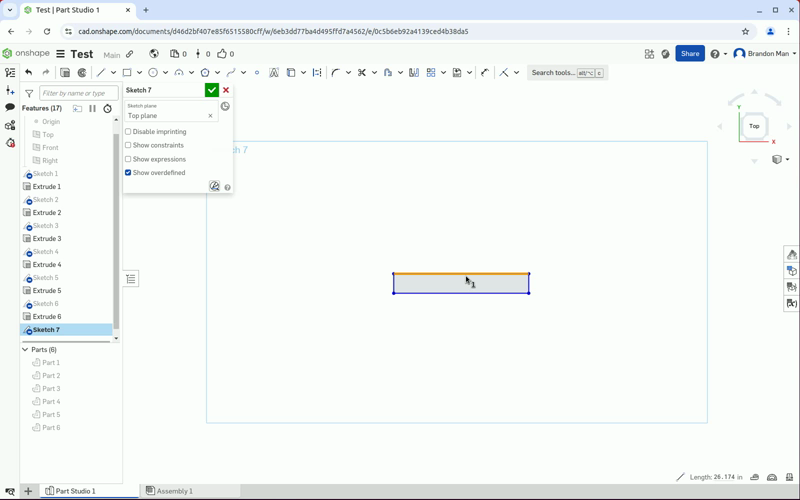
mouse_move(73, 352)
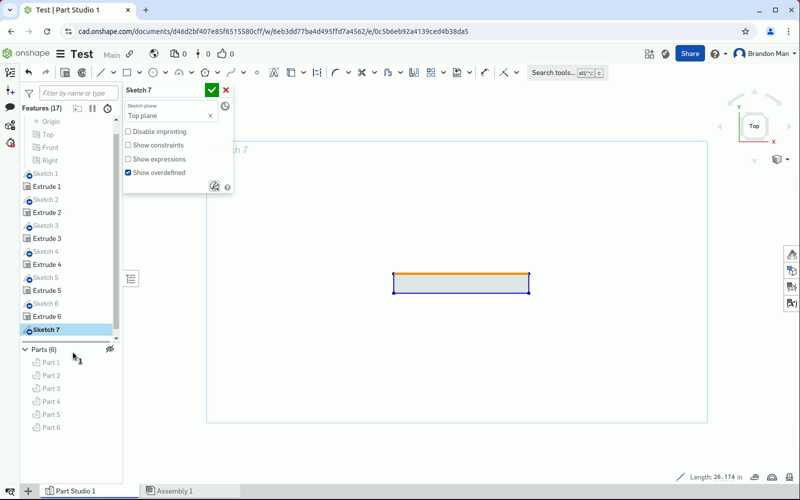
key(shift+y)
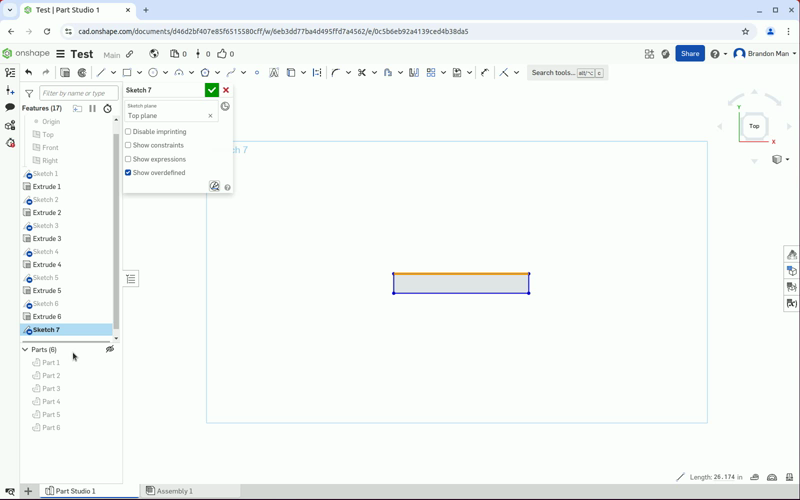
key(shift+e)
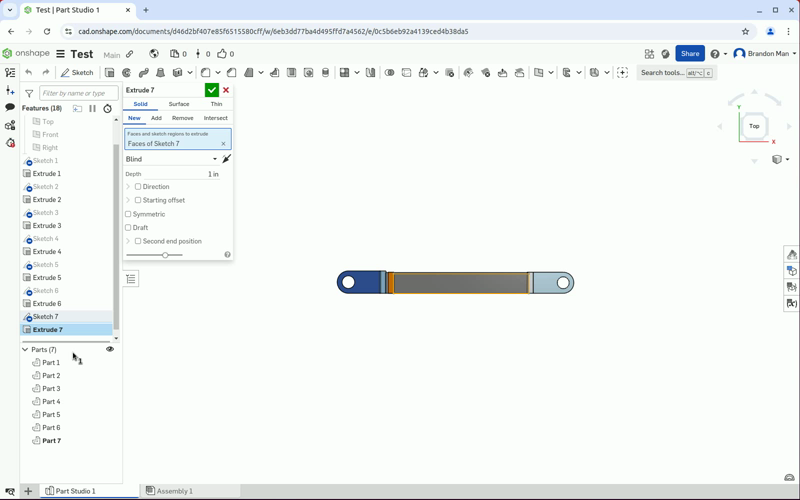
mouse_move(143, 106)
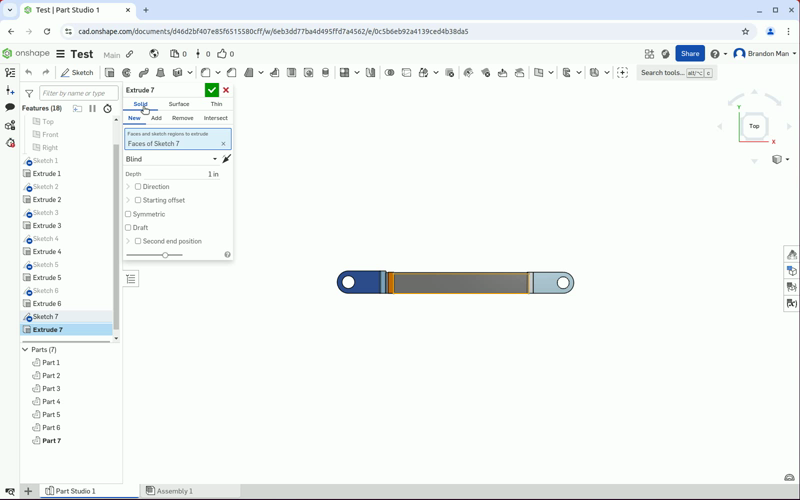
click(143, 106)
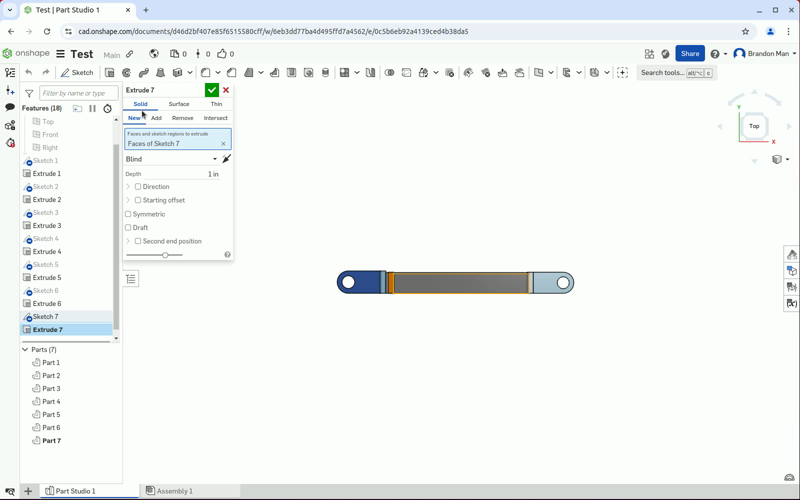
mouse_move(137, 120)
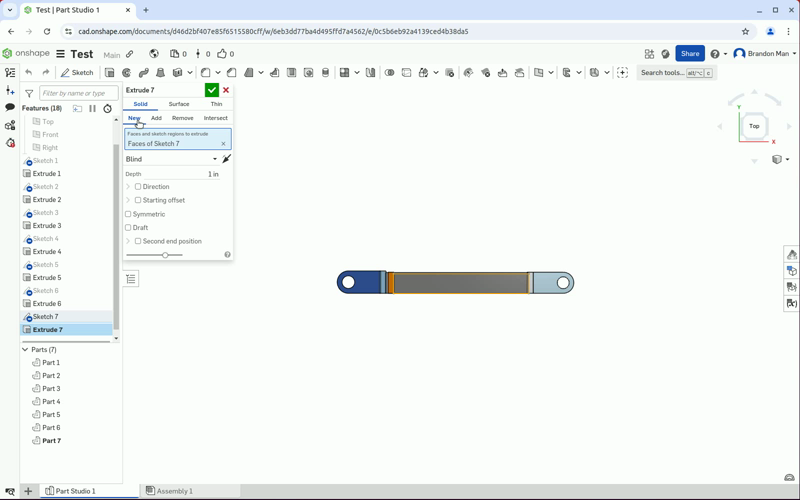
click(137, 120)
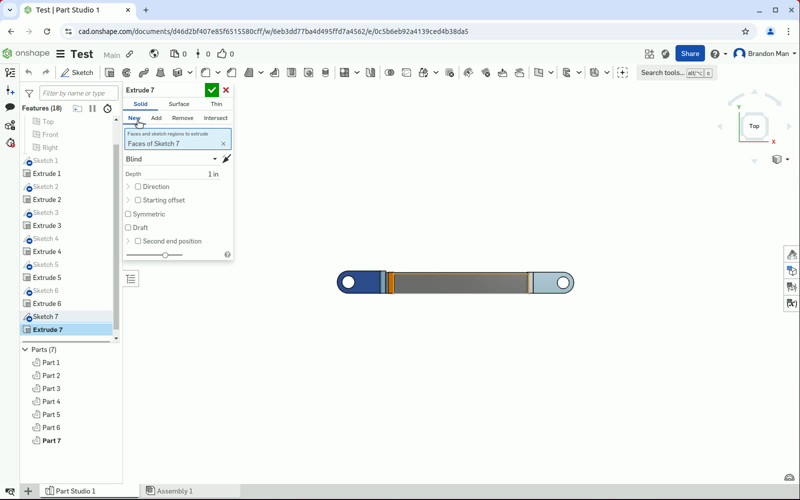
key(tab, 4)
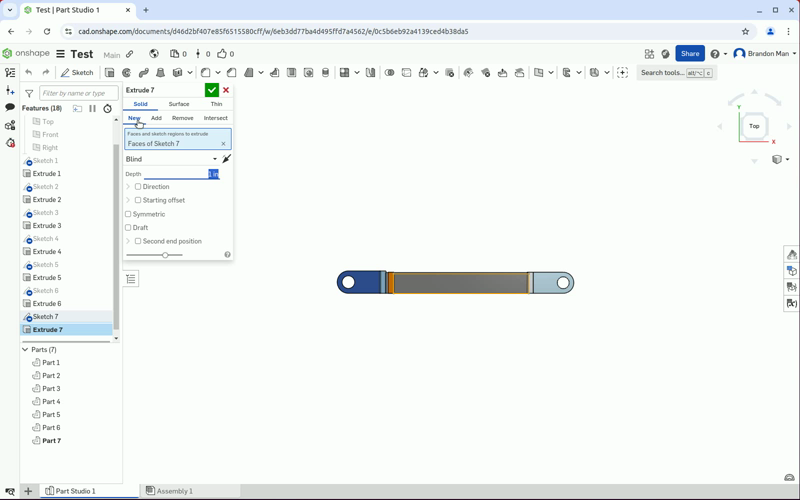
text(4.814)
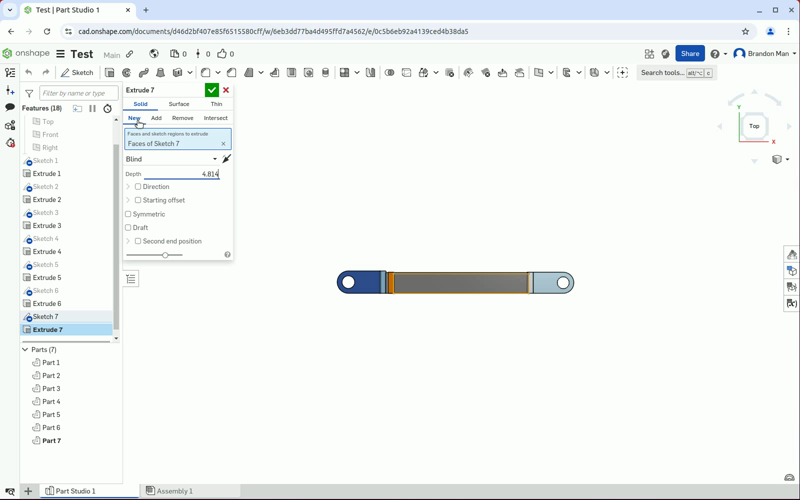
key(enter)
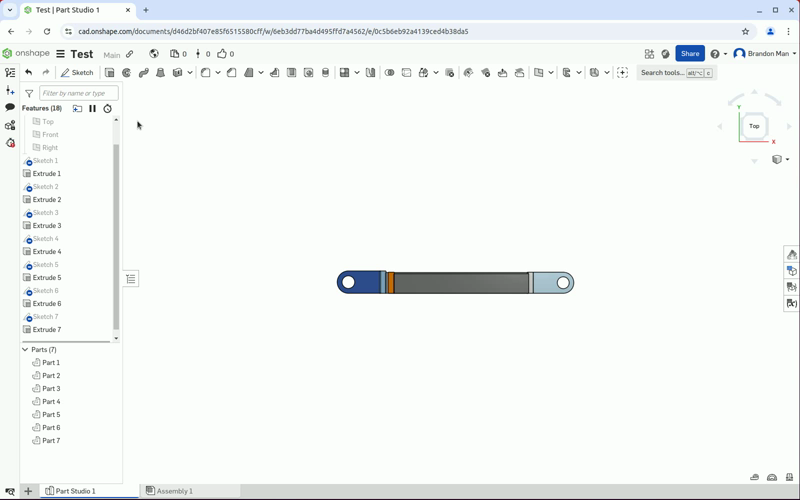
key(shift+h)
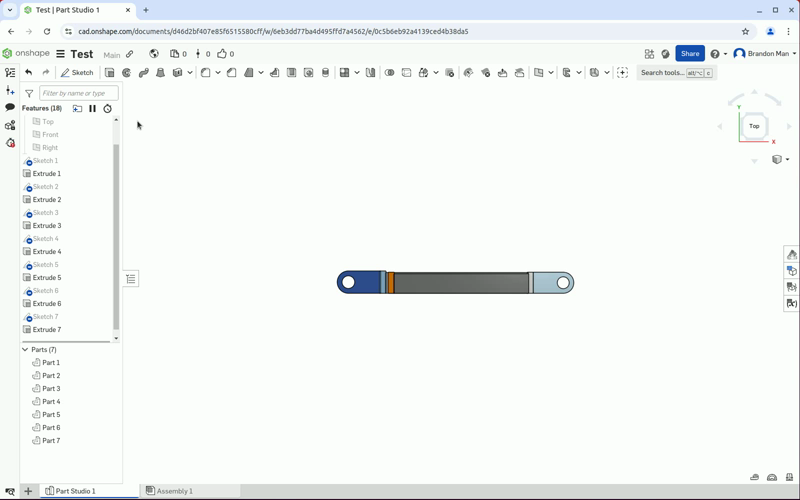
key(shift+h)
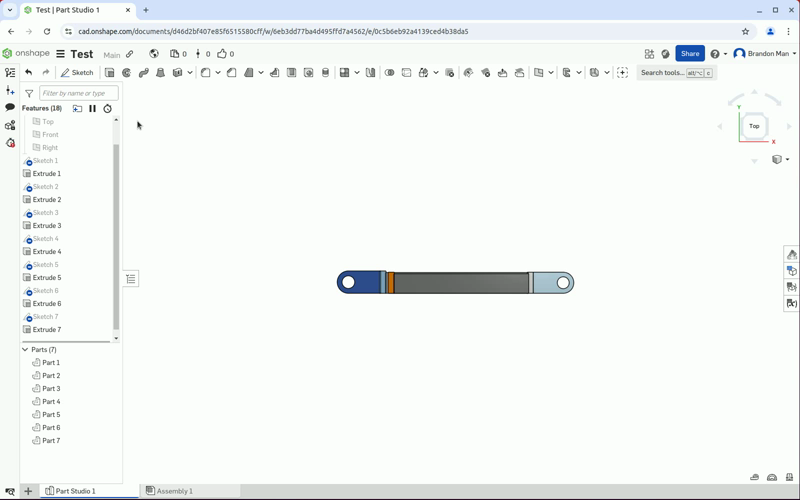
mouse_move(69, 163)
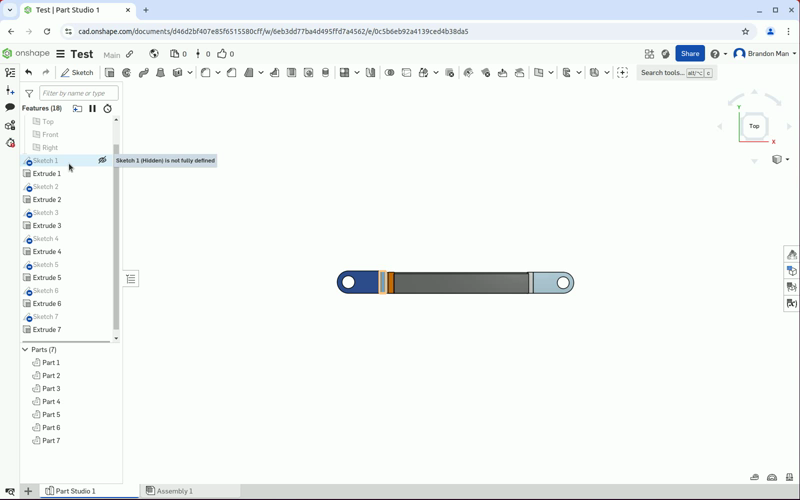
click(69, 163)
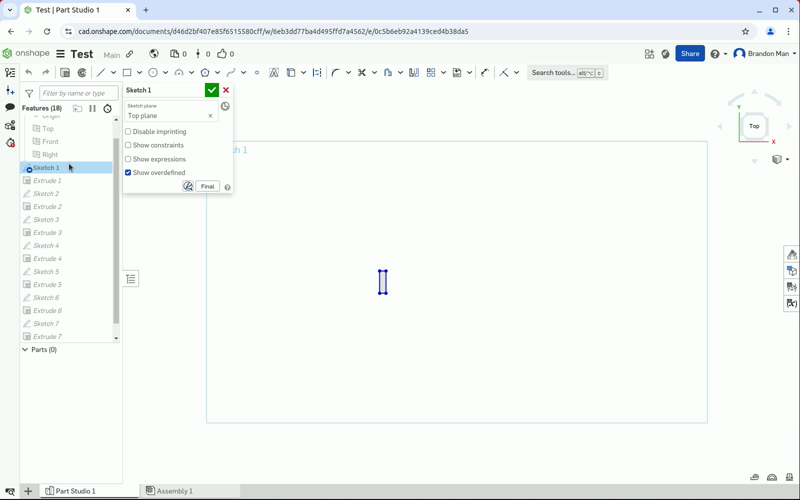
mouse_move(229, 92)
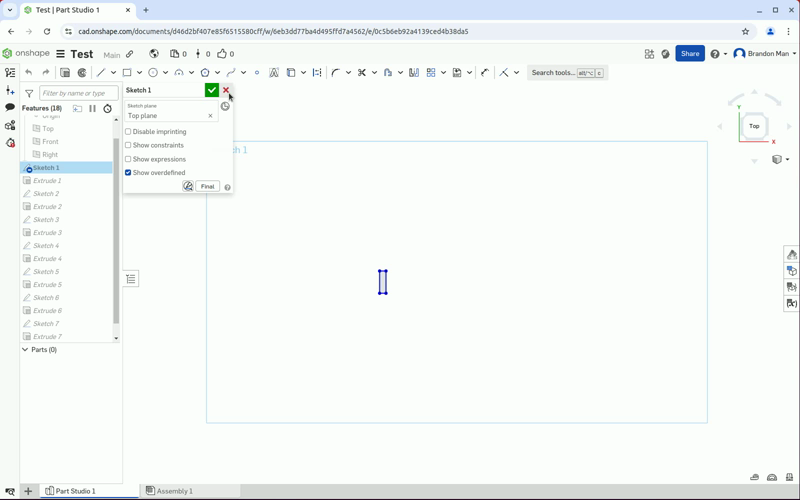
click(229, 92)
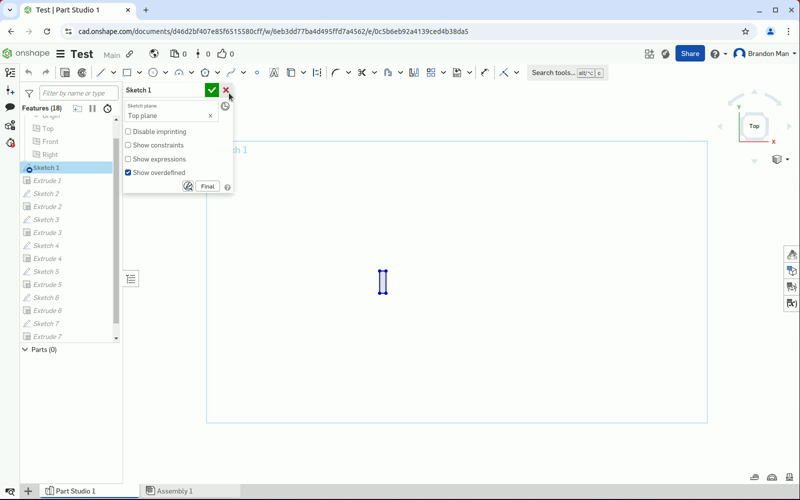
key(shift+s)
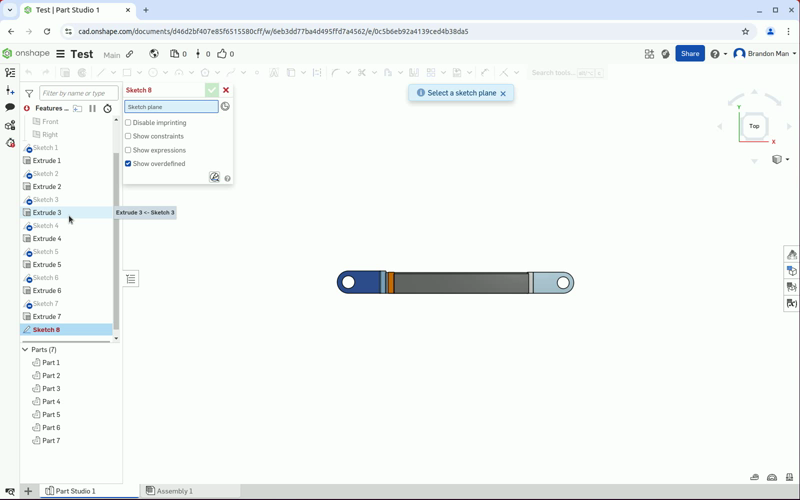
scroll(3)
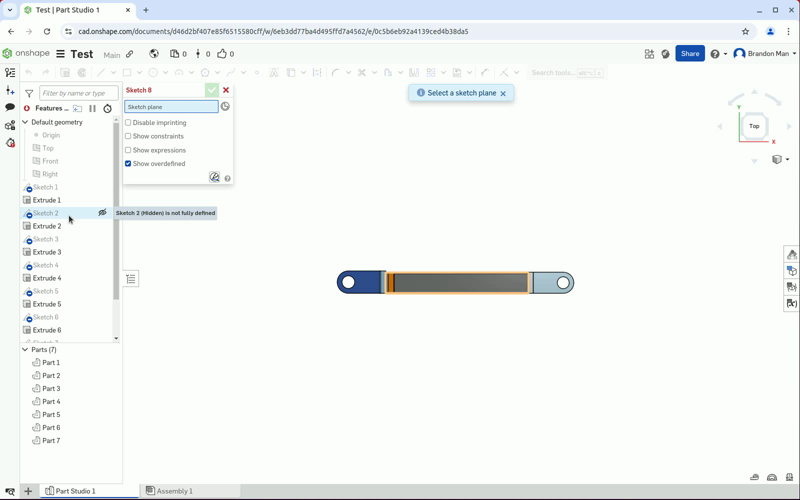
mouse_move(69, 150)
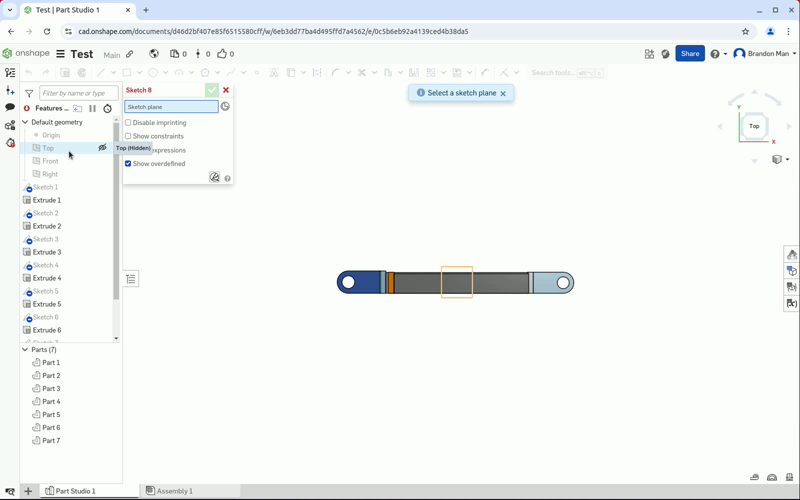
click(69, 150)
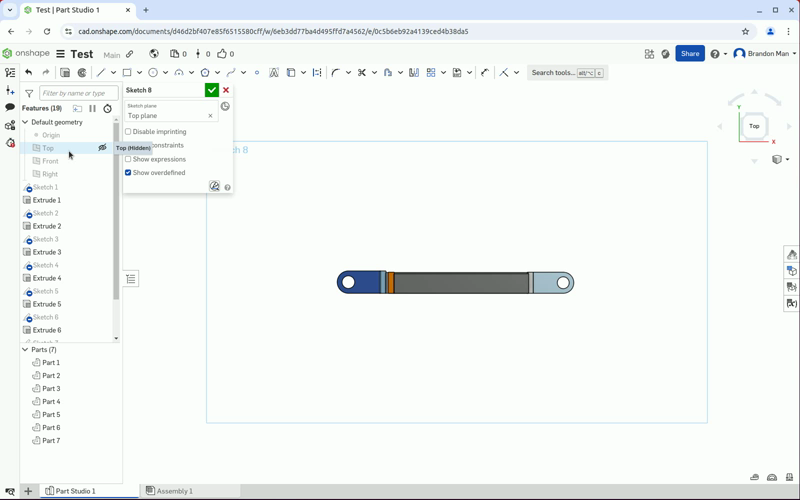
mouse_move(73, 352)
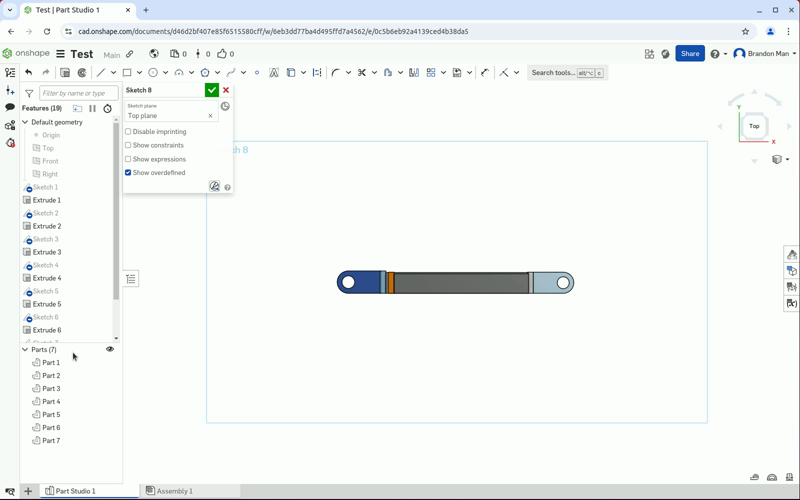
key(y)
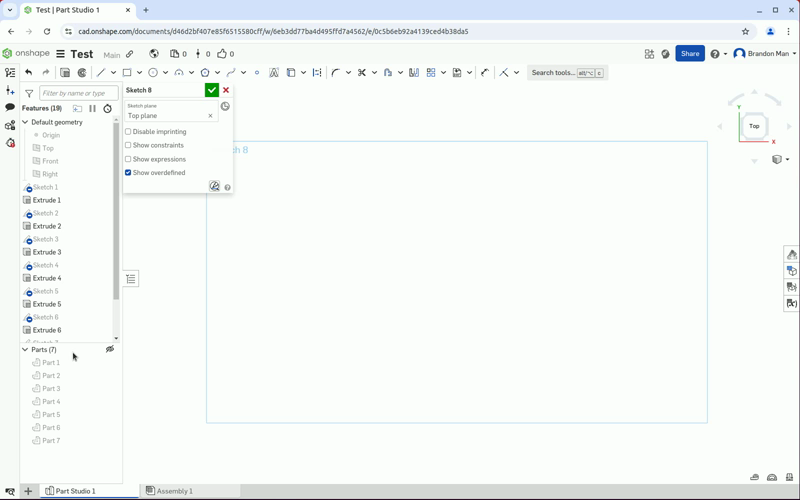
key(l)
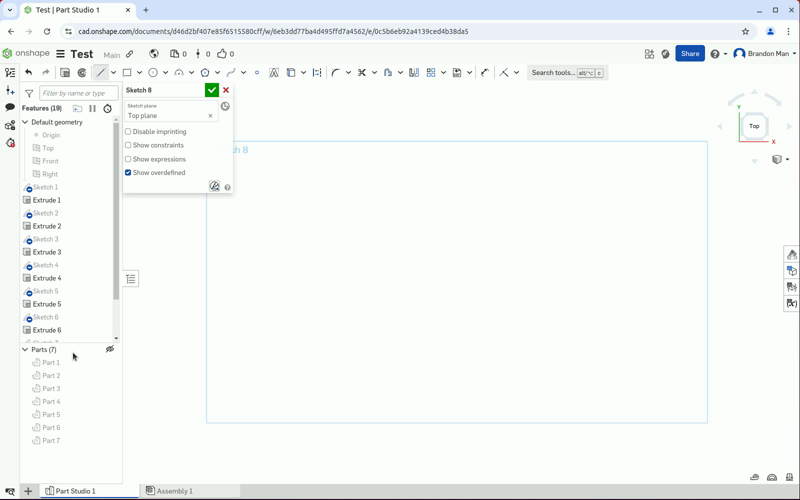
key_down(shift)
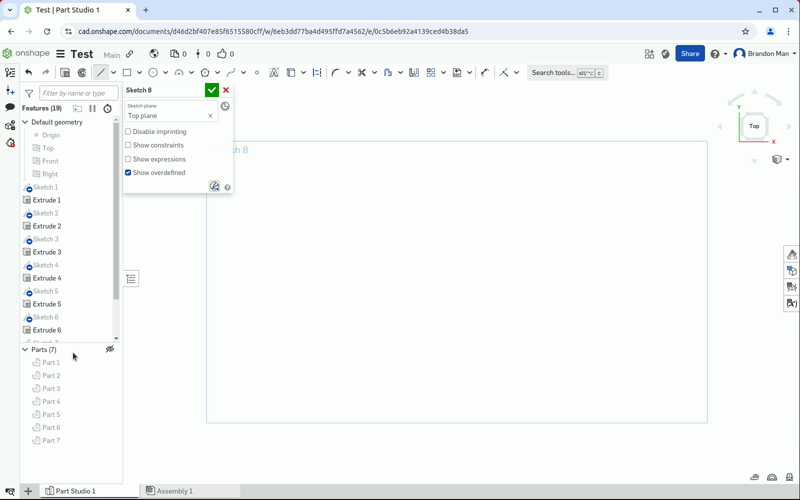
mouse_move(527, 293)
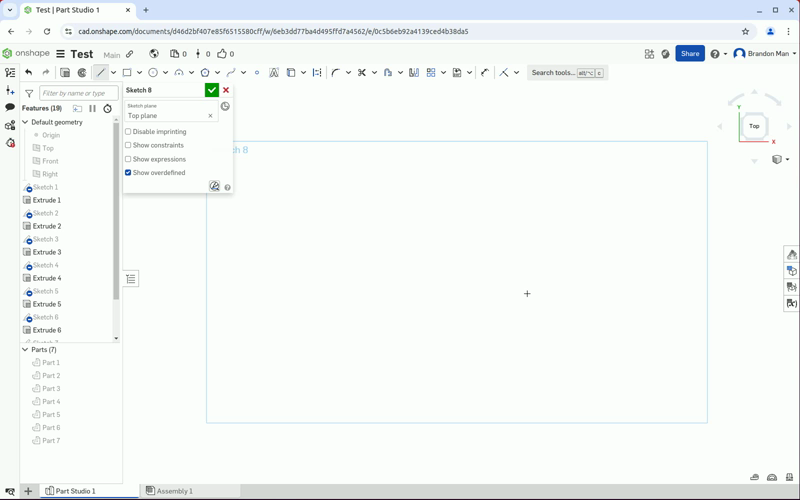
click(527, 293)
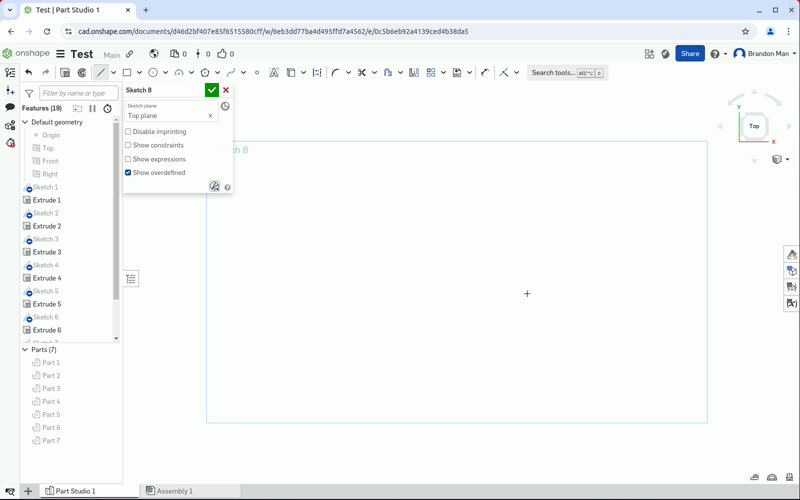
key_up(shift)
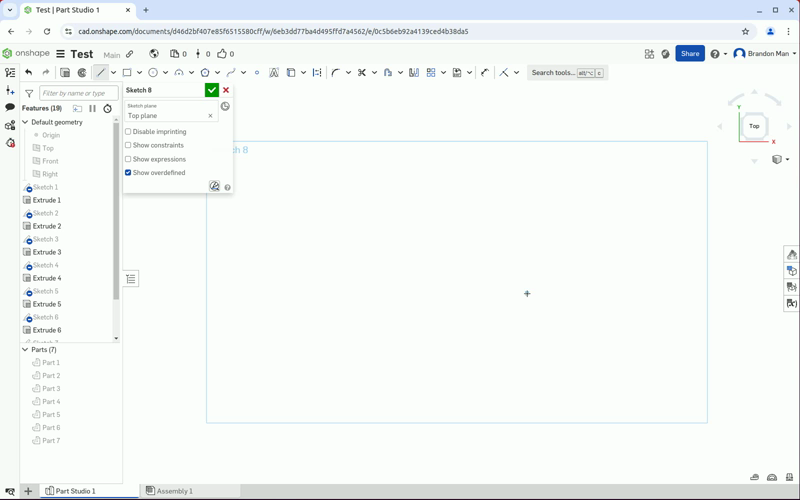
key_down(shift)
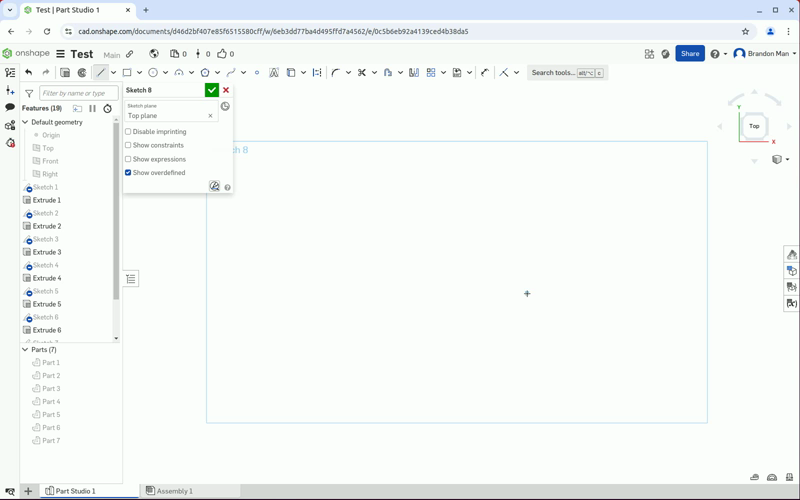
mouse_move(557, 293)
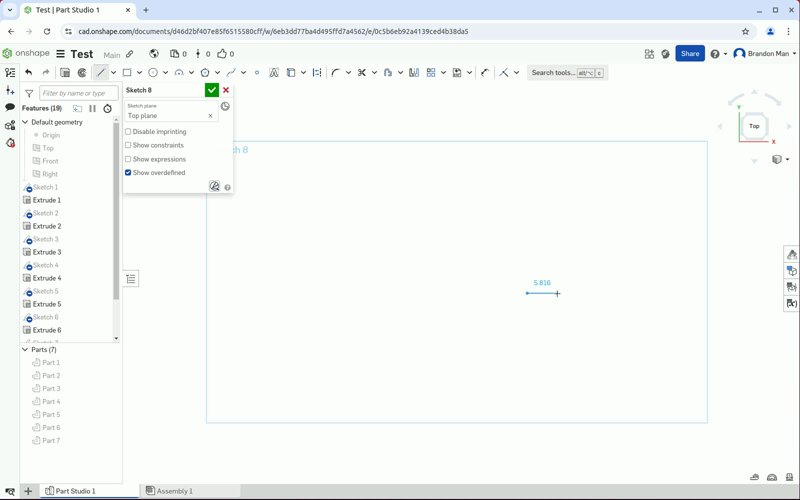
mouse_move(533, 293)
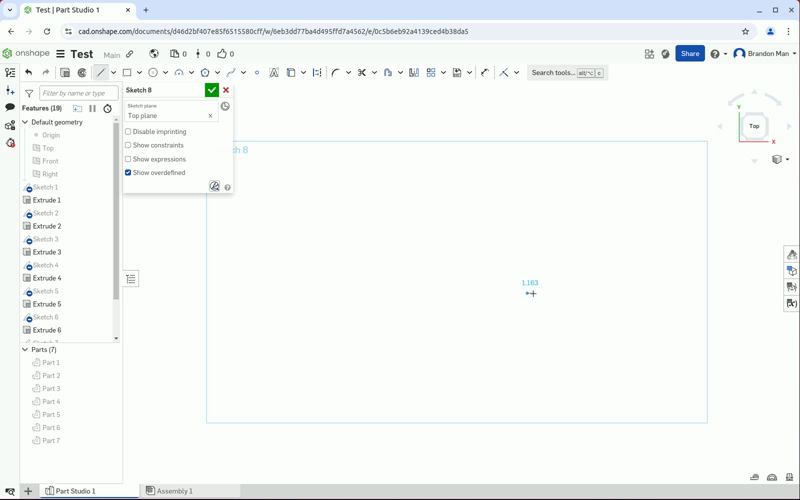
scroll(6)
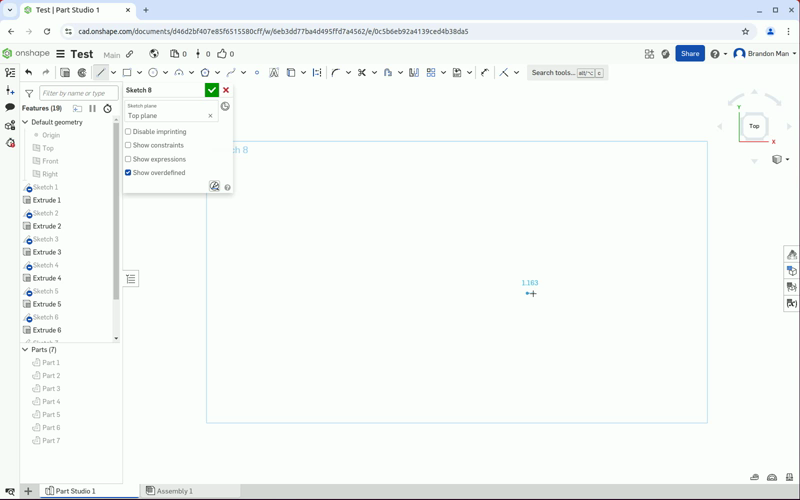
scroll(6)
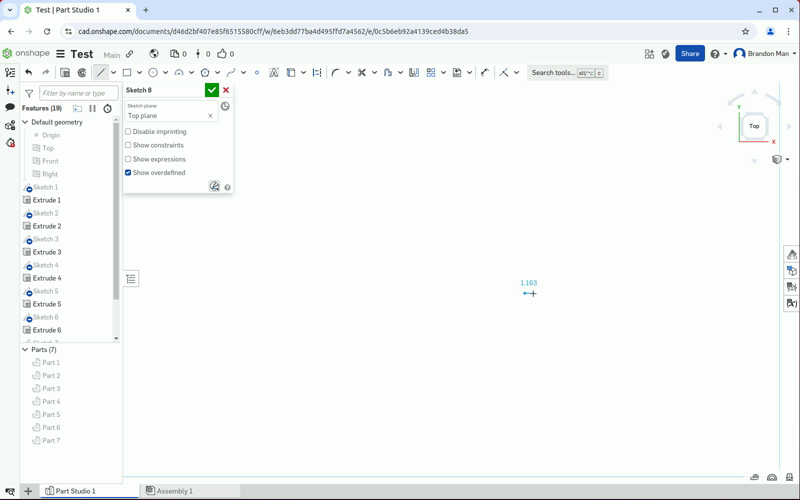
scroll(6)
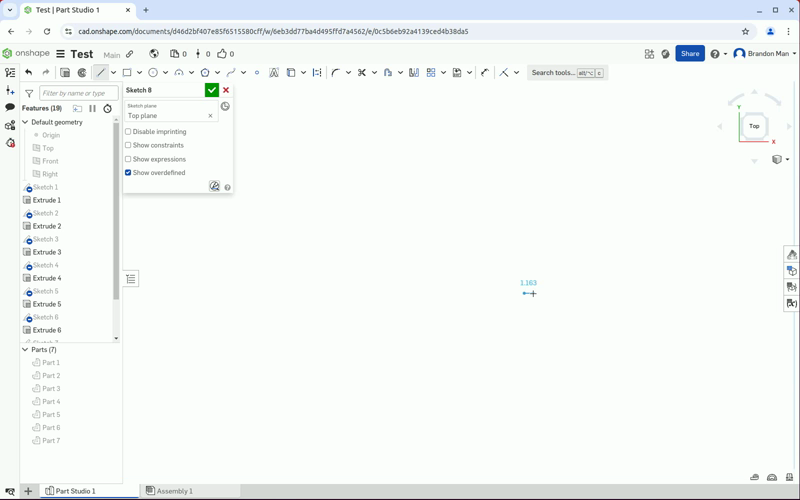
scroll(6)
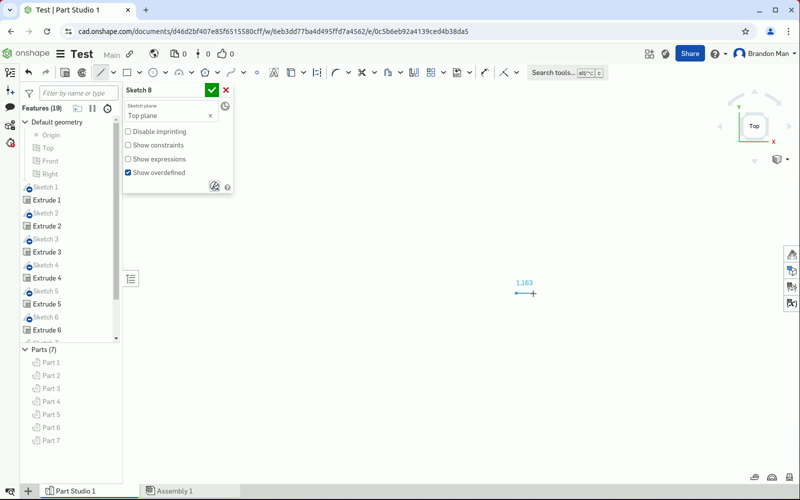
scroll(6)
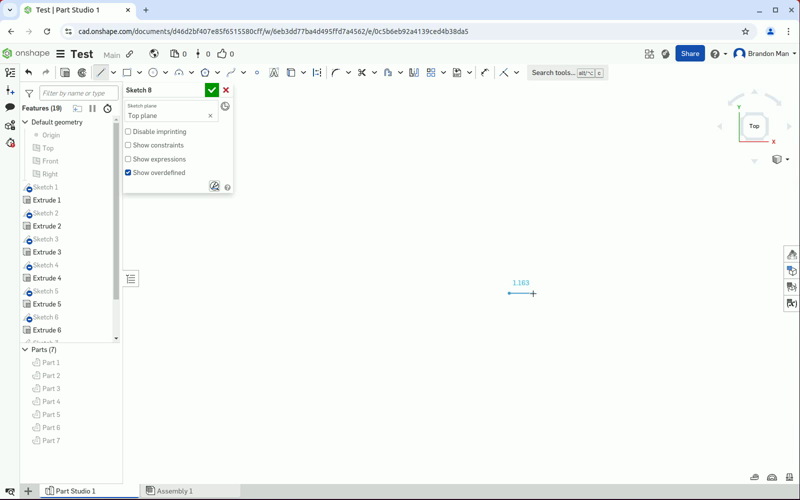
scroll(6)
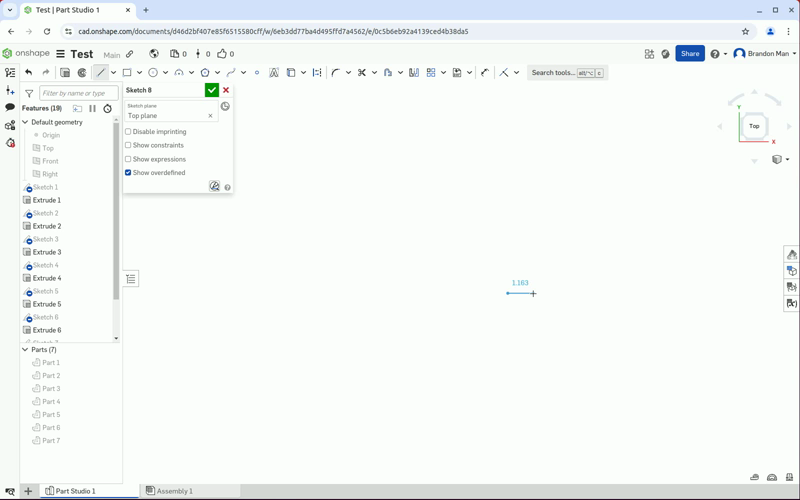
scroll(6)
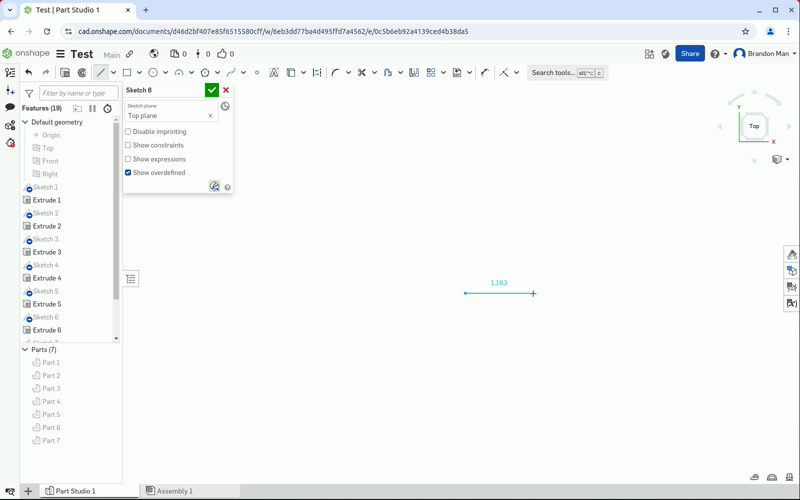
click(533, 293)
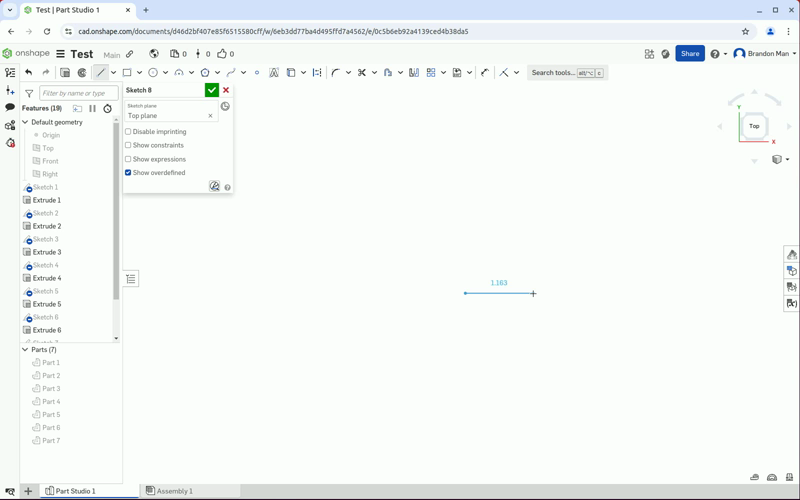
scroll(-6)
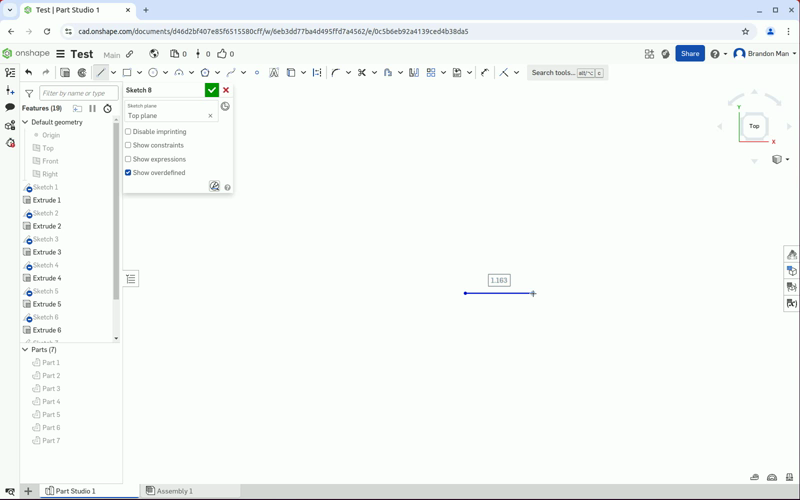
scroll(-6)
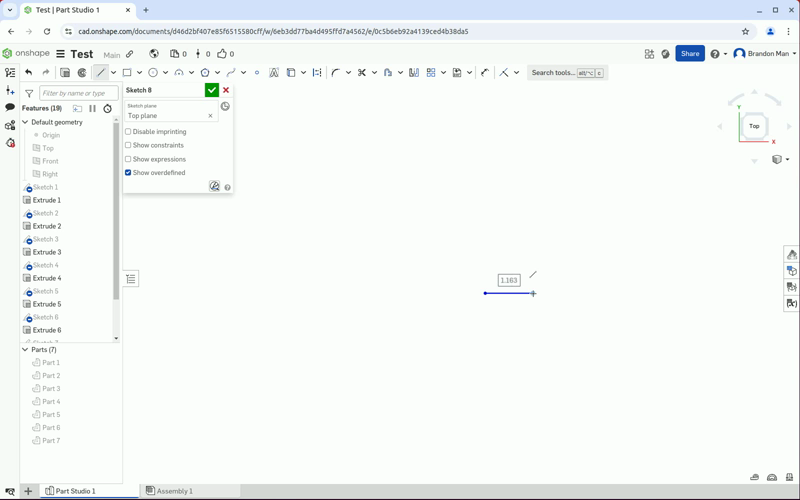
scroll(-6)
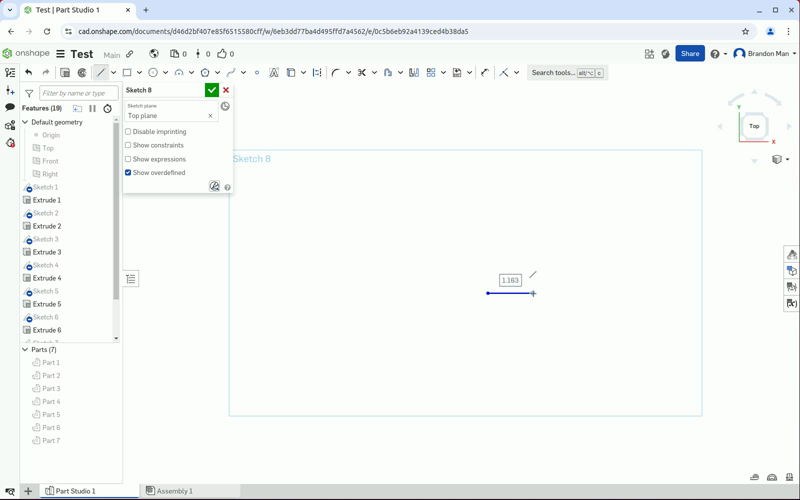
scroll(-6)
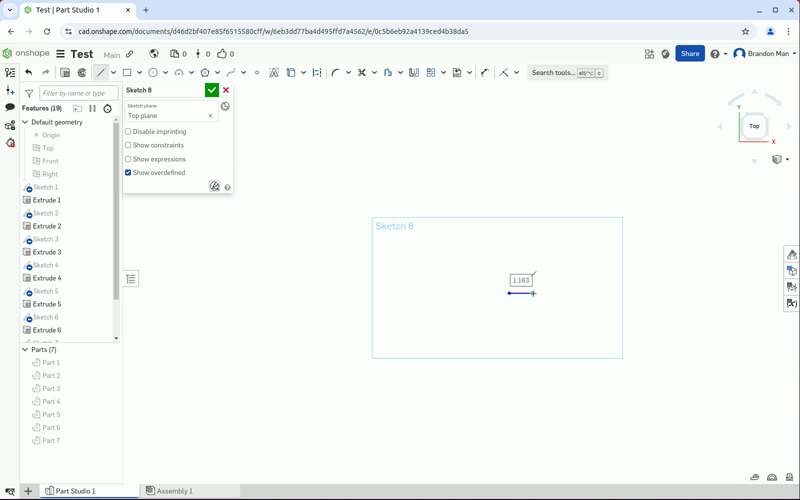
scroll(-6)
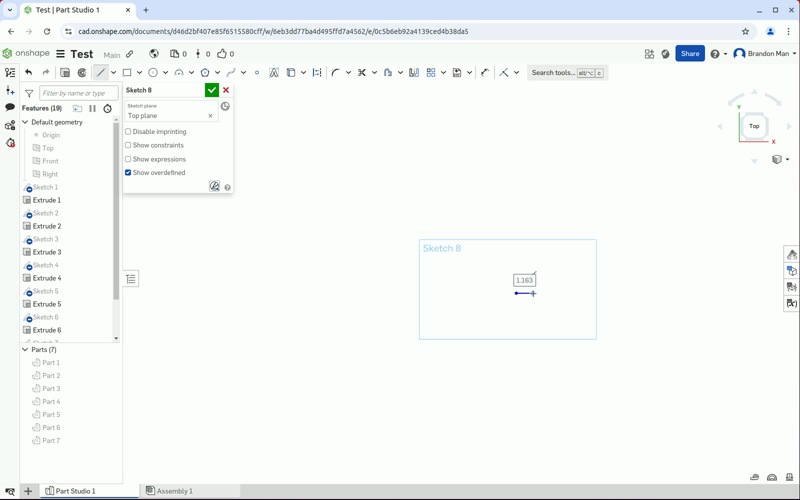
scroll(-6)
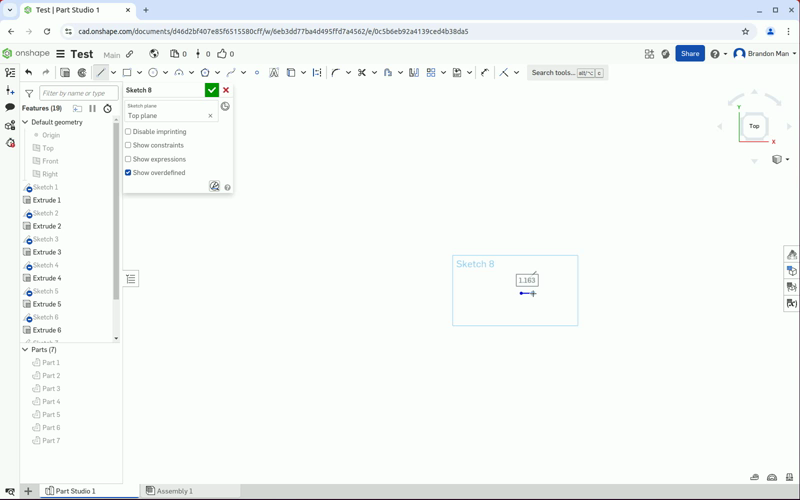
scroll(-6)
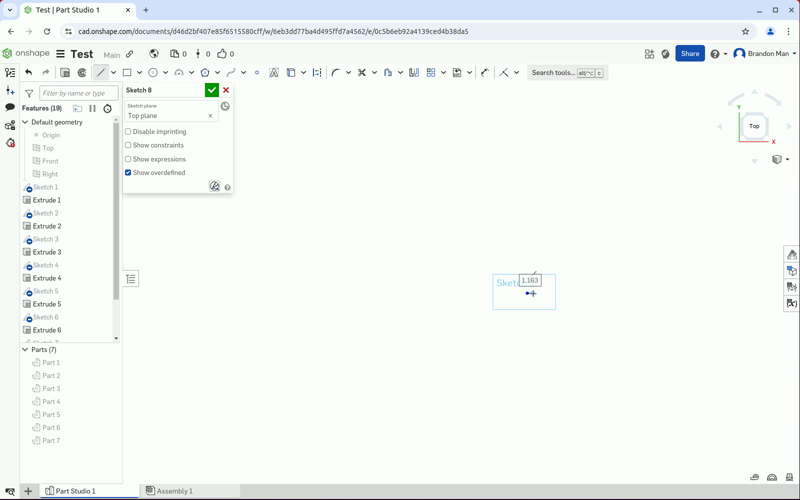
key_up(shift)
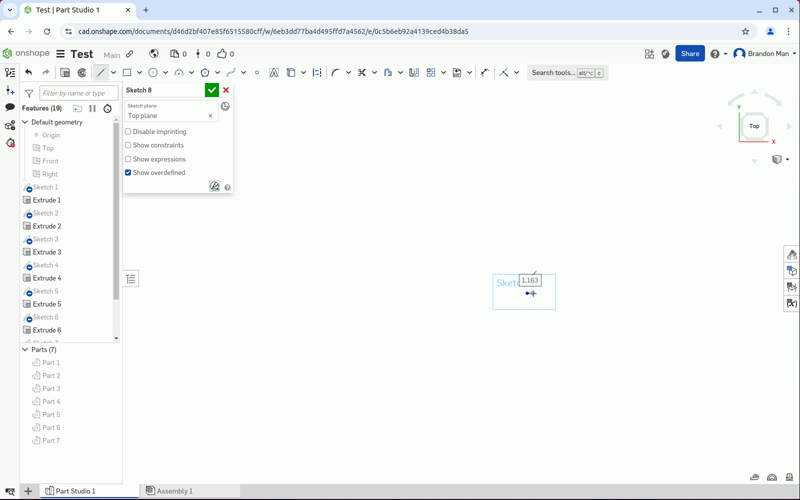
key_down(shift)
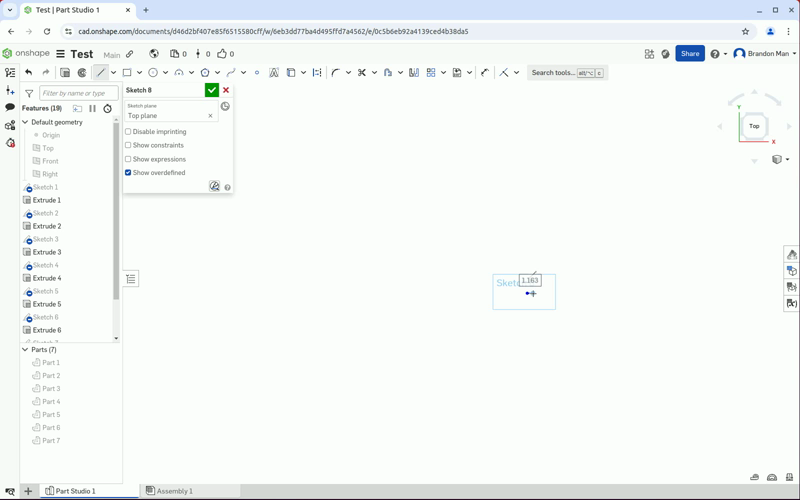
mouse_move(563, 293)
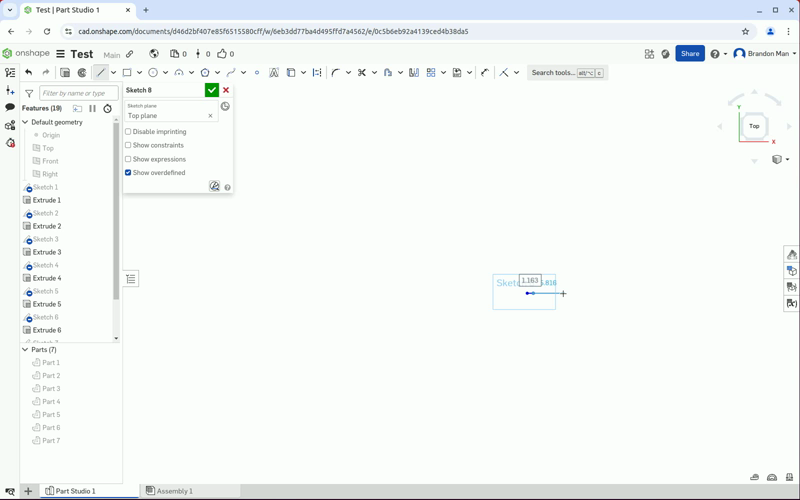
mouse_move(533, 272)
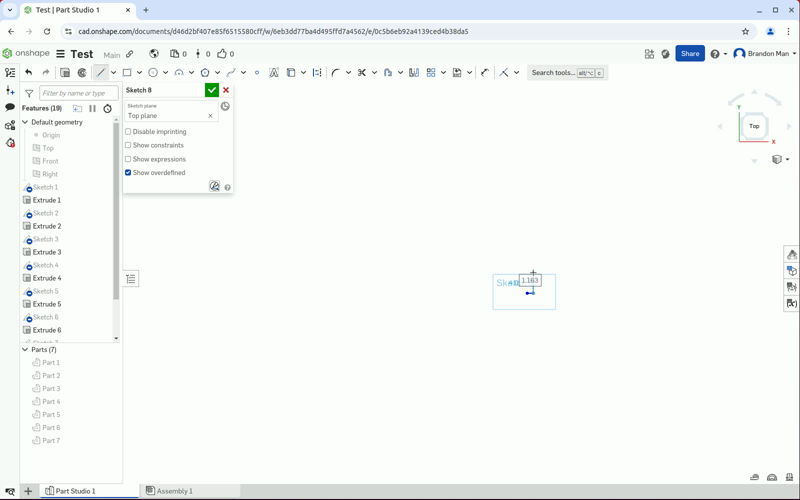
click(533, 272)
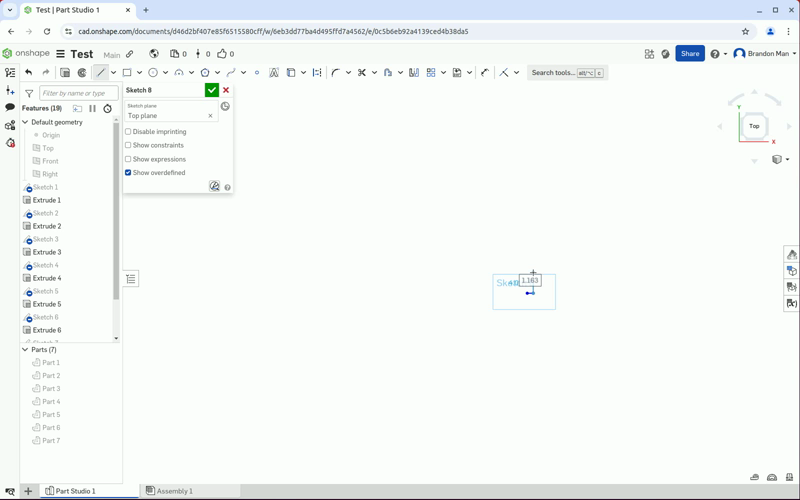
key_up(shift)
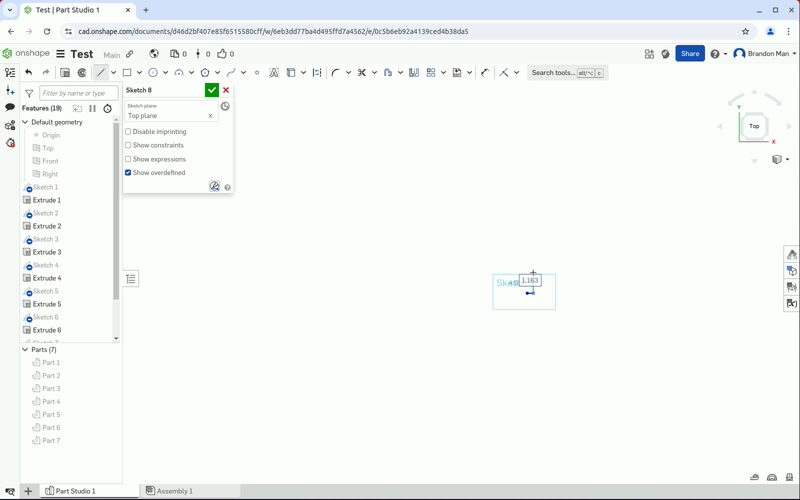
key_down(shift)
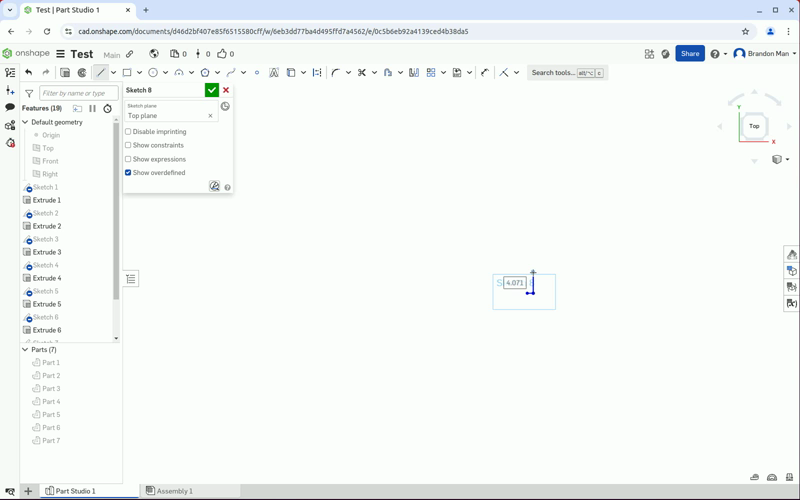
mouse_move(563, 272)
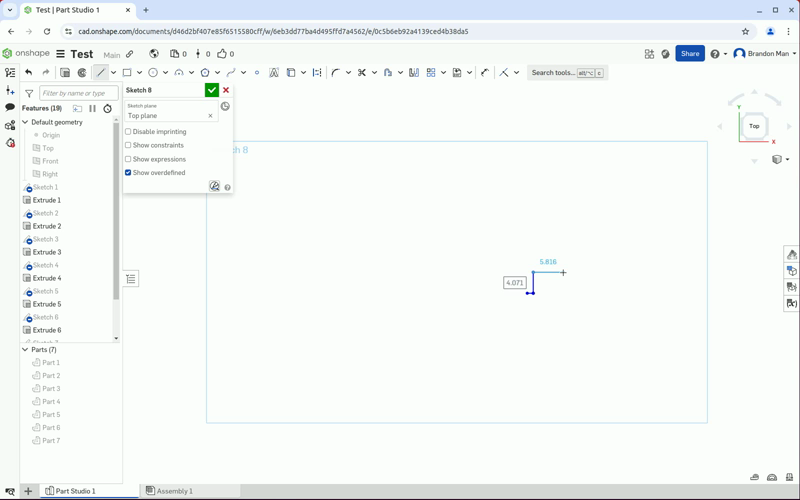
mouse_move(527, 272)
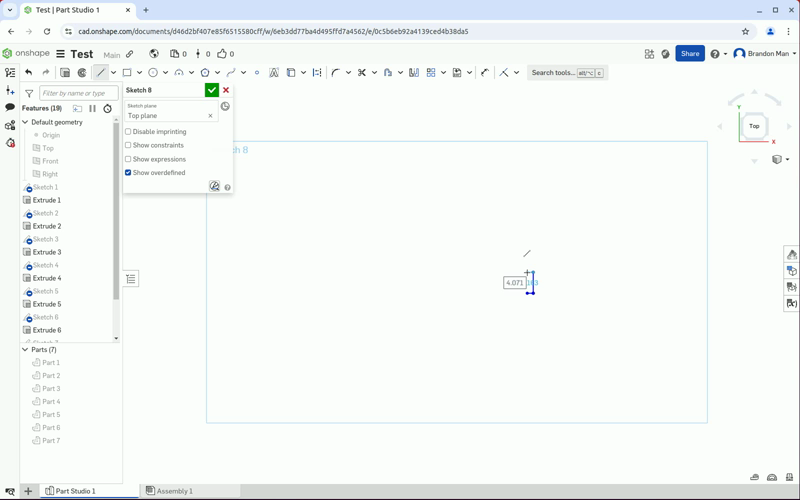
scroll(6)
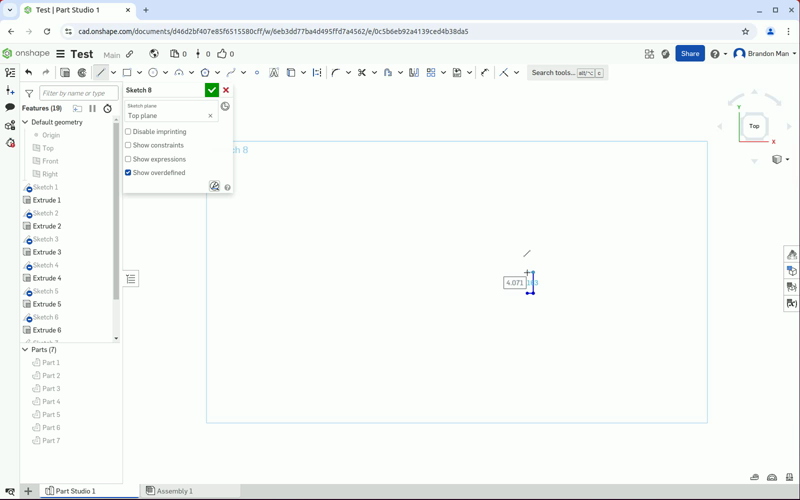
scroll(6)
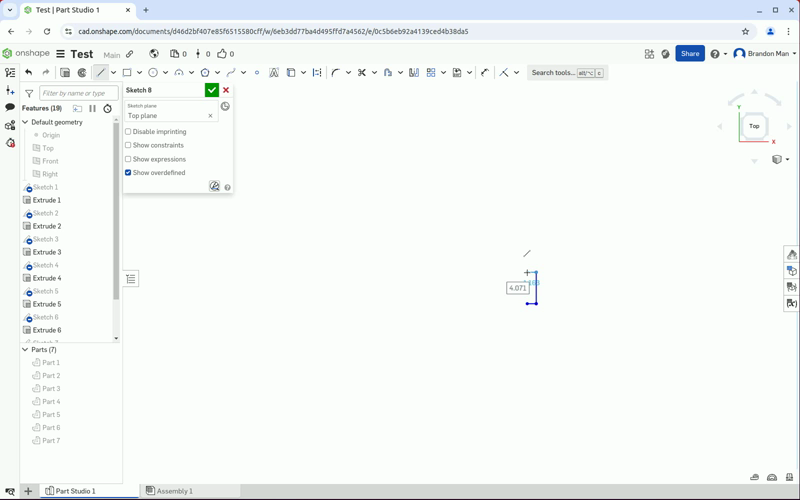
scroll(6)
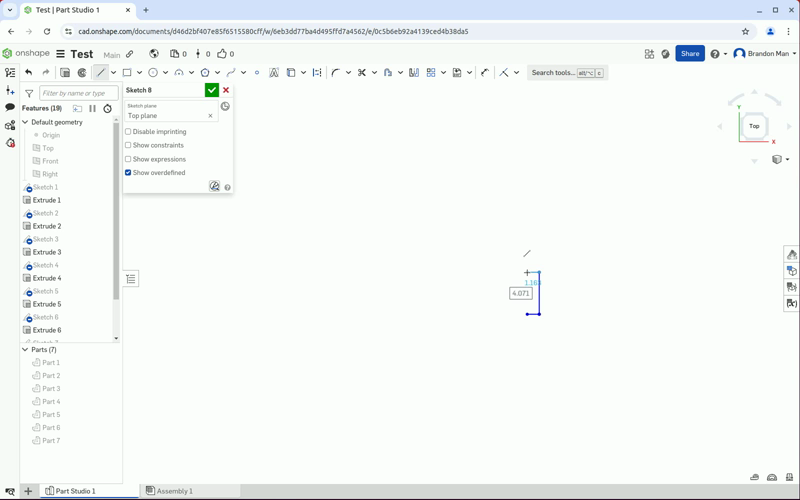
scroll(6)
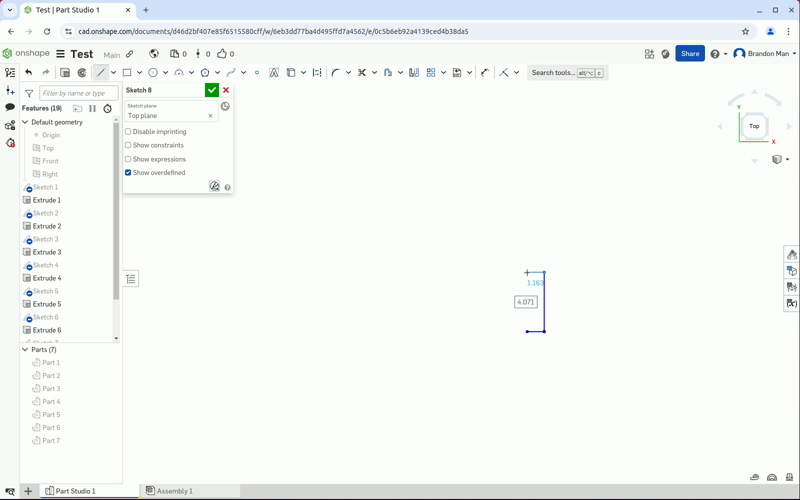
scroll(6)
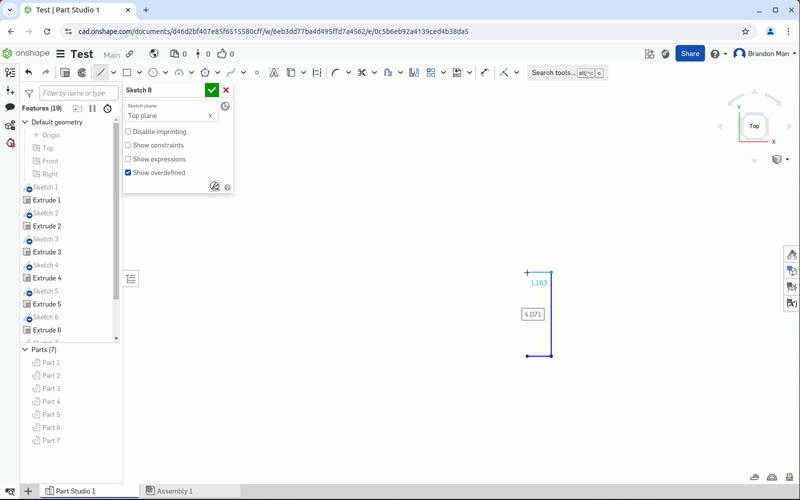
scroll(6)
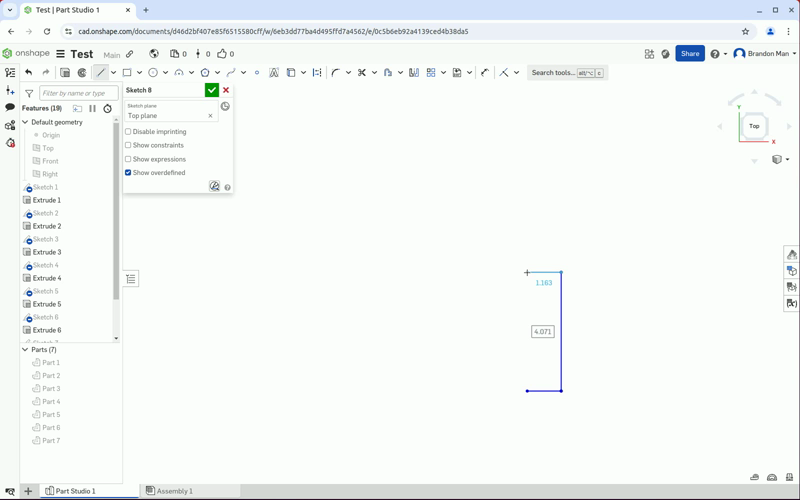
scroll(6)
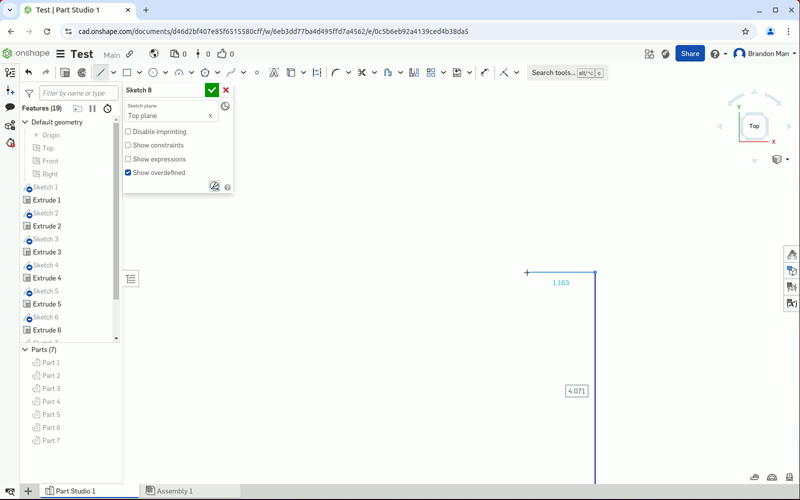
click(527, 272)
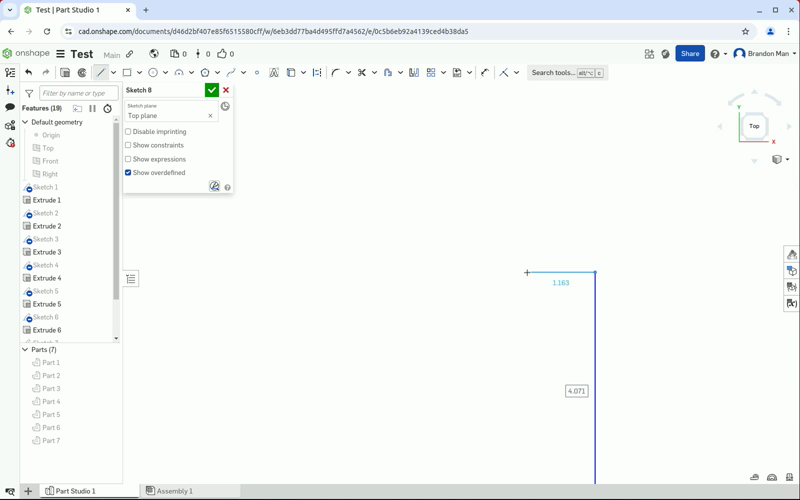
scroll(-6)
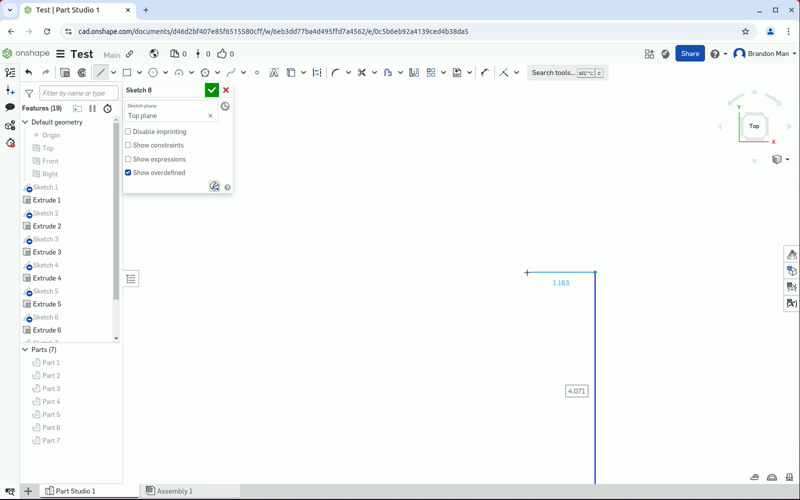
scroll(-6)
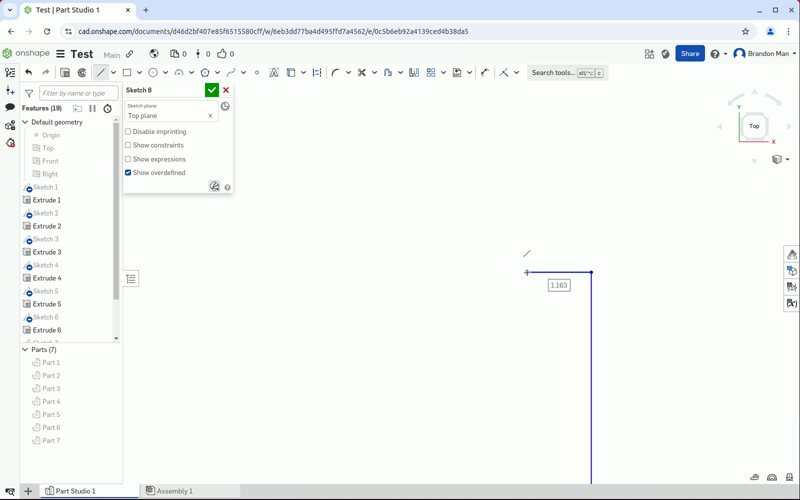
scroll(-6)
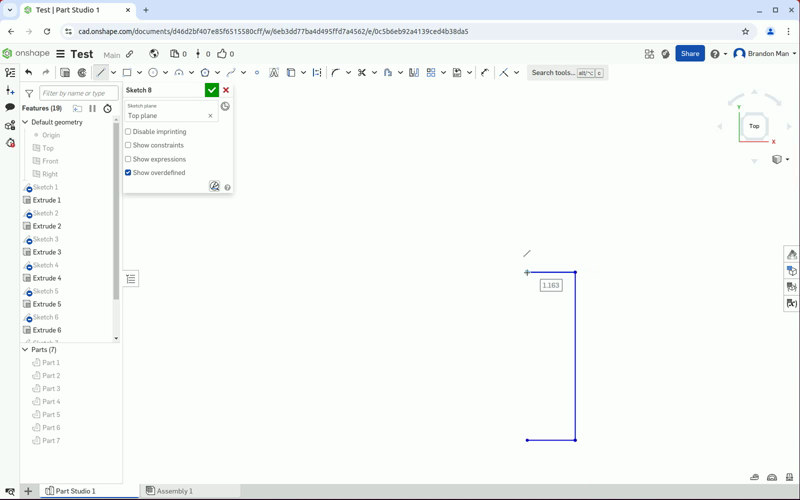
scroll(-6)
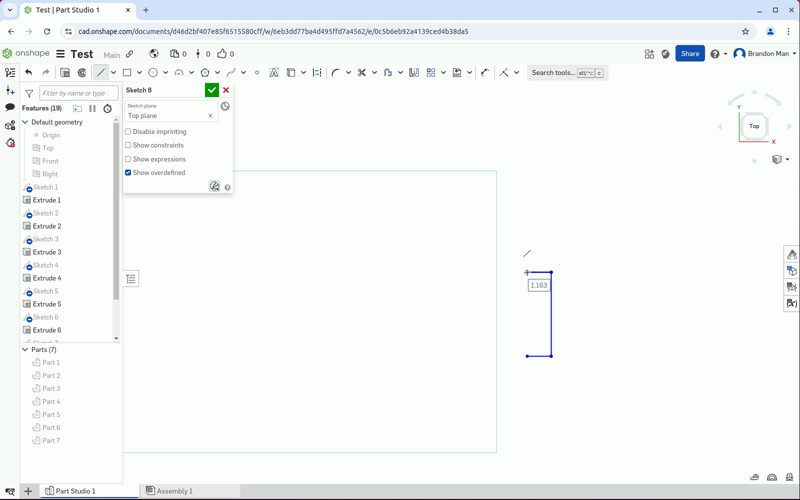
scroll(-6)
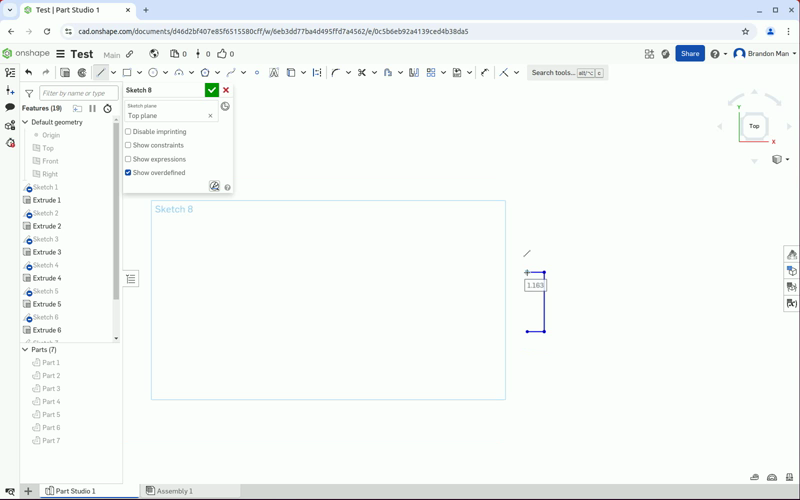
scroll(-6)
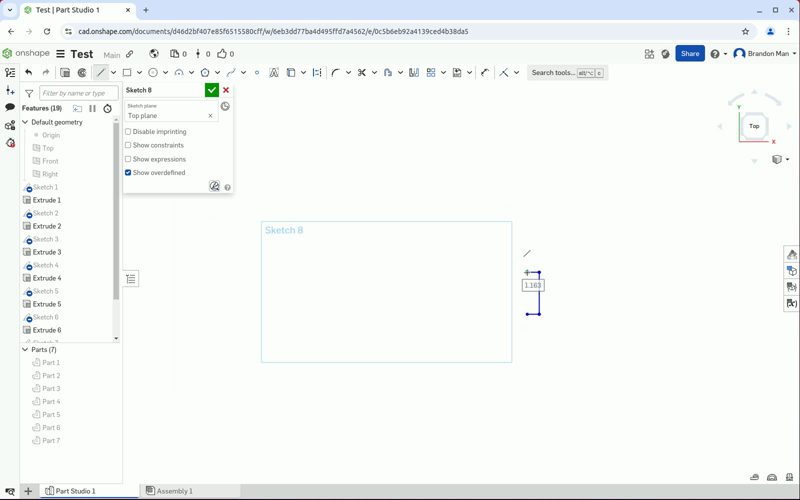
scroll(-6)
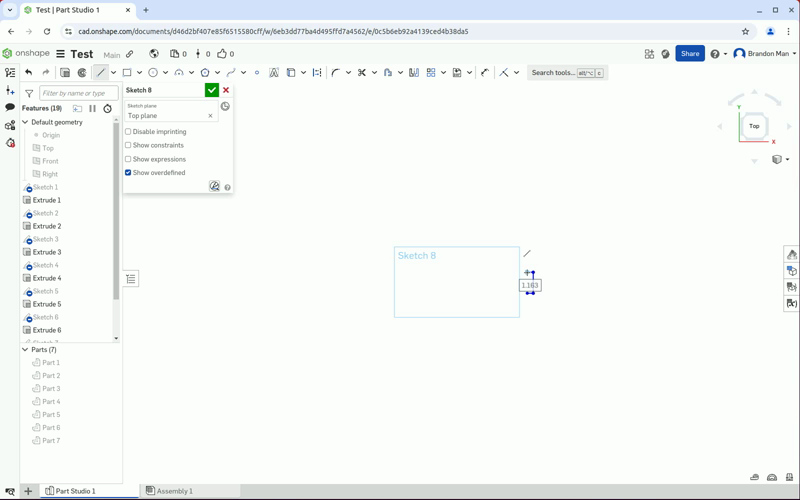
key_up(shift)
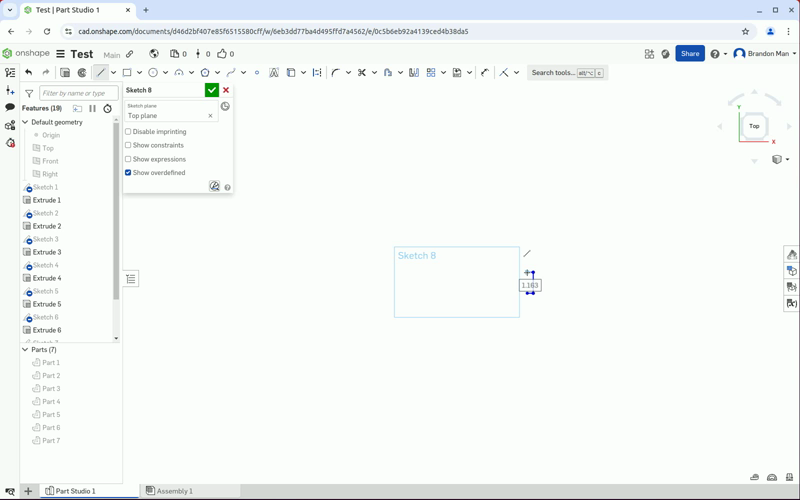
mouse_move(557, 272)
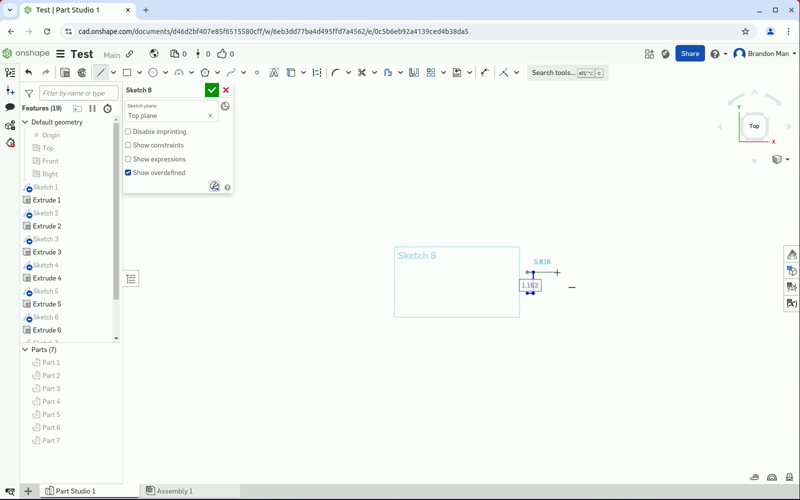
key_down(shift)
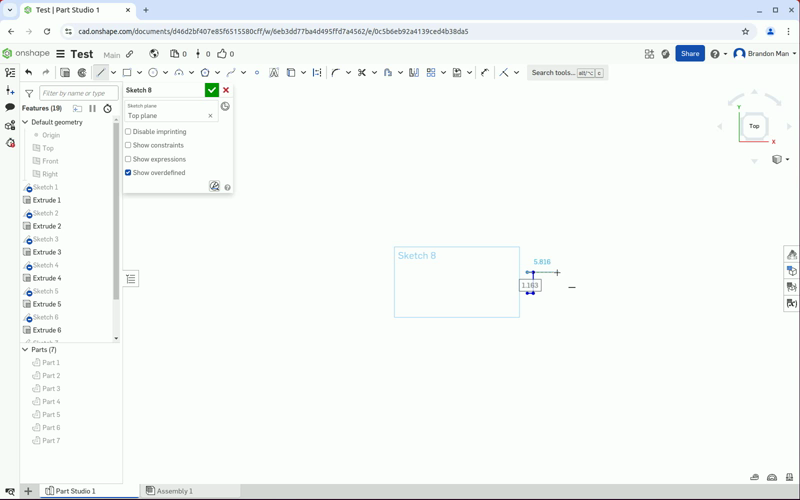
mouse_move(527, 293)
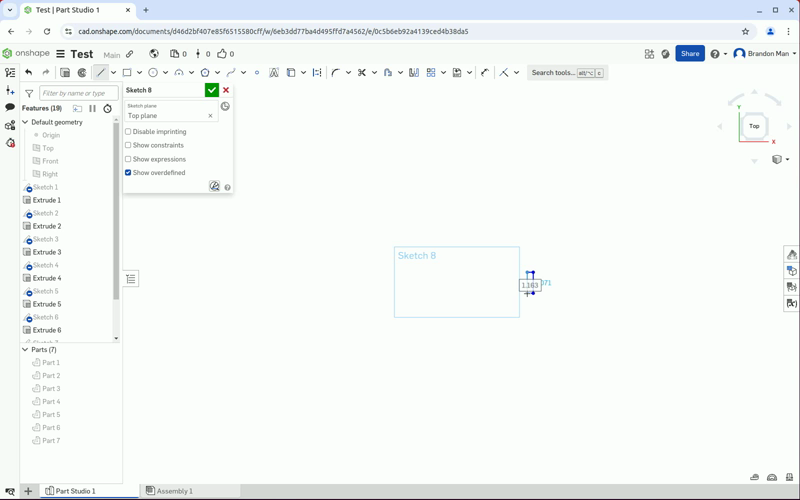
key_up(shift)
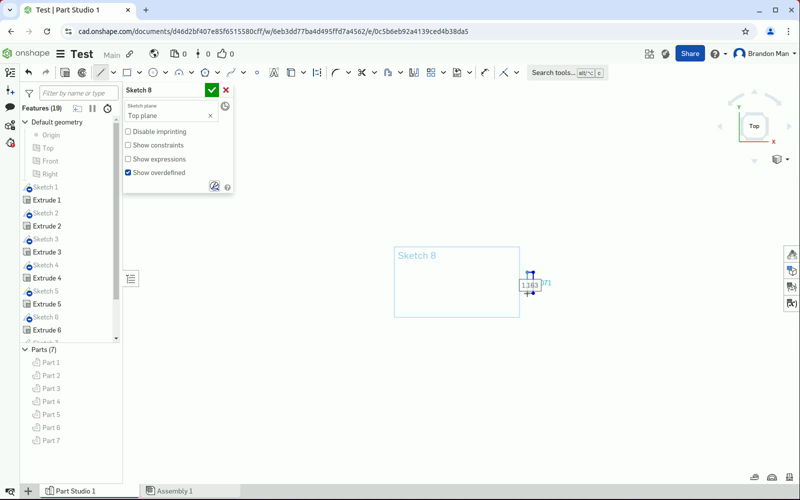
click(527, 293)
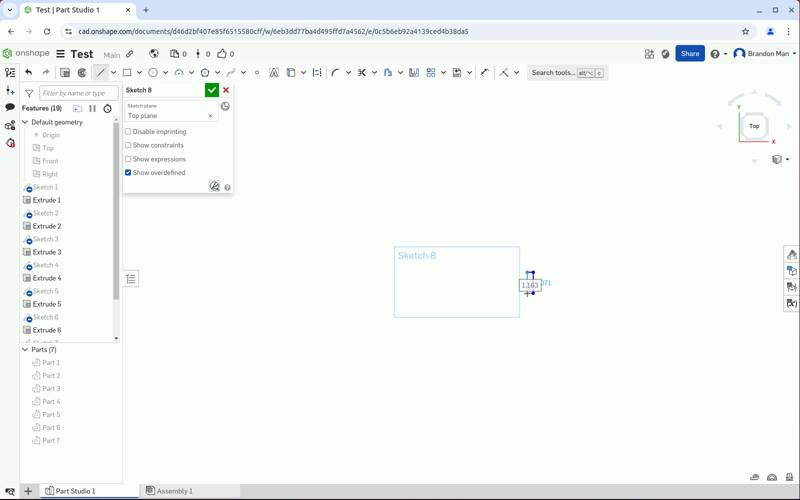
key(esc)
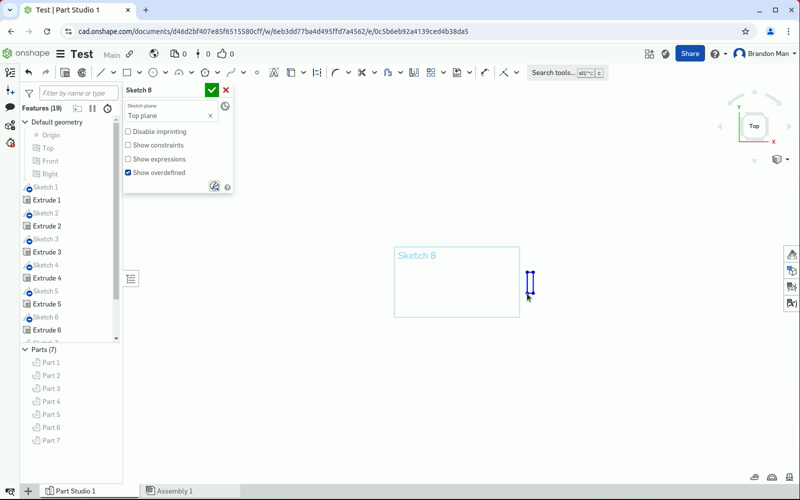
mouse_move(529, 288)
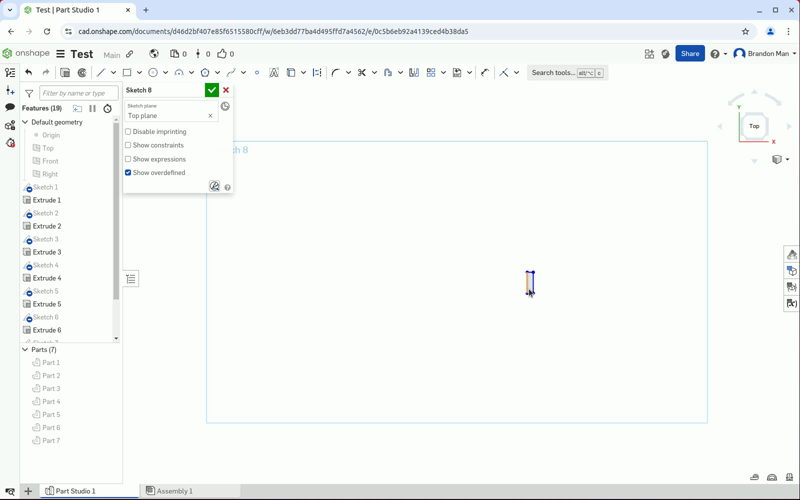
scroll(6)
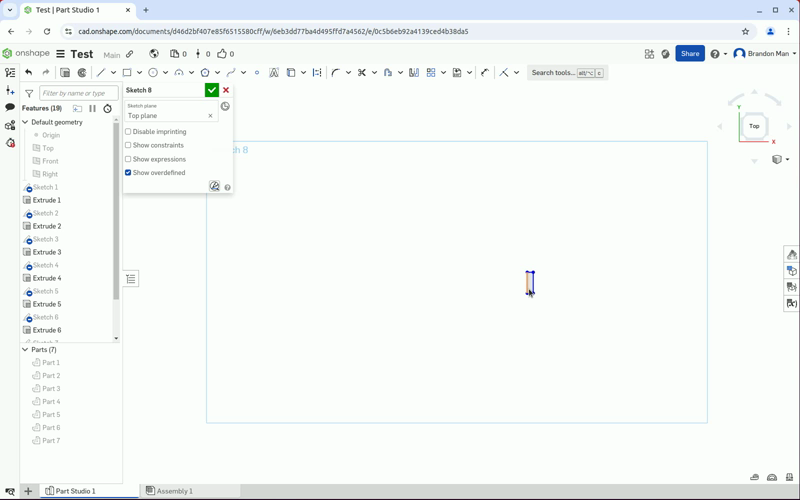
scroll(6)
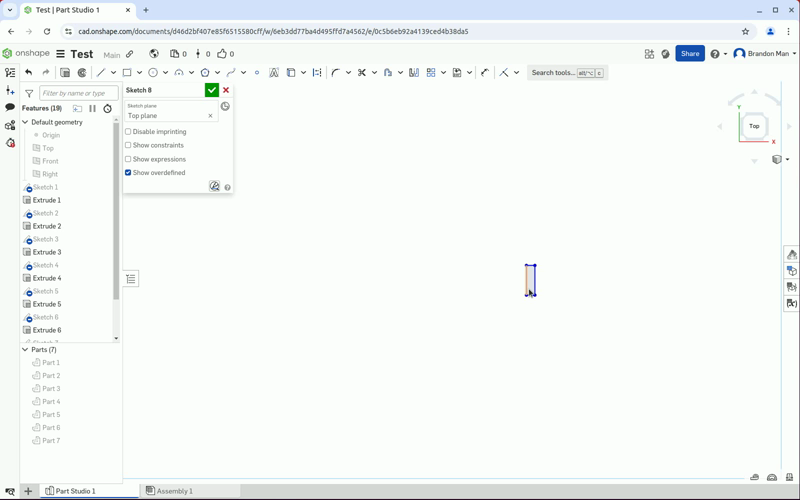
scroll(6)
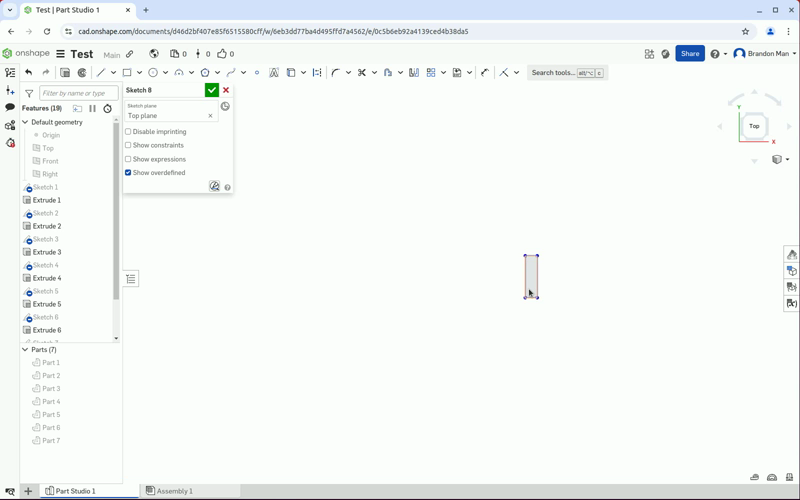
scroll(6)
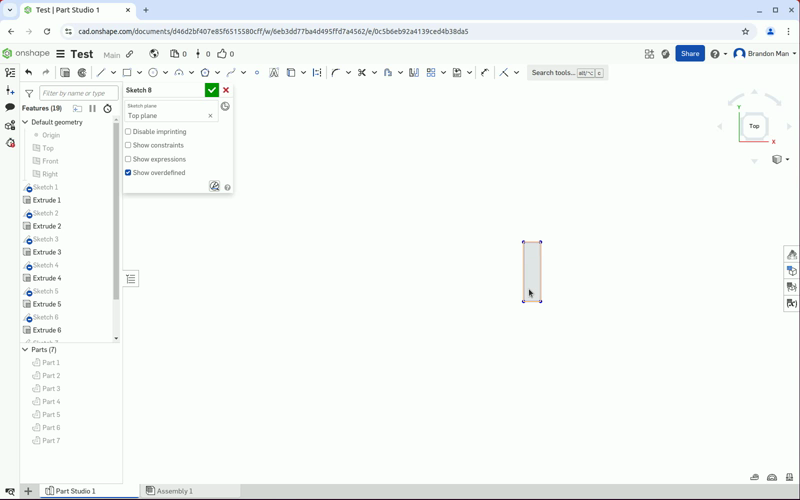
scroll(6)
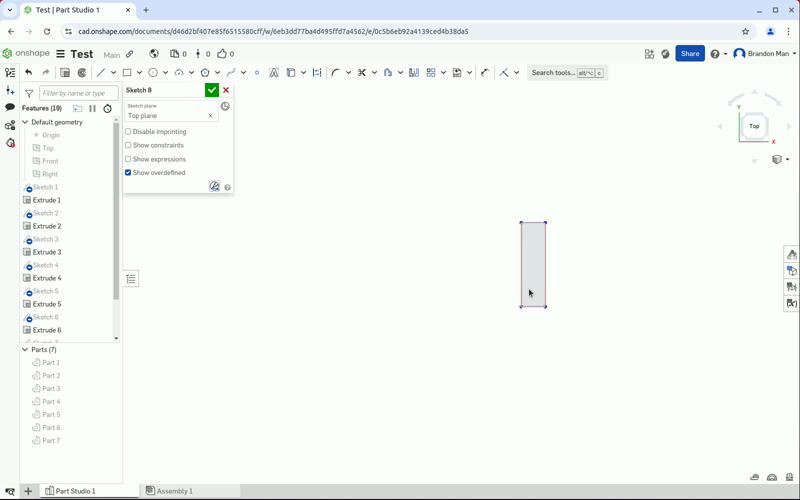
scroll(6)
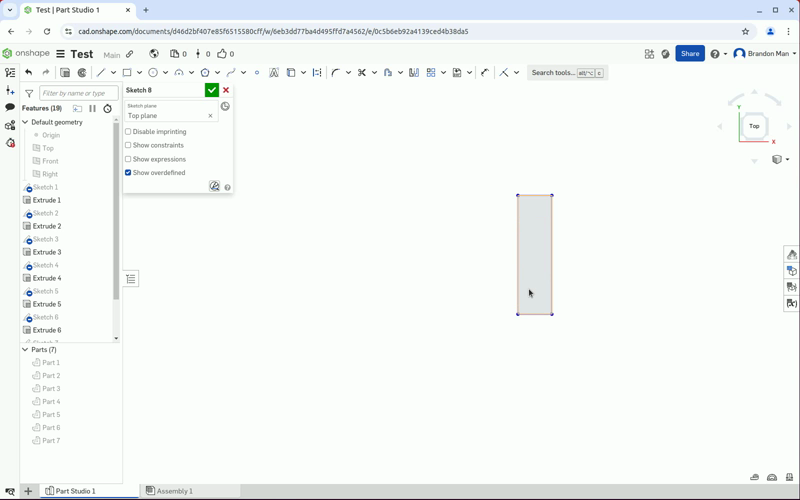
scroll(6)
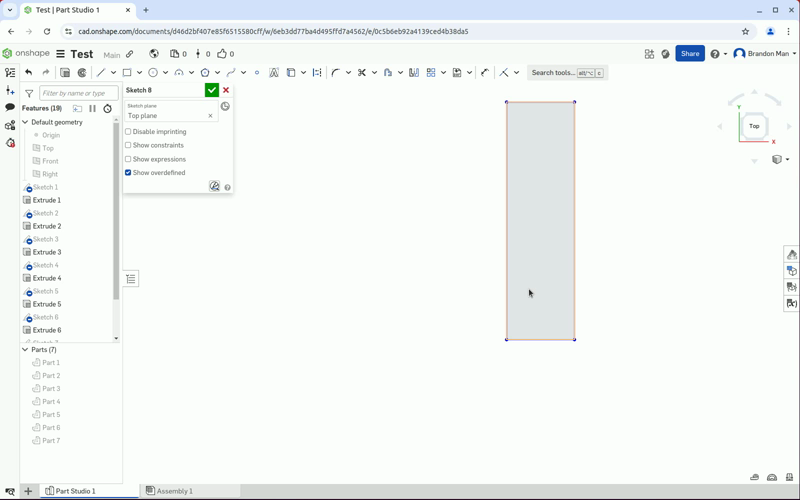
click(529, 288)
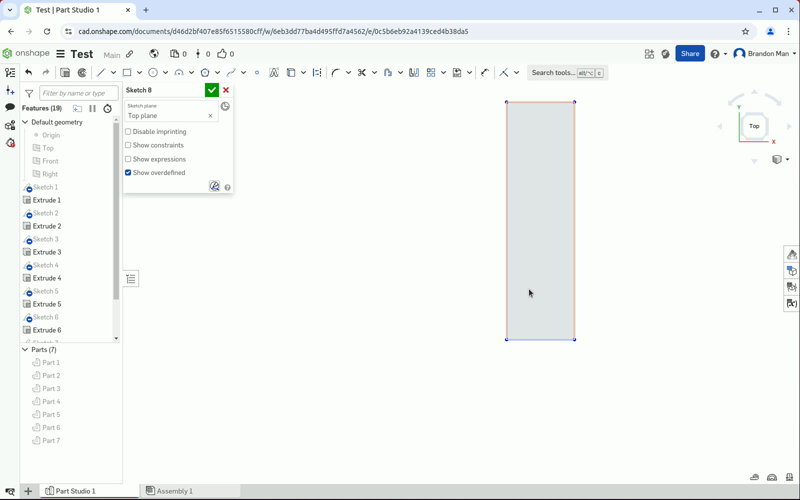
scroll(-6)
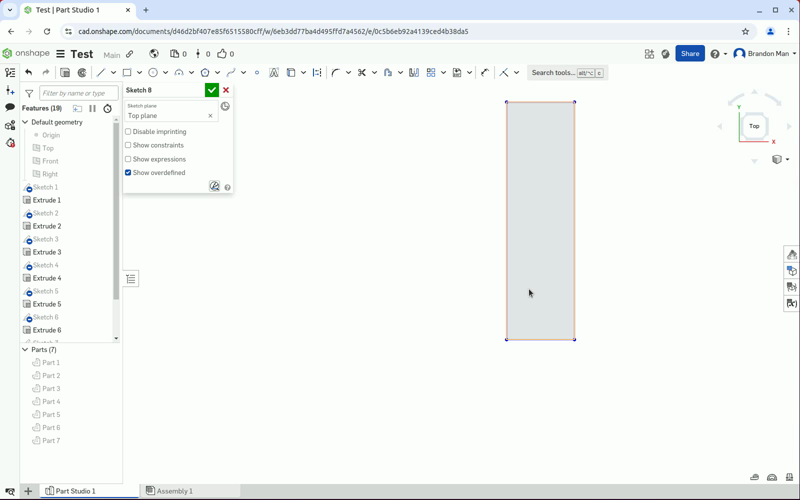
scroll(-6)
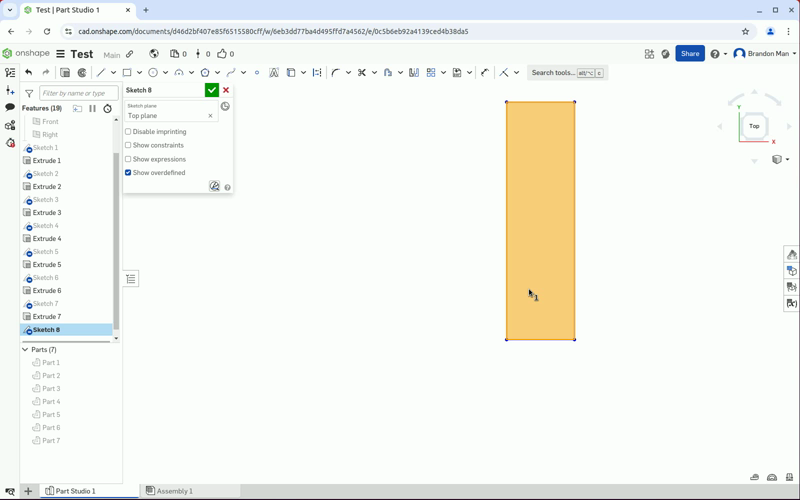
scroll(-6)
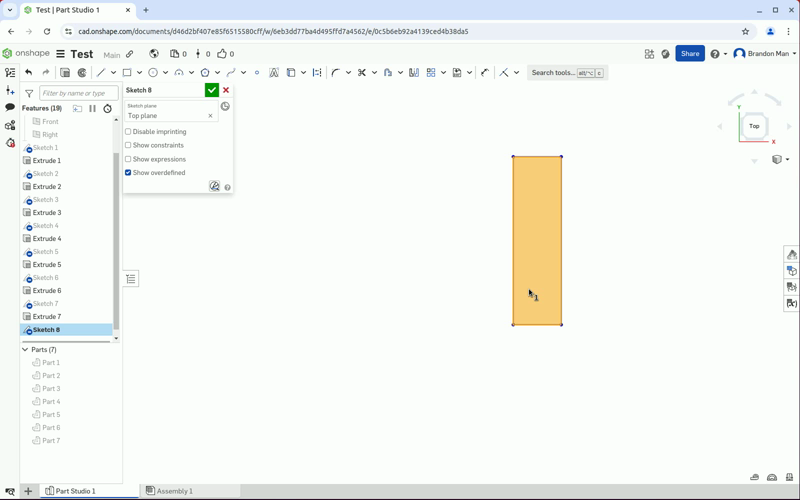
scroll(-6)
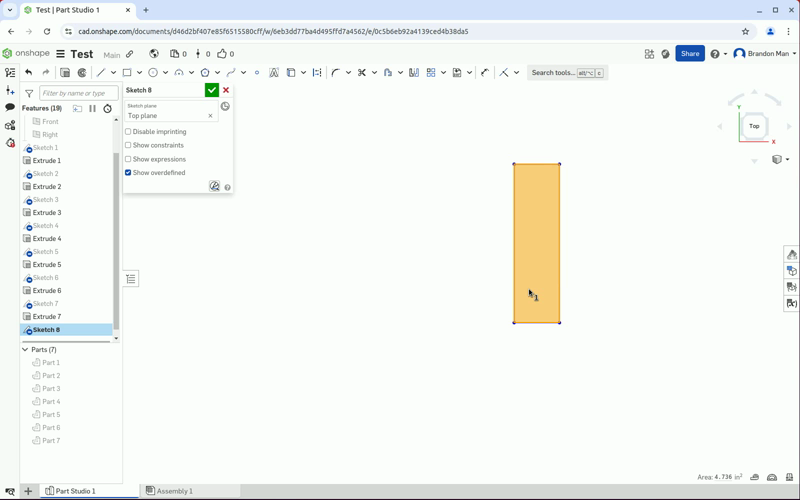
scroll(-6)
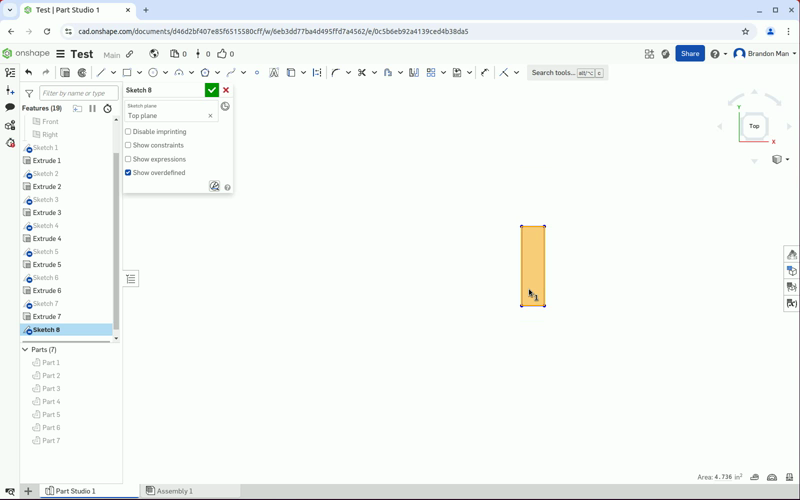
scroll(-6)
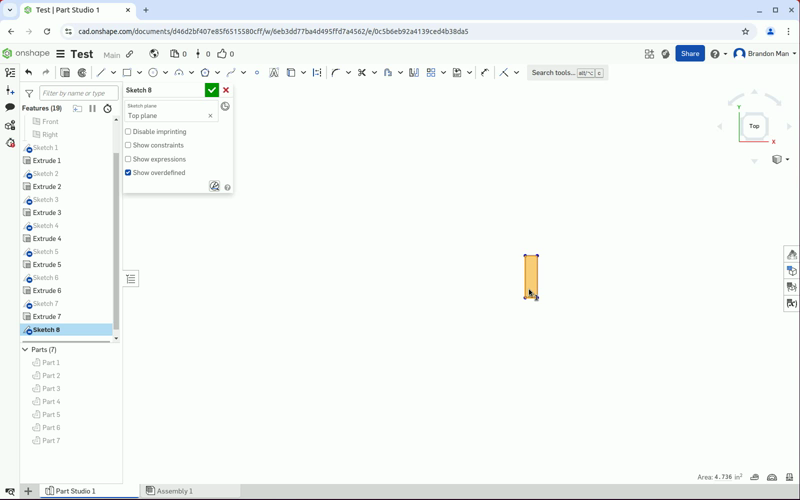
scroll(-6)
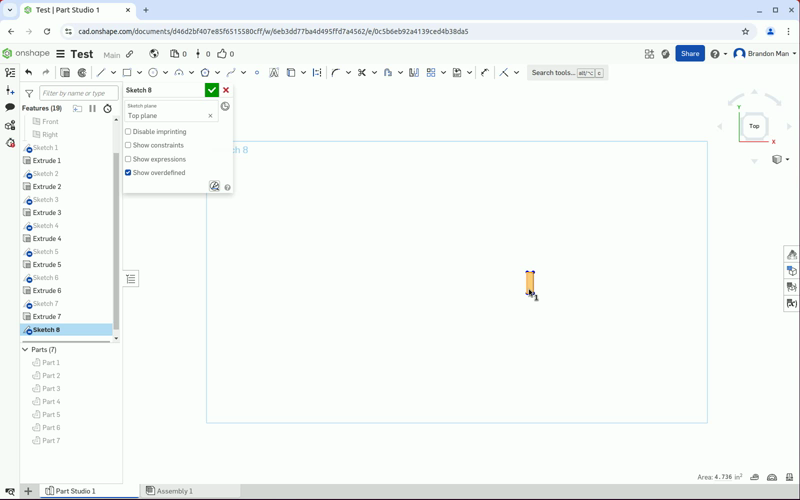
mouse_move(73, 352)
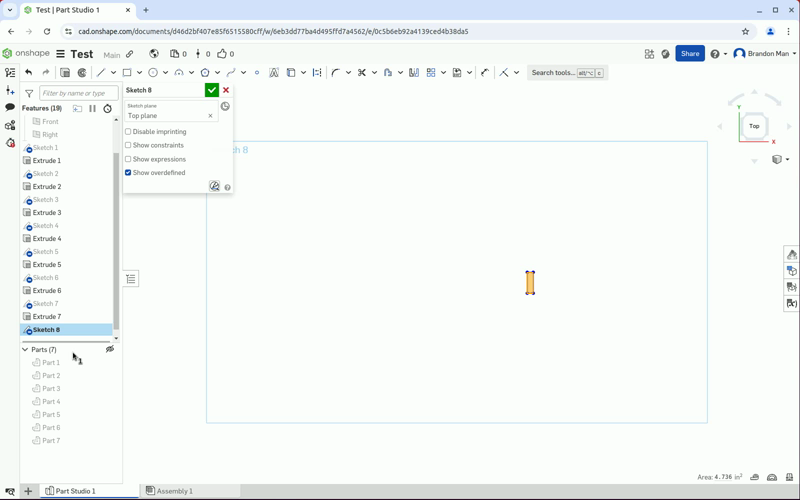
key(shift+y)
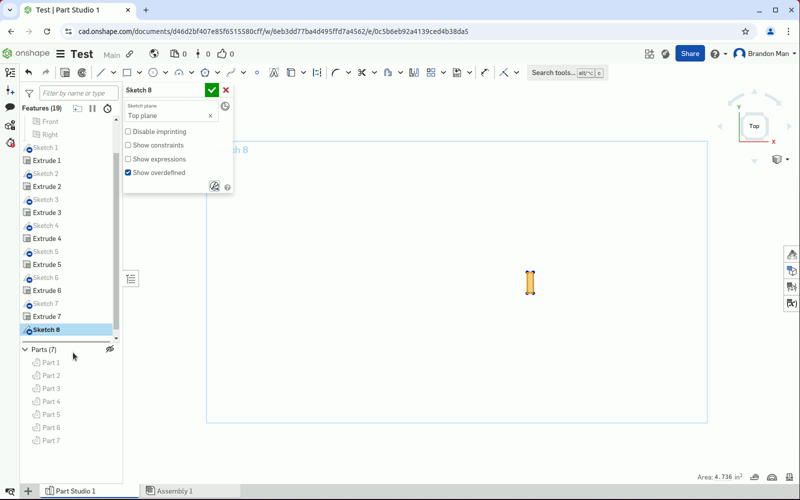
key(shift+e)
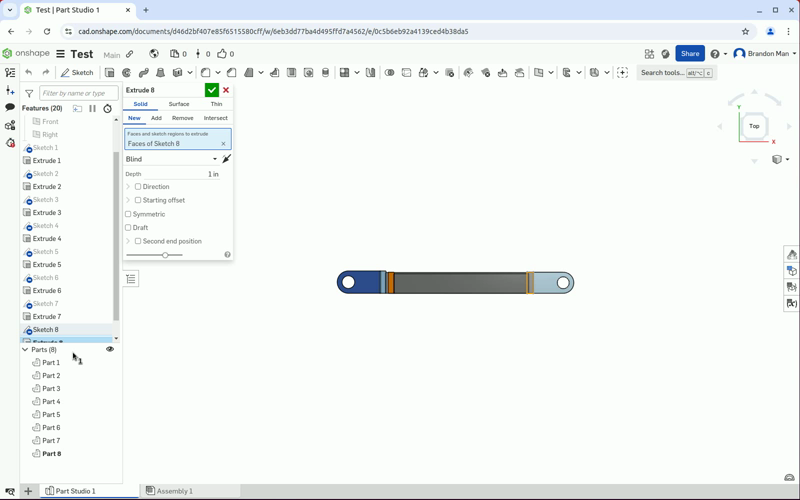
mouse_move(143, 106)
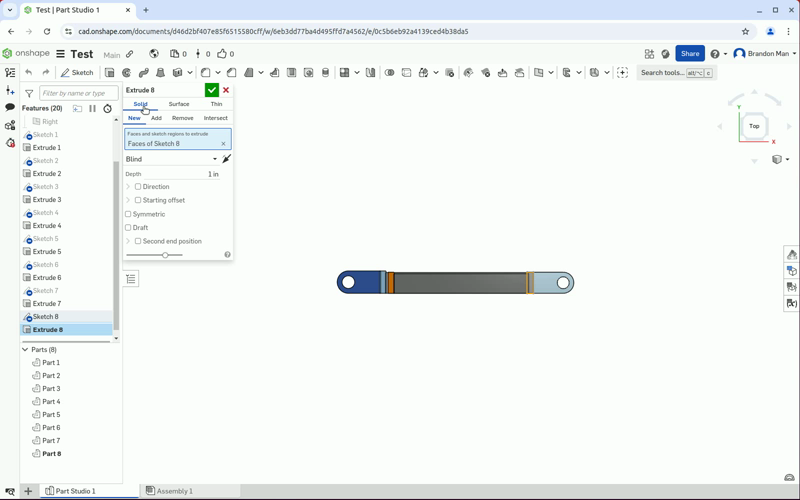
click(143, 106)
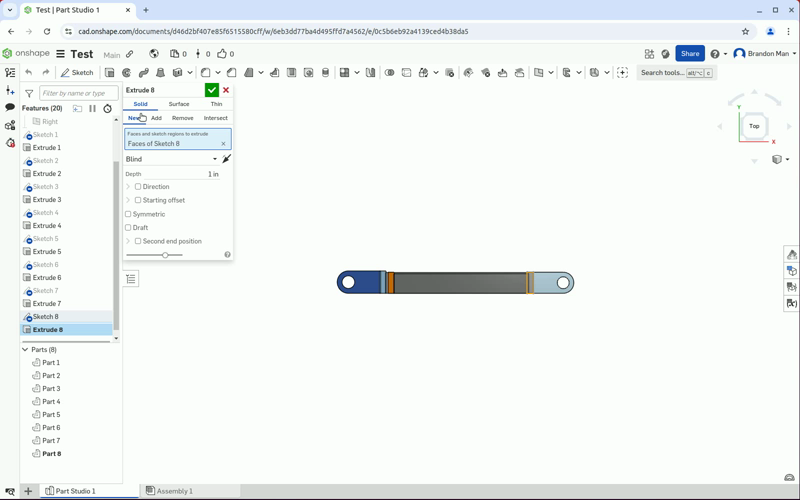
mouse_move(137, 120)
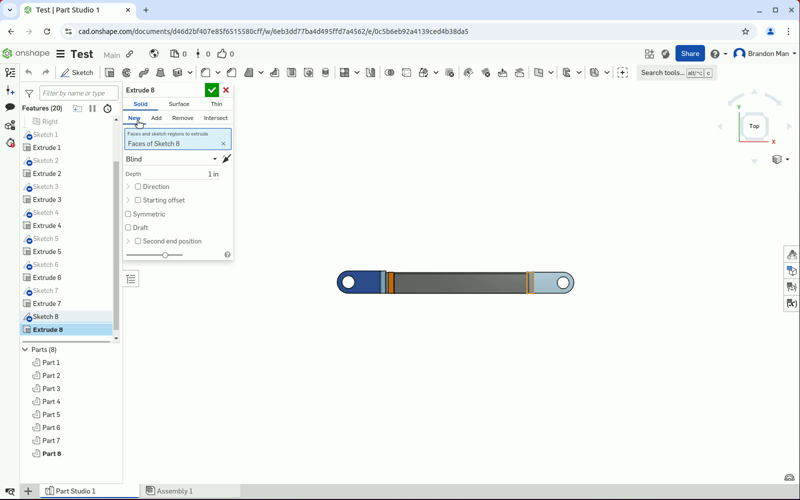
click(137, 120)
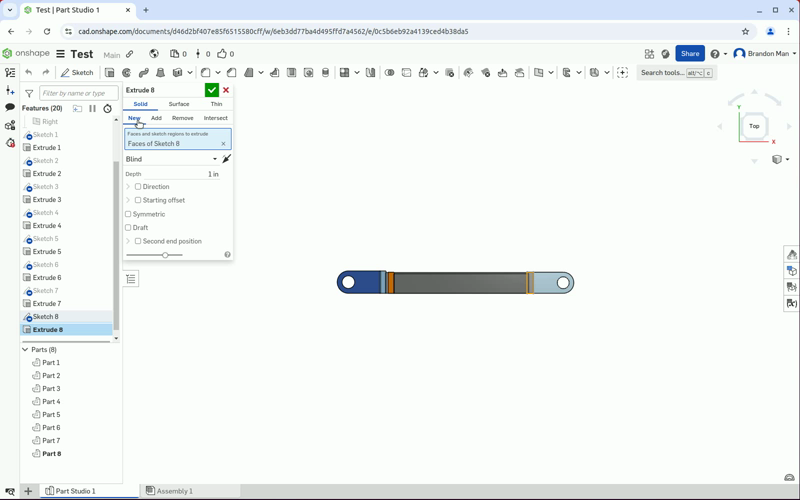
key(tab, 4)
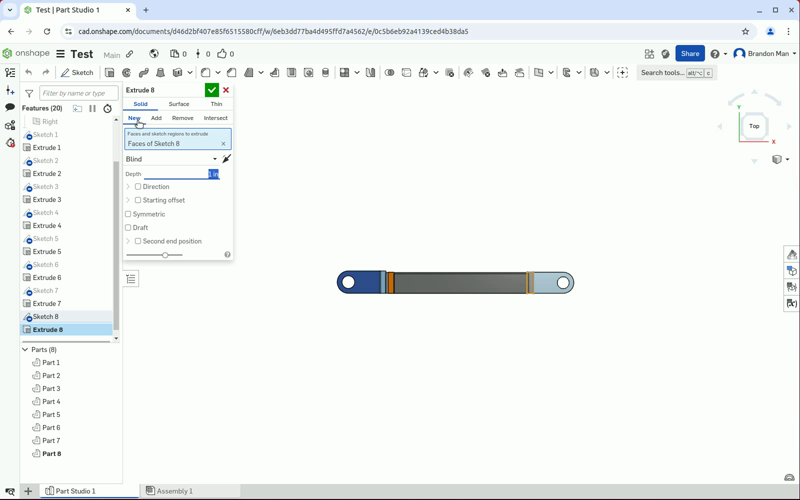
text(4.814)
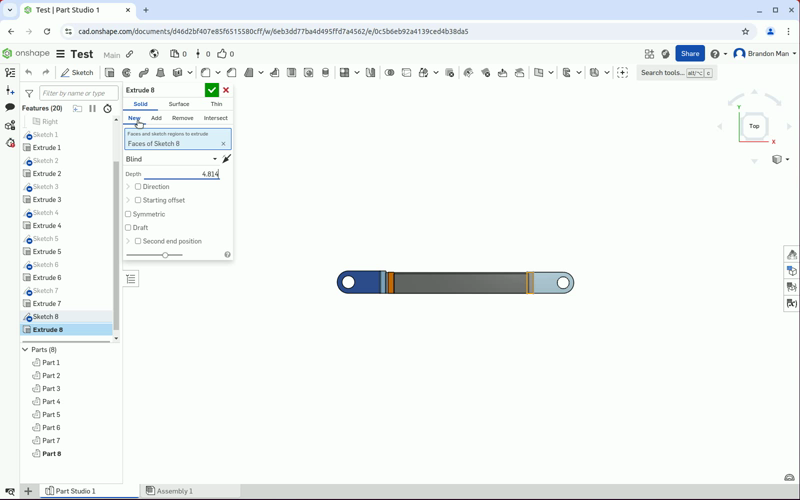
key(enter)
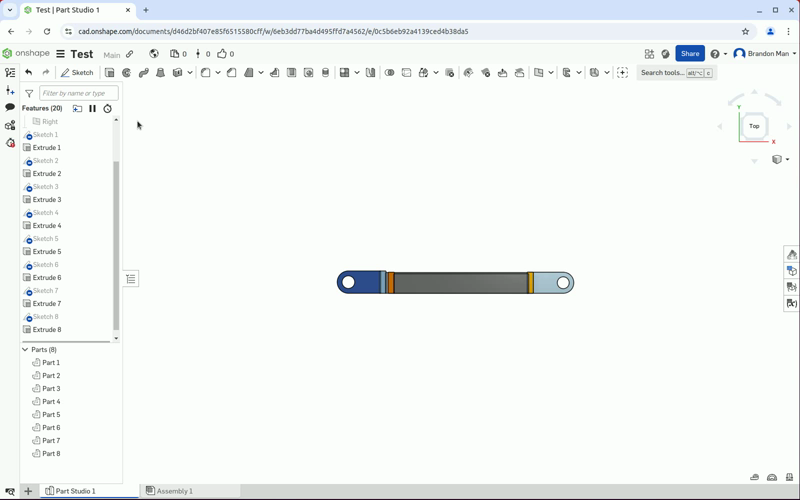
key(shift+h)
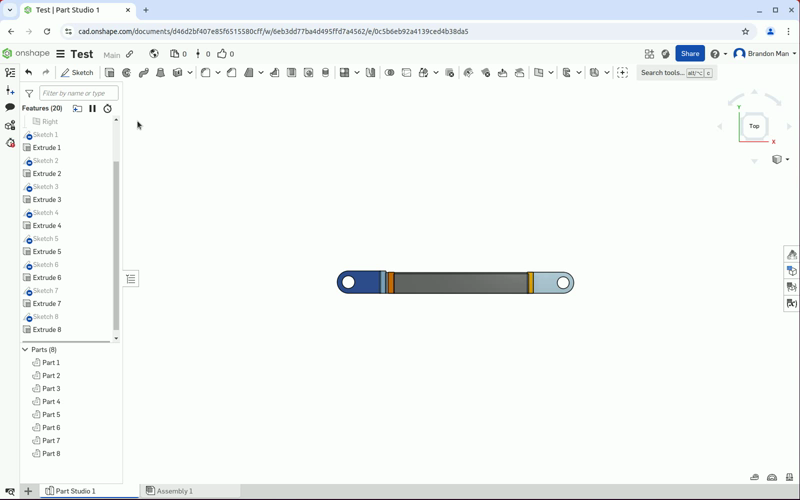
key(shift+h)
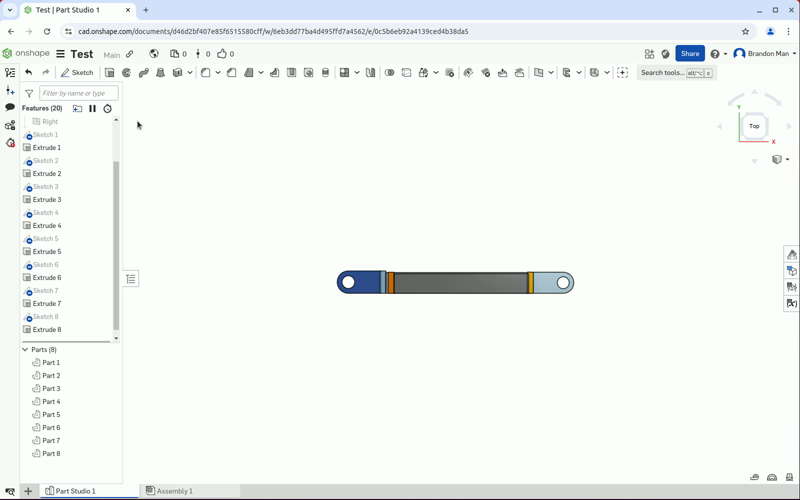
mouse_move(69, 137)
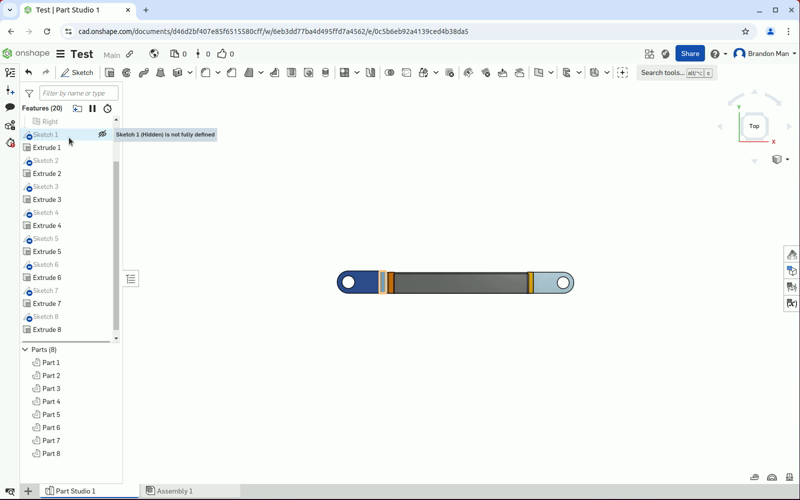
click(69, 137)
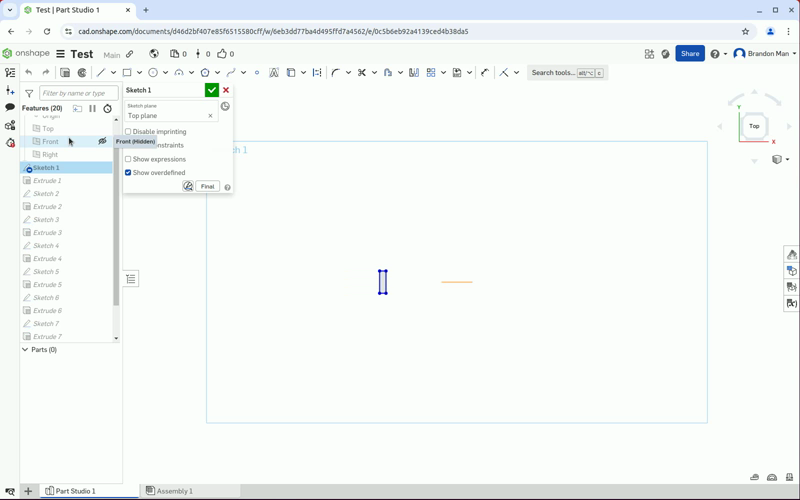
mouse_move(229, 92)
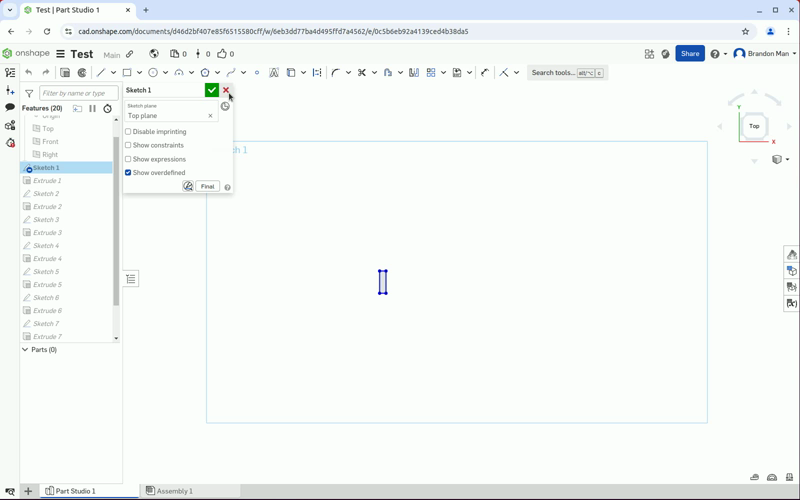
click(229, 92)
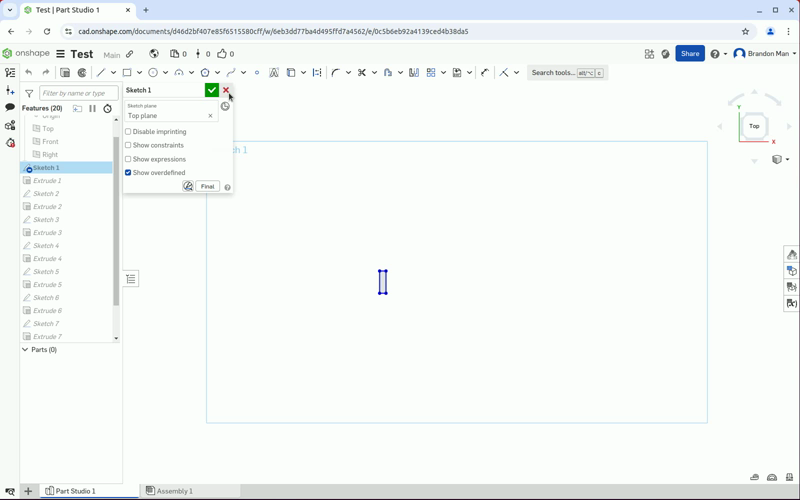
key(shift+s)
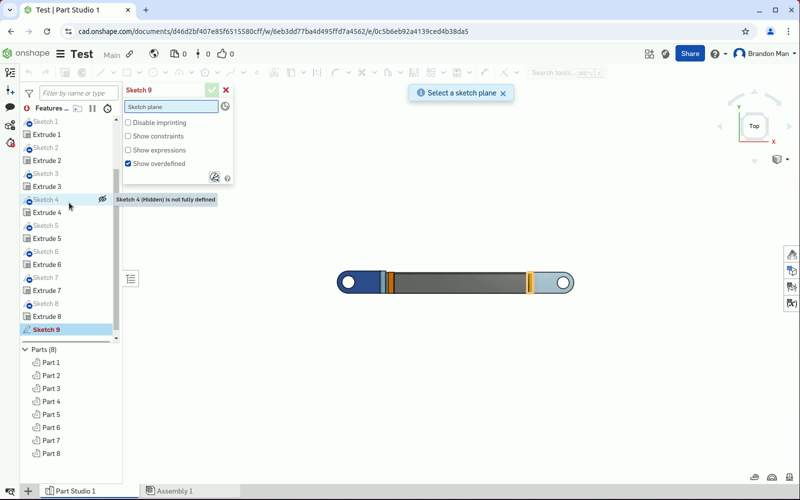
scroll(3)
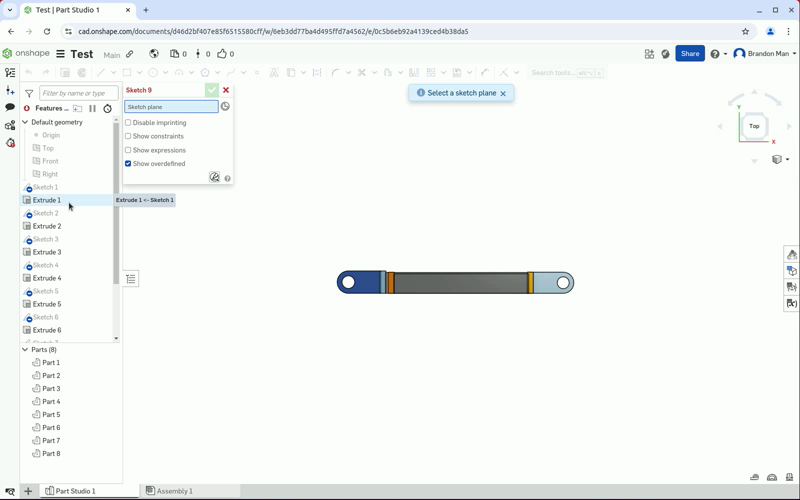
mouse_move(69, 150)
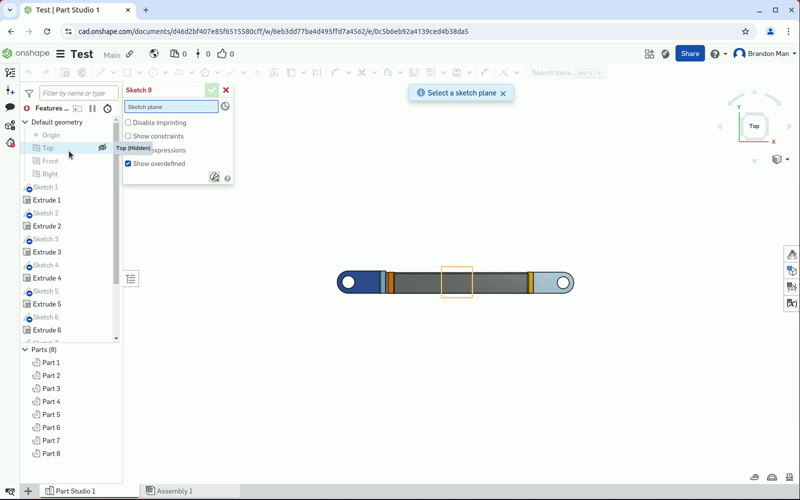
click(69, 150)
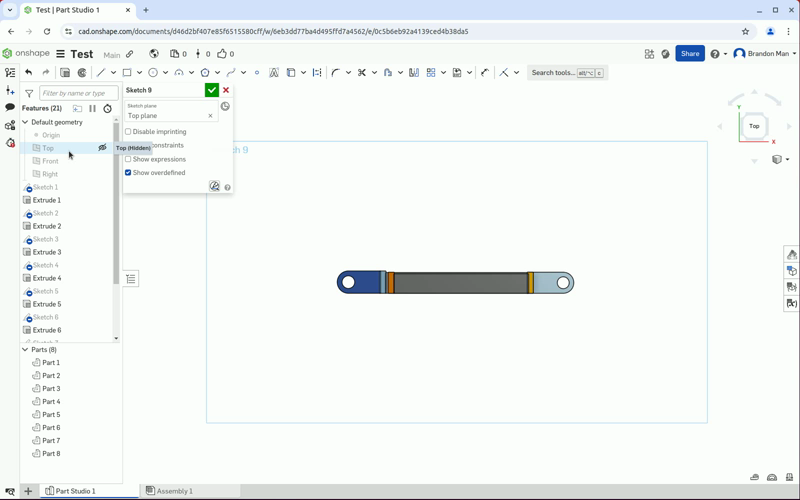
mouse_move(73, 352)
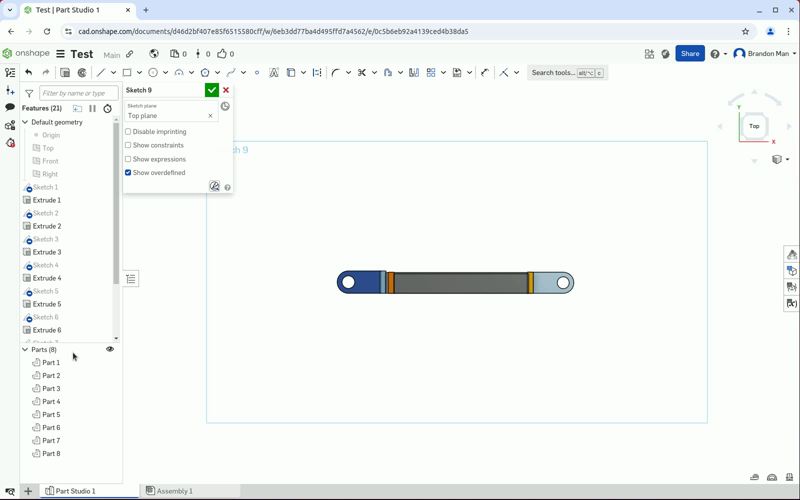
key(y)
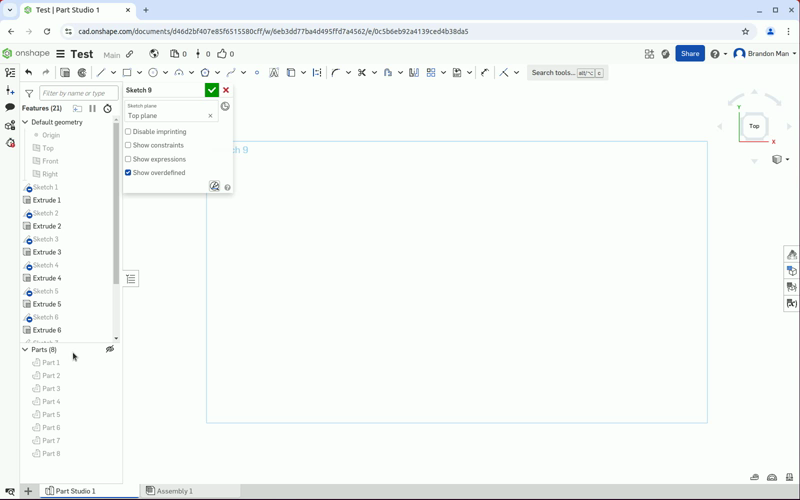
key(l)
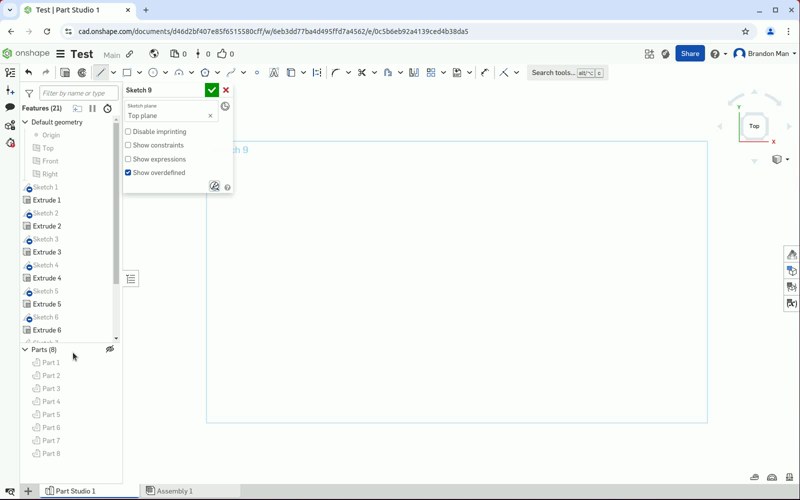
key_down(shift)
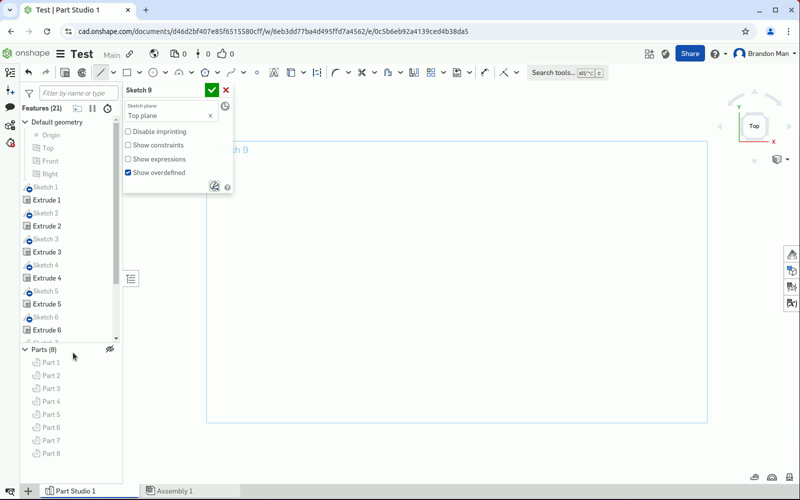
mouse_move(393, 293)
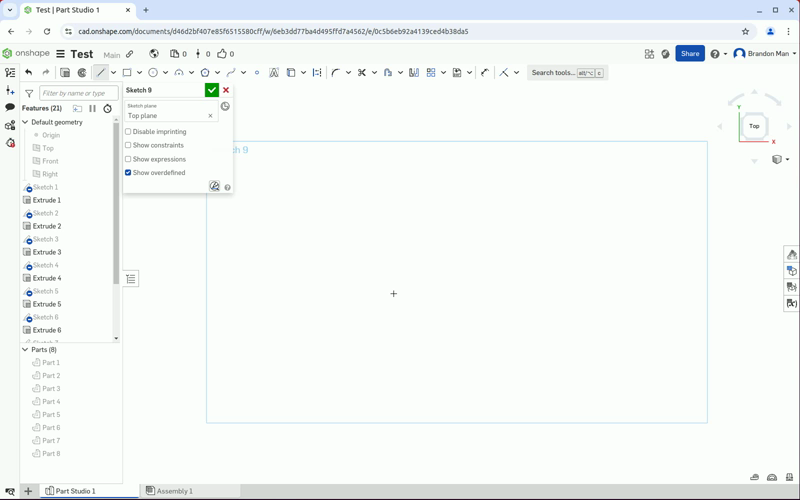
click(393, 293)
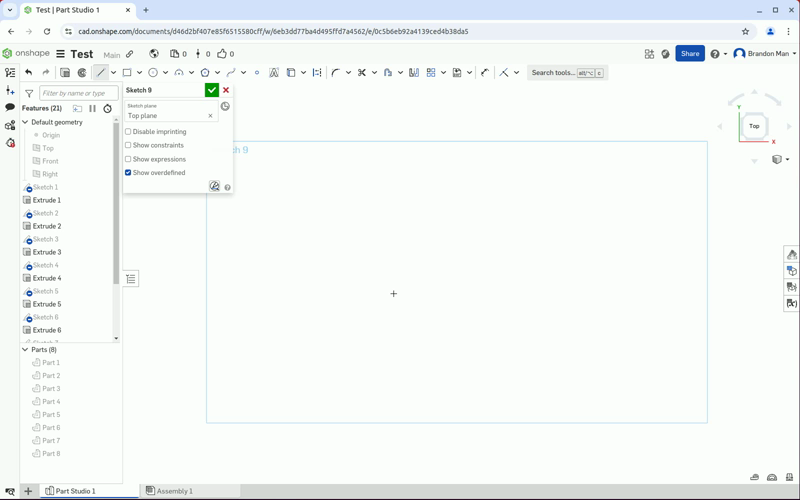
key_up(shift)
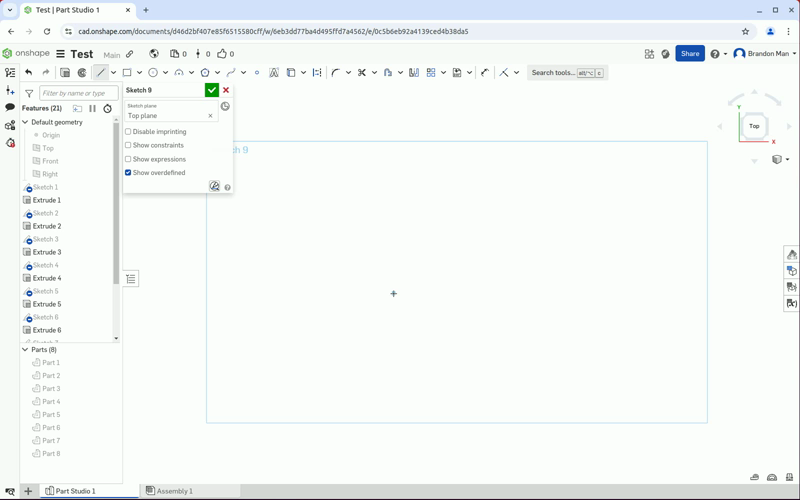
key_down(shift)
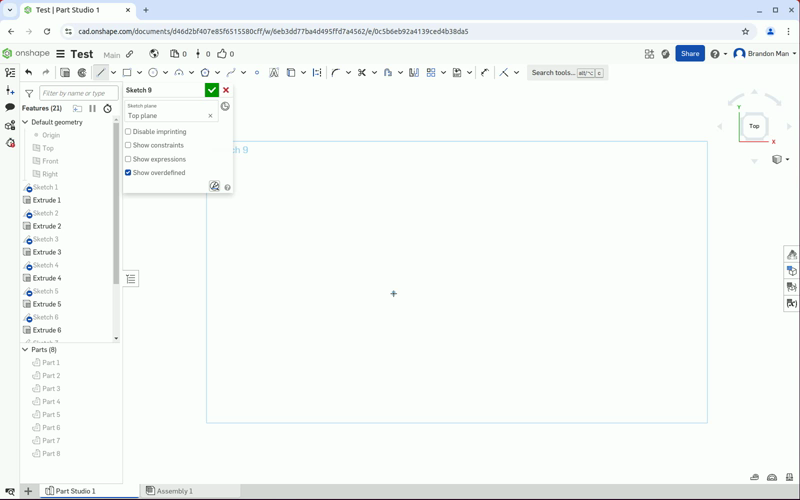
mouse_move(528, 293)
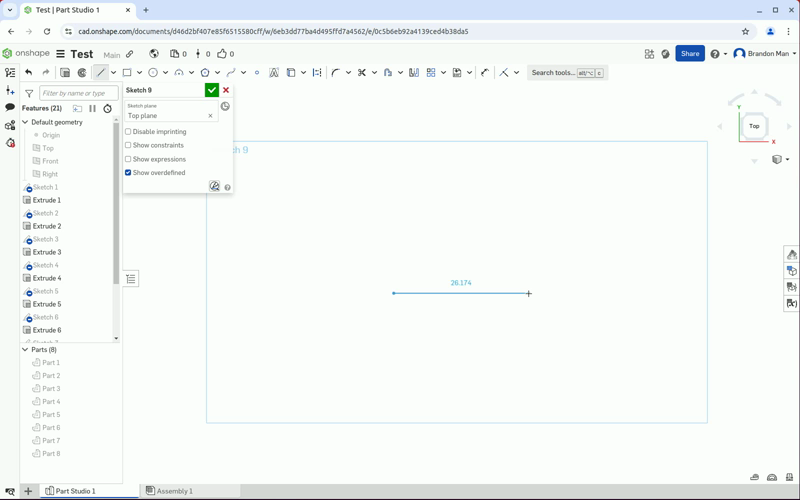
click(528, 293)
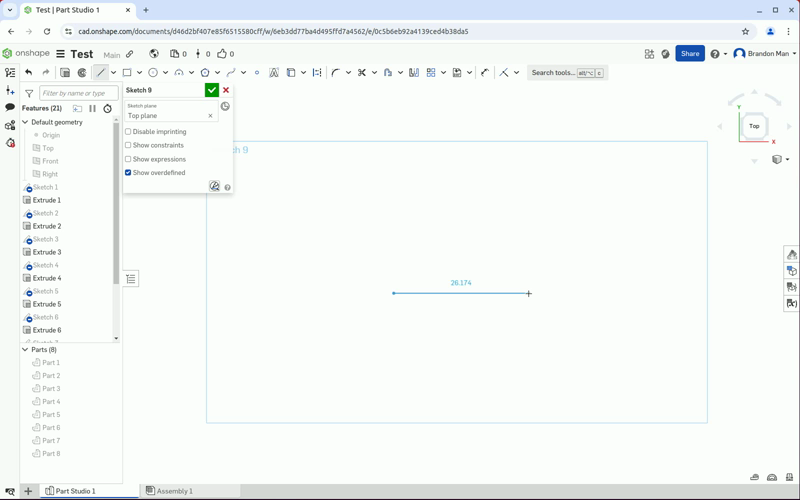
key_up(shift)
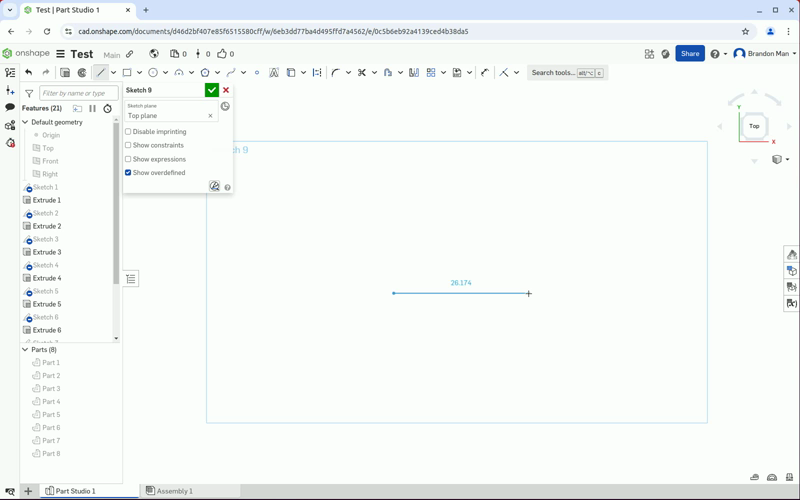
key_down(shift)
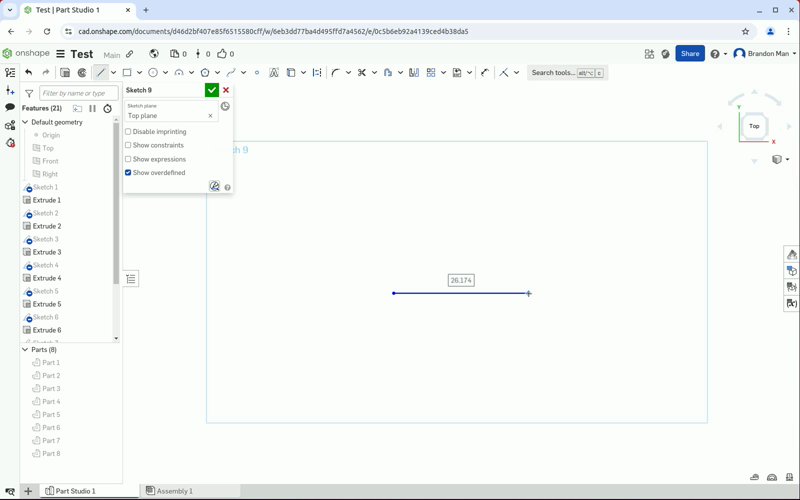
mouse_move(558, 293)
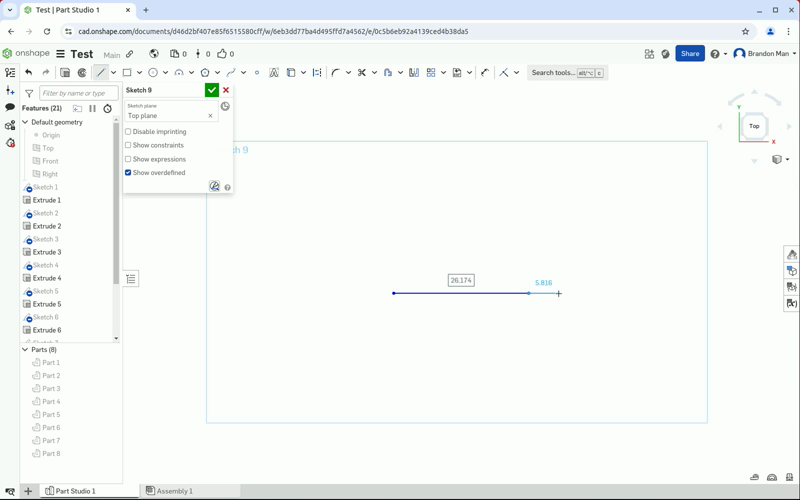
mouse_move(528, 273)
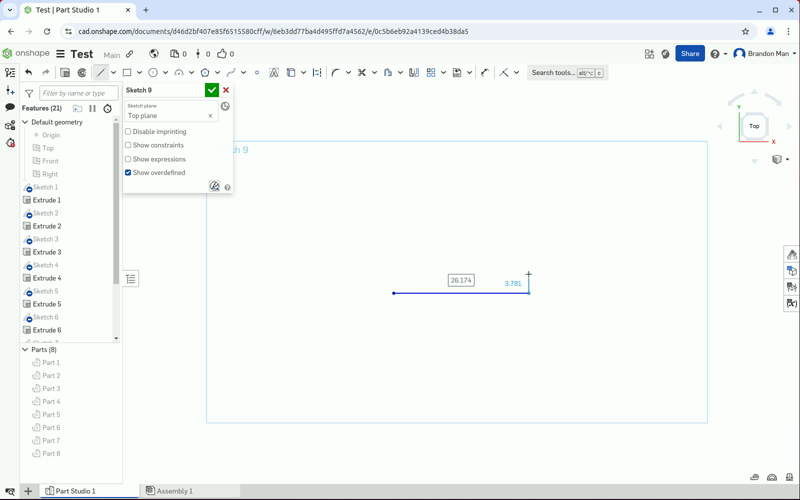
click(528, 273)
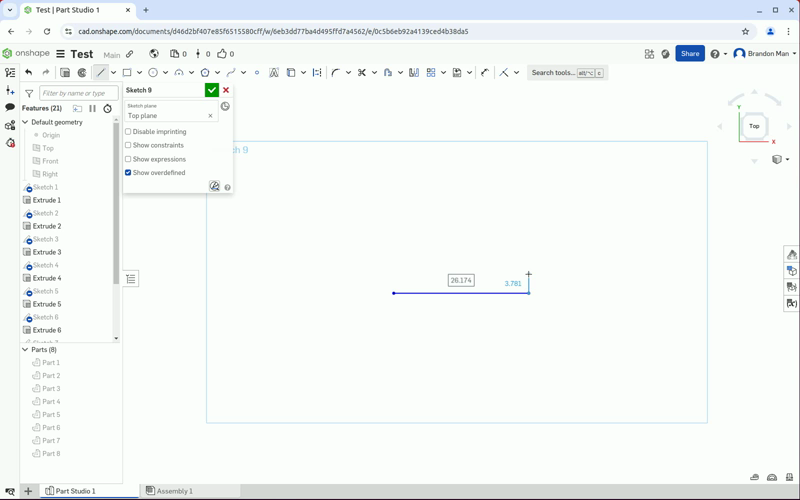
key_up(shift)
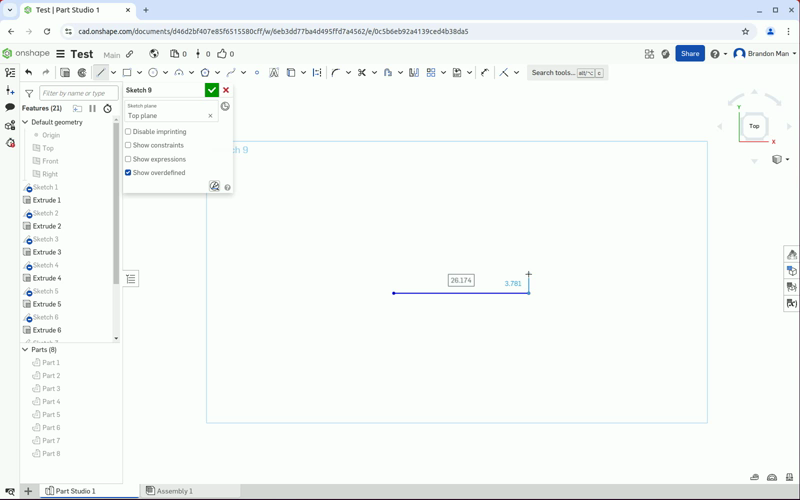
key_down(shift)
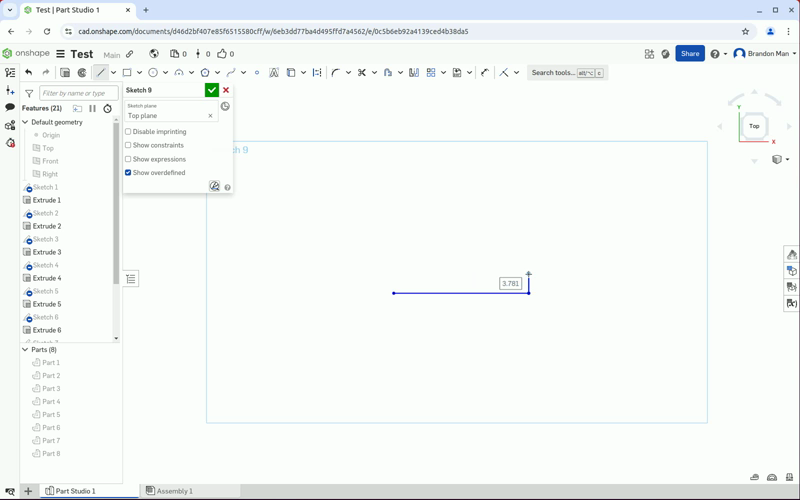
mouse_move(393, 273)
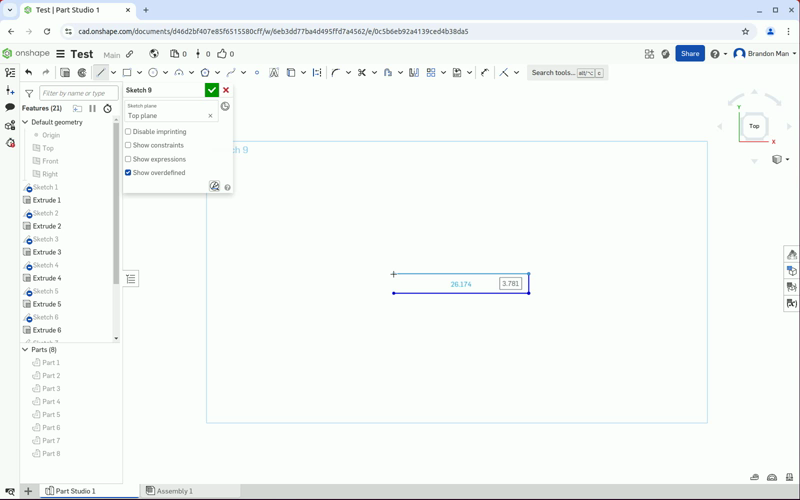
click(393, 273)
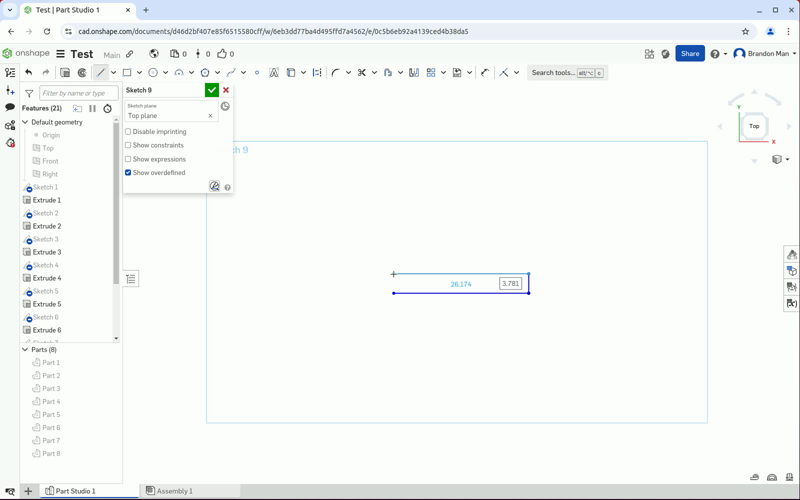
key_up(shift)
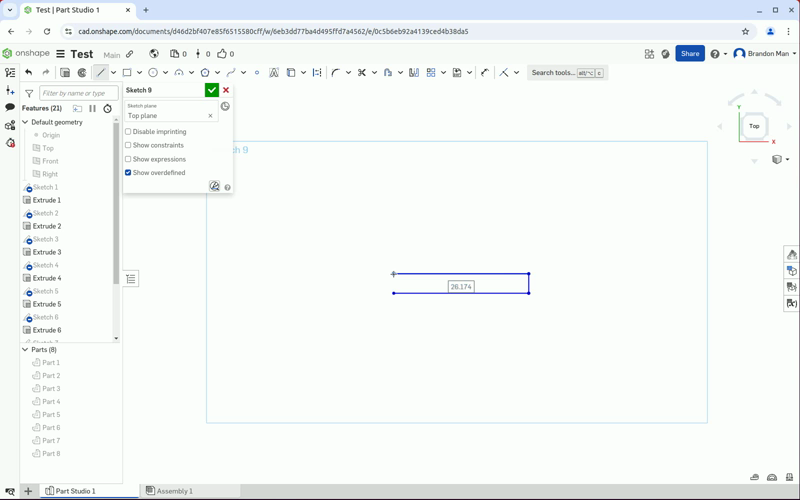
mouse_move(423, 273)
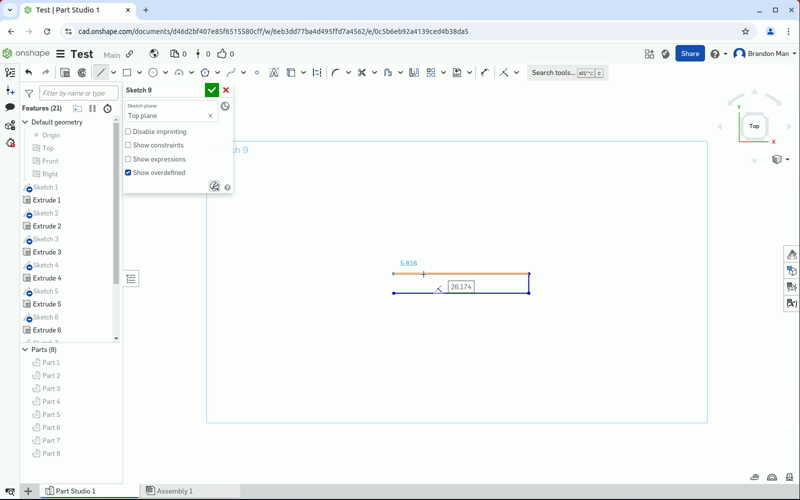
key_down(shift)
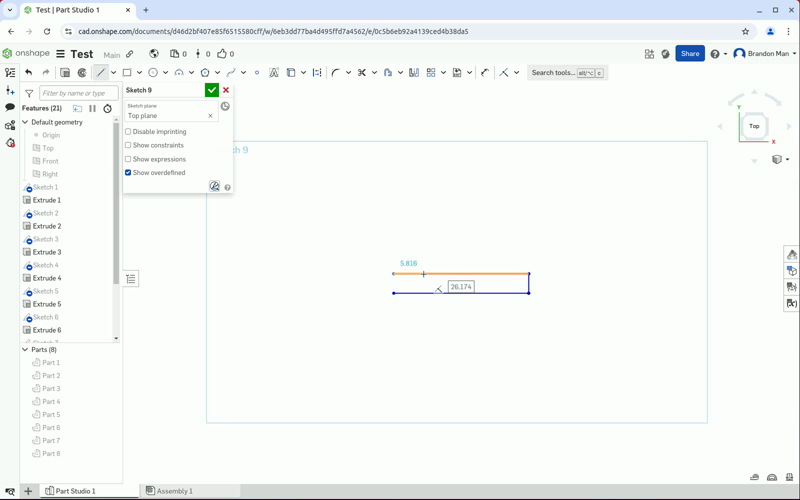
mouse_move(393, 293)
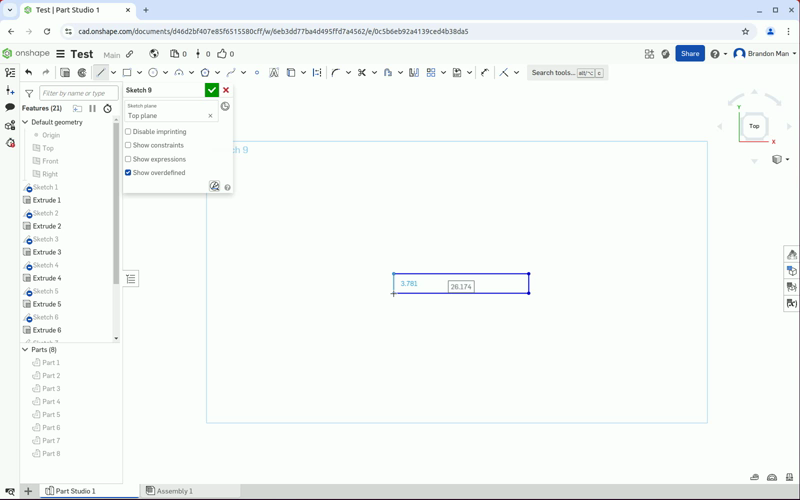
key_up(shift)
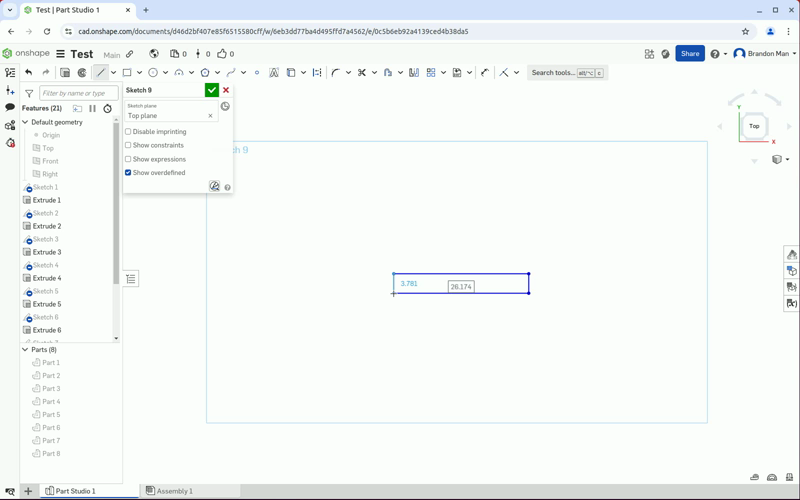
click(393, 293)
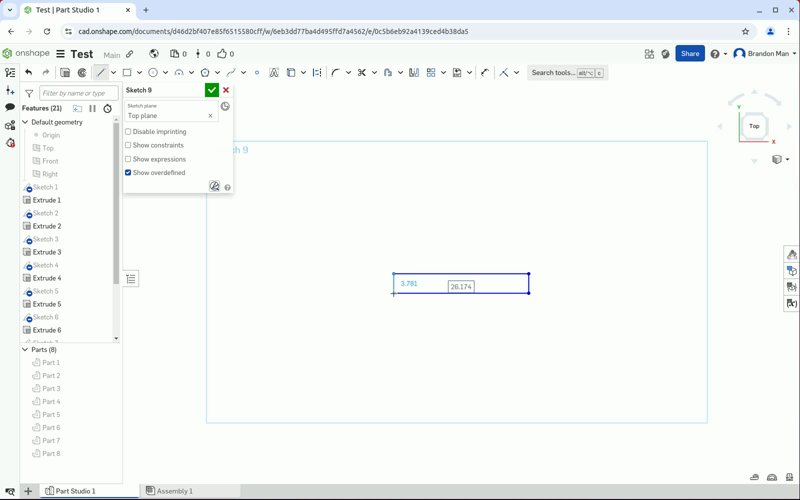
key(esc)
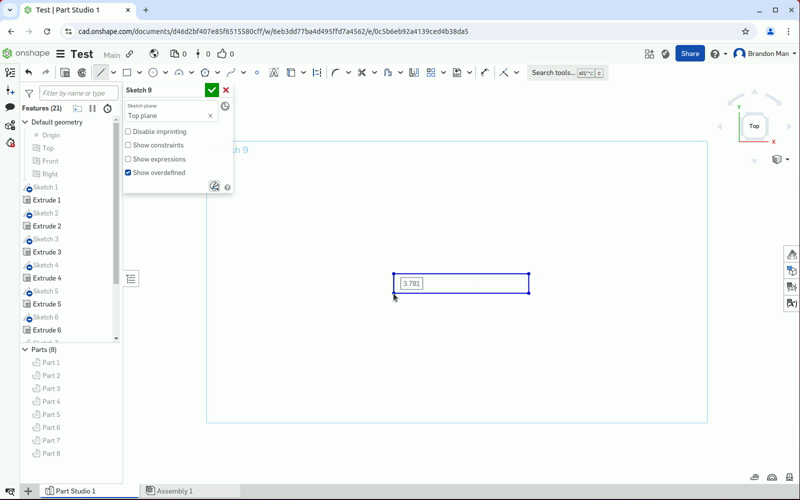
mouse_move(437, 291)
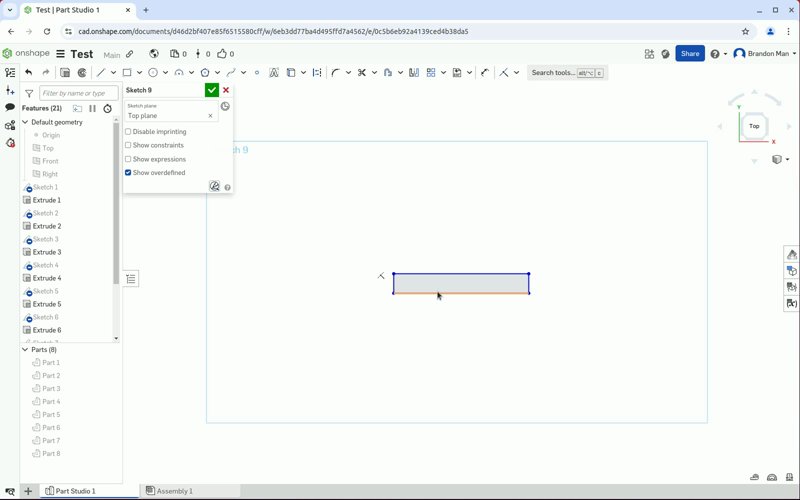
click(437, 291)
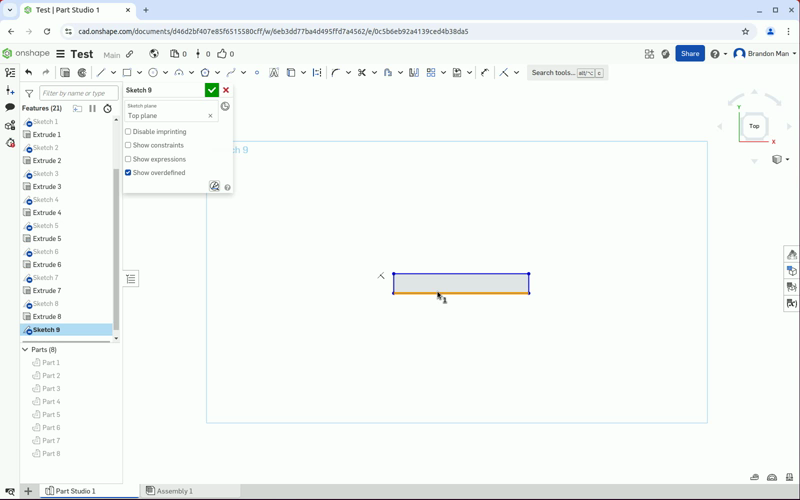
mouse_move(73, 352)
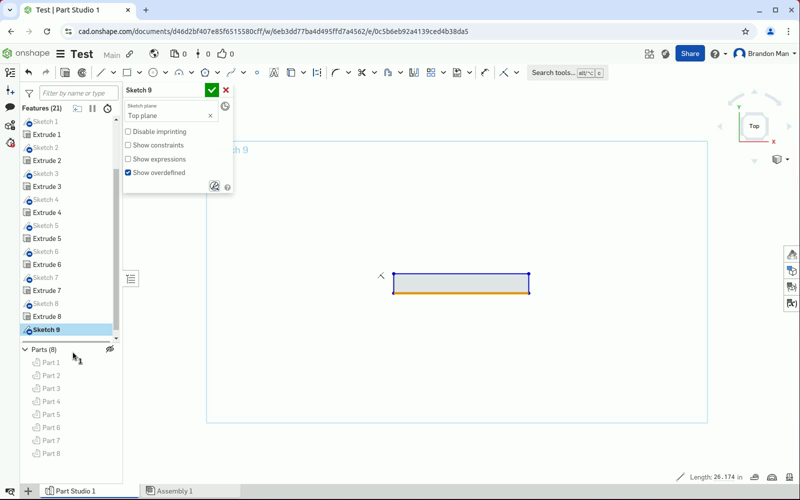
key(shift+y)
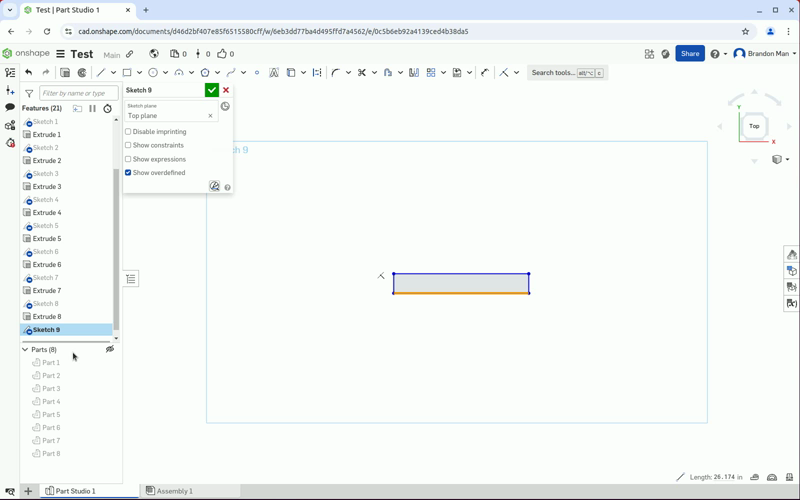
key(shift+e)
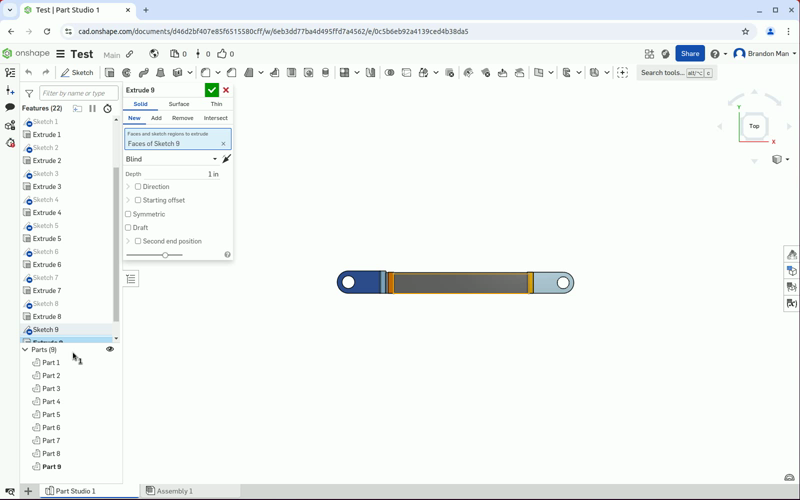
mouse_move(143, 106)
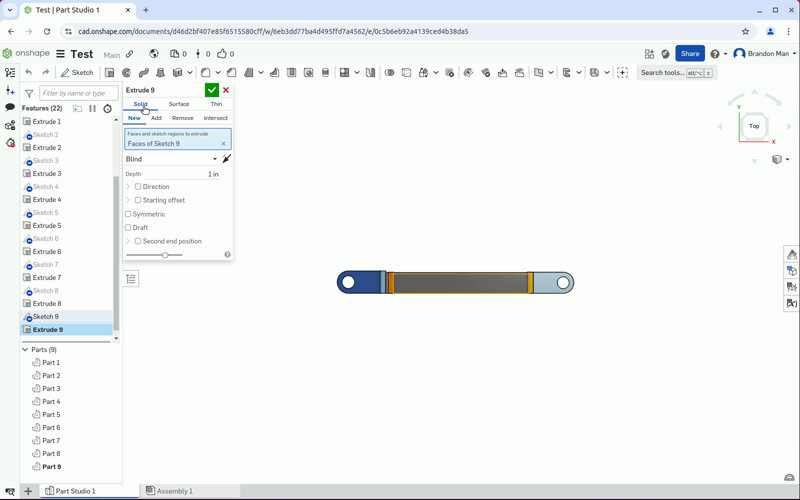
click(143, 106)
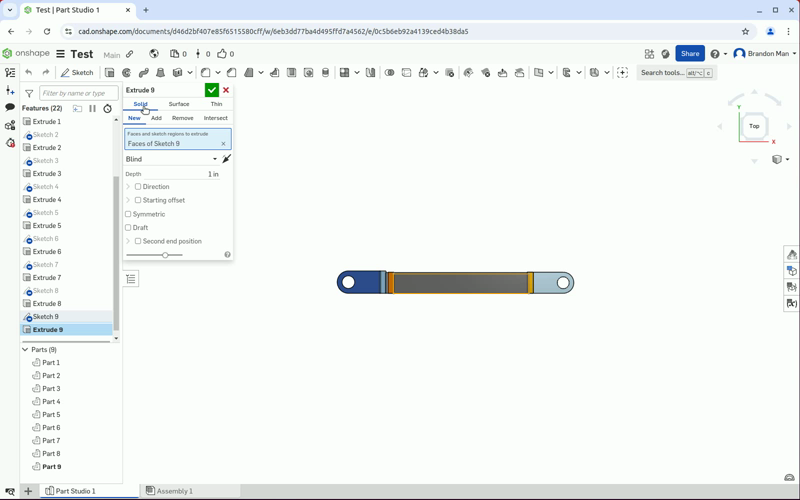
mouse_move(186, 120)
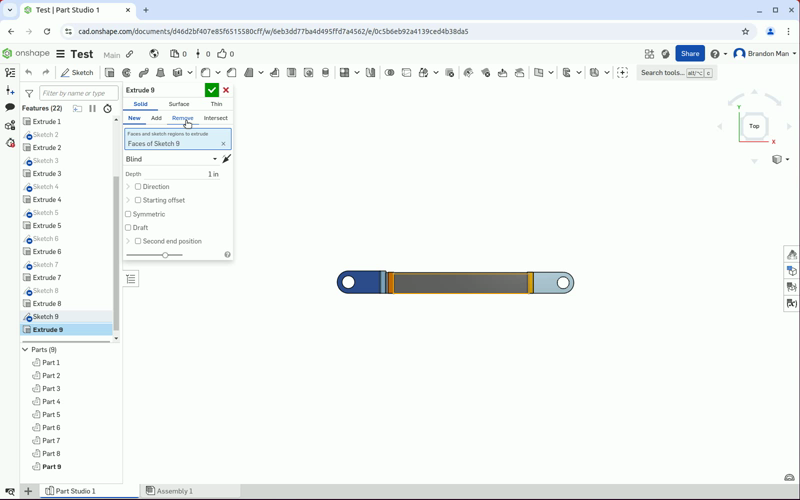
click(186, 120)
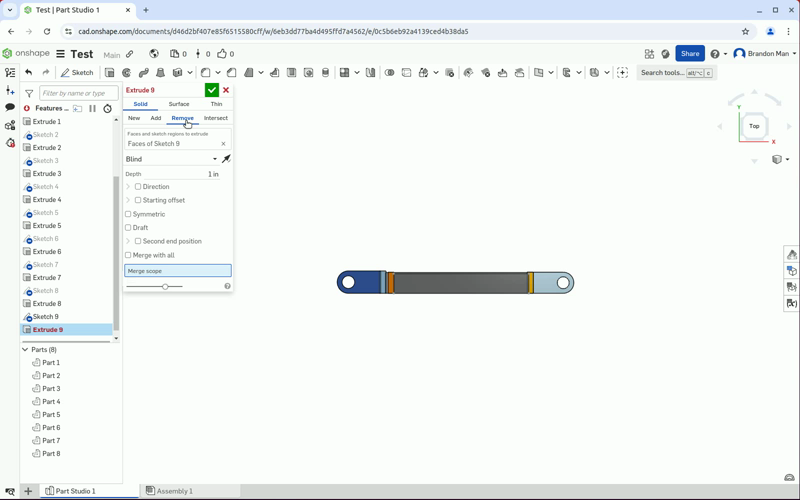
key(tab, 4)
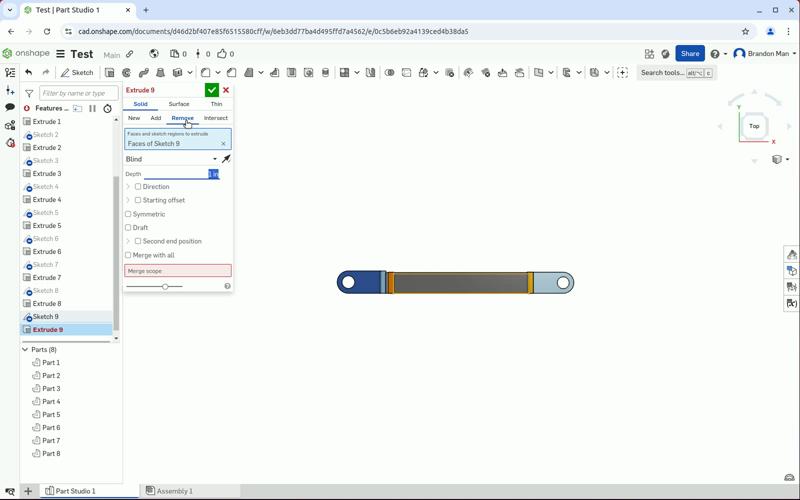
text(-3.611)
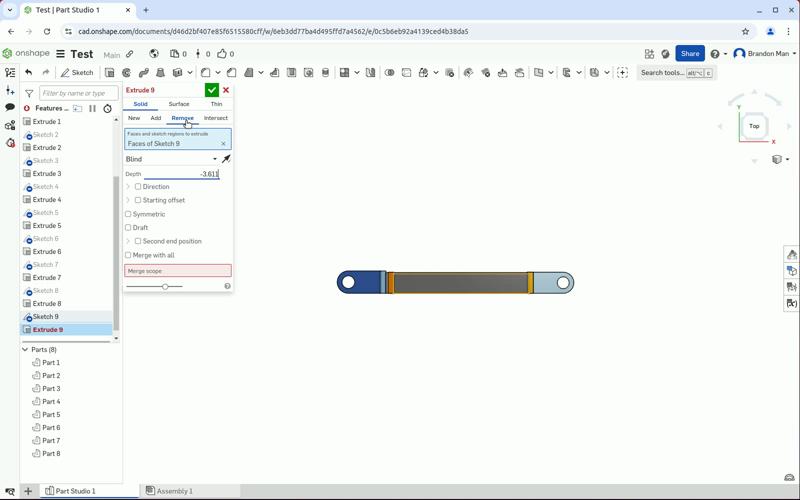
key(tab, 6)
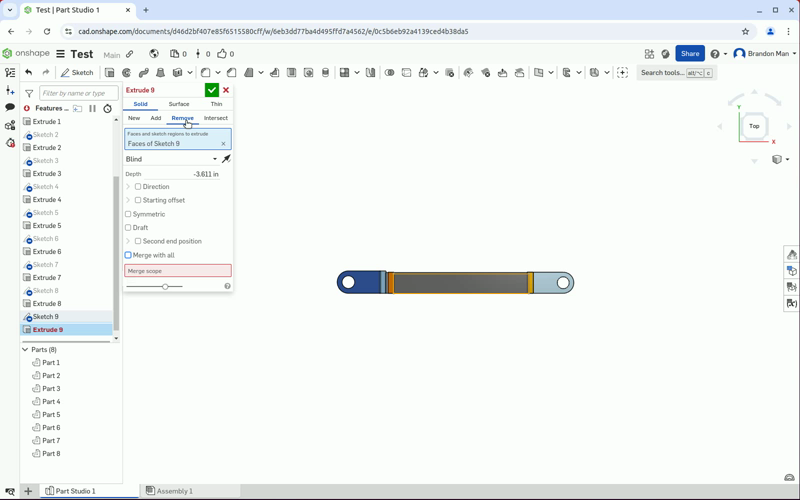
key(space)
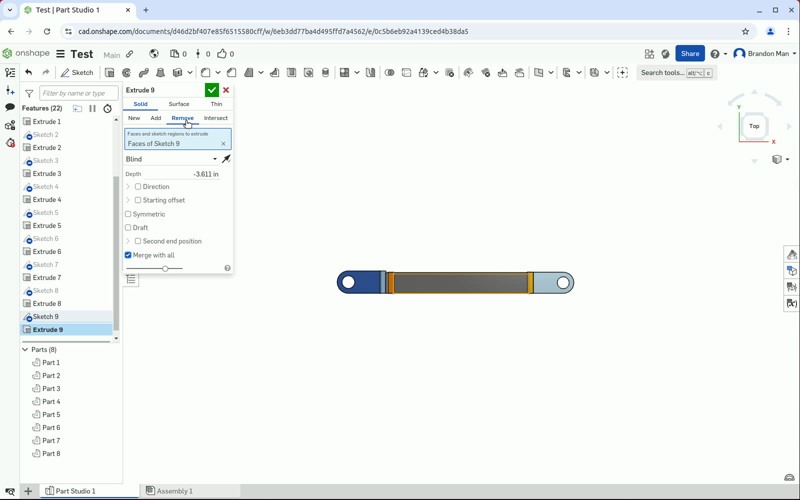
key(enter)
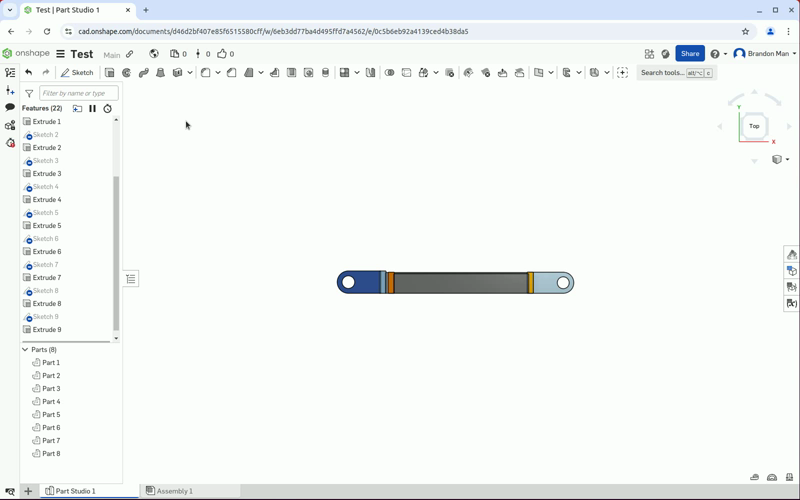
key(shift+h)
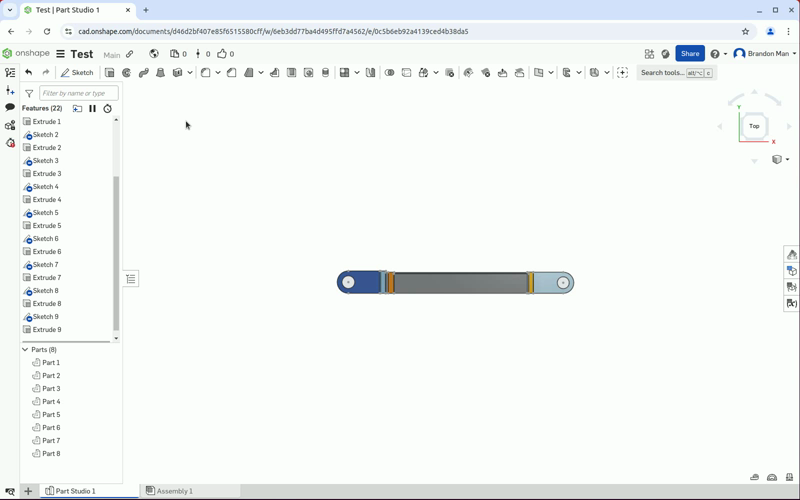
key(shift+h)
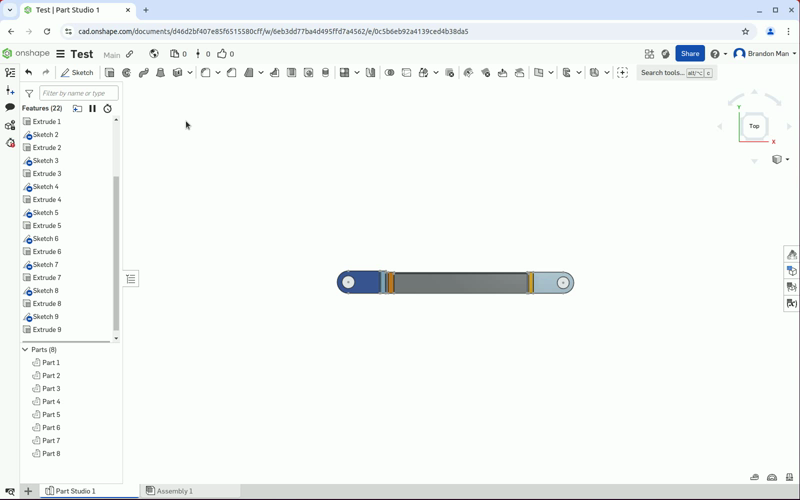
key(shift+7)
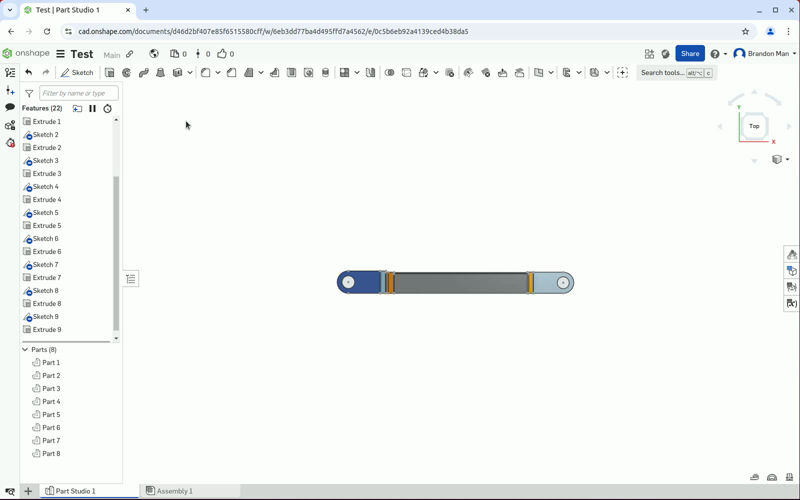
key(up, 3)
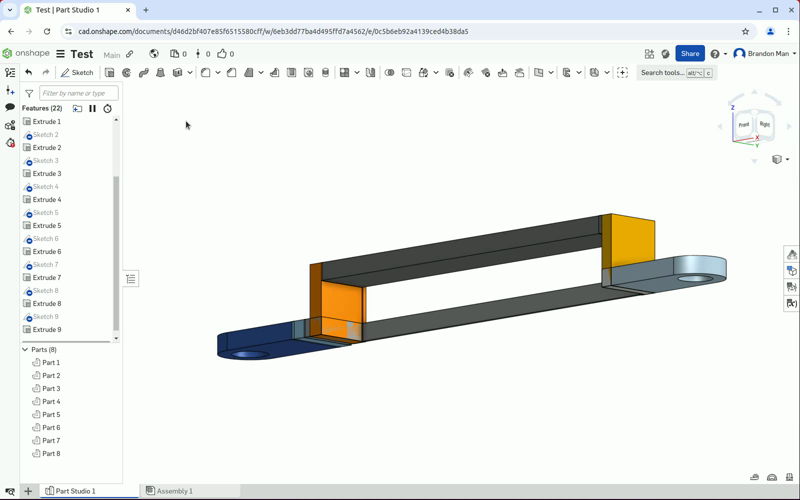
key(left, 3)
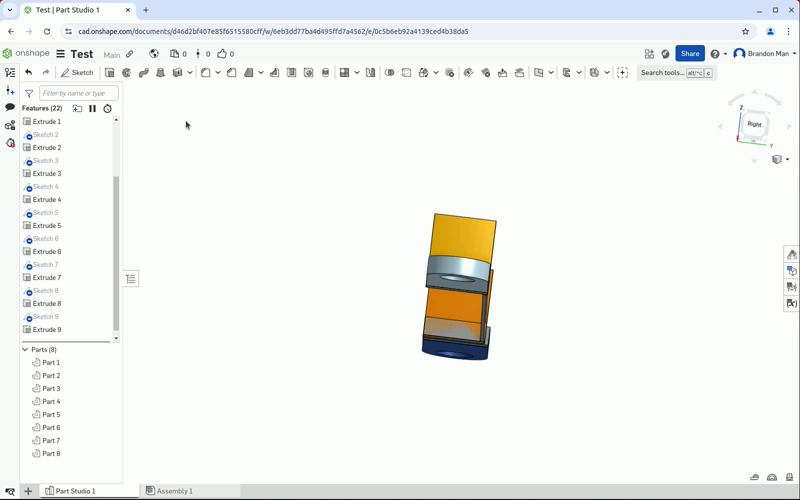
key(right, 3)
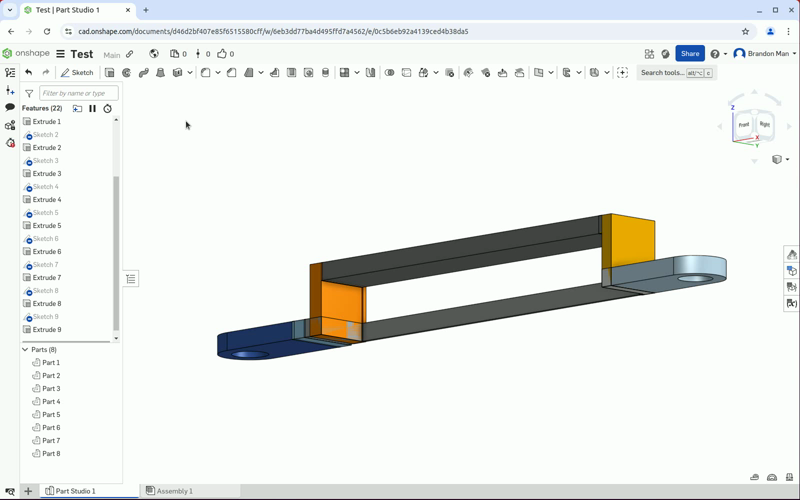
key(down, 3)
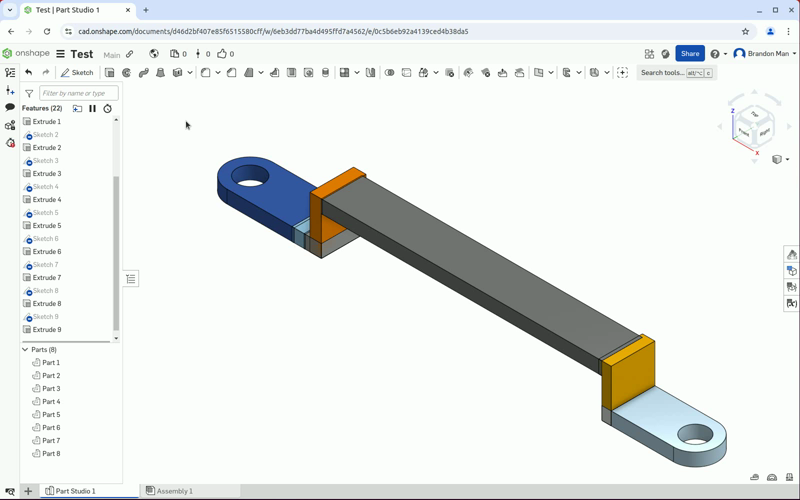
mouse_move(69, 111)
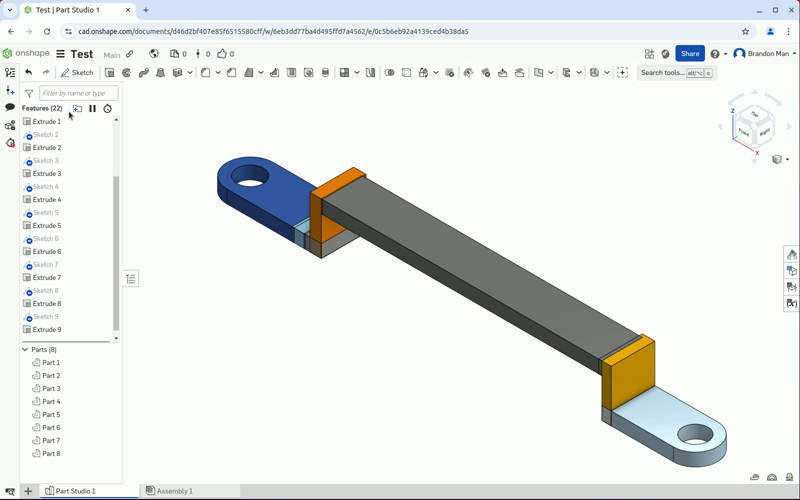
click(69, 111)